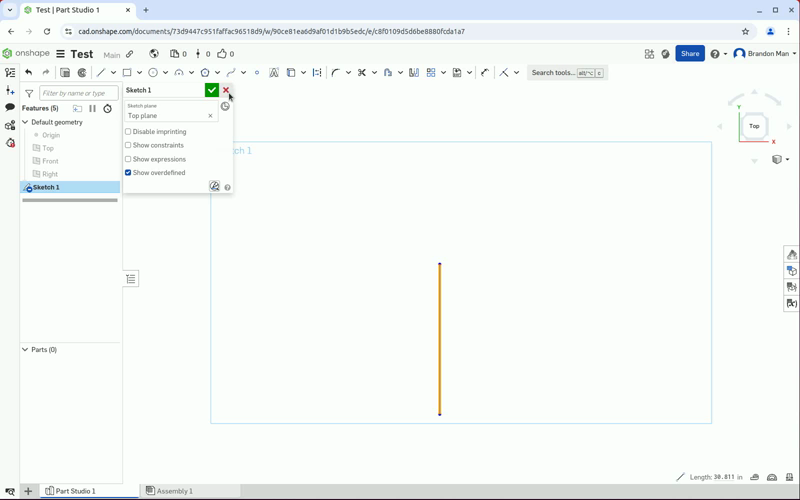
key(shift+h)
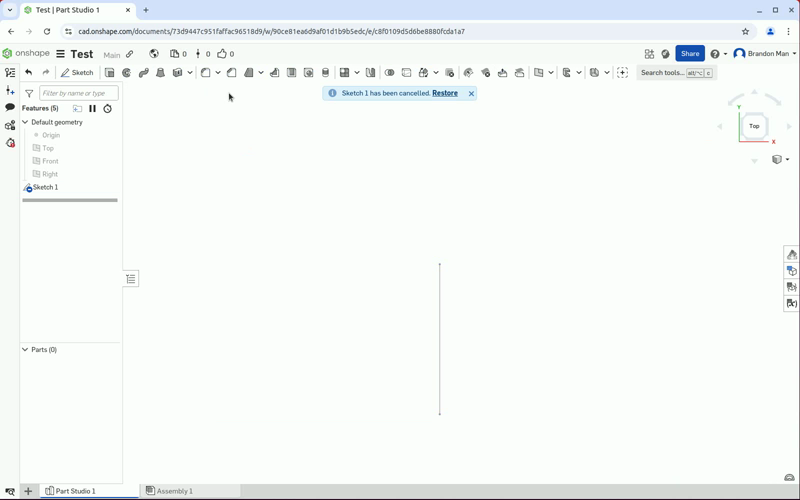
key(shift+s)
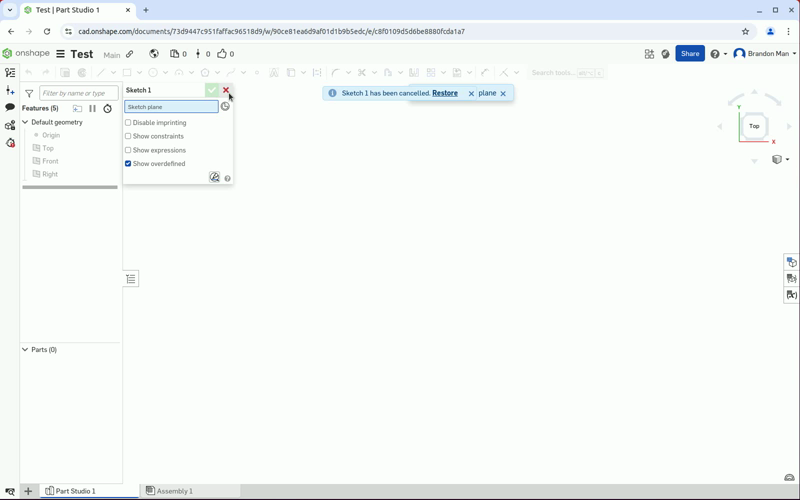
mouse_move(73, 150)
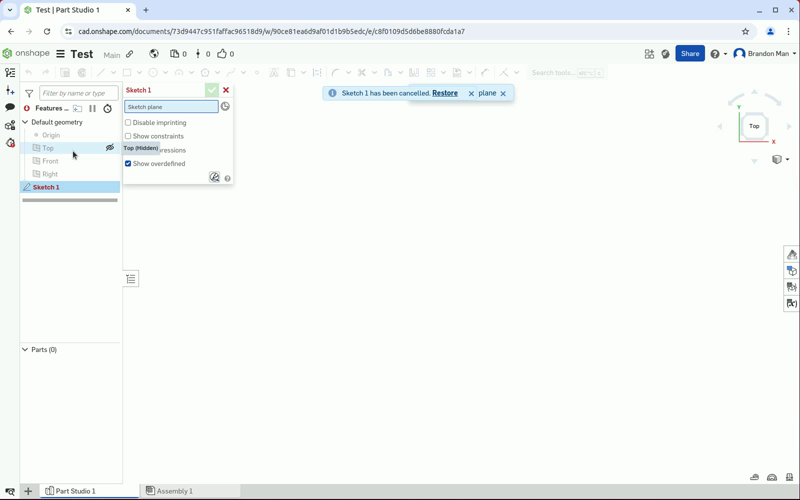
click(73, 150)
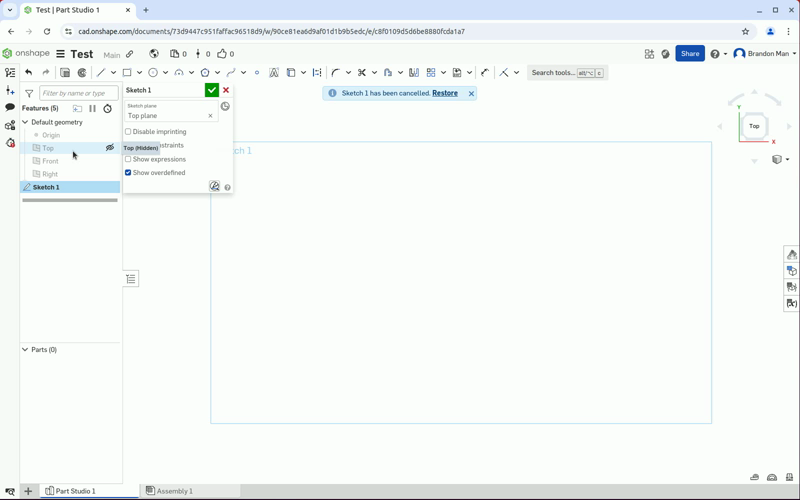
mouse_move(73, 352)
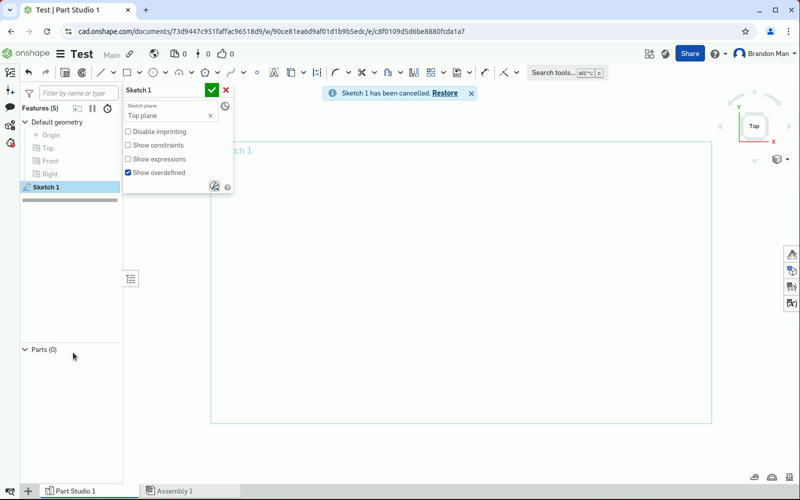
key(y)
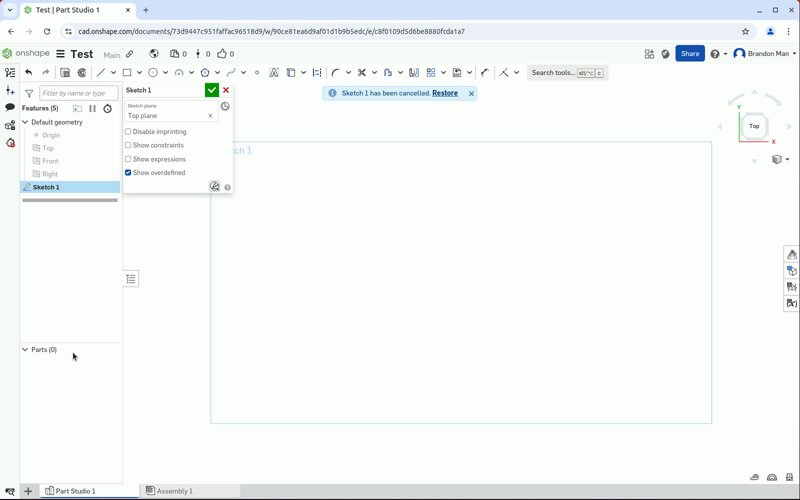
key(l)
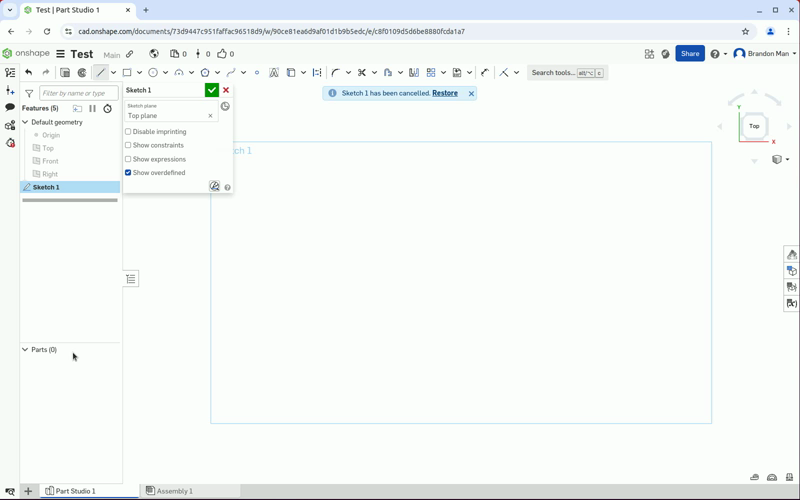
key_down(shift)
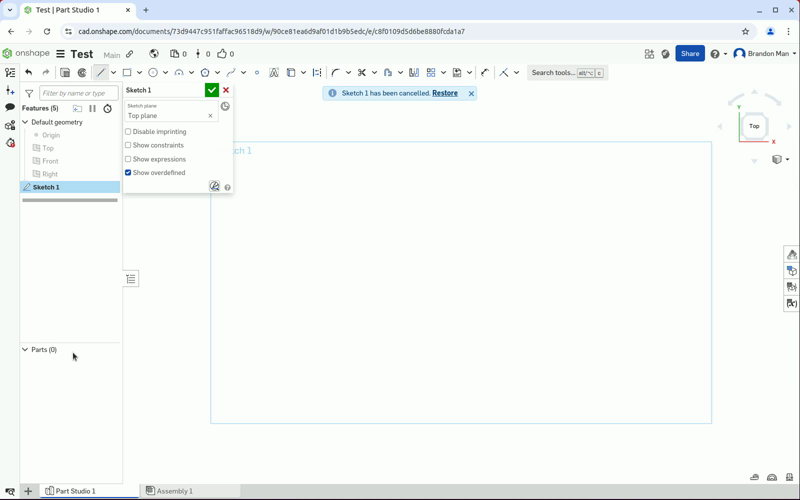
mouse_move(451, 286)
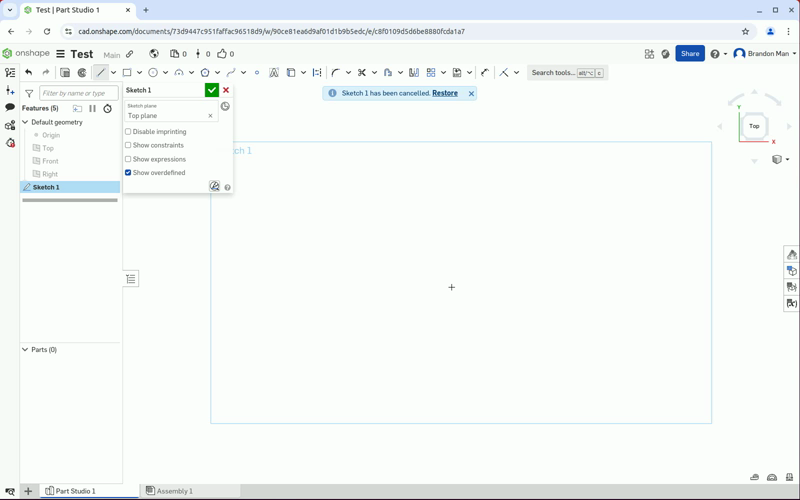
click(451, 286)
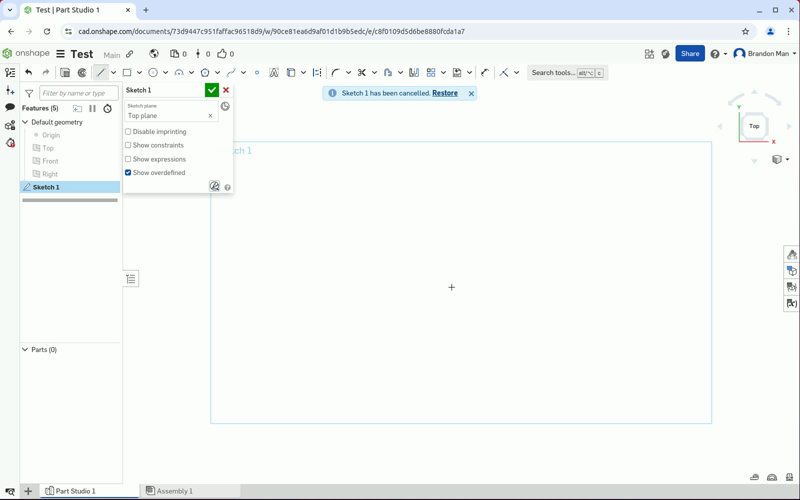
key_up(shift)
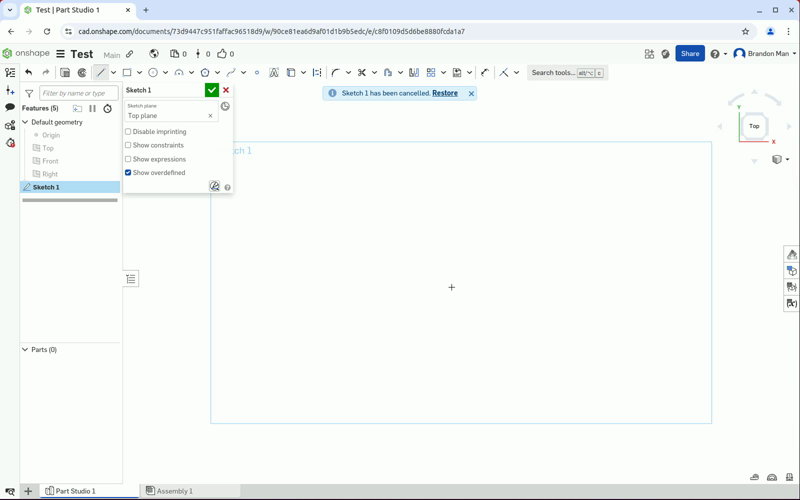
key_down(shift)
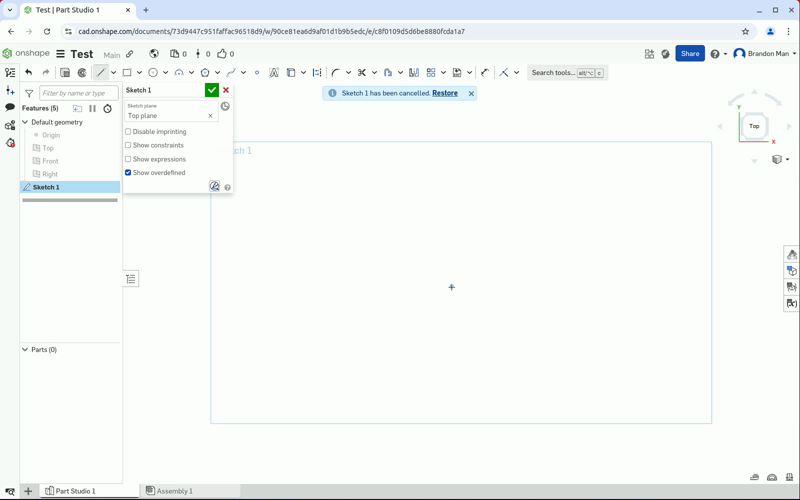
mouse_move(481, 286)
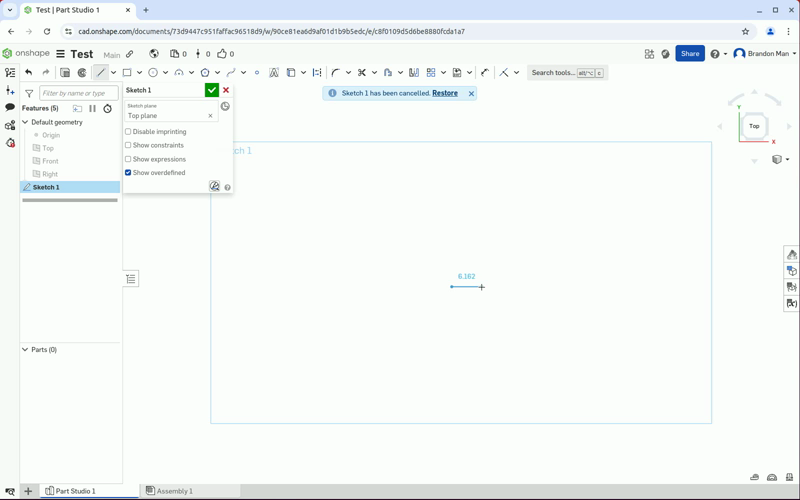
mouse_move(459, 286)
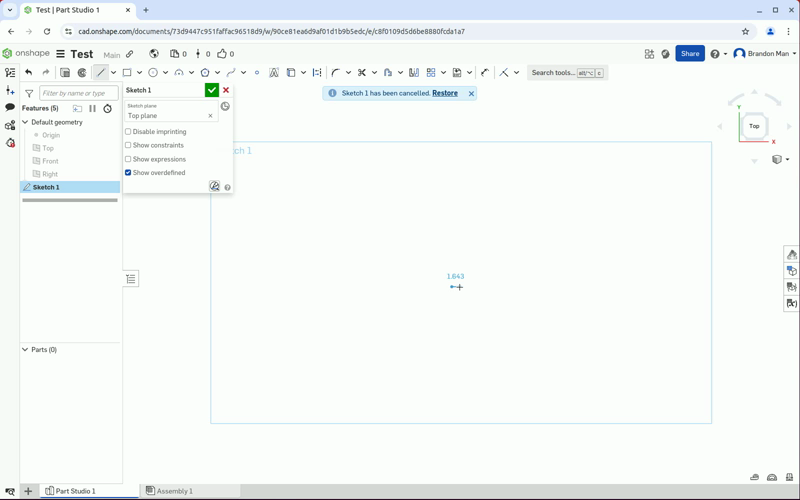
click(459, 286)
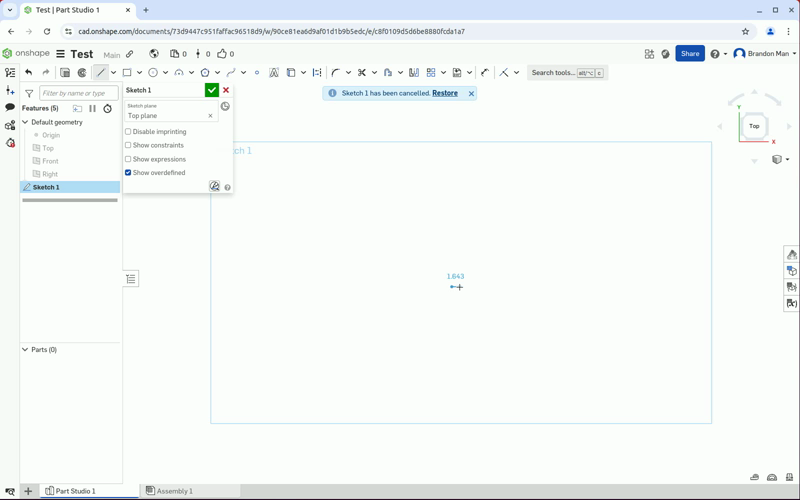
key_up(shift)
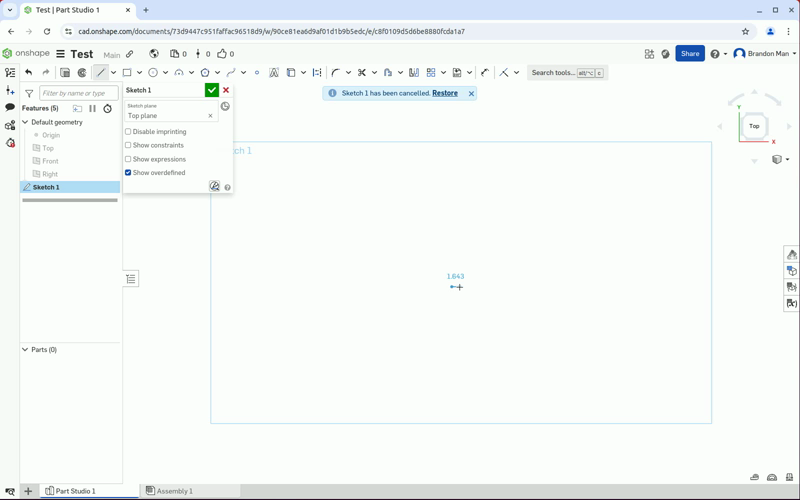
key_down(shift)
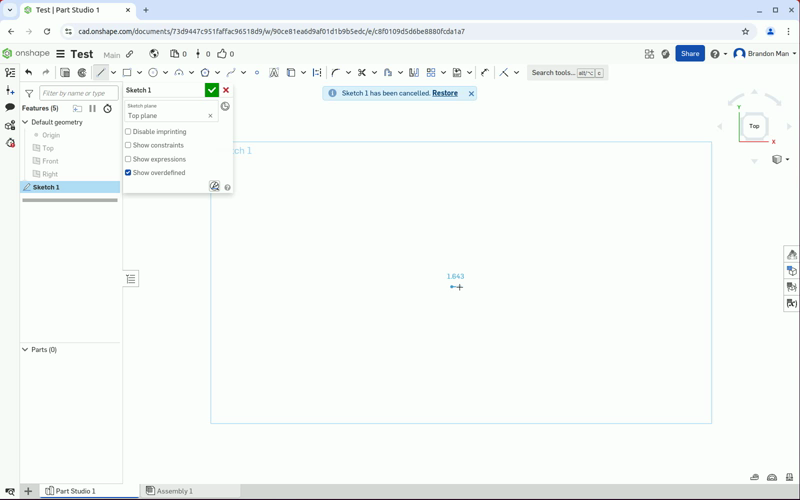
mouse_move(489, 286)
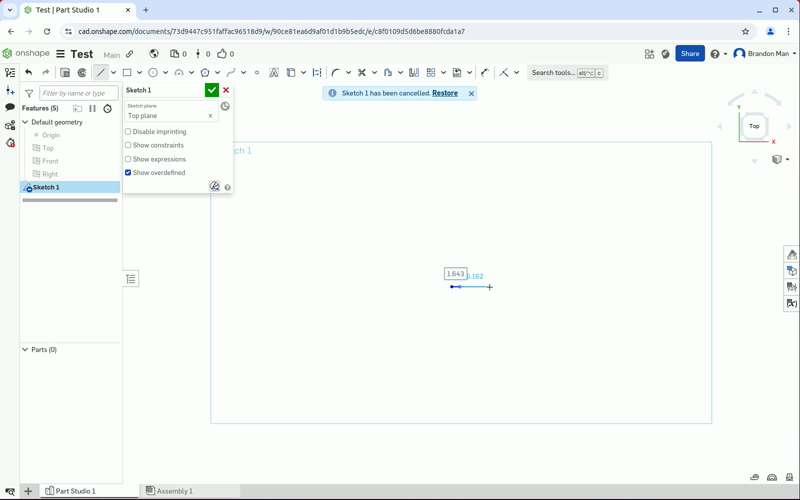
mouse_move(459, 278)
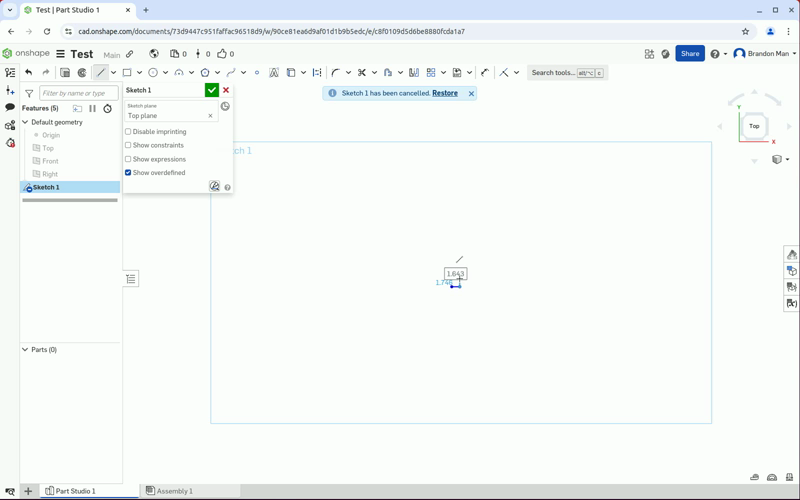
click(459, 278)
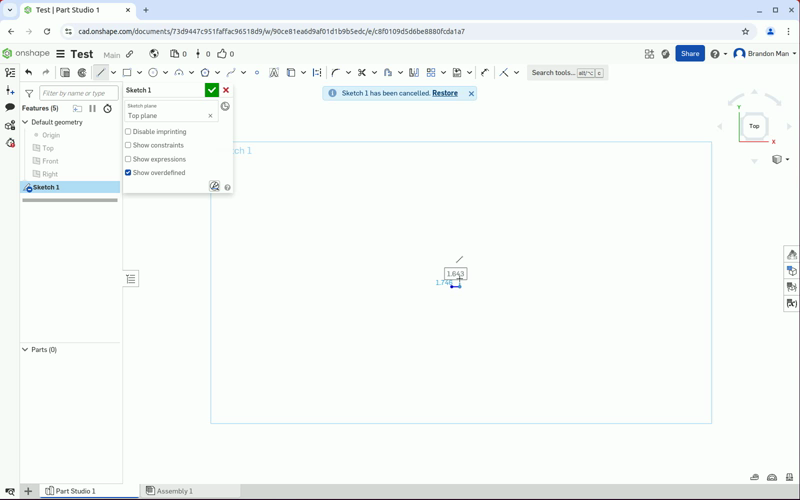
key_up(shift)
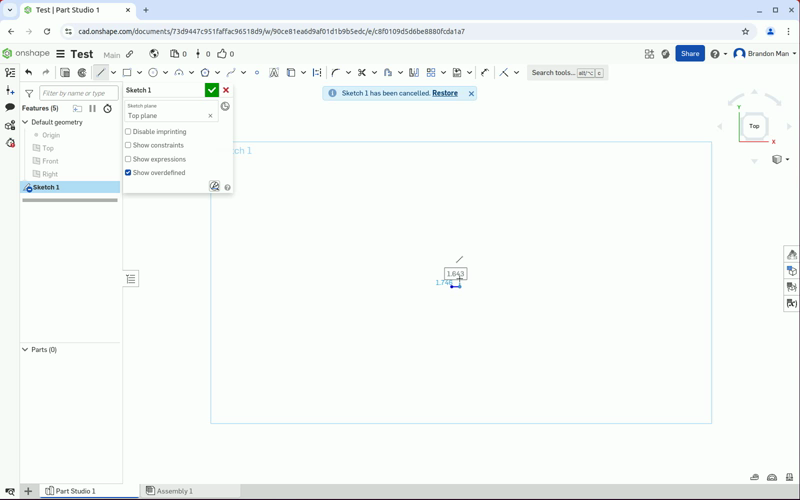
key_down(shift)
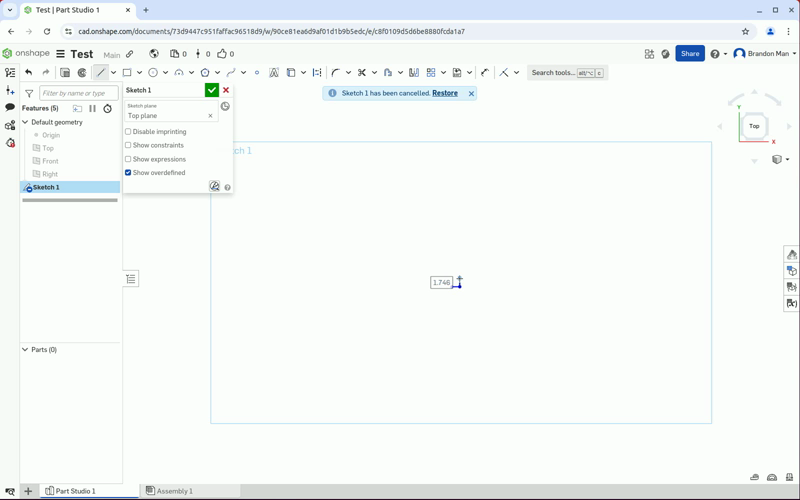
mouse_move(489, 278)
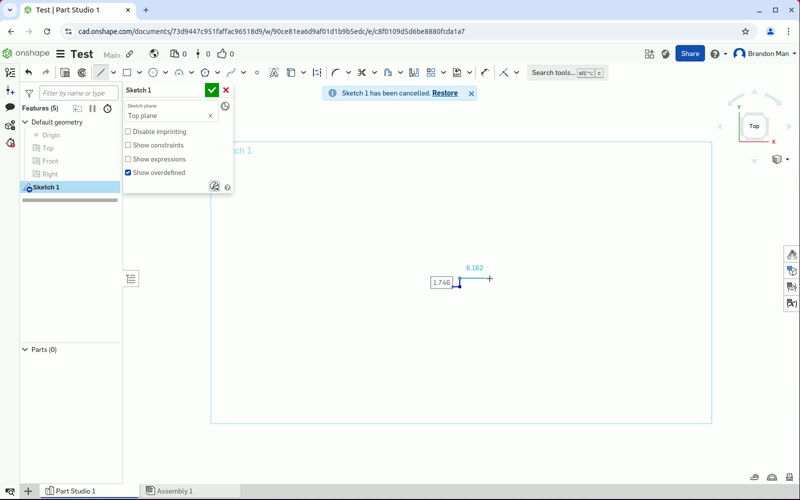
mouse_move(451, 278)
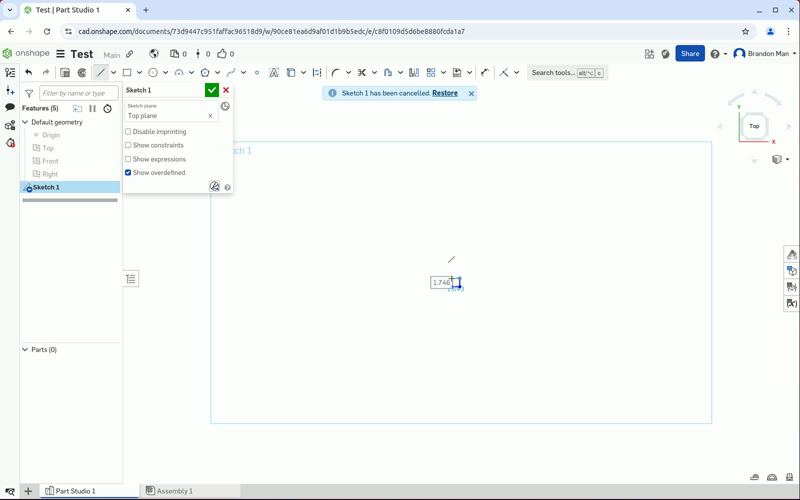
click(451, 278)
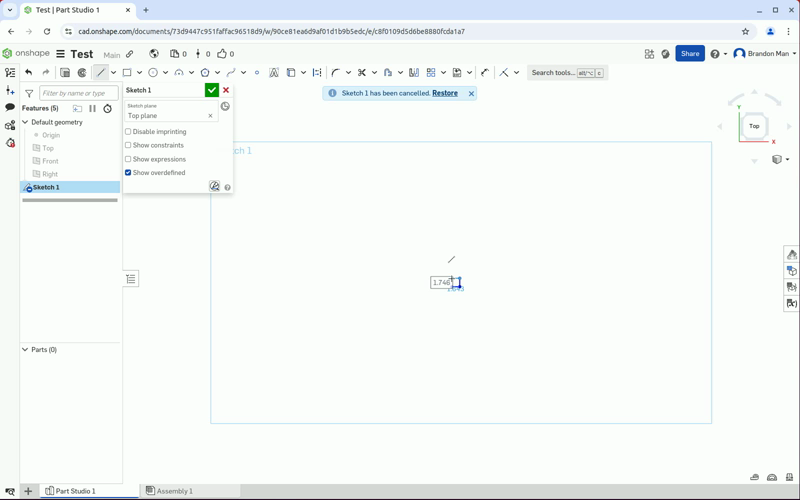
key_up(shift)
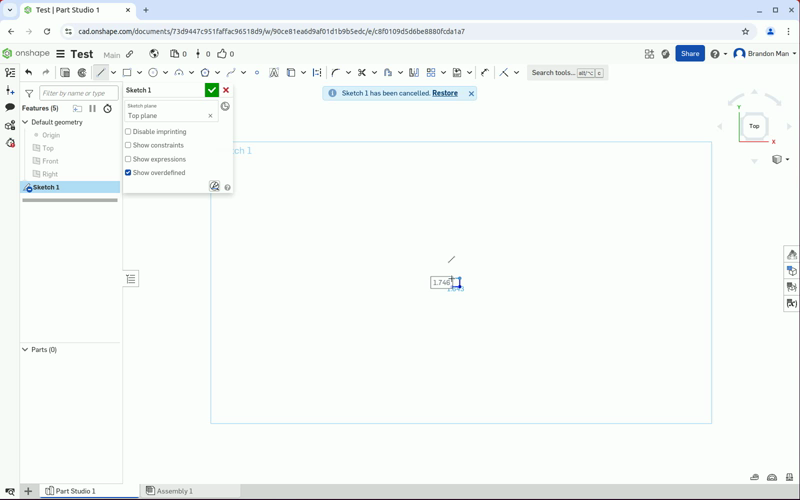
mouse_move(481, 278)
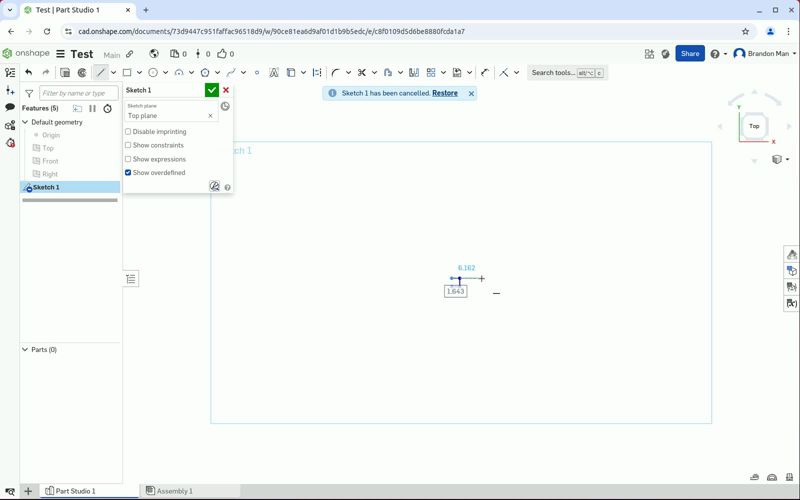
key_down(shift)
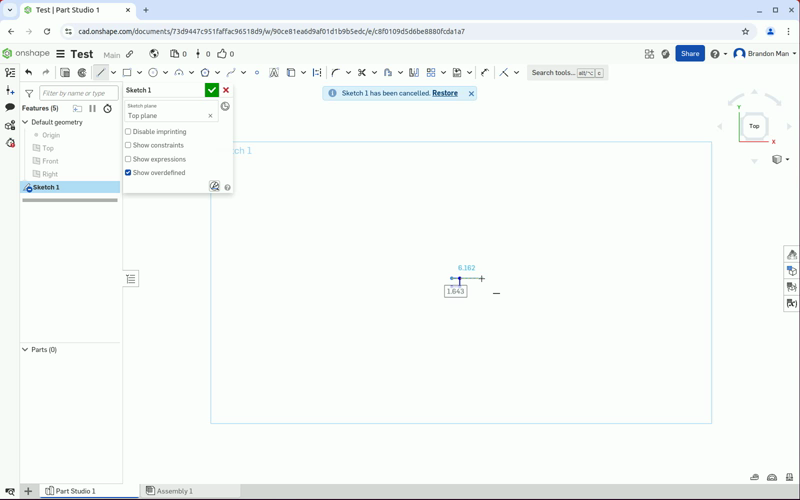
mouse_move(451, 286)
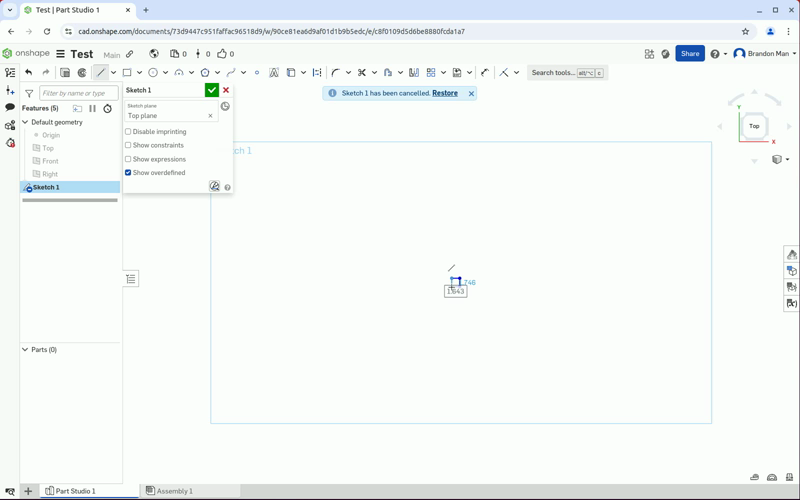
key_up(shift)
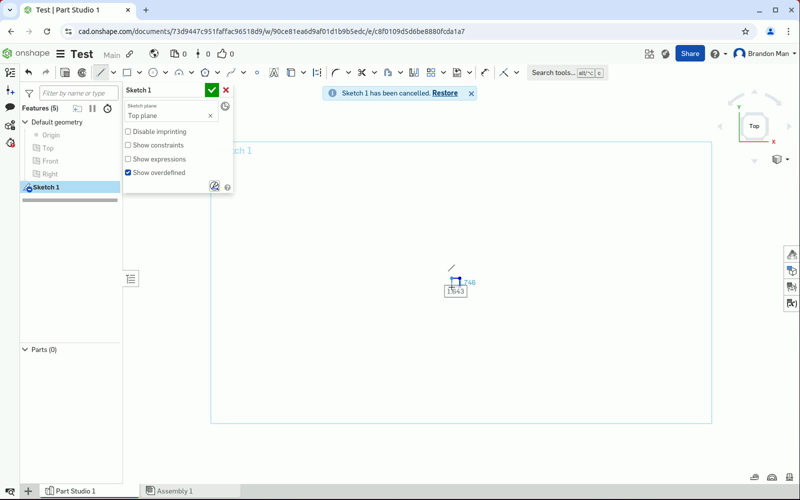
click(451, 286)
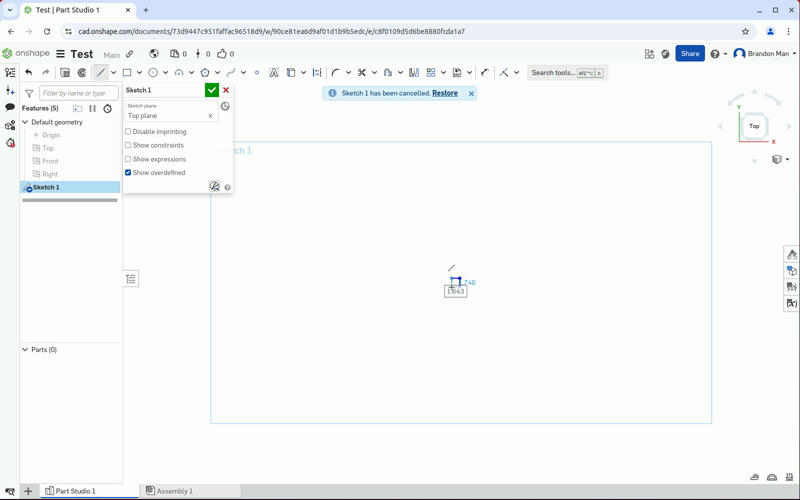
key(esc)
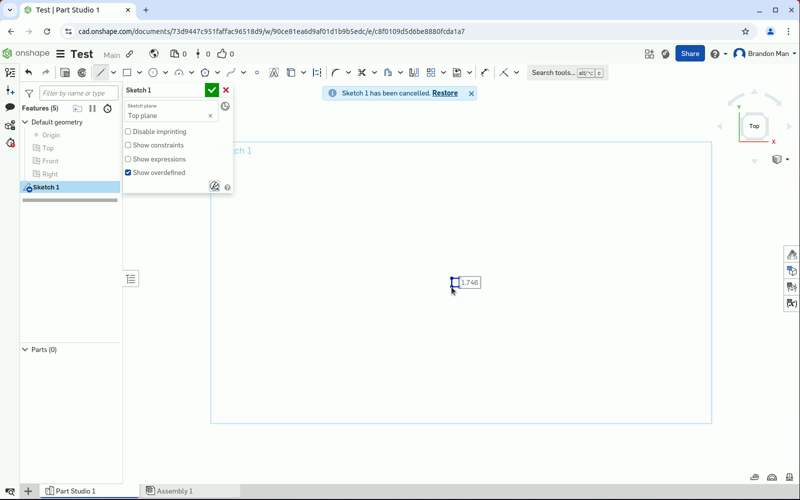
key(l)
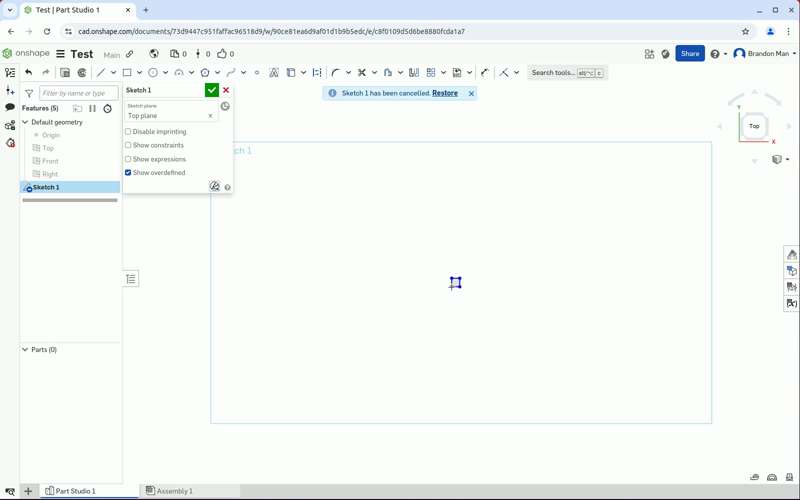
key_down(shift)
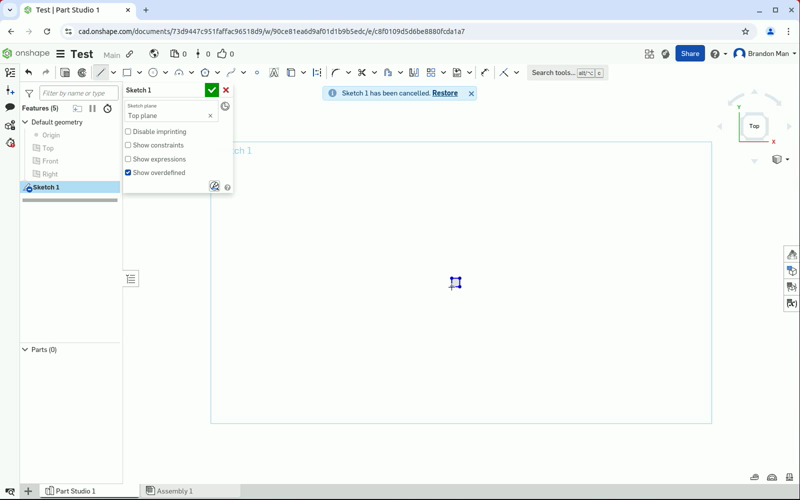
mouse_move(452, 285)
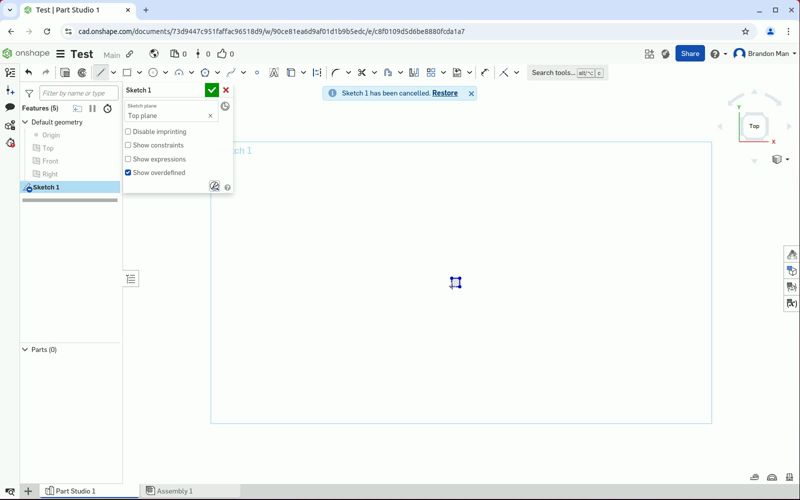
scroll(6)
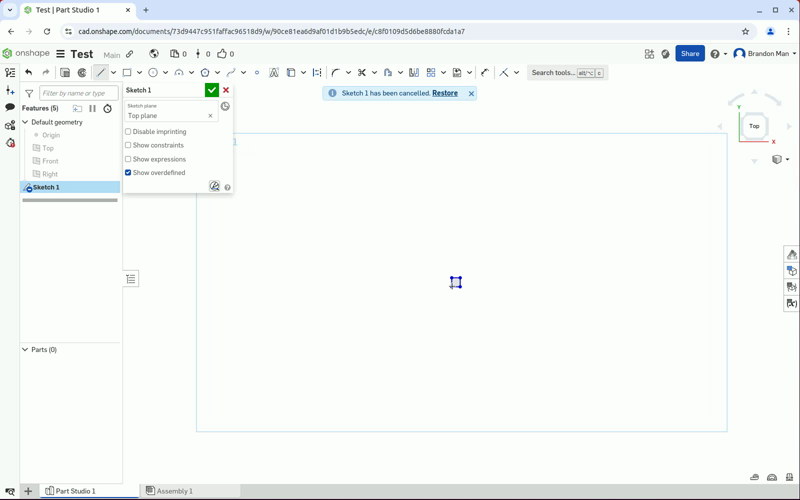
scroll(6)
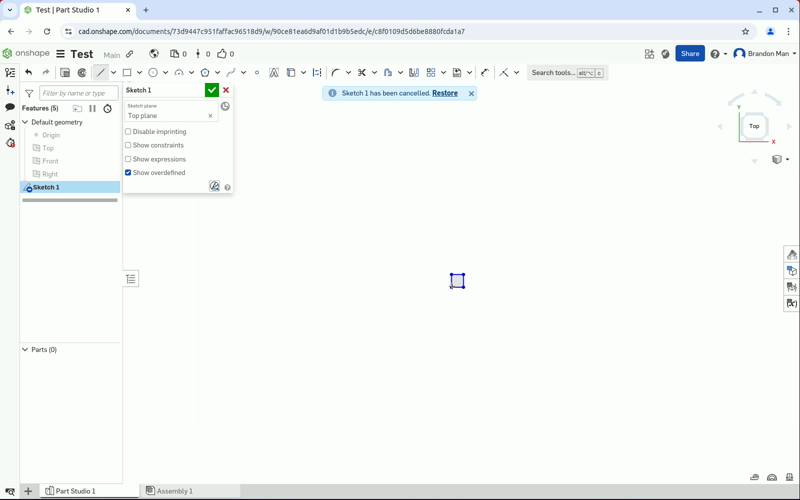
scroll(6)
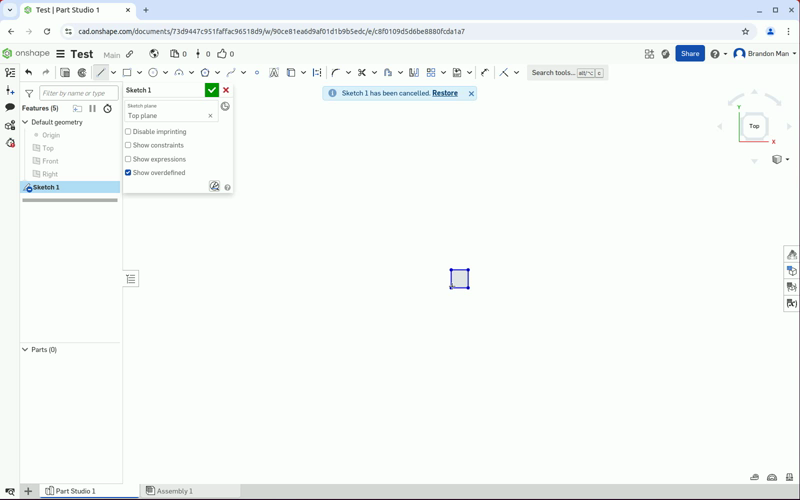
scroll(6)
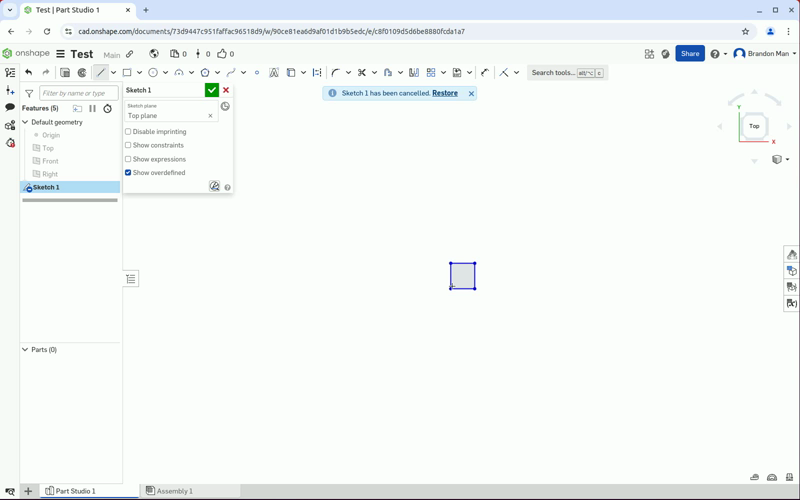
scroll(6)
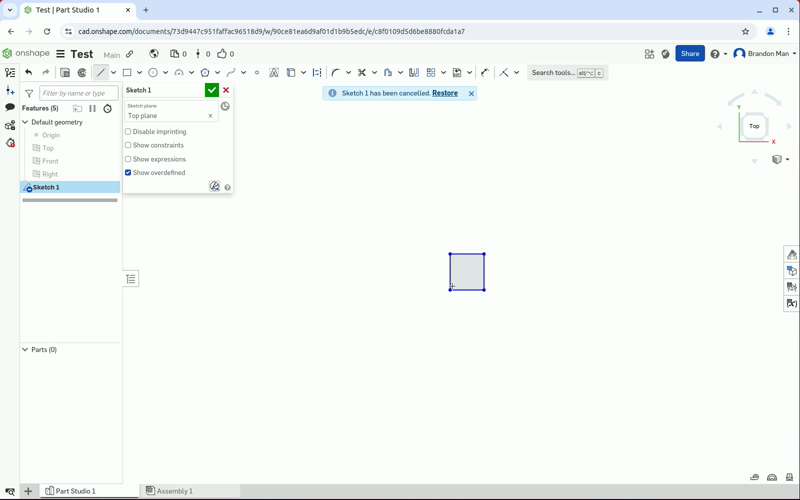
scroll(6)
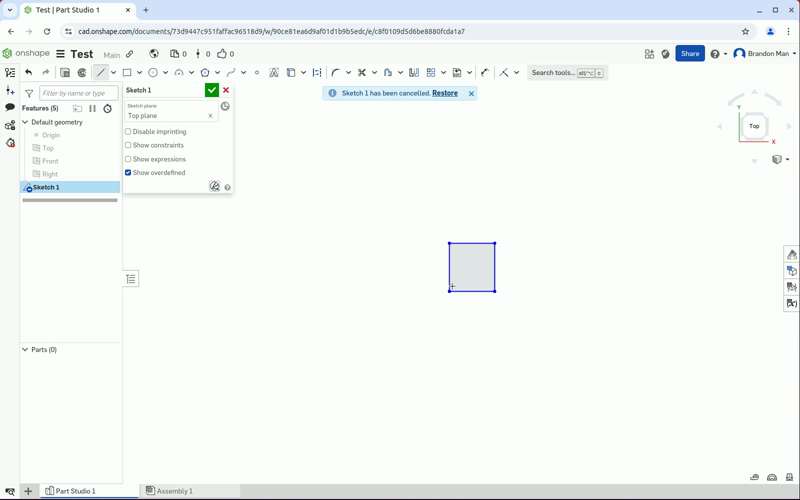
scroll(6)
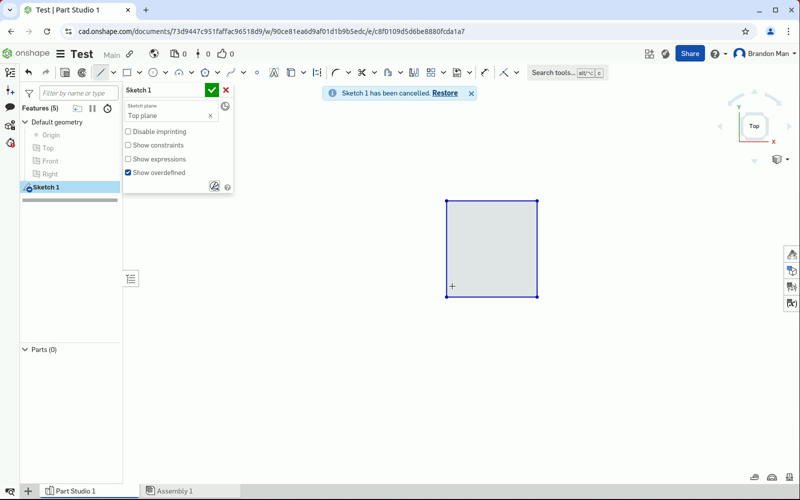
click(452, 285)
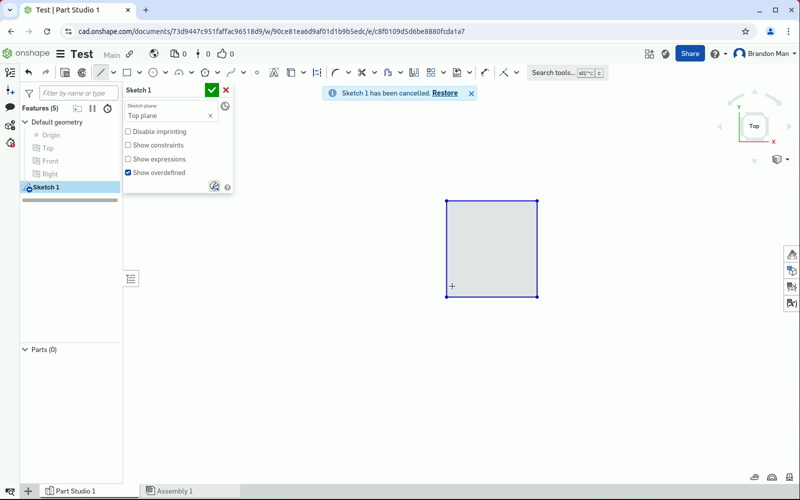
scroll(-6)
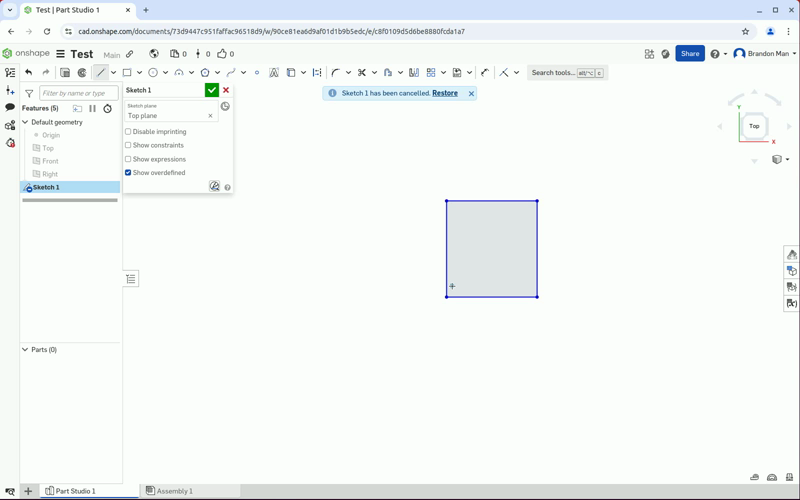
scroll(-6)
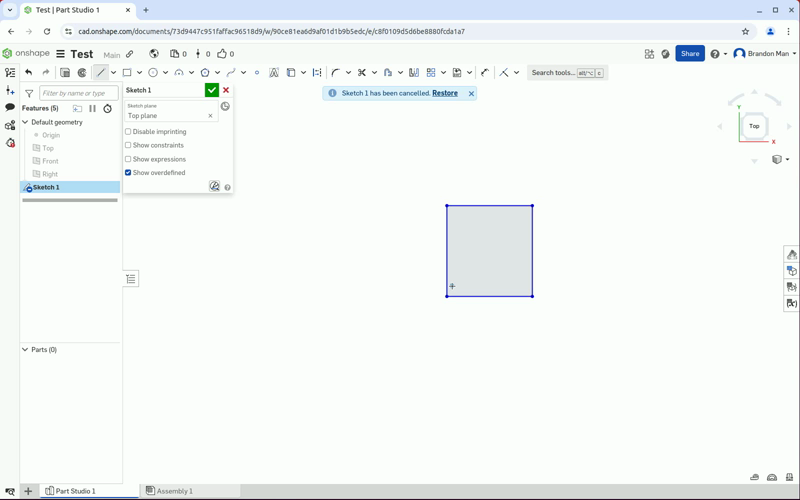
scroll(-6)
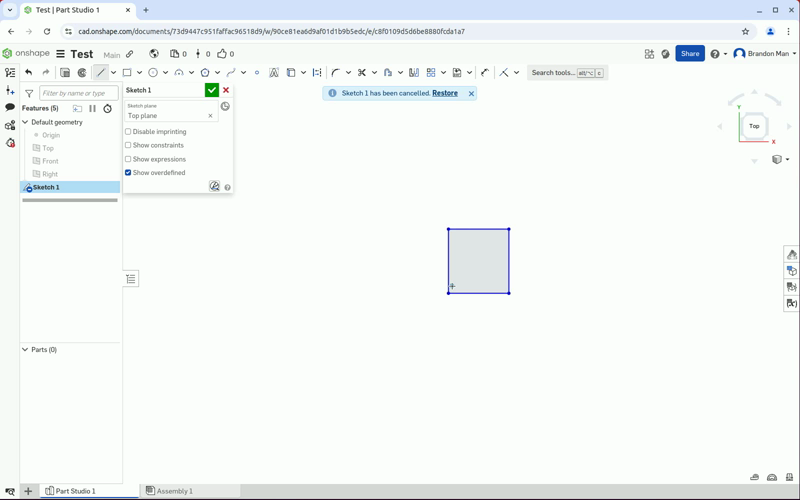
scroll(-6)
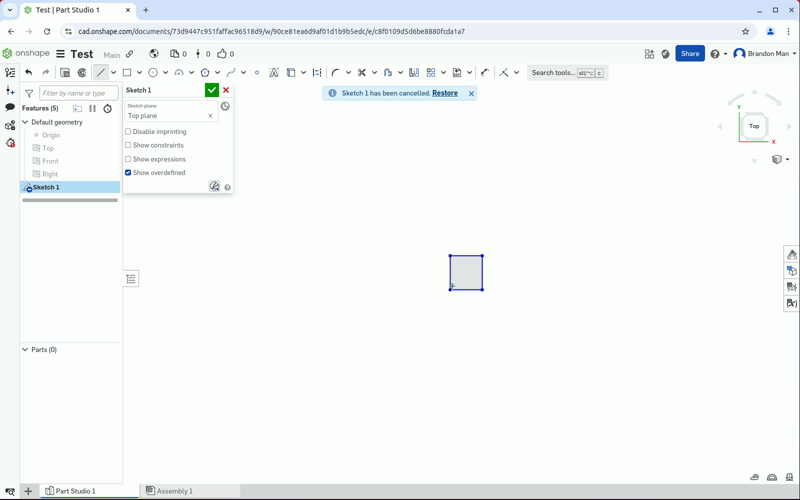
scroll(-6)
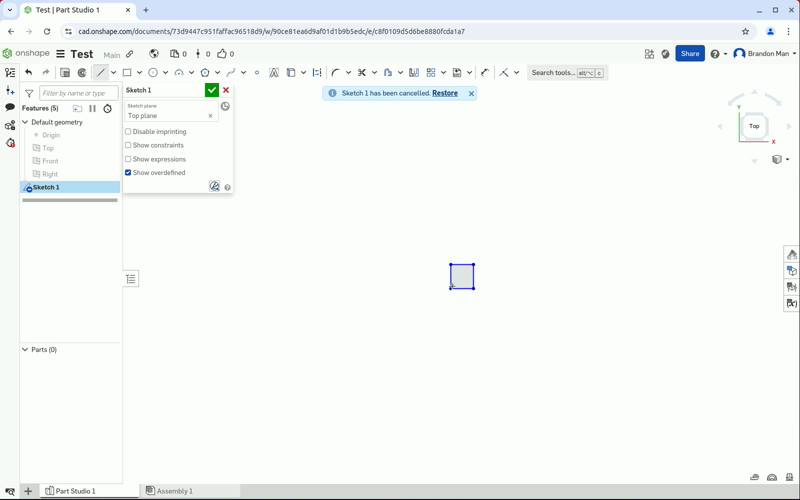
scroll(-6)
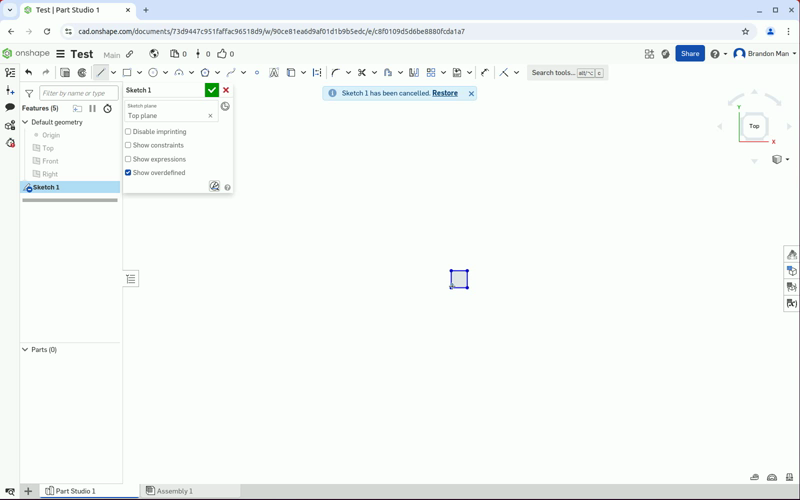
scroll(-6)
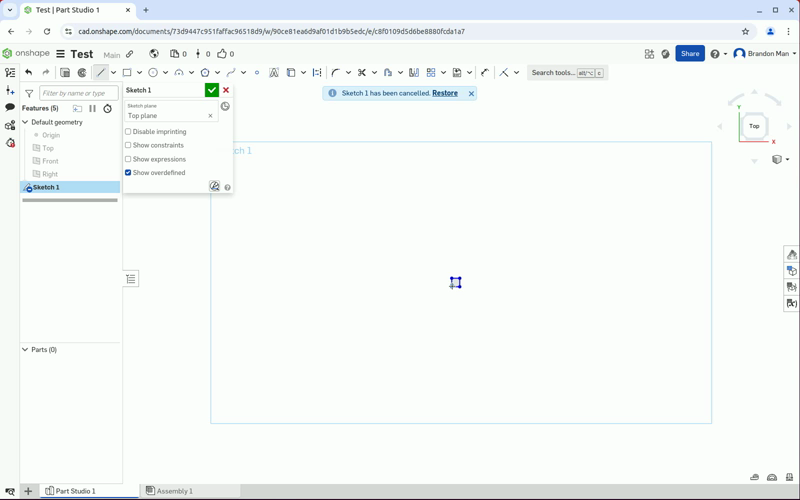
key_up(shift)
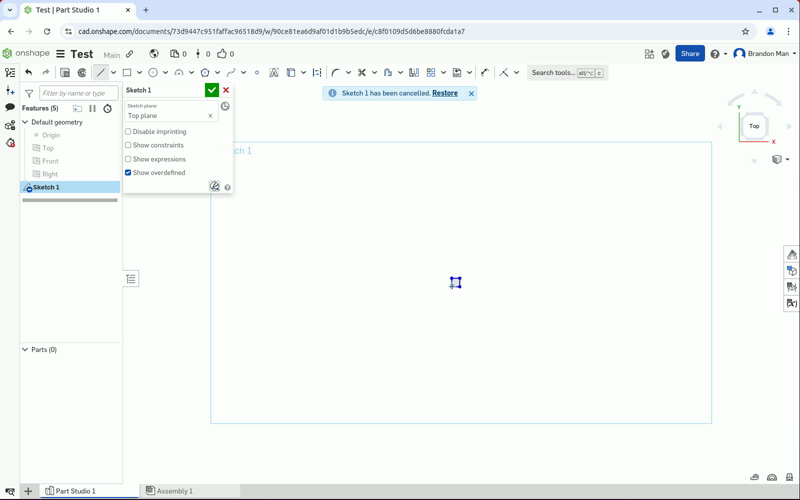
key_down(shift)
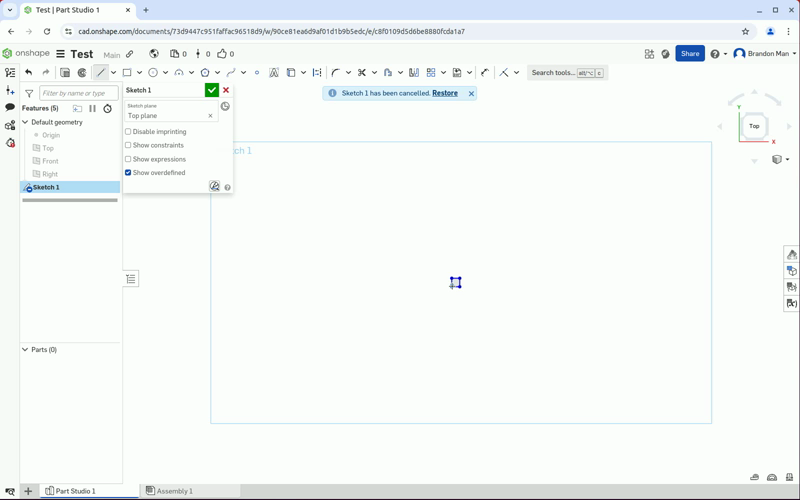
mouse_move(482, 285)
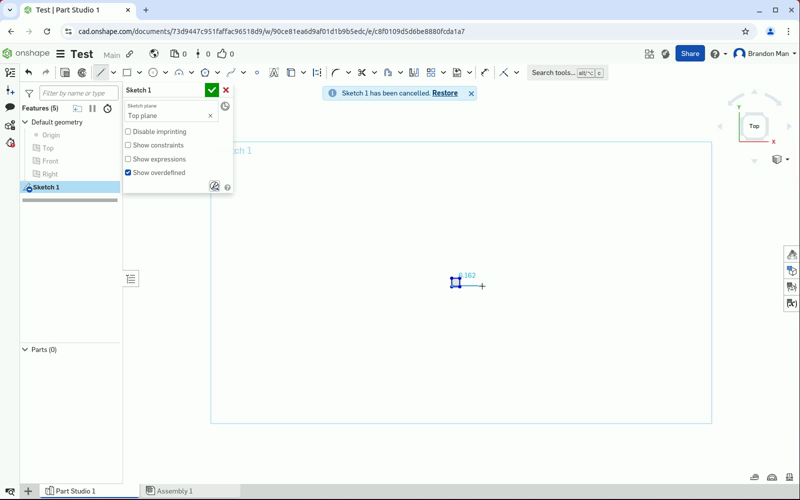
mouse_move(458, 285)
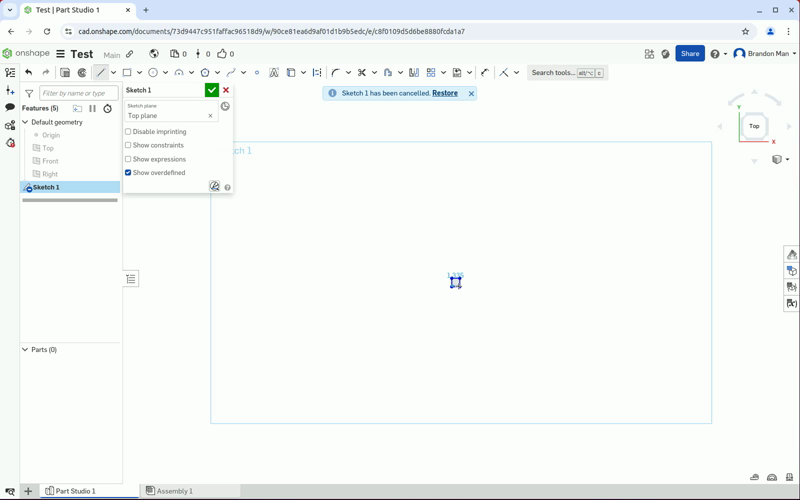
scroll(6)
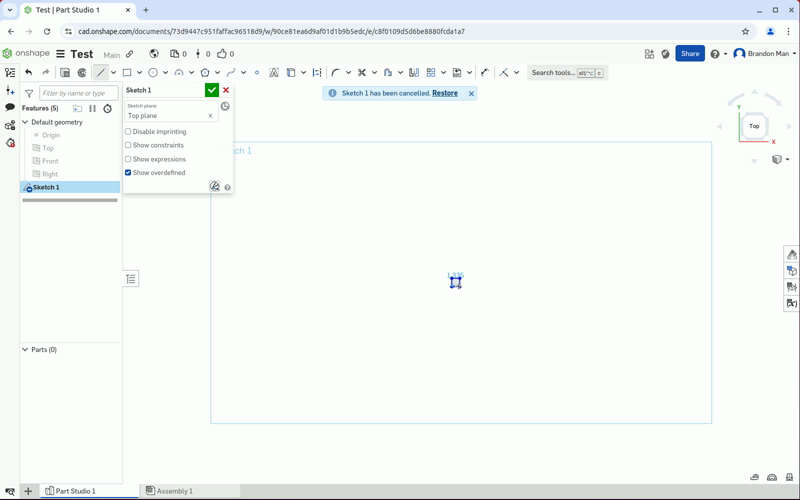
scroll(6)
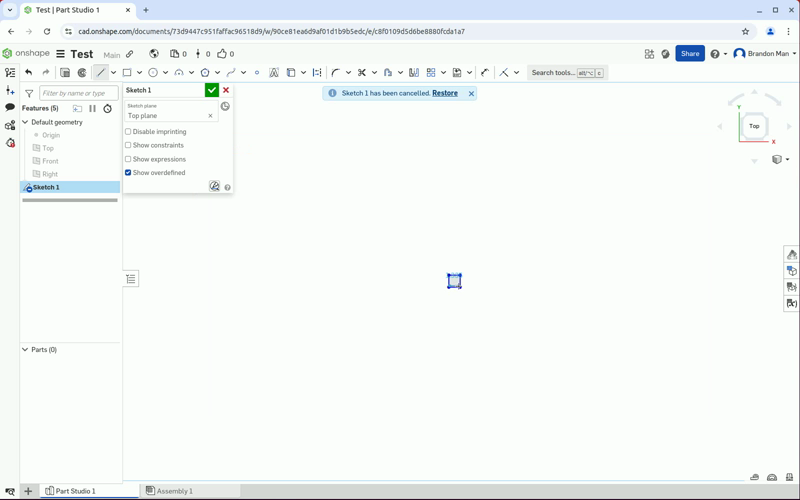
scroll(6)
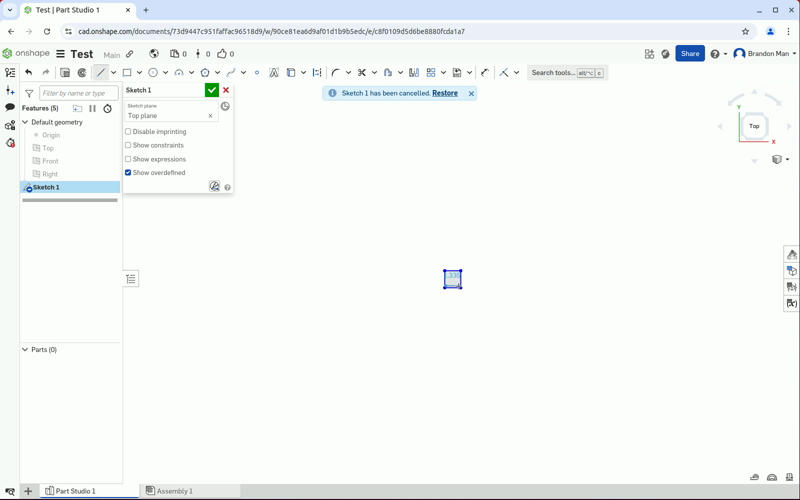
scroll(6)
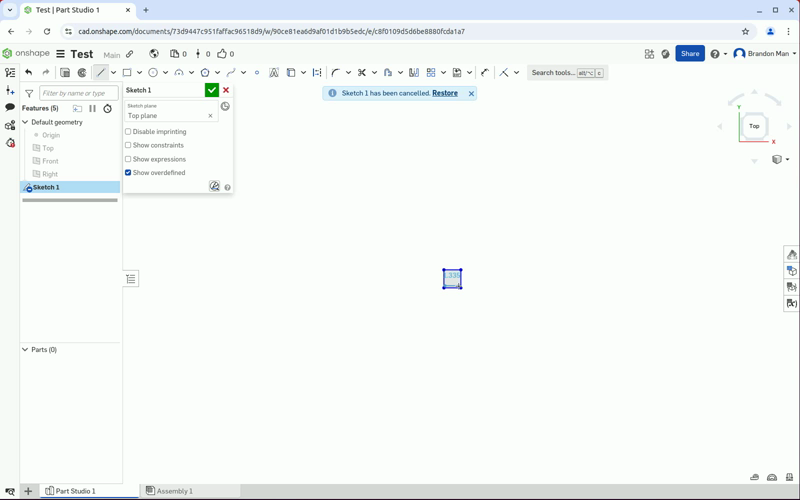
scroll(6)
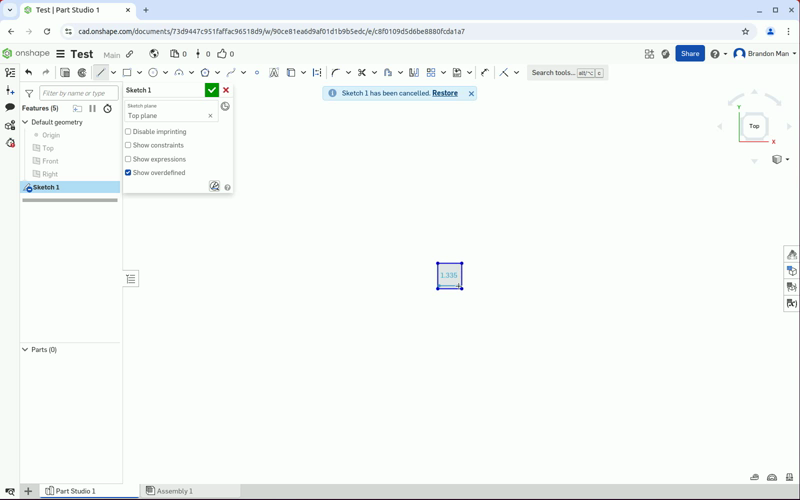
scroll(6)
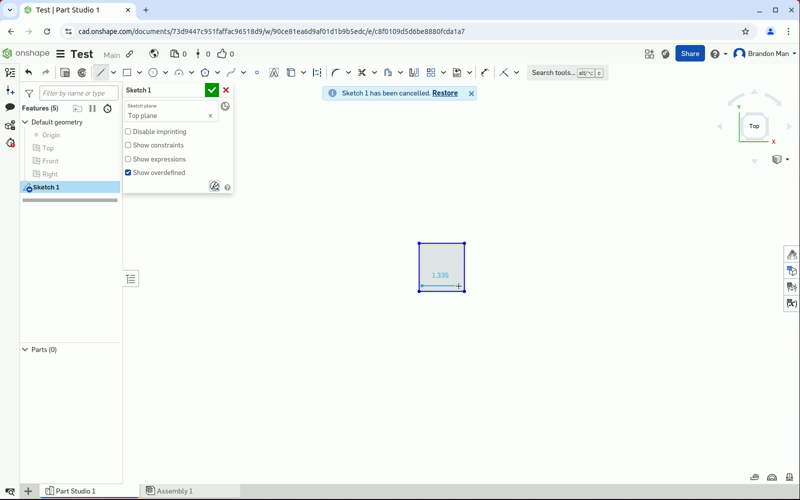
scroll(6)
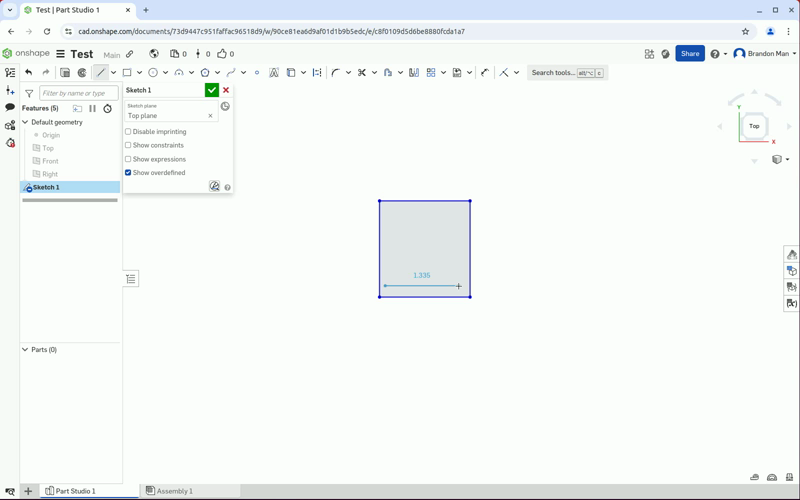
click(458, 285)
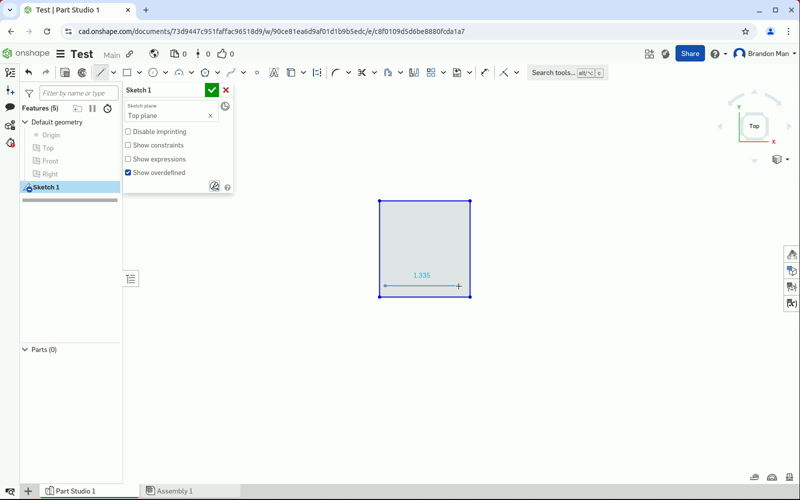
scroll(-6)
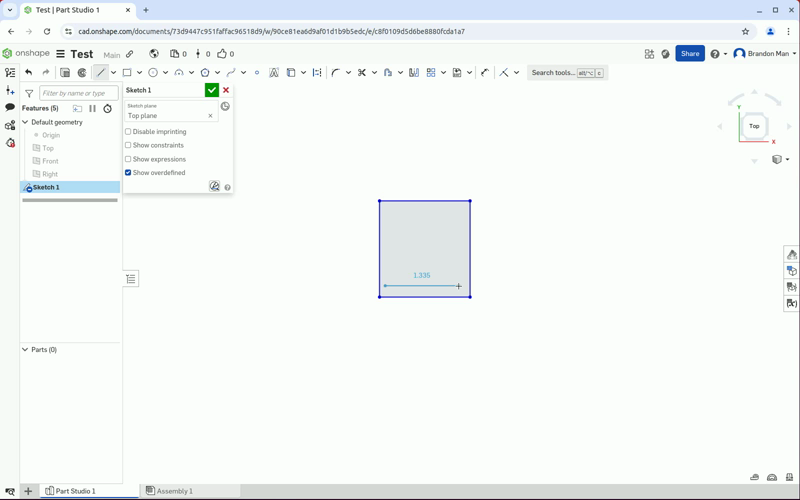
scroll(-6)
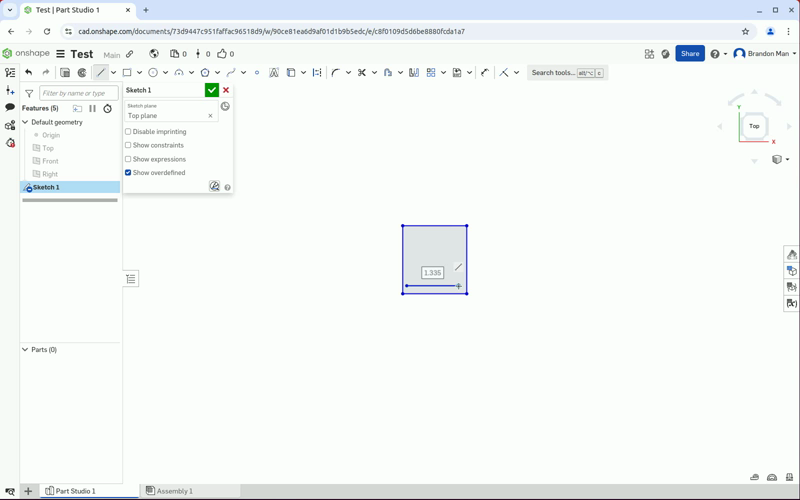
scroll(-6)
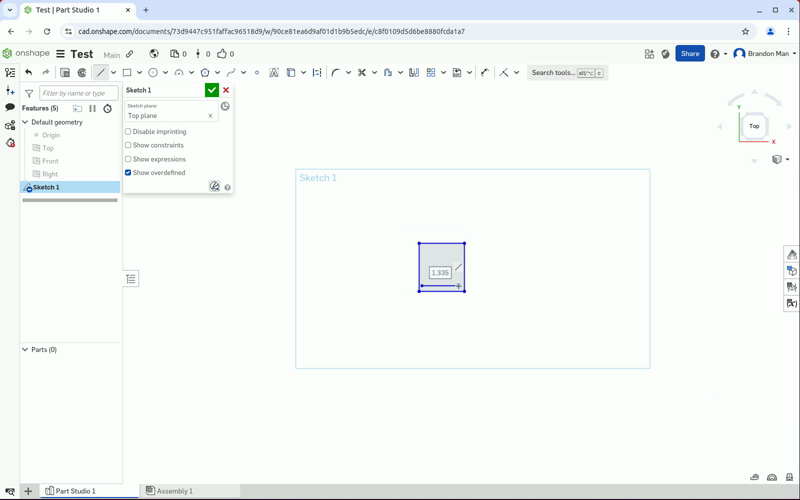
scroll(-6)
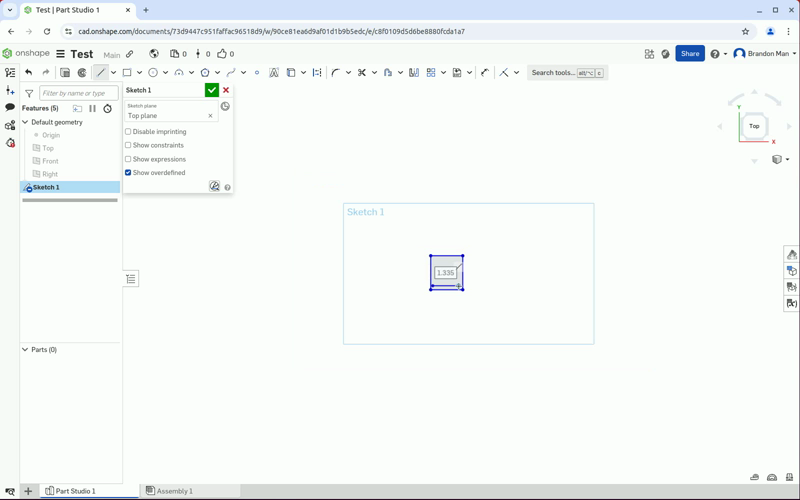
scroll(-6)
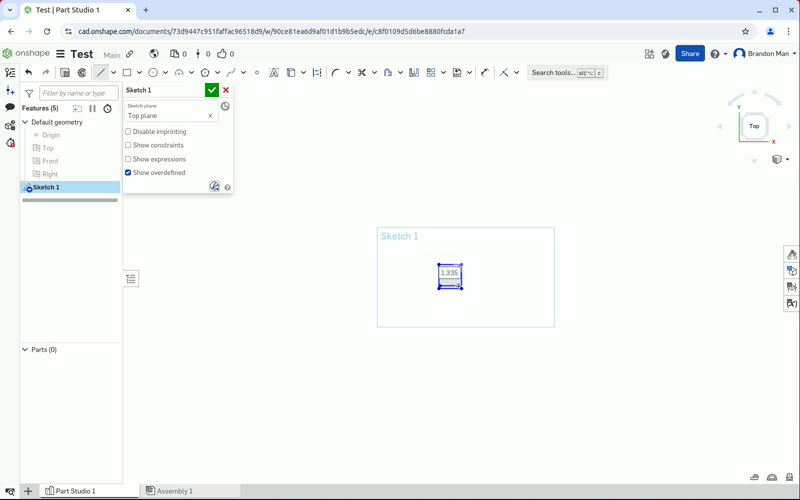
scroll(-6)
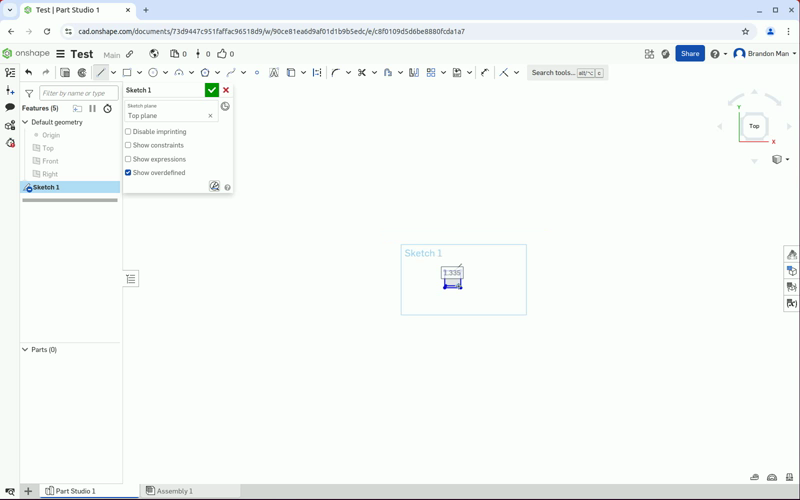
scroll(-6)
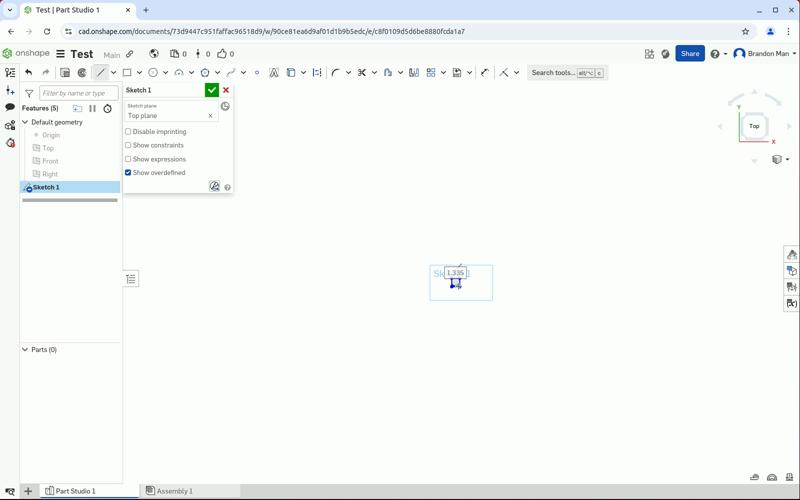
key_up(shift)
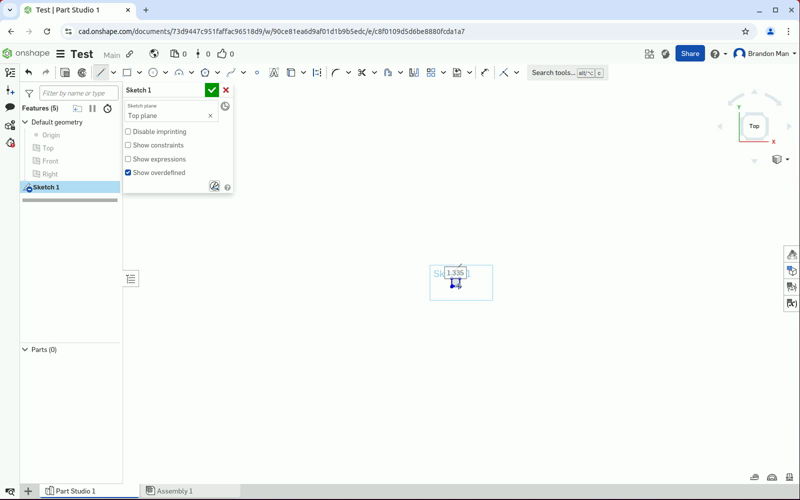
key_down(shift)
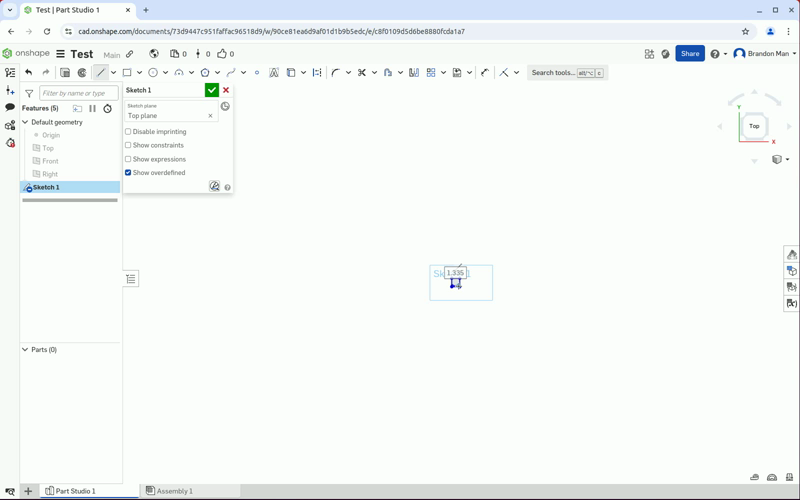
mouse_move(489, 285)
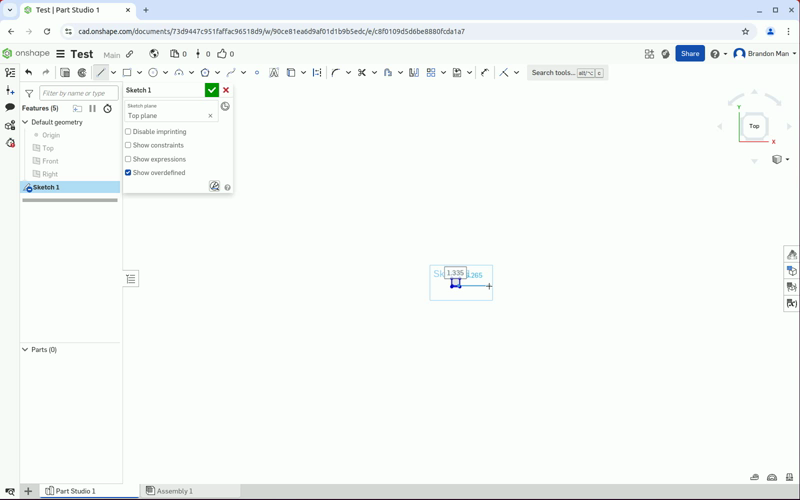
mouse_move(458, 278)
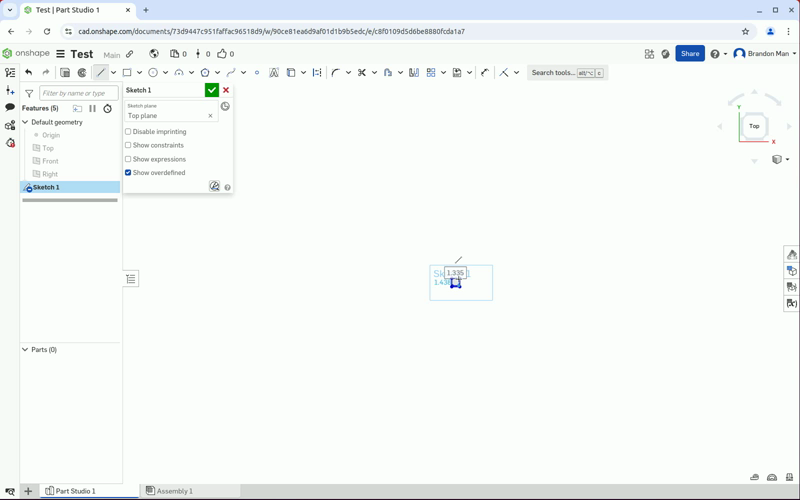
scroll(6)
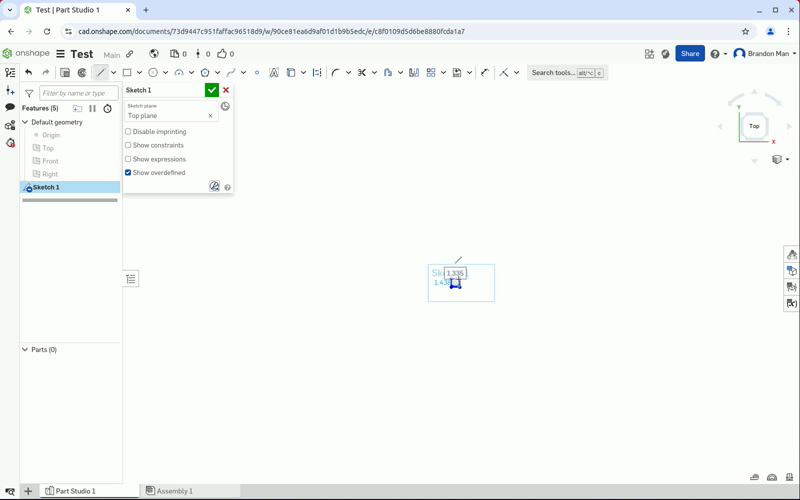
scroll(6)
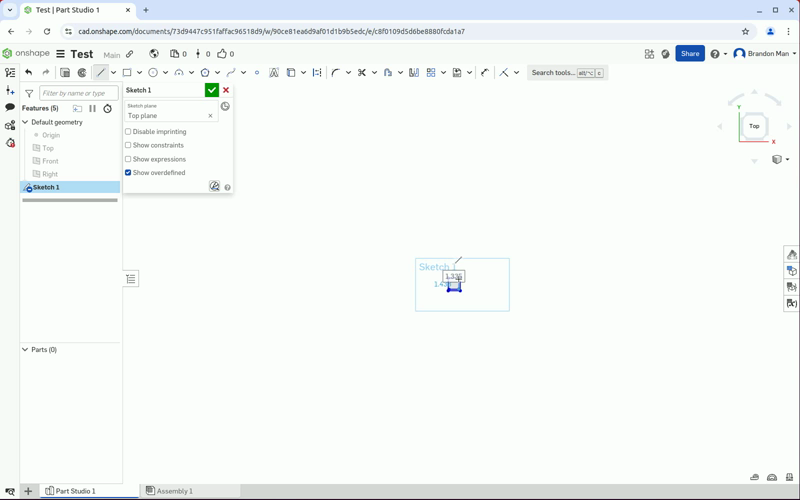
scroll(6)
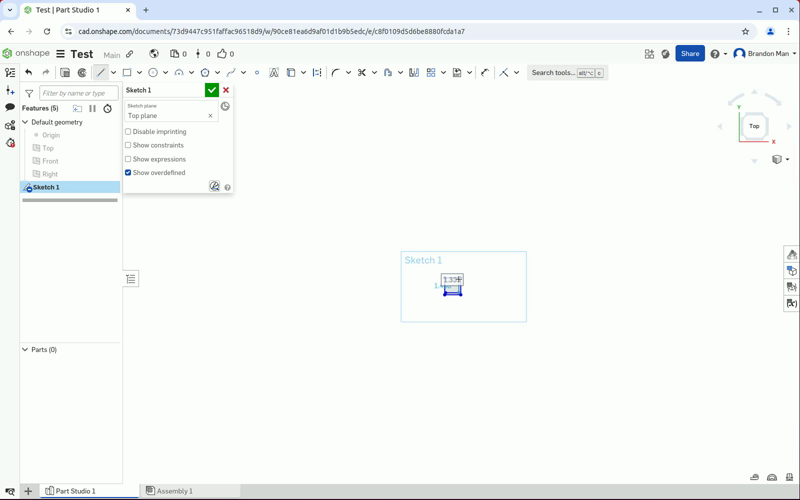
scroll(6)
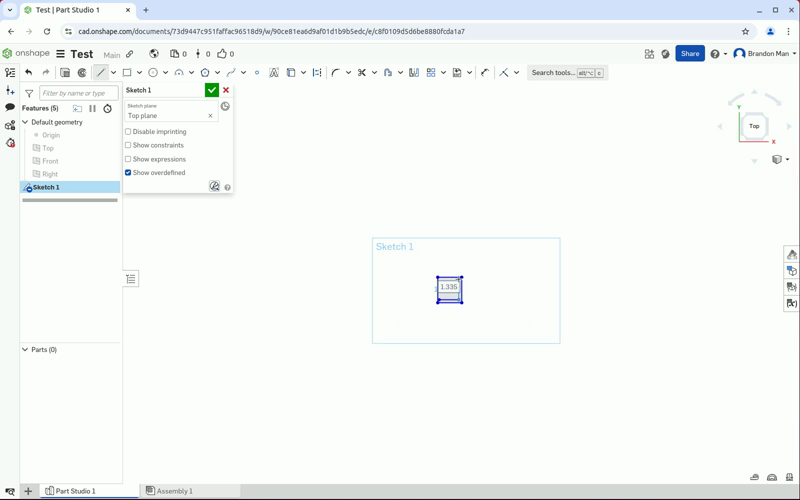
scroll(6)
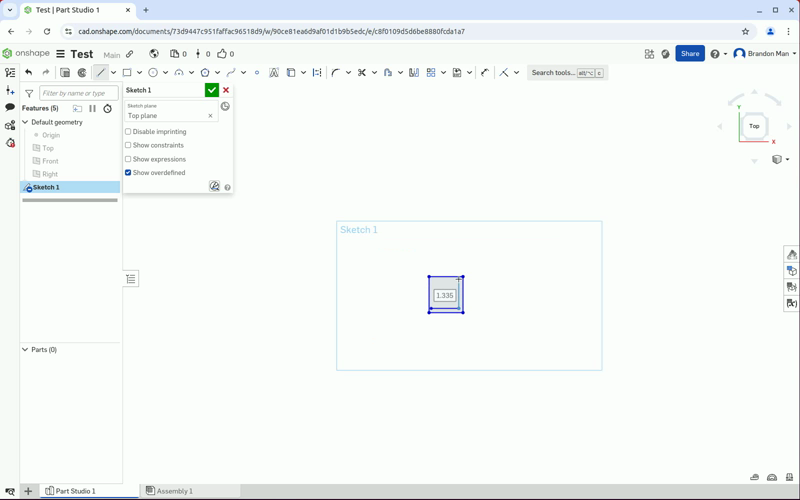
scroll(6)
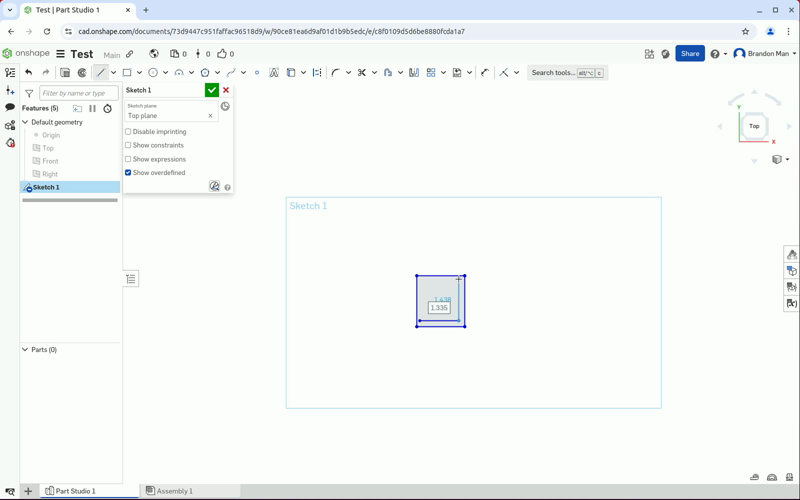
scroll(6)
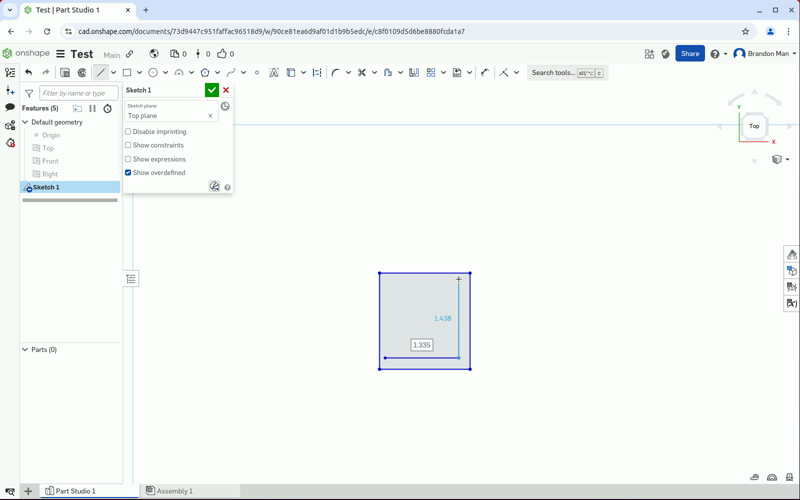
click(458, 278)
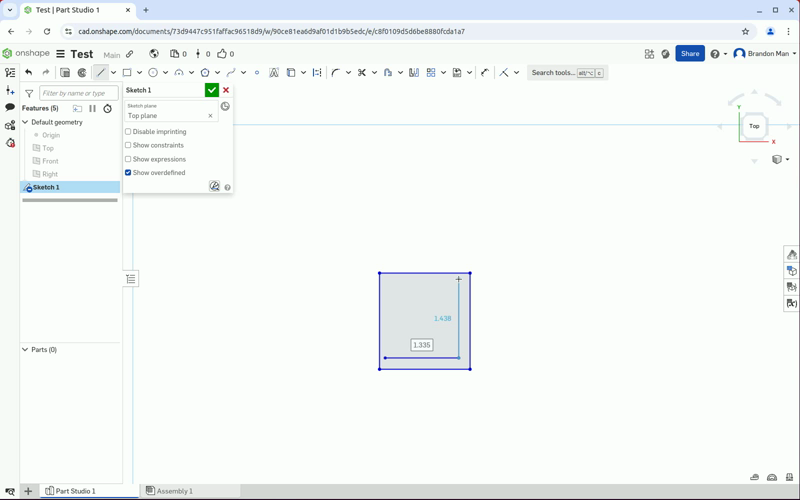
scroll(-6)
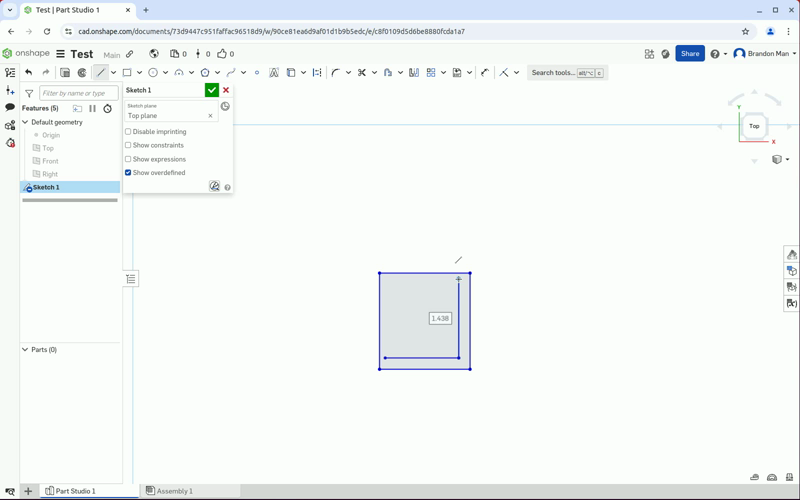
scroll(-6)
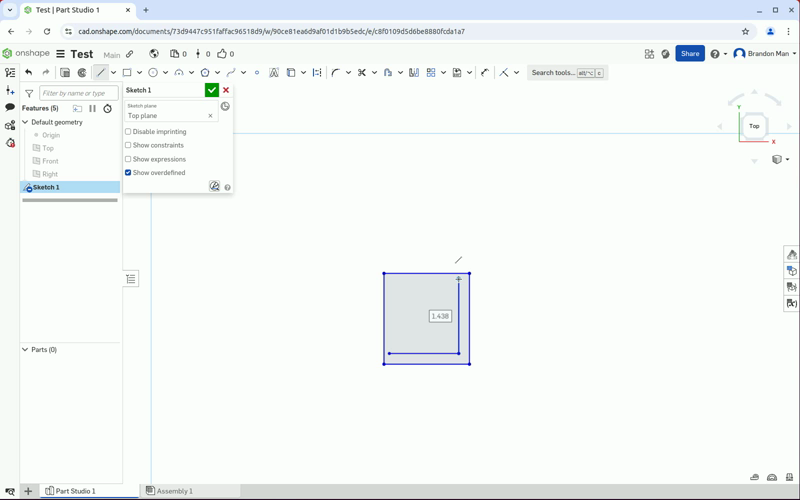
scroll(-6)
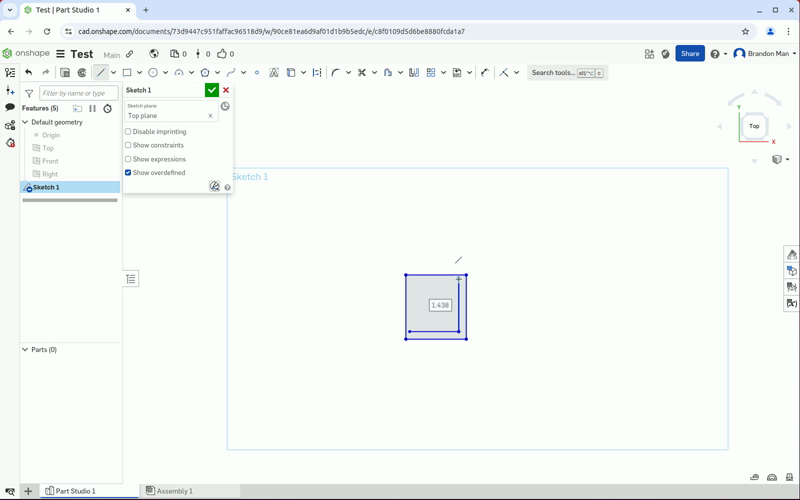
scroll(-6)
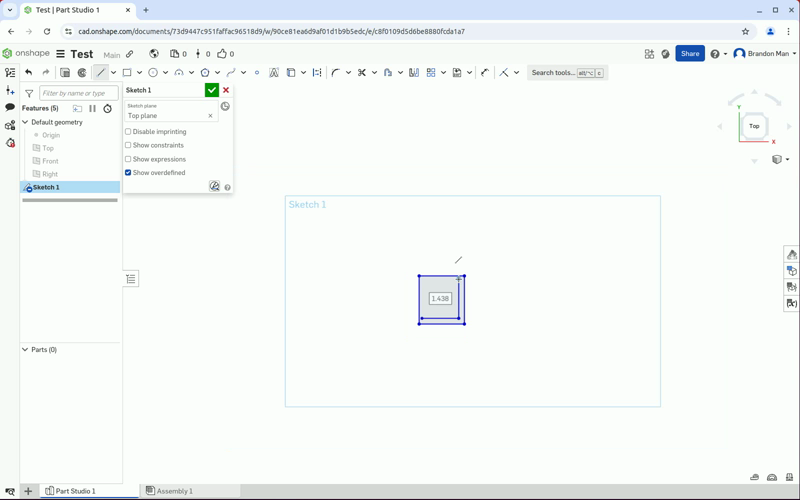
scroll(-6)
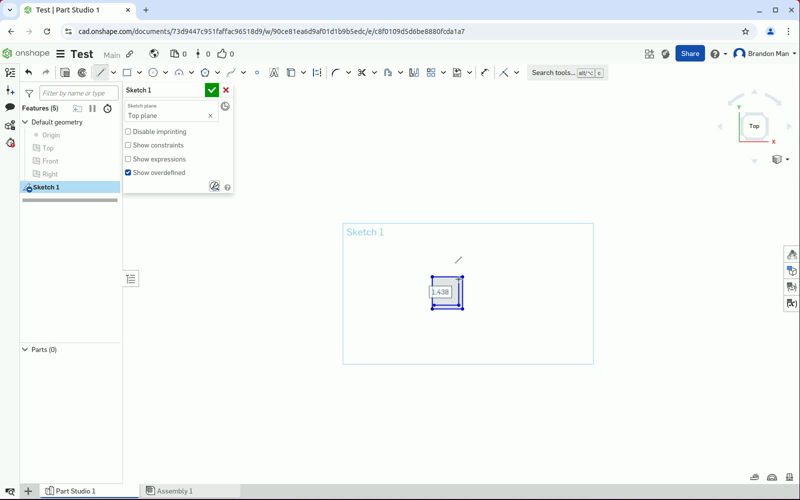
scroll(-6)
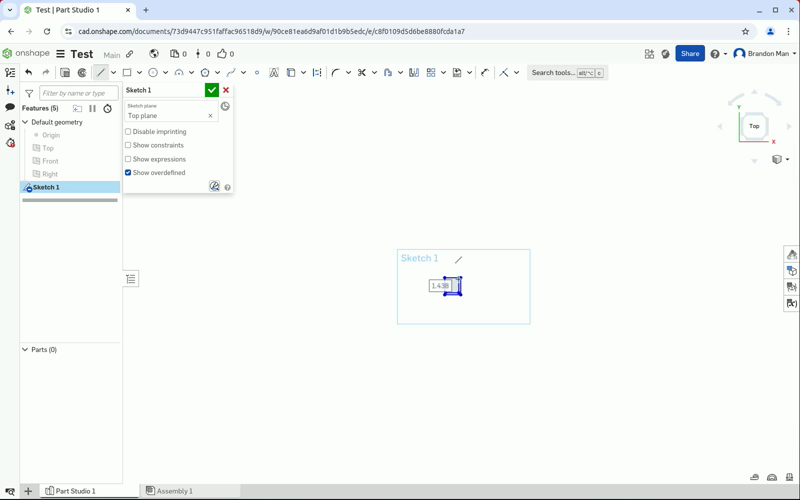
scroll(-6)
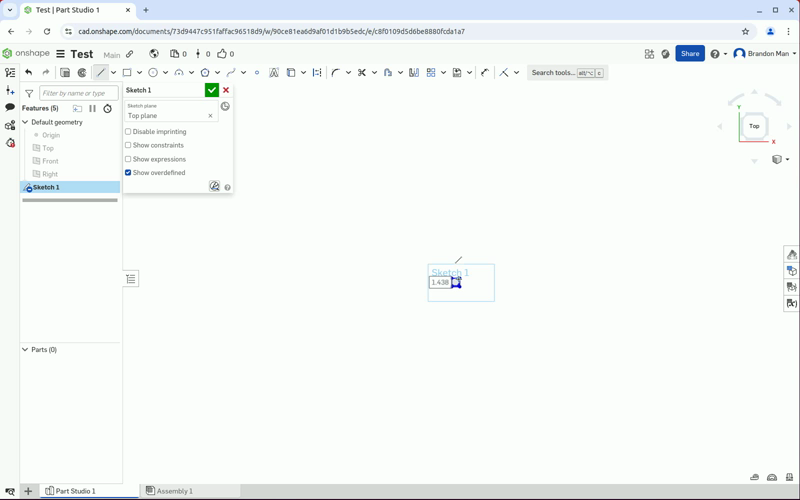
key_up(shift)
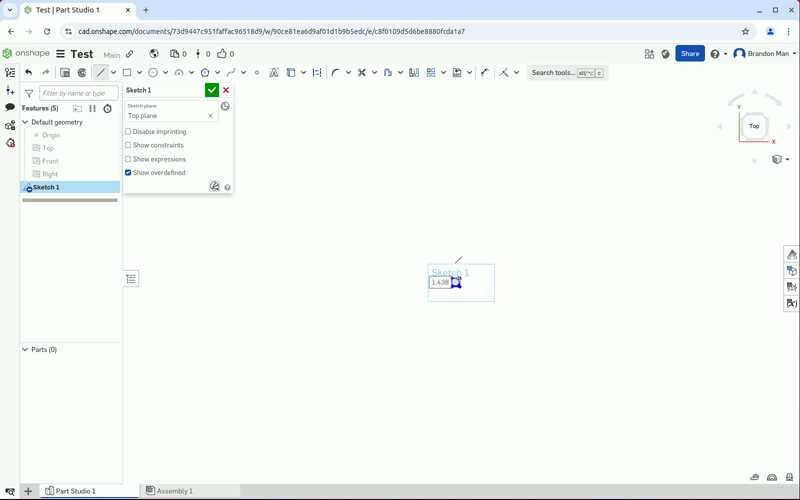
key_down(shift)
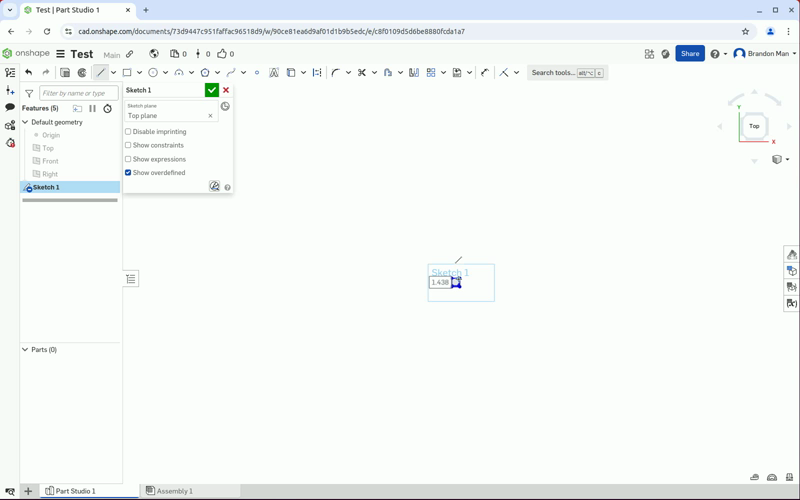
mouse_move(489, 278)
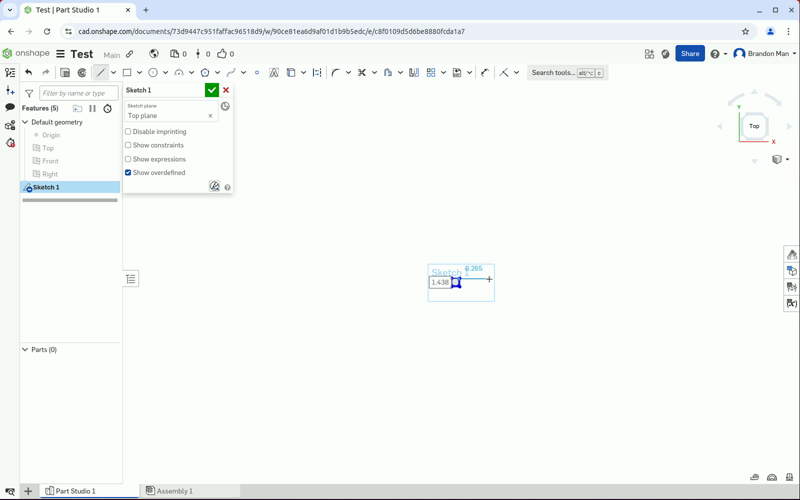
mouse_move(452, 278)
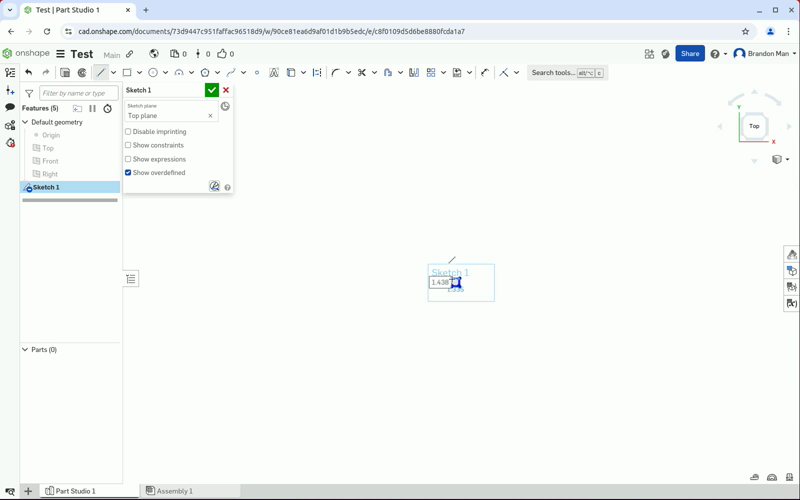
scroll(6)
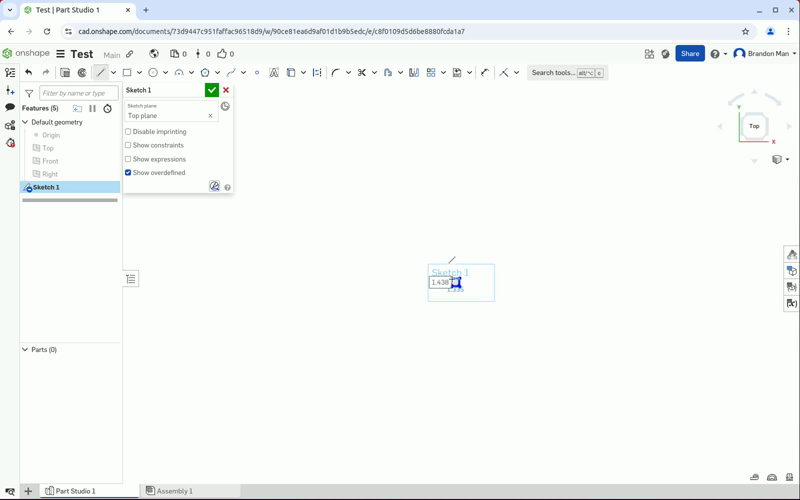
scroll(6)
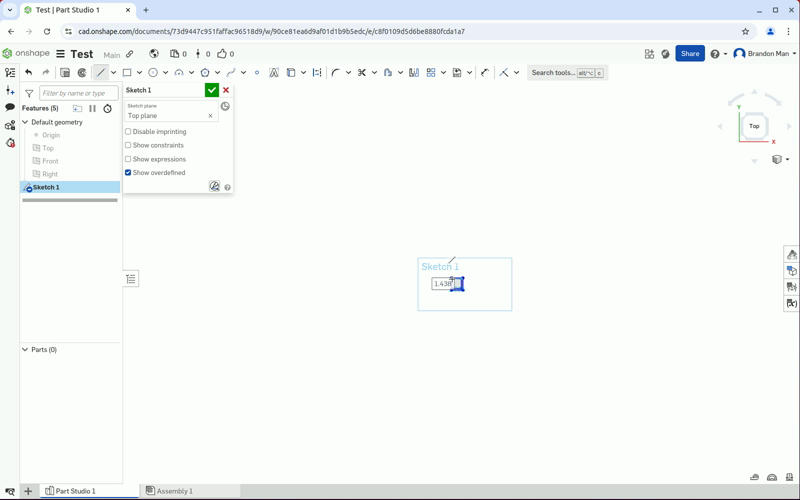
scroll(6)
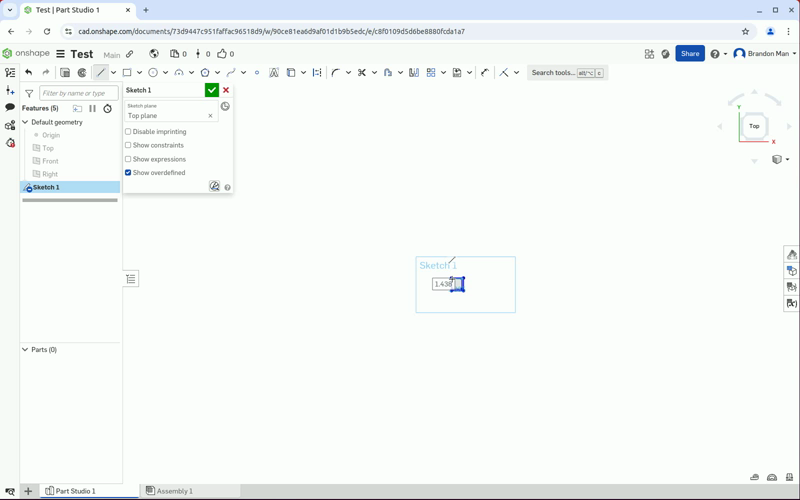
scroll(6)
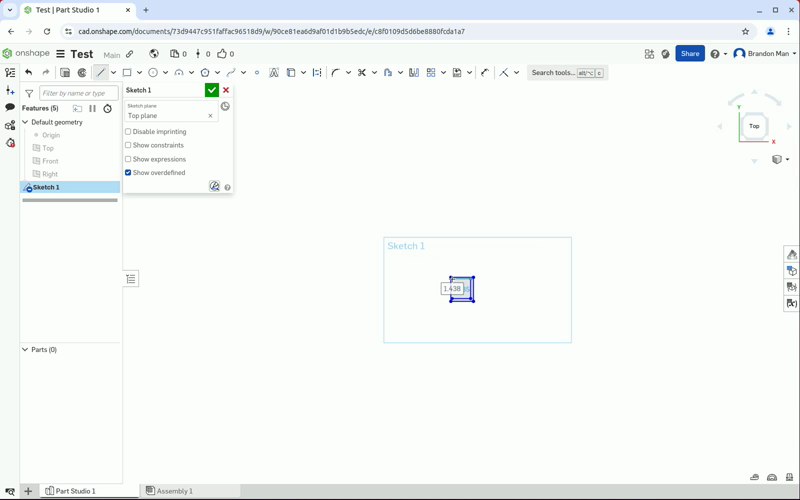
scroll(6)
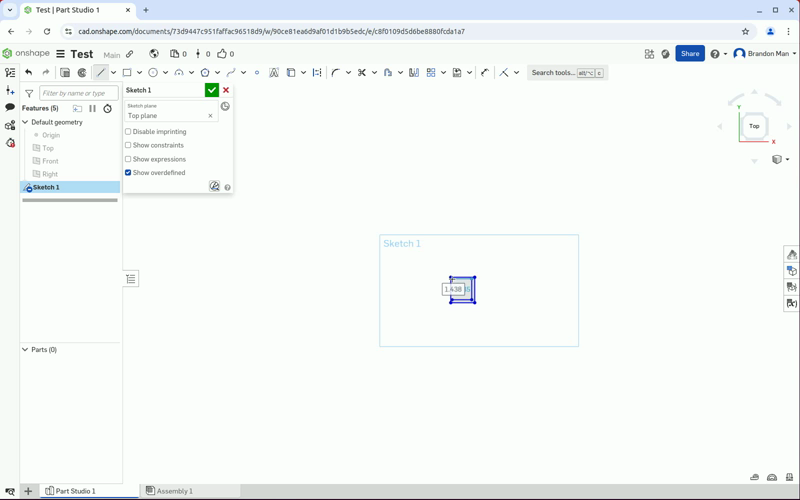
scroll(6)
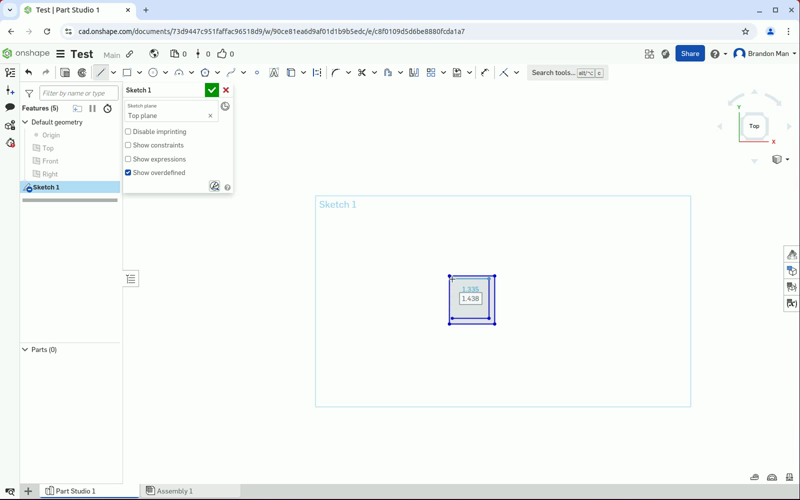
scroll(6)
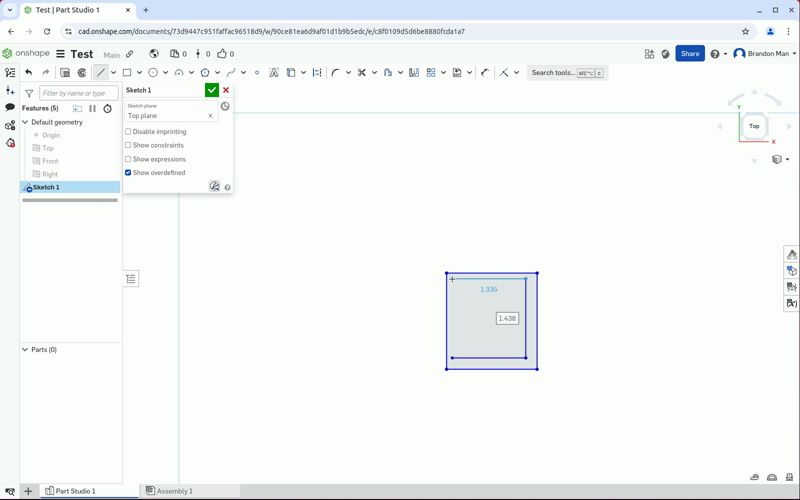
click(452, 278)
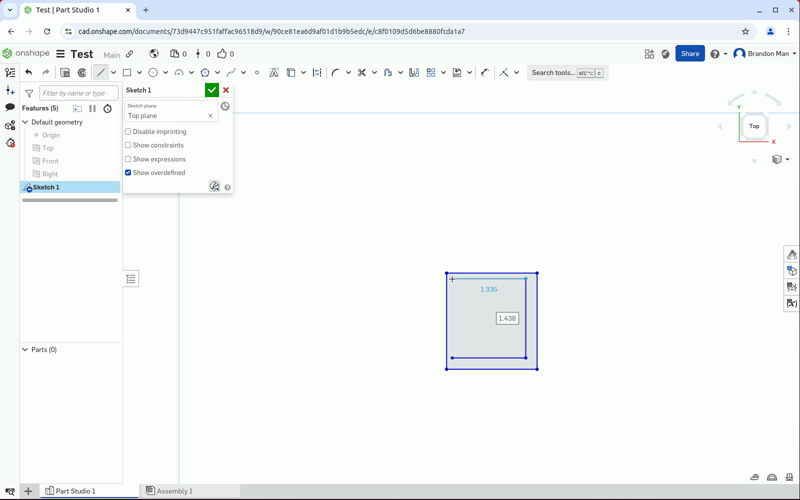
scroll(-6)
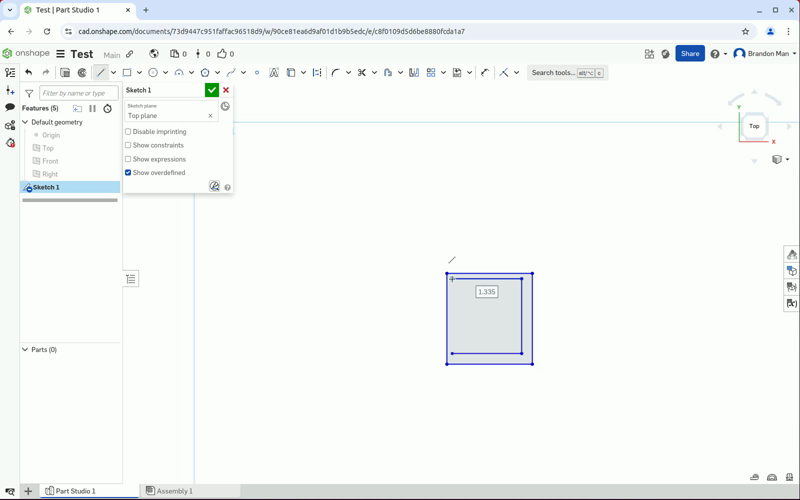
scroll(-6)
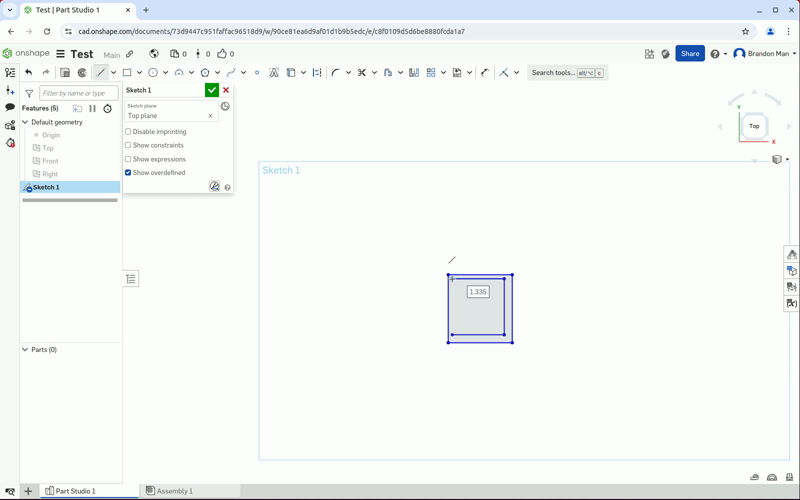
scroll(-6)
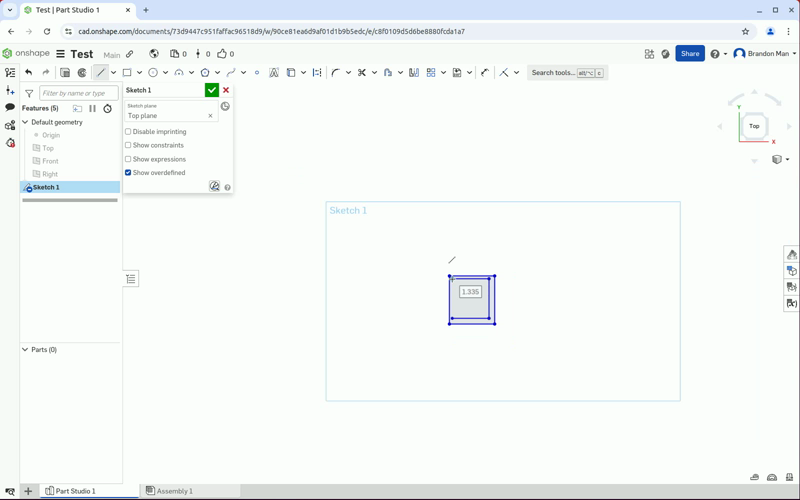
scroll(-6)
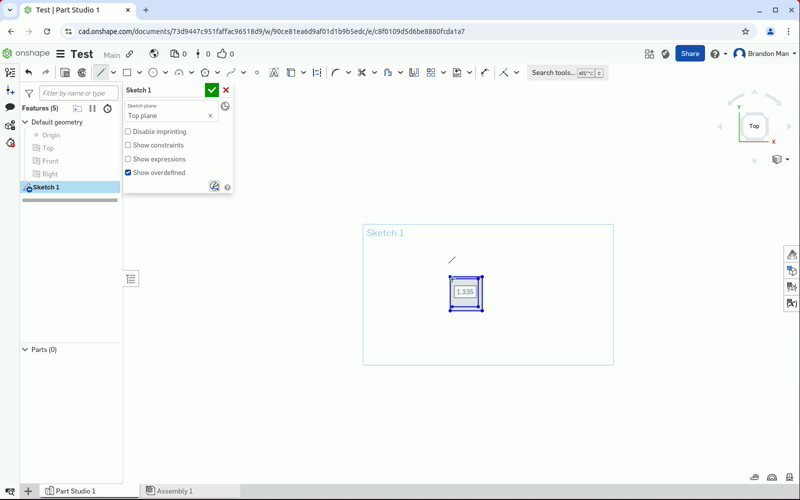
scroll(-6)
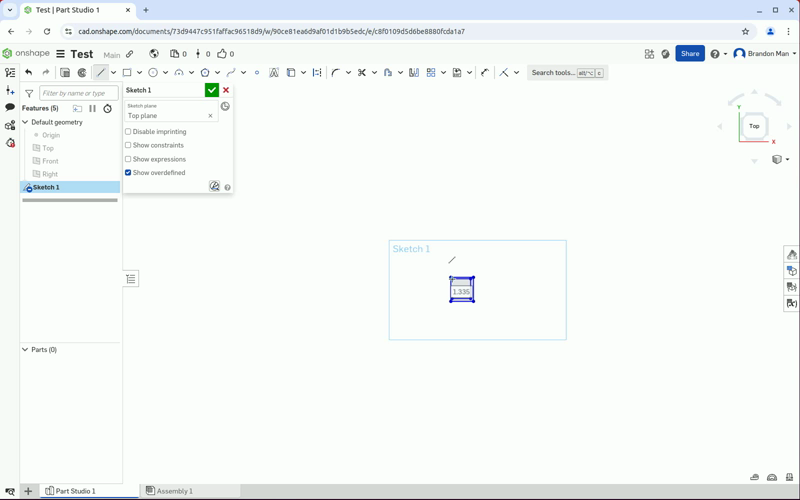
scroll(-6)
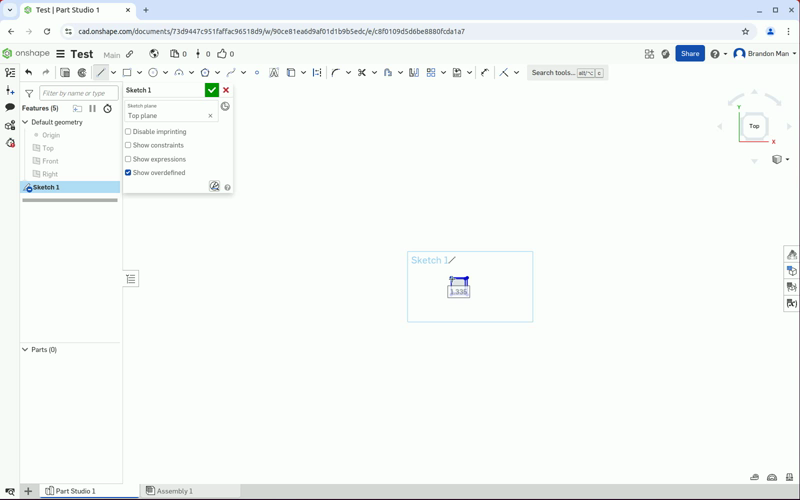
scroll(-6)
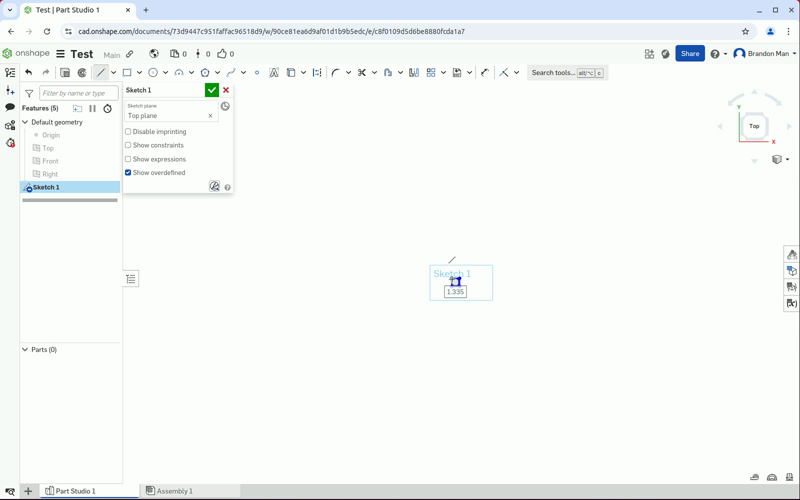
key_up(shift)
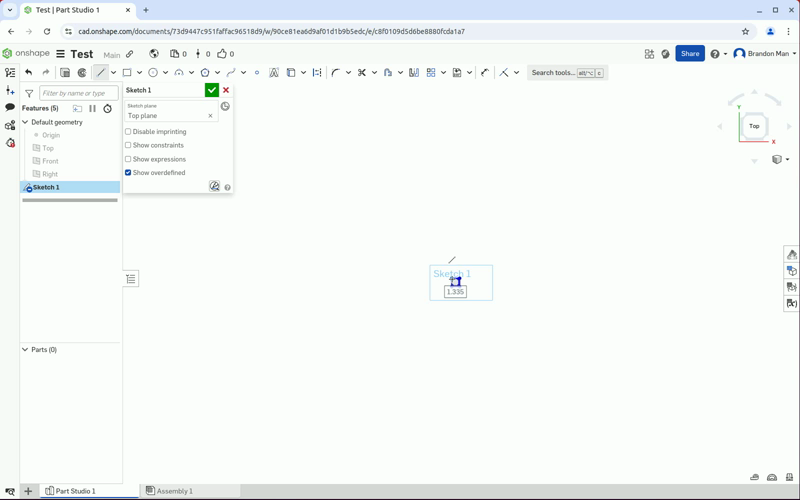
mouse_move(482, 278)
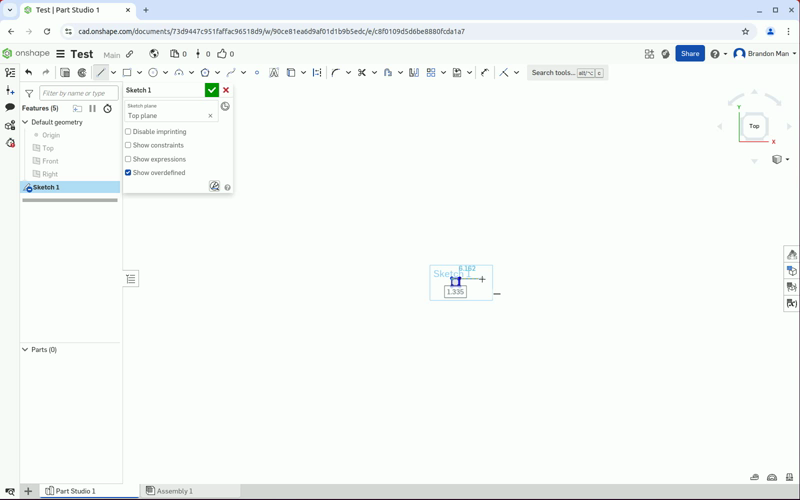
key_down(shift)
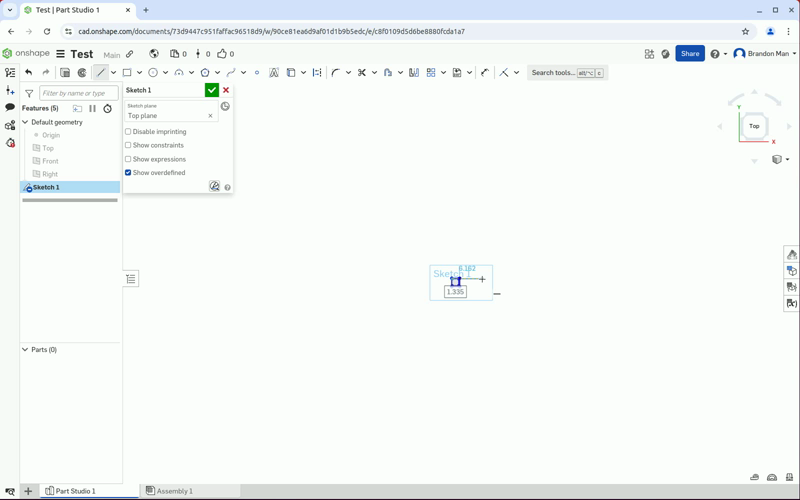
mouse_move(452, 285)
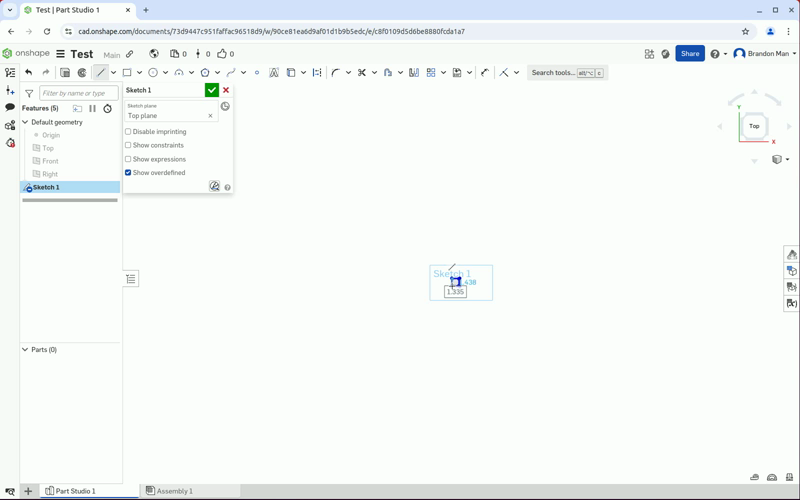
scroll(6)
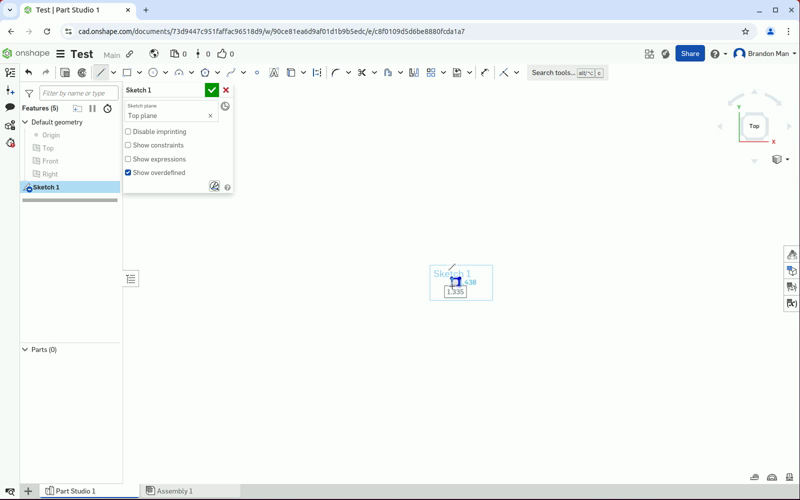
scroll(6)
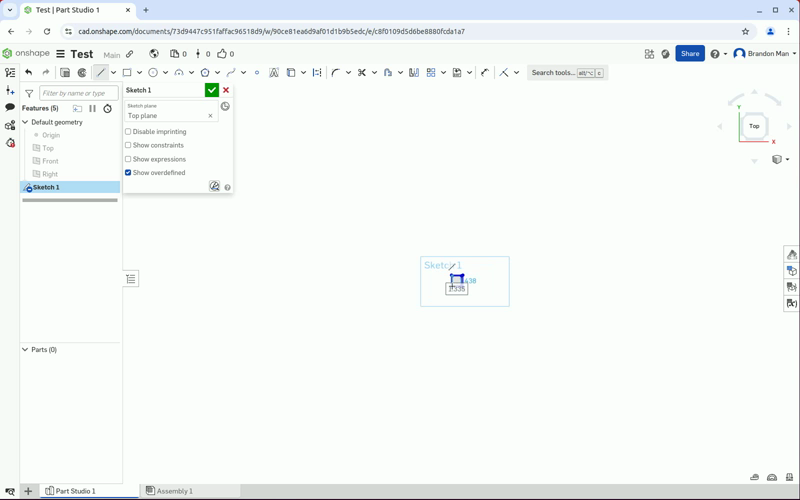
scroll(6)
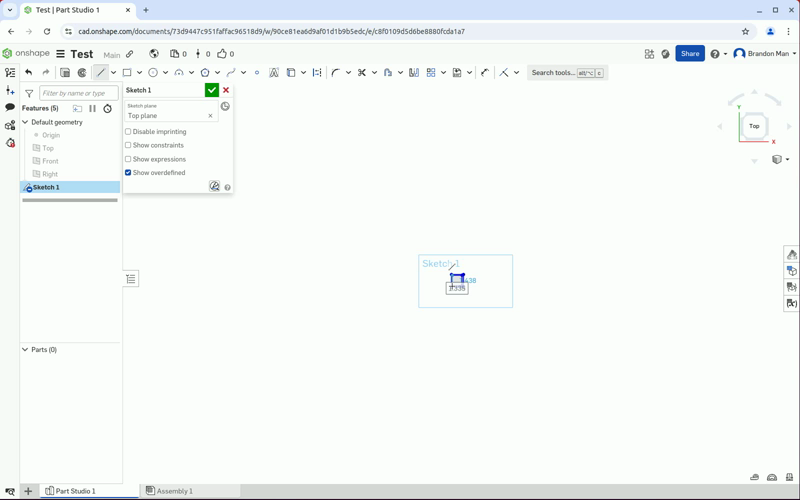
scroll(6)
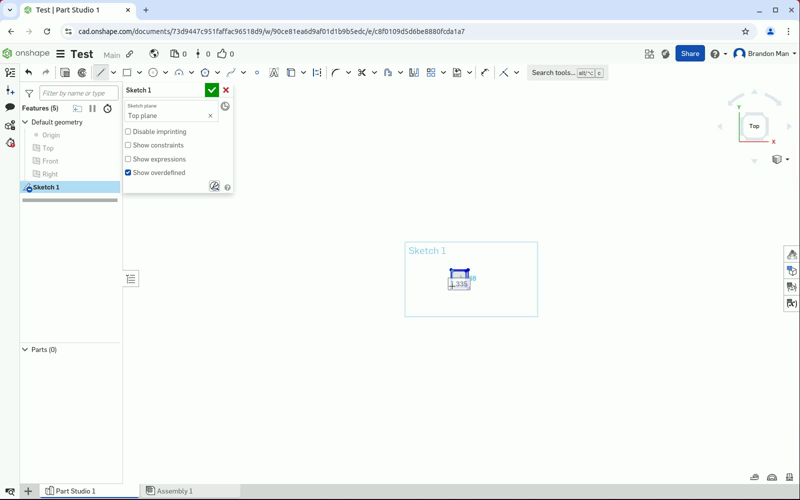
scroll(6)
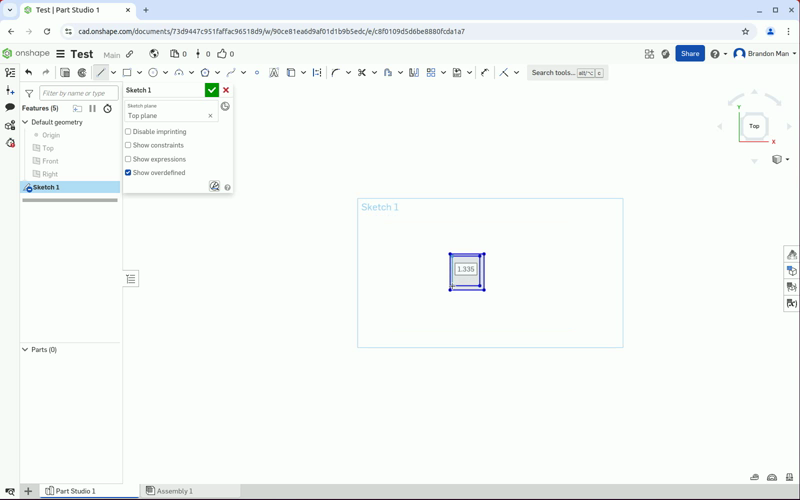
scroll(6)
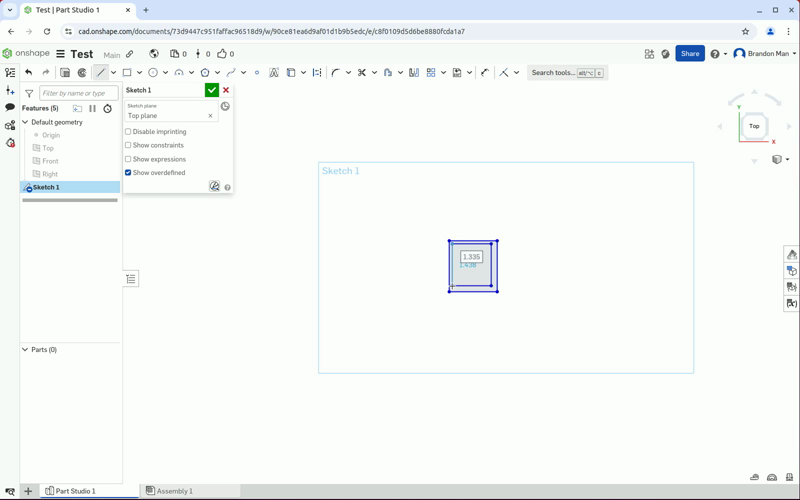
scroll(6)
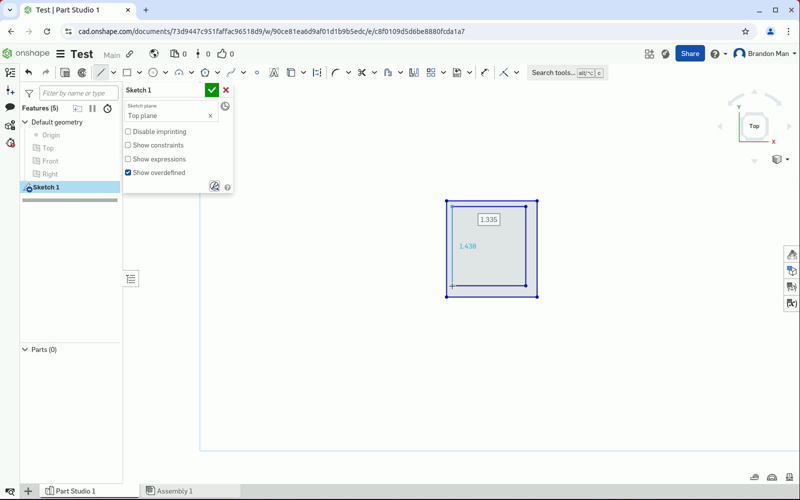
key_up(shift)
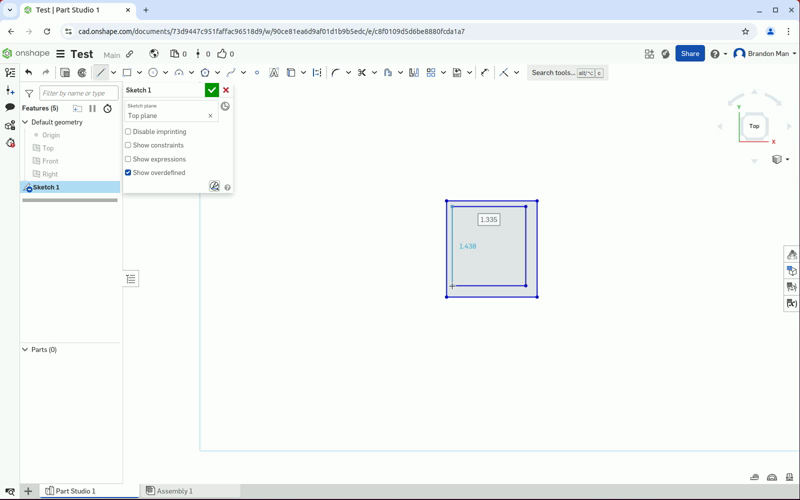
click(452, 285)
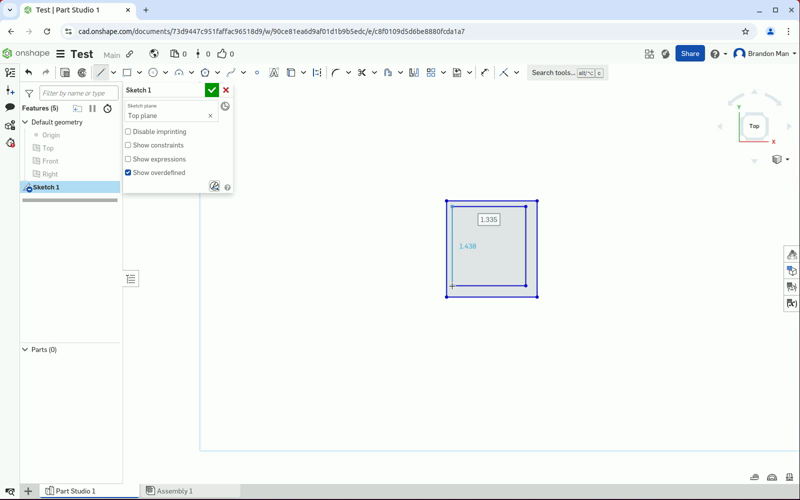
scroll(-6)
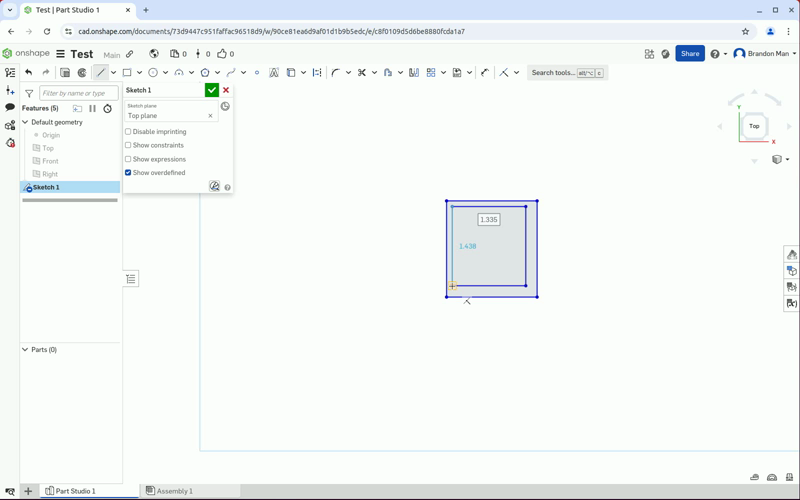
scroll(-6)
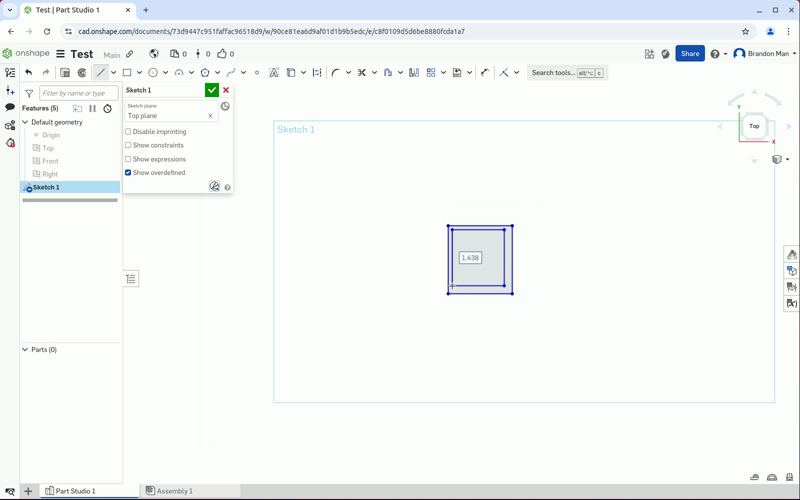
scroll(-6)
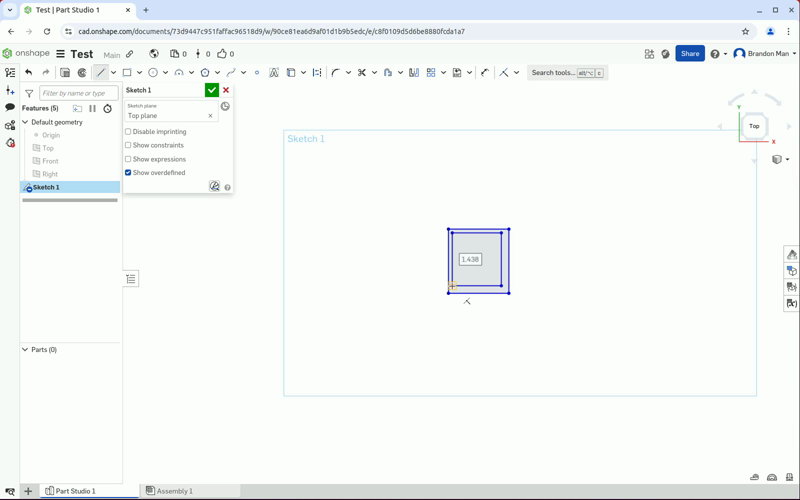
scroll(-6)
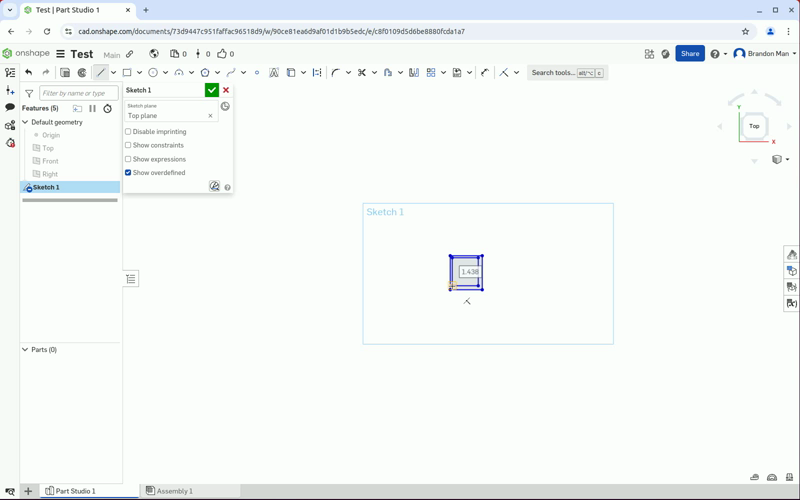
scroll(-6)
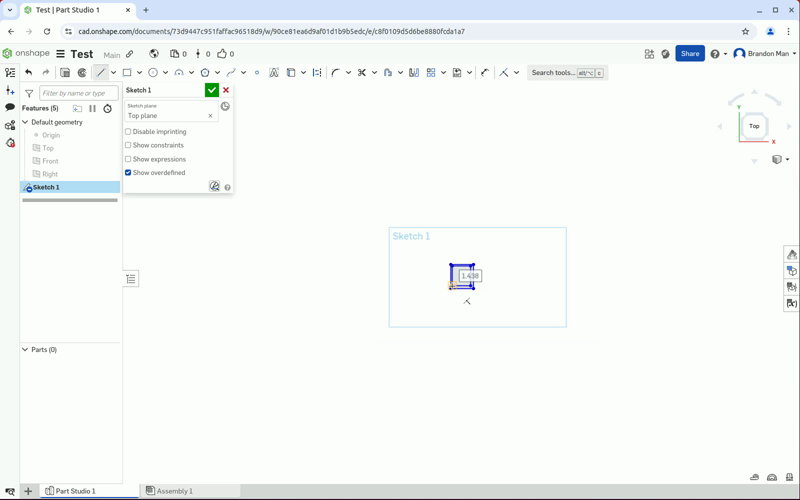
scroll(-6)
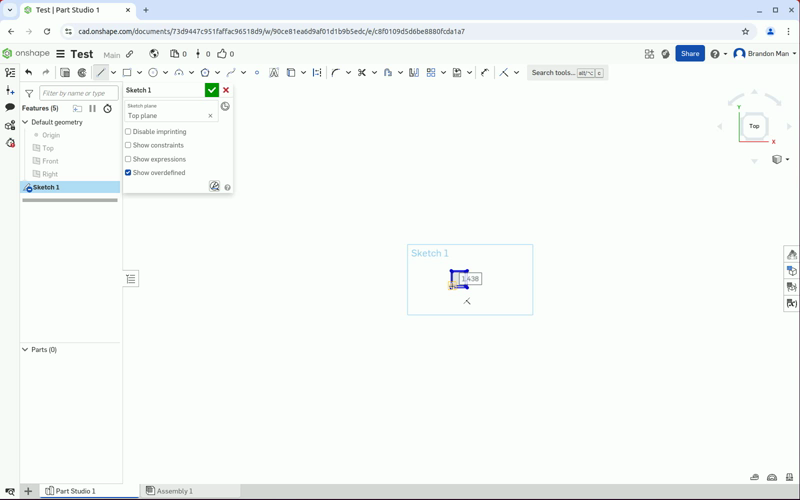
scroll(-6)
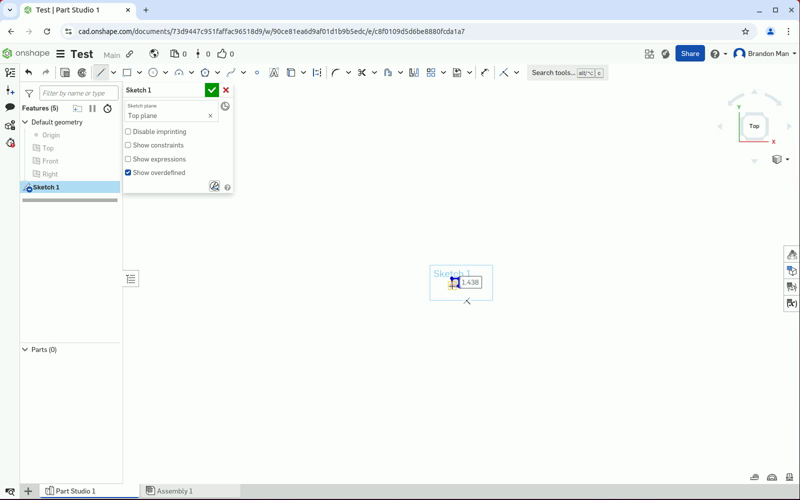
key(esc)
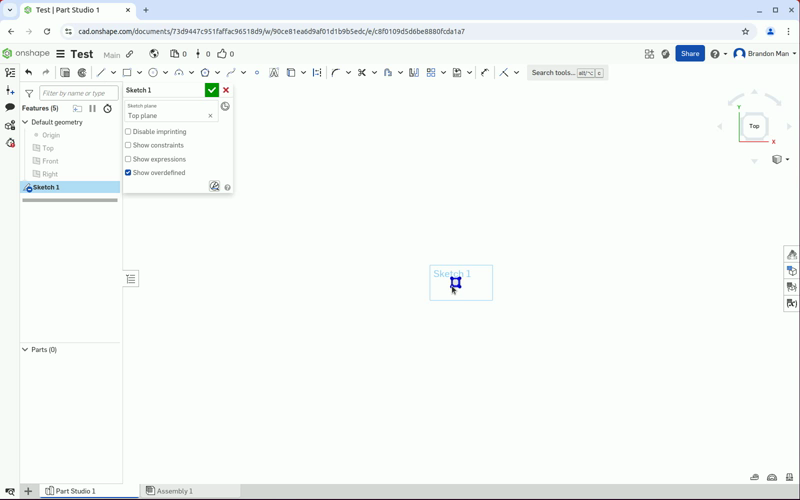
mouse_move(459, 281)
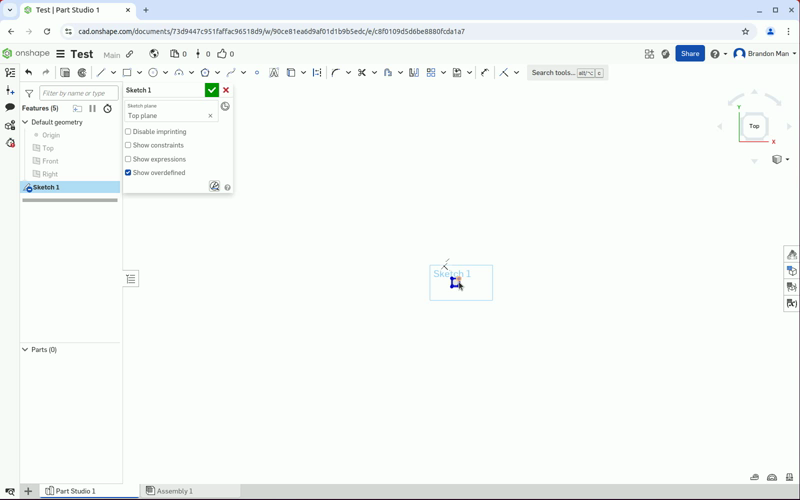
scroll(6)
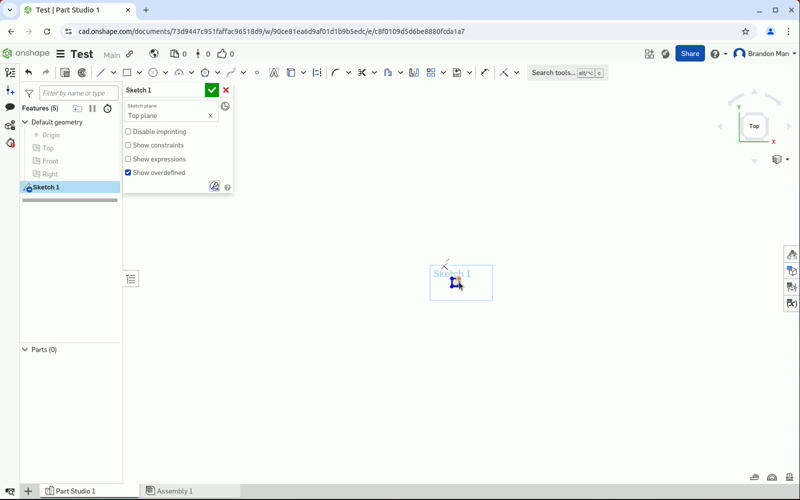
scroll(6)
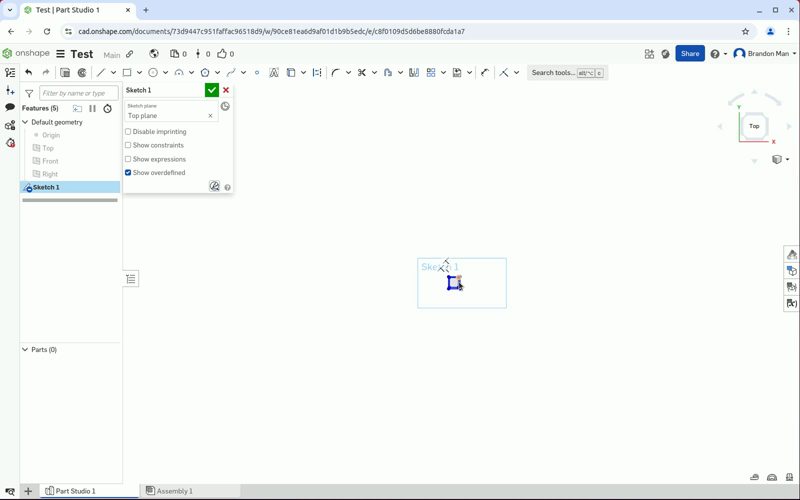
scroll(6)
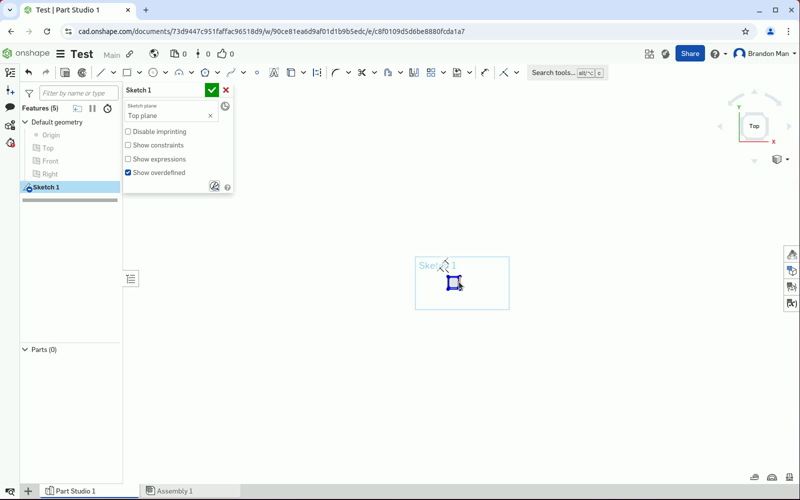
scroll(6)
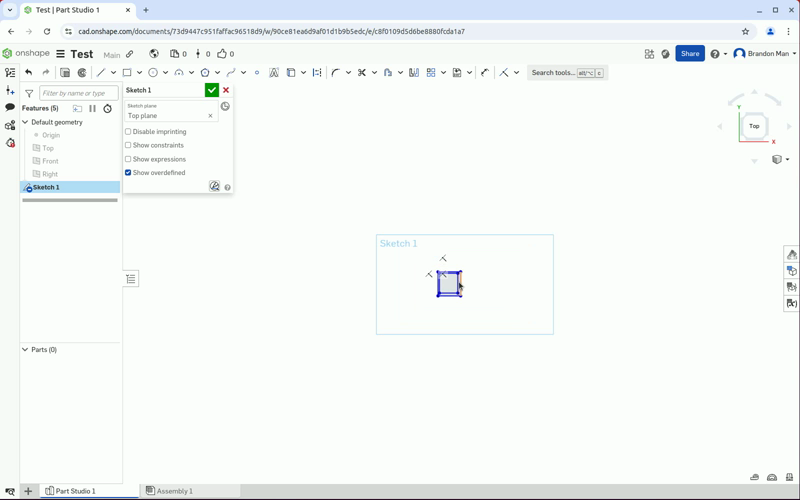
scroll(6)
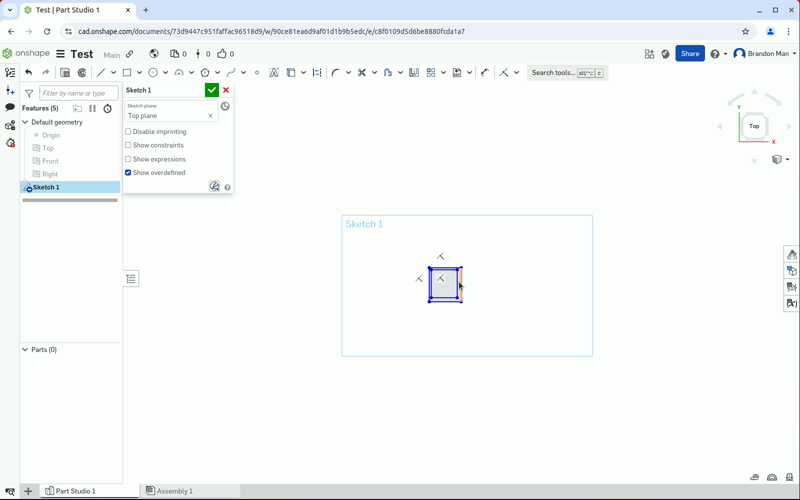
scroll(6)
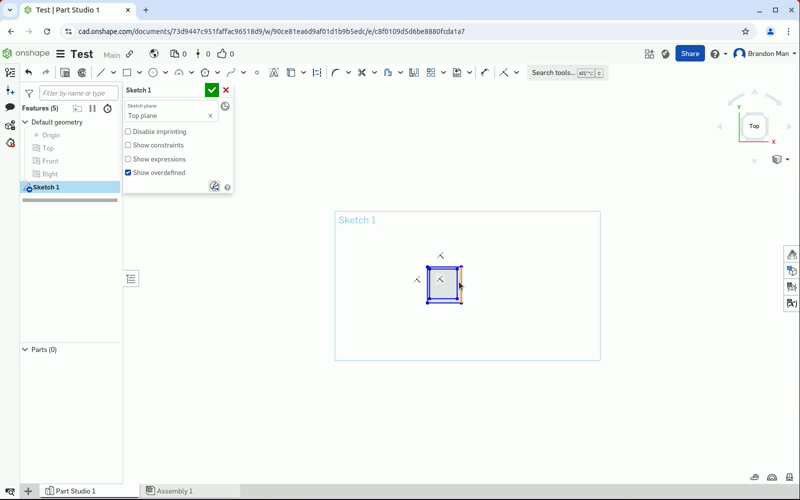
scroll(6)
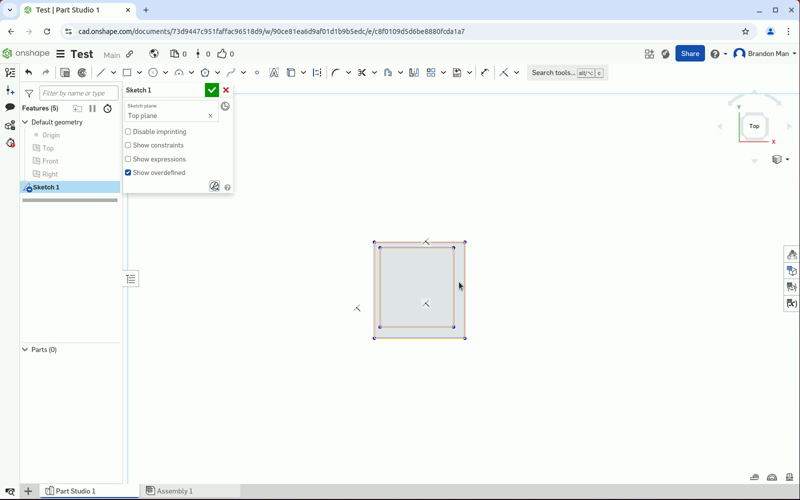
click(459, 281)
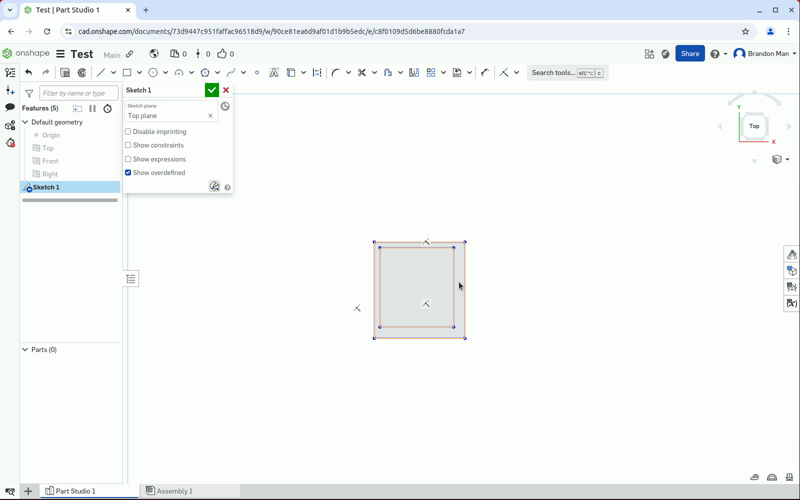
scroll(-6)
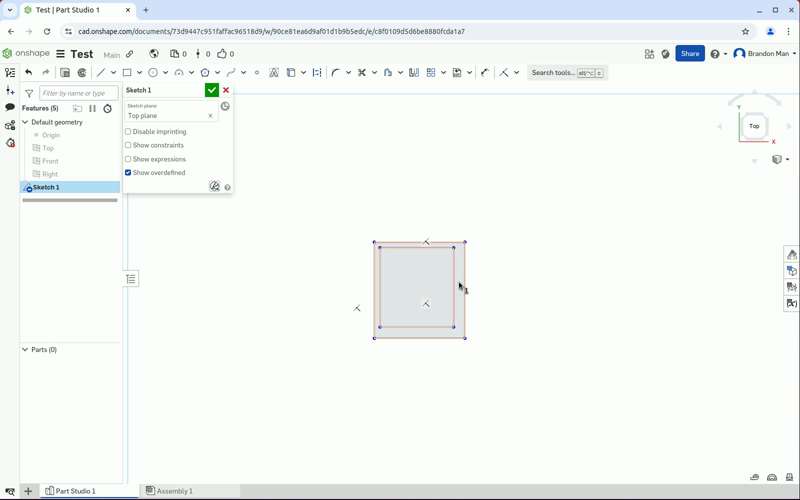
scroll(-6)
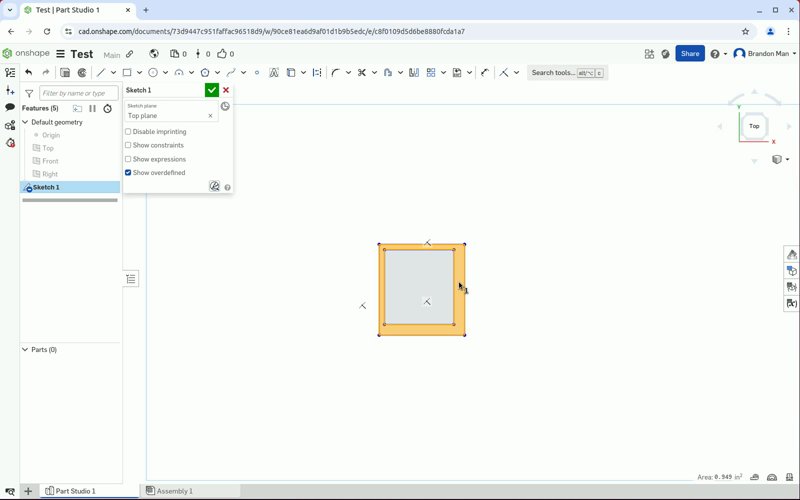
scroll(-6)
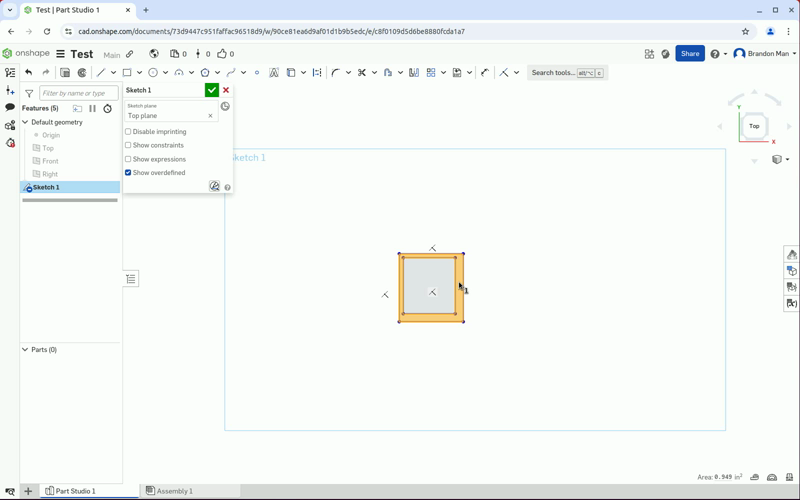
scroll(-6)
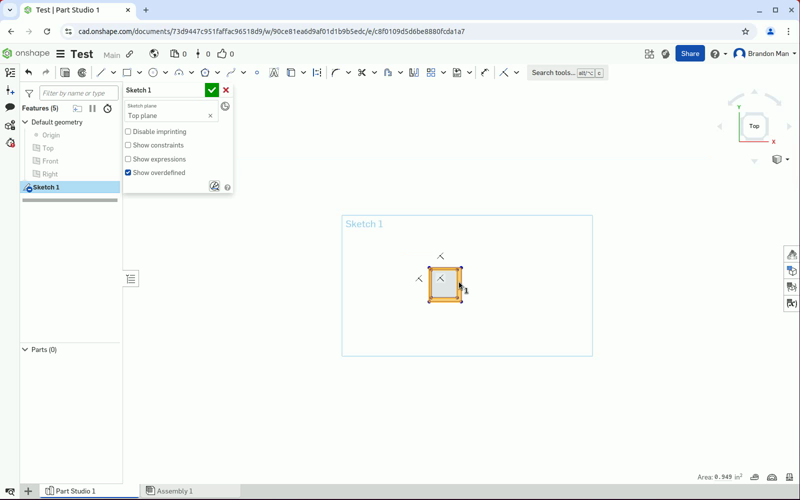
scroll(-6)
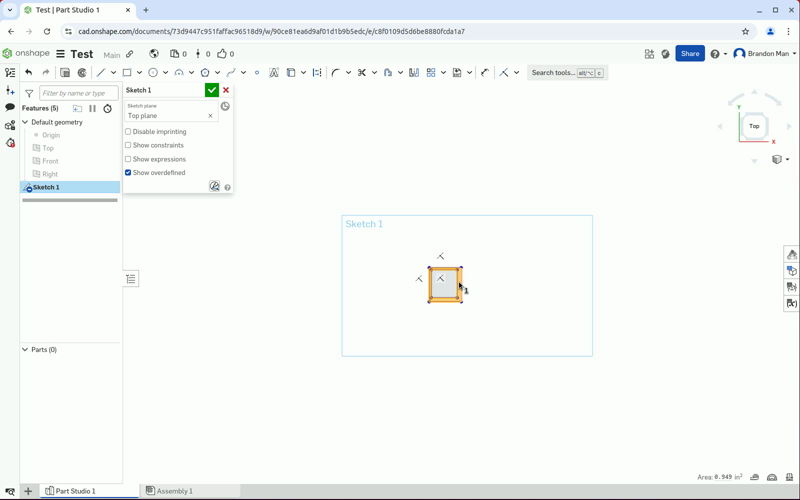
scroll(-6)
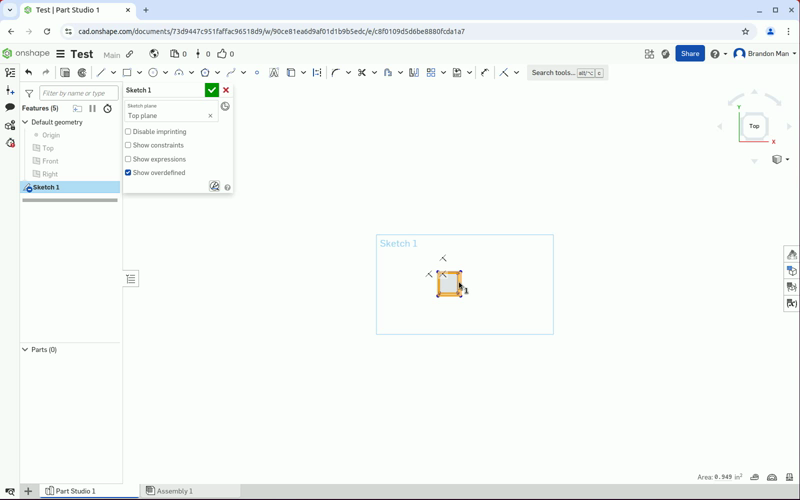
scroll(-6)
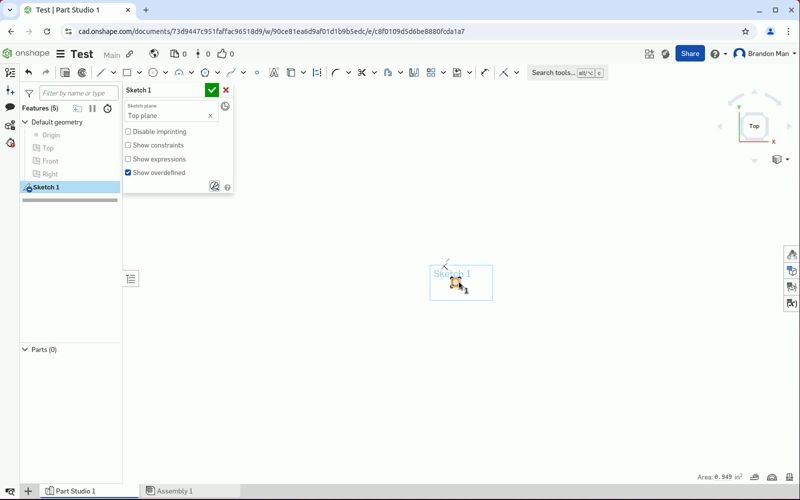
mouse_move(73, 352)
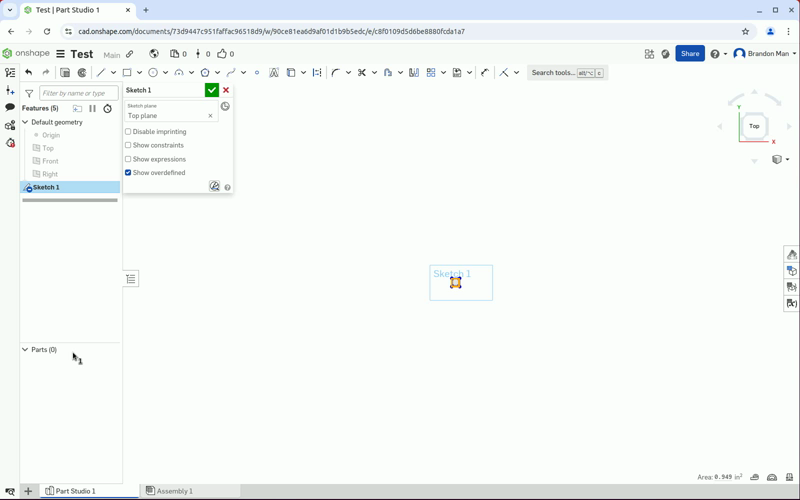
key(shift+y)
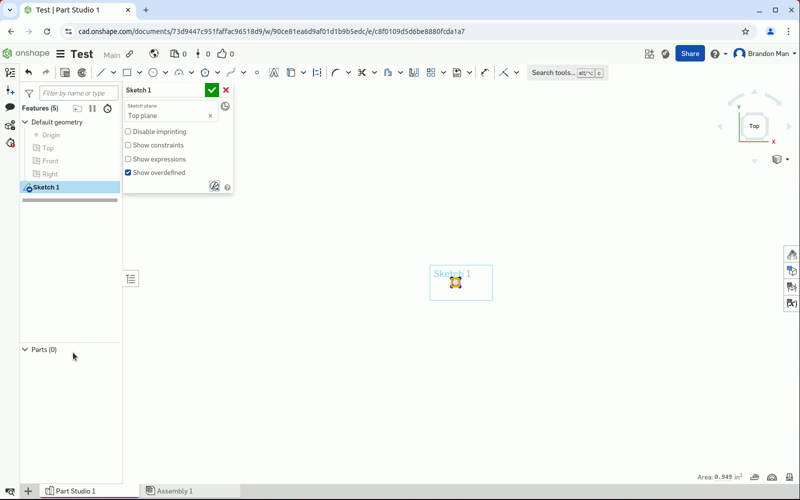
key(shift+e)
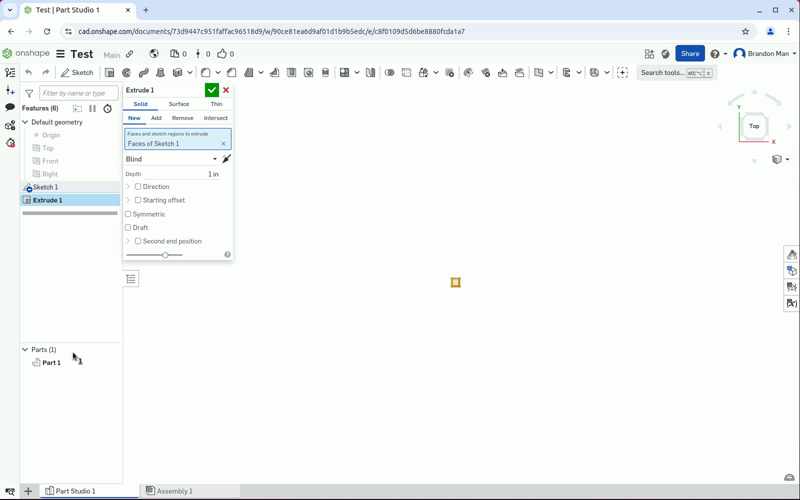
mouse_move(143, 106)
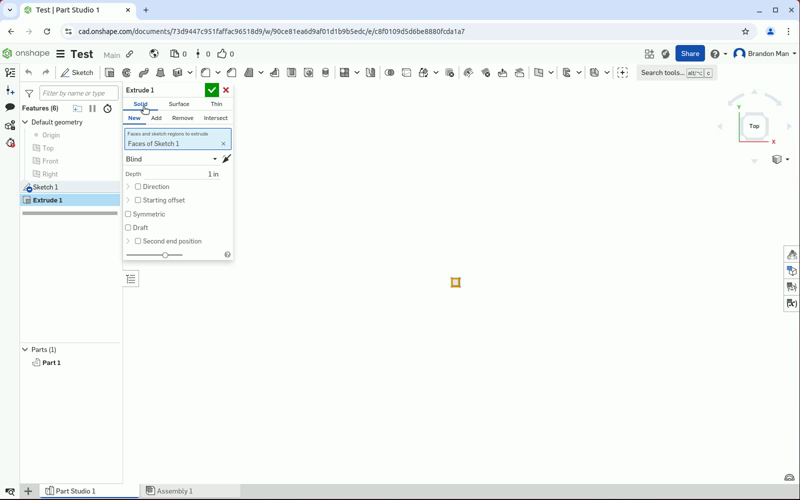
click(143, 106)
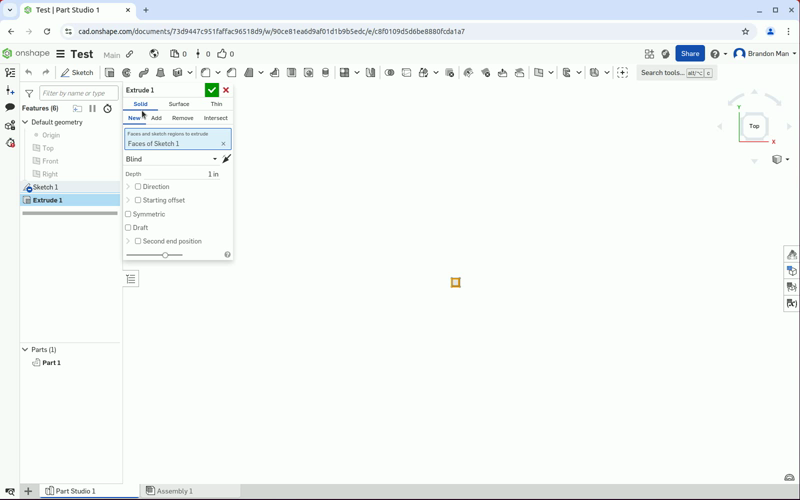
mouse_move(137, 120)
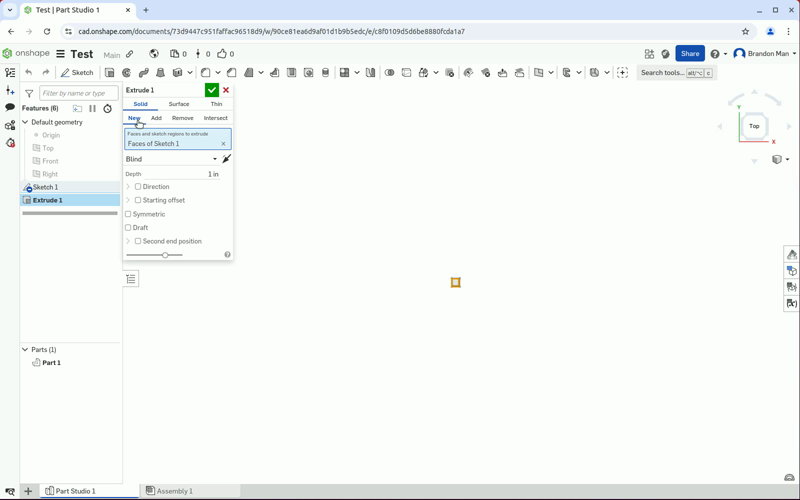
click(137, 120)
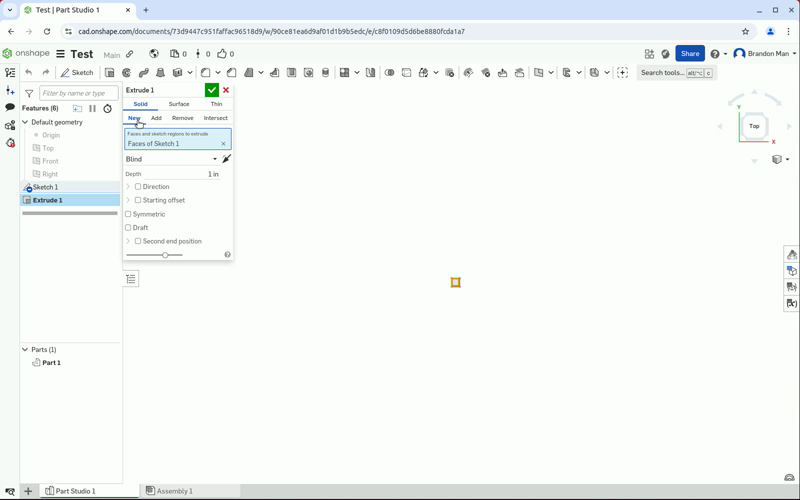
key(tab, 4)
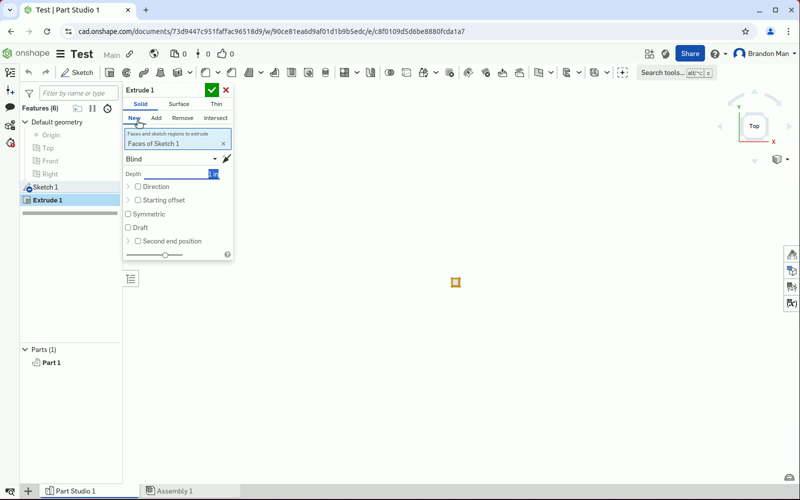
text(23.108)
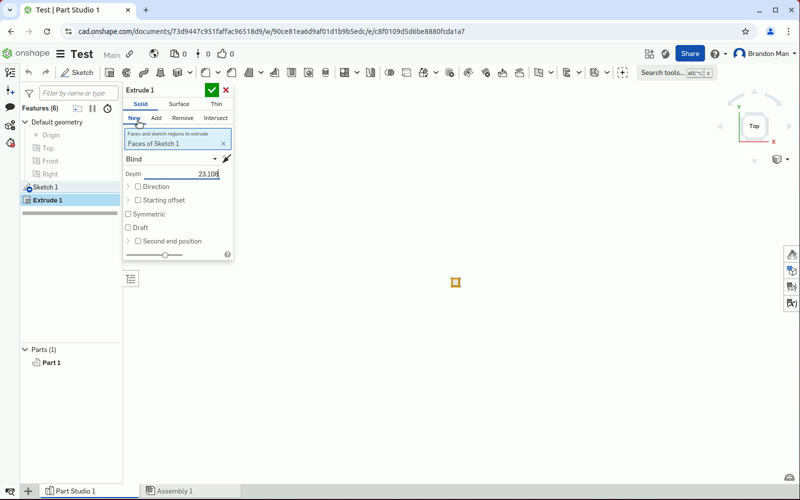
key(enter)
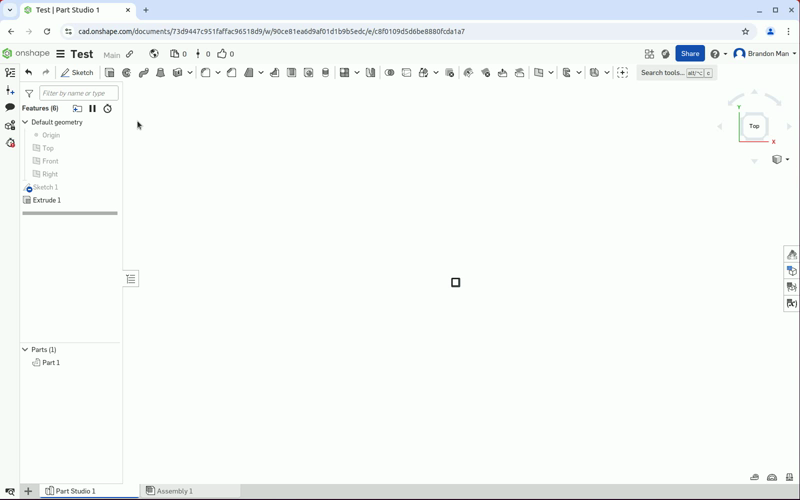
key(shift+h)
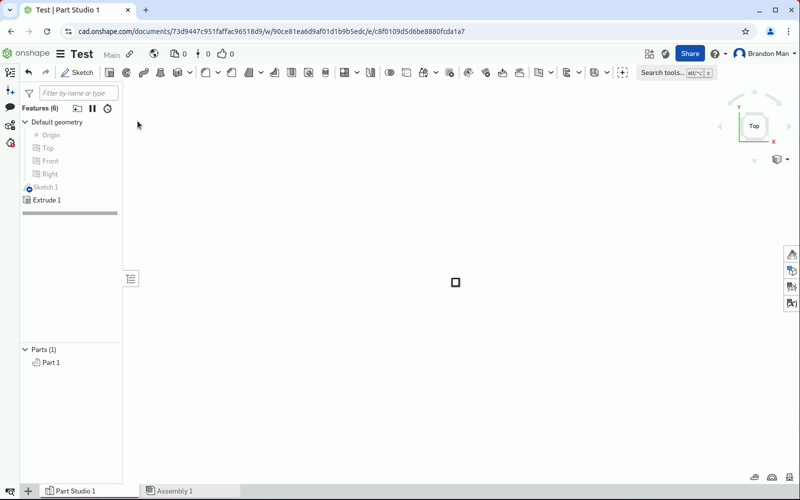
key(shift+h)
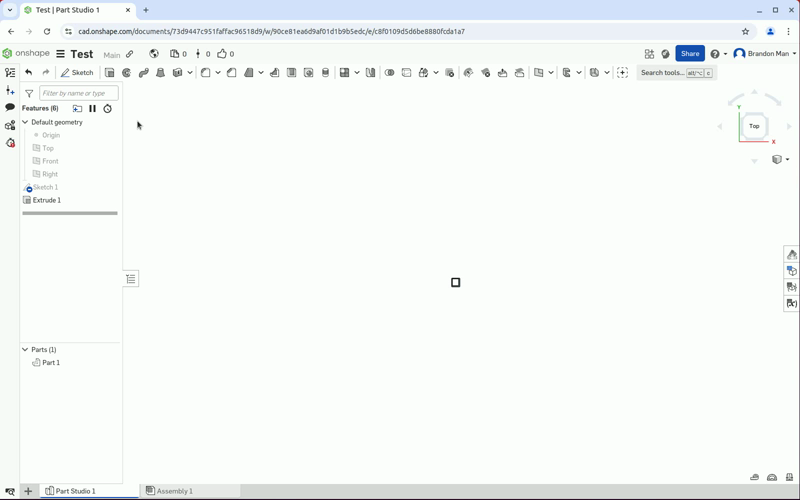
mouse_move(73, 189)
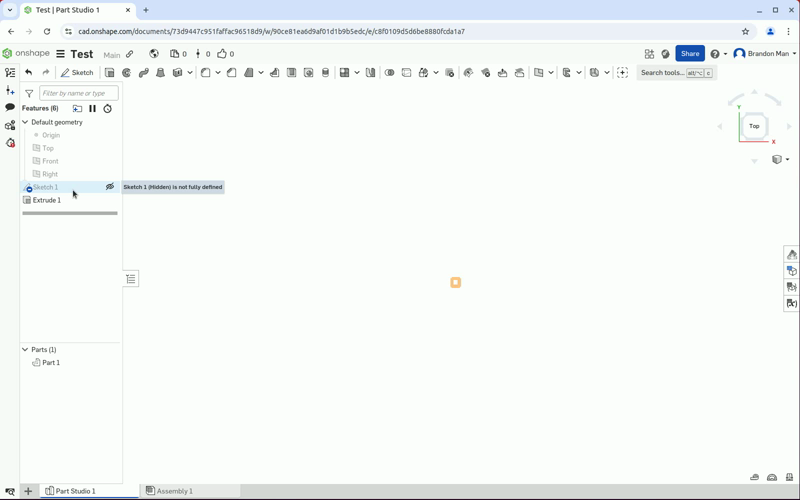
click(73, 189)
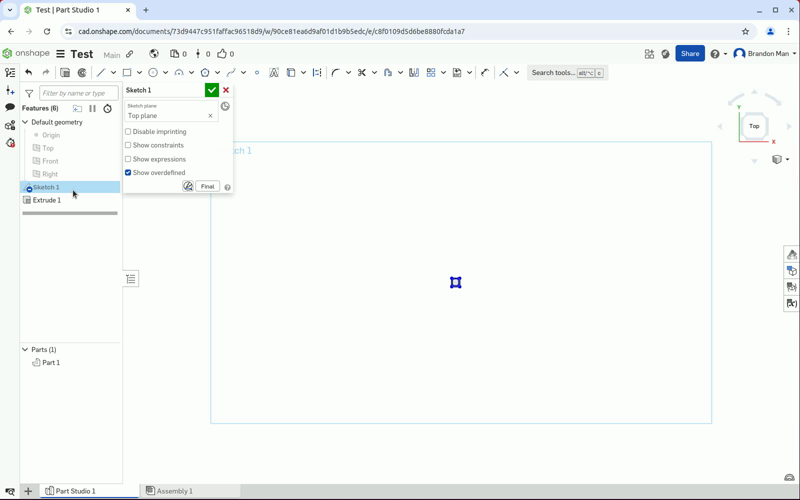
mouse_move(229, 92)
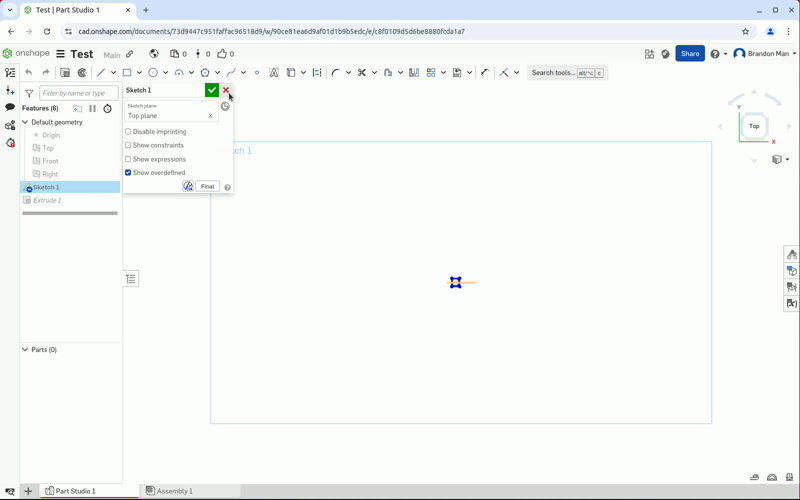
click(229, 92)
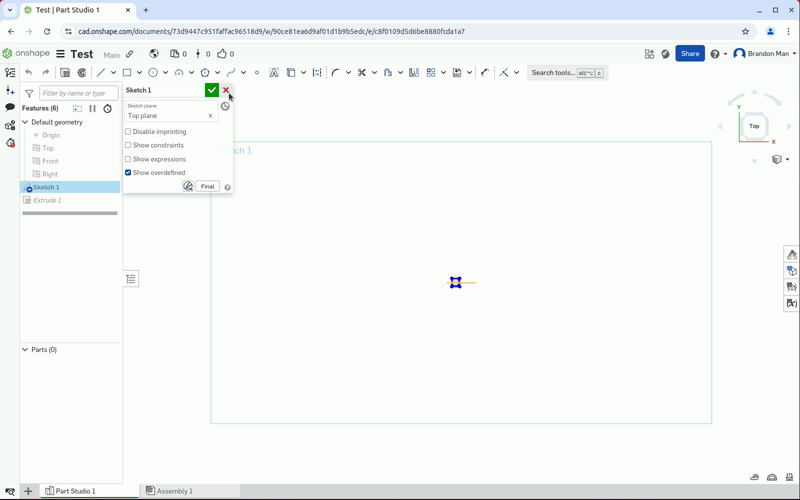
key(shift+s)
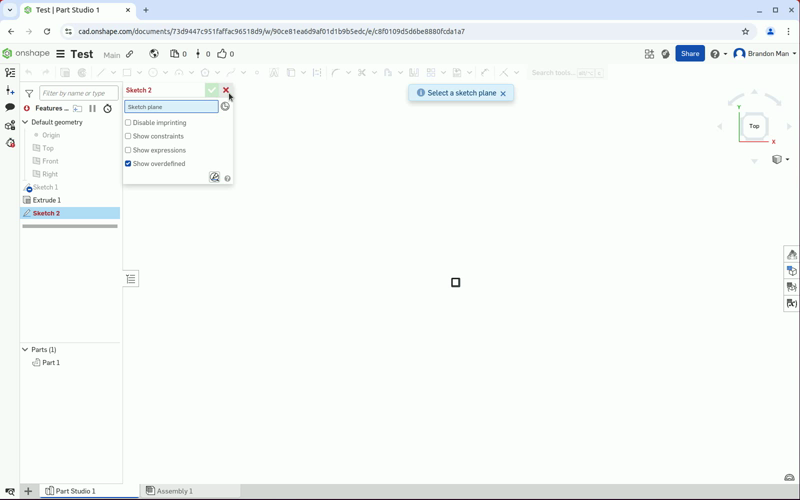
mouse_move(73, 150)
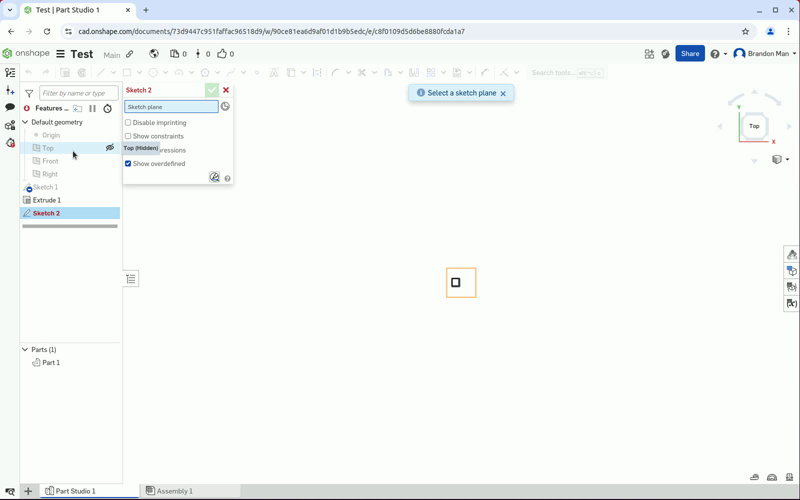
click(73, 150)
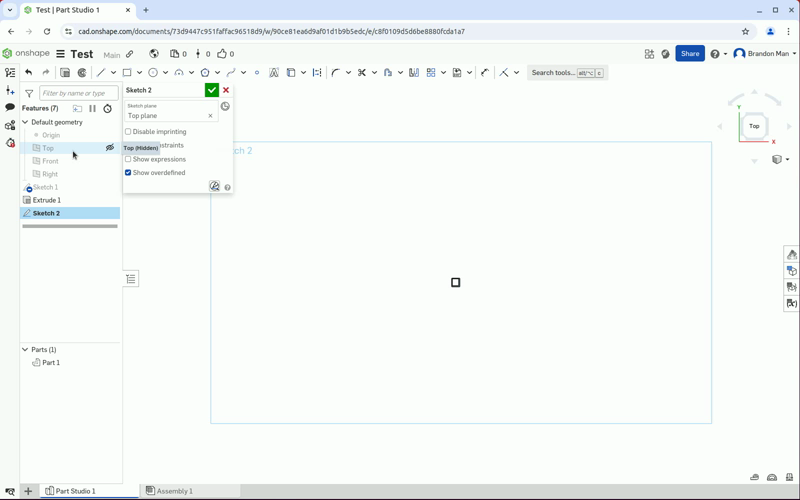
mouse_move(73, 352)
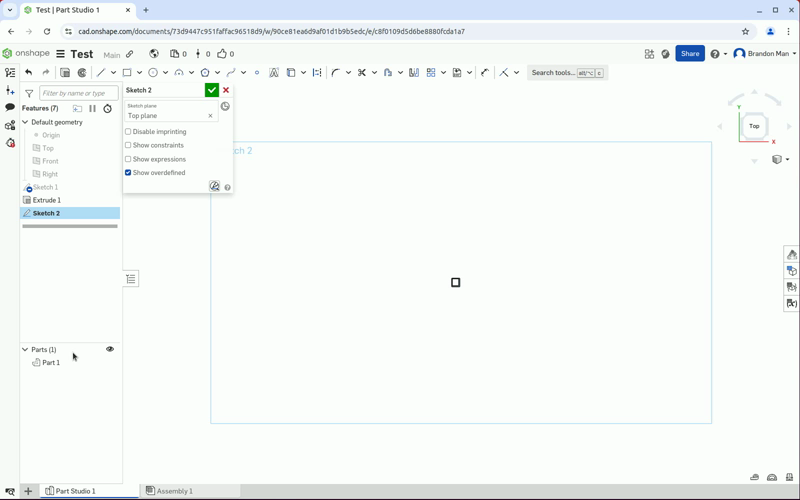
key(y)
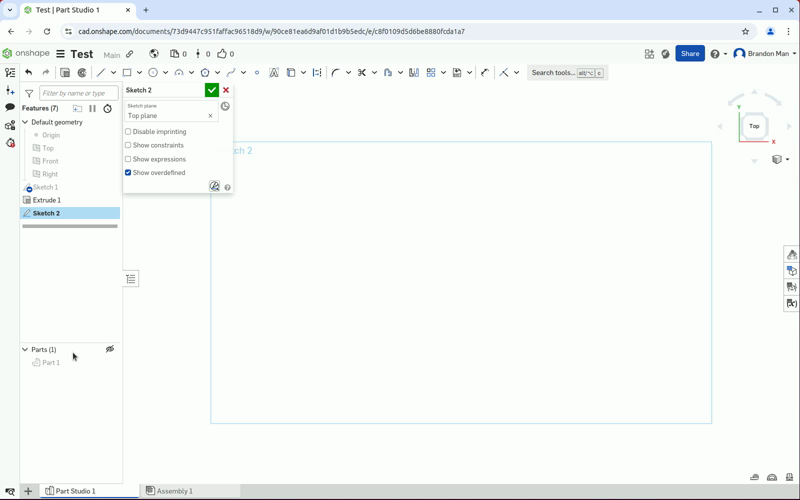
key(l)
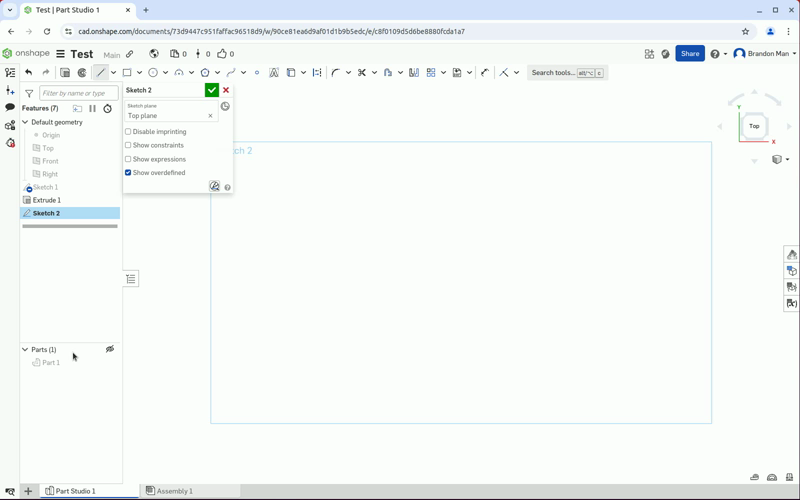
key_down(shift)
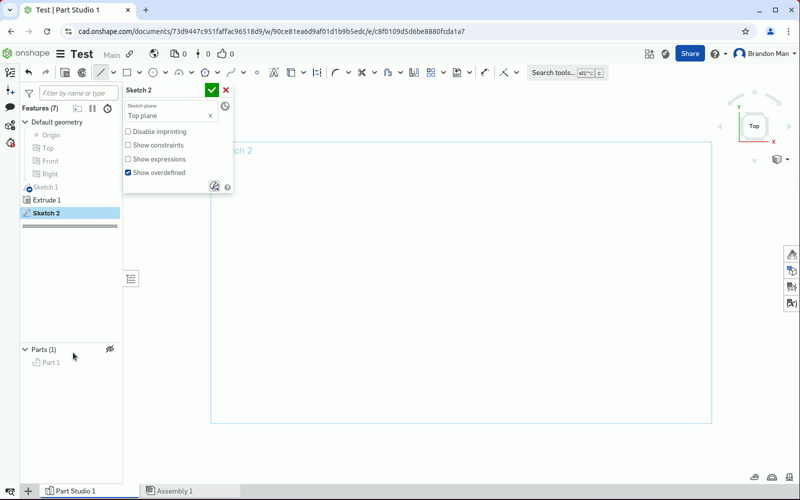
mouse_move(463, 286)
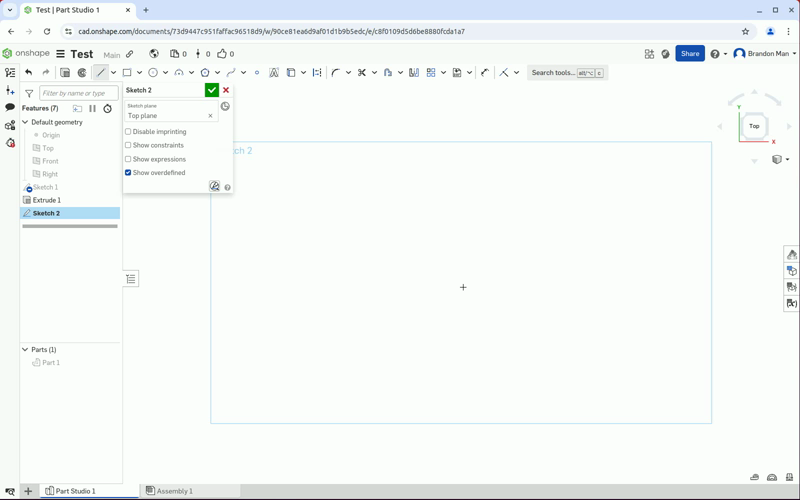
click(463, 286)
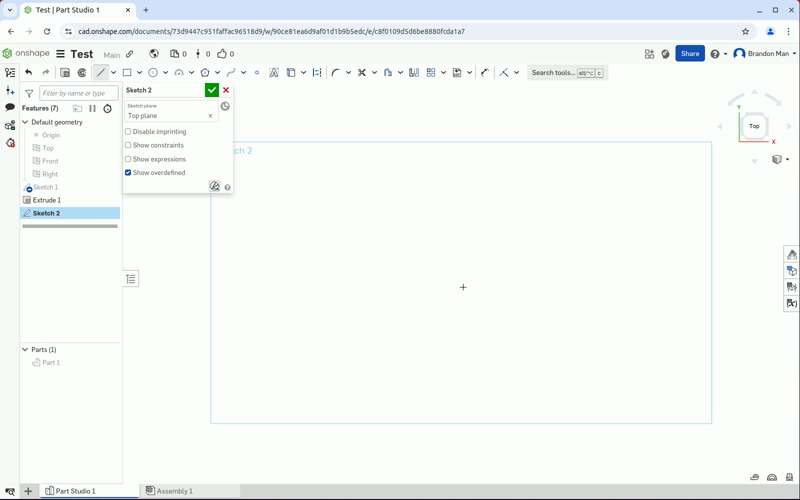
key_up(shift)
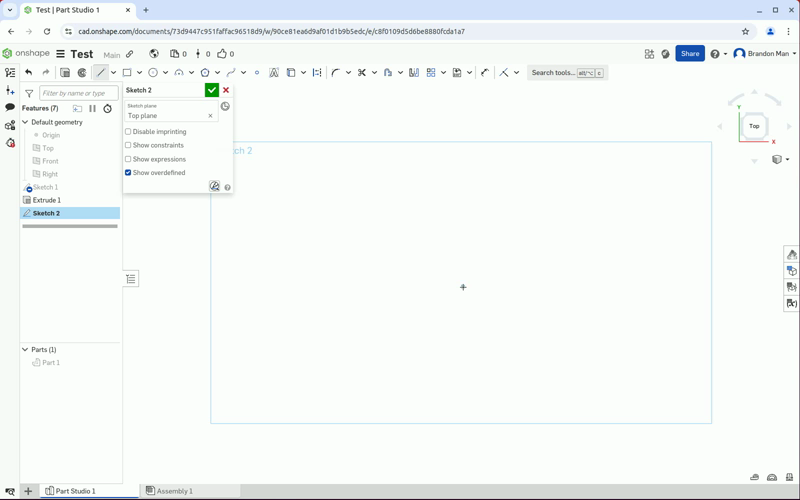
key_down(shift)
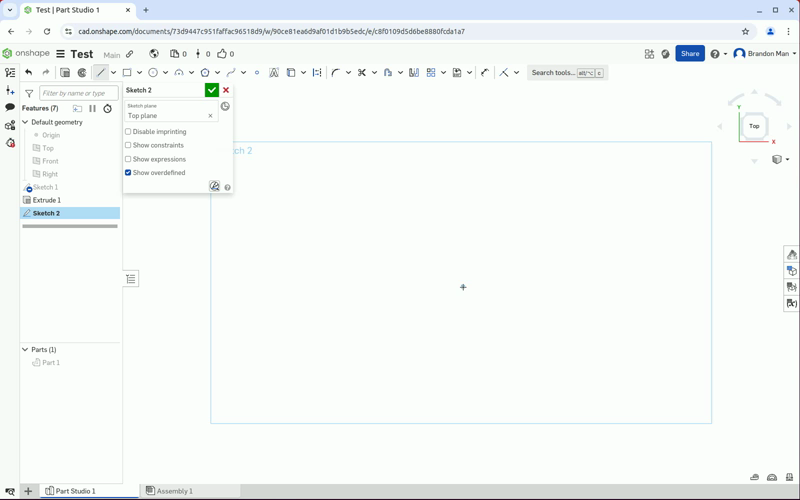
mouse_move(493, 286)
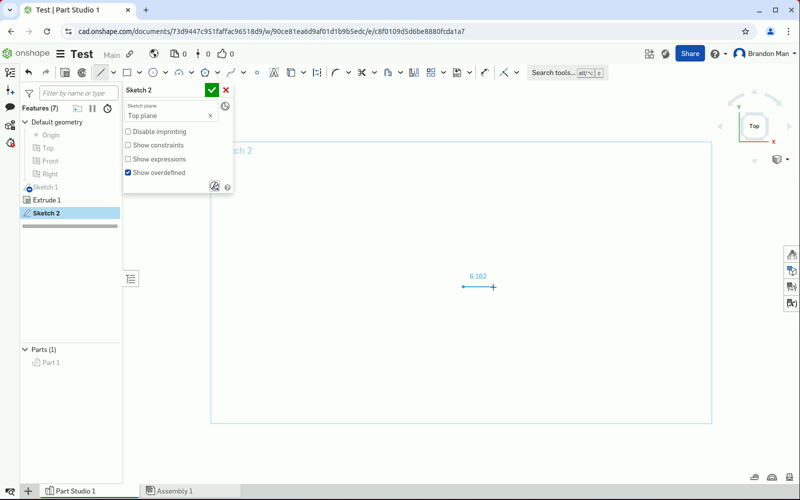
mouse_move(467, 286)
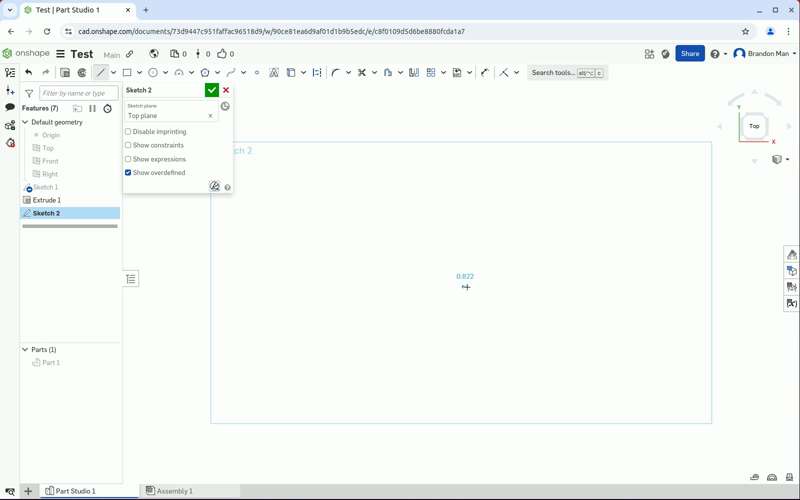
scroll(6)
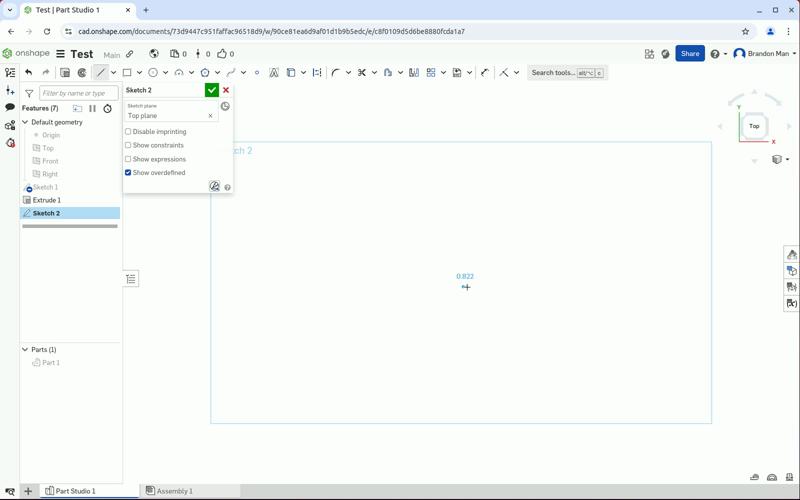
scroll(6)
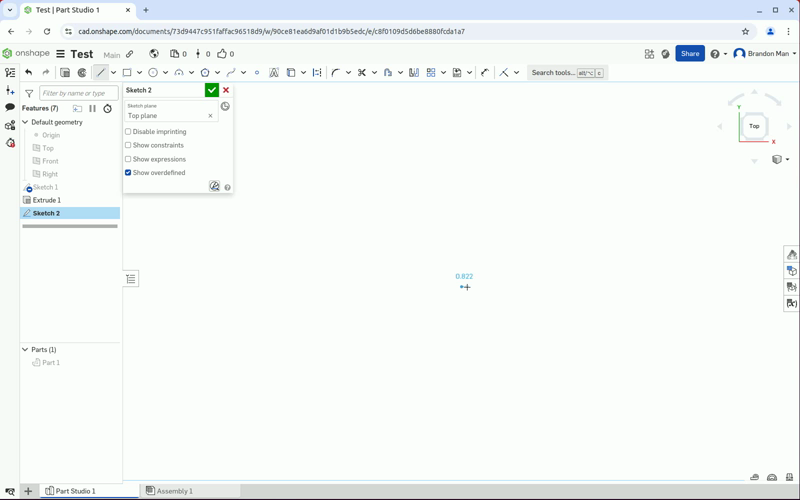
scroll(6)
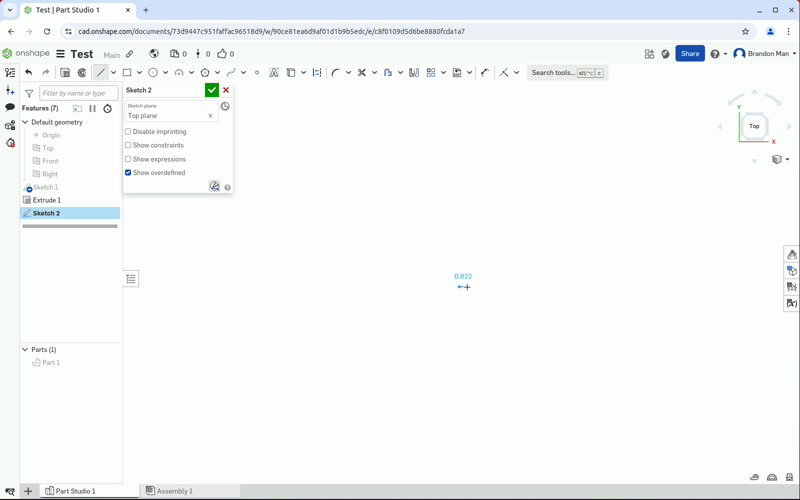
scroll(6)
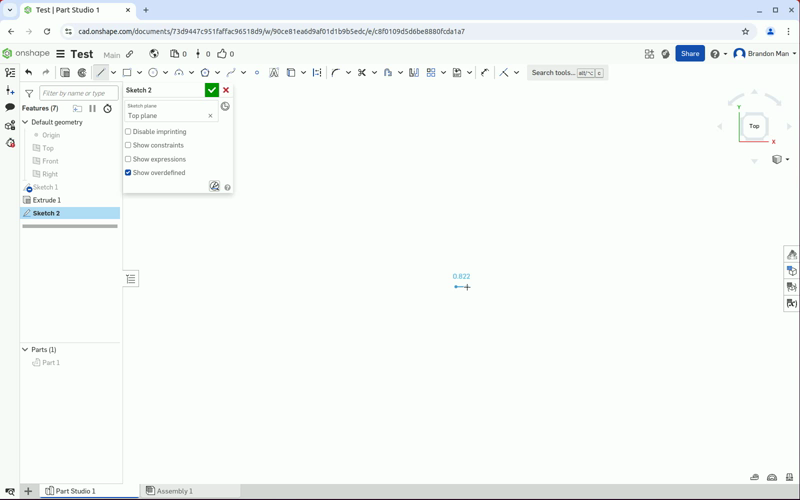
scroll(6)
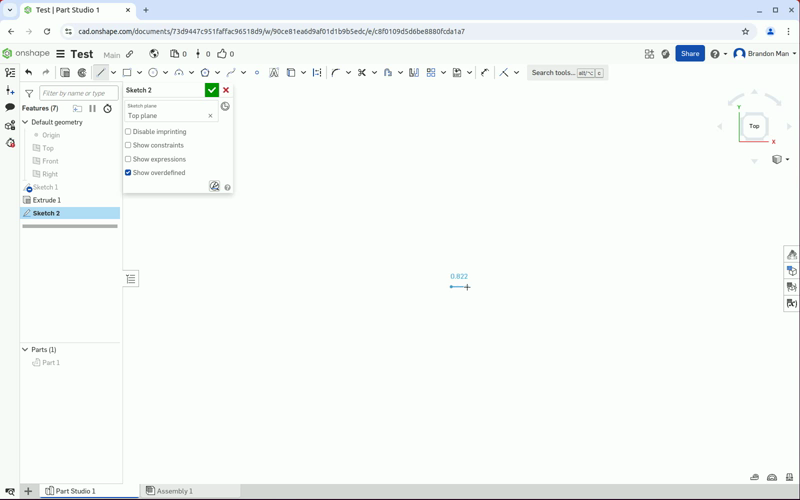
scroll(6)
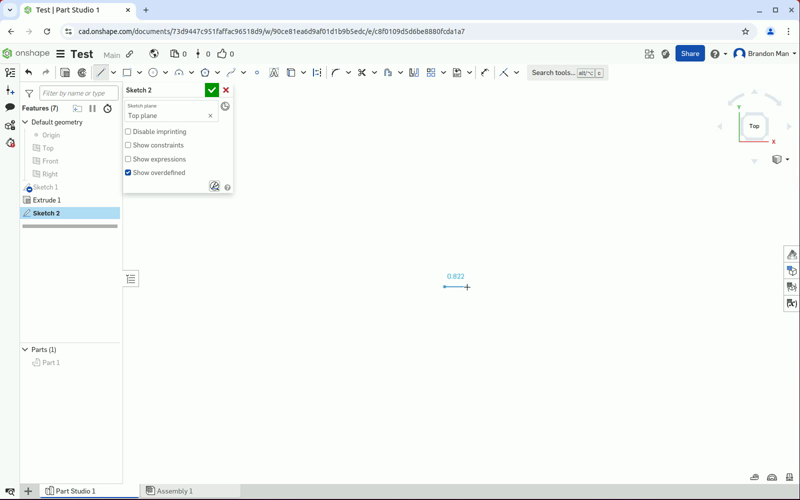
scroll(6)
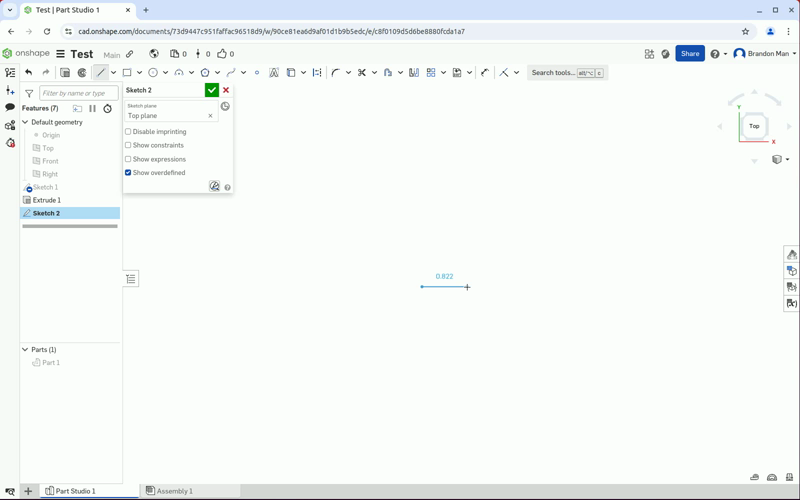
click(467, 286)
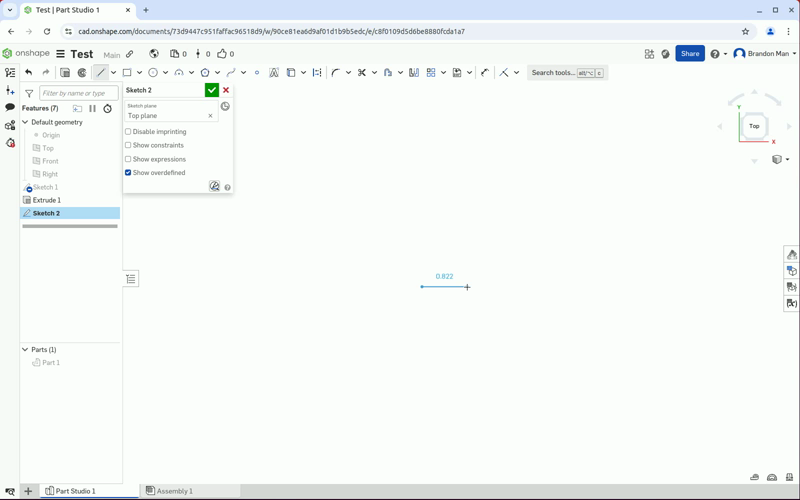
scroll(-6)
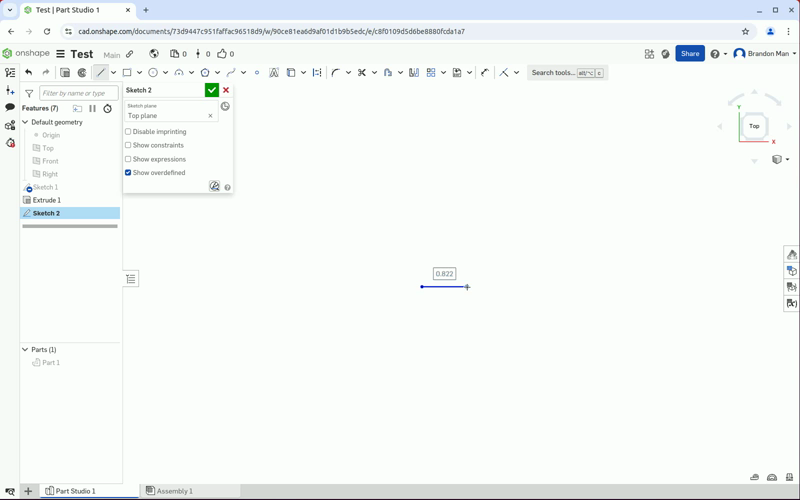
scroll(-6)
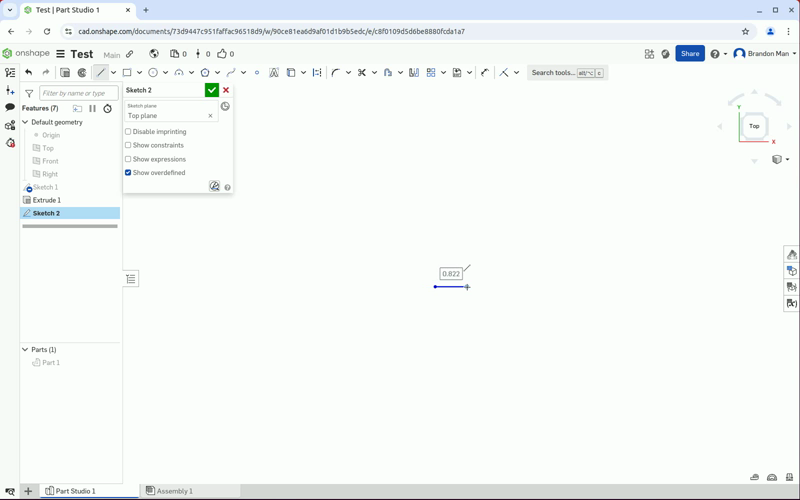
scroll(-6)
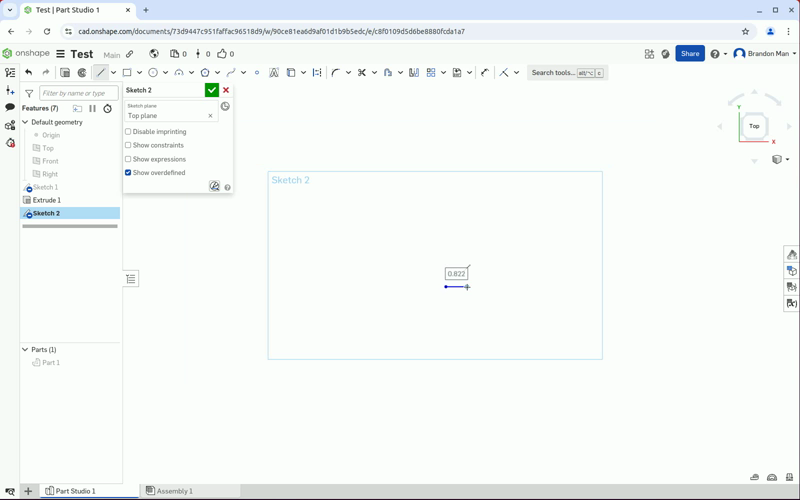
scroll(-6)
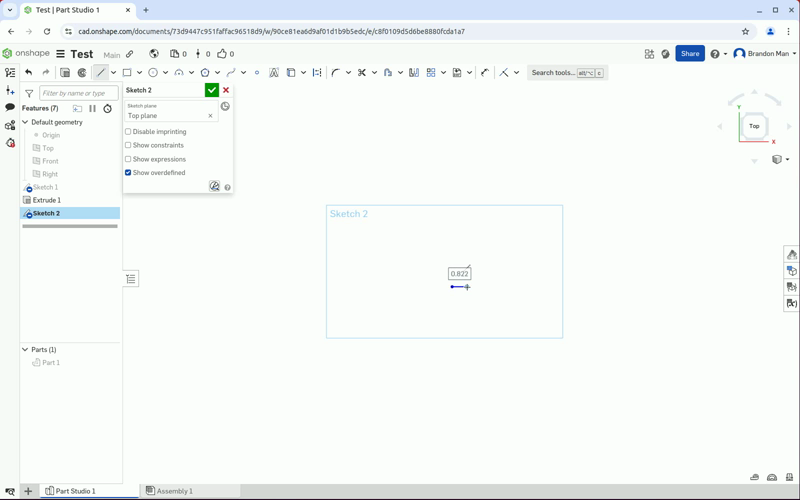
scroll(-6)
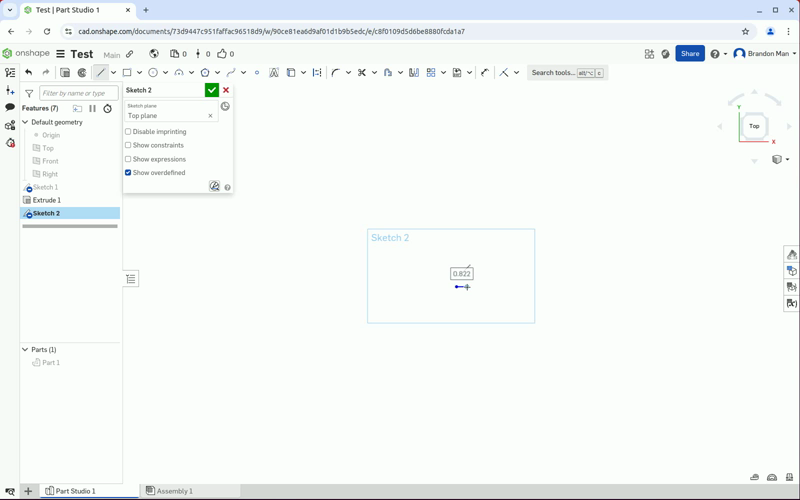
scroll(-6)
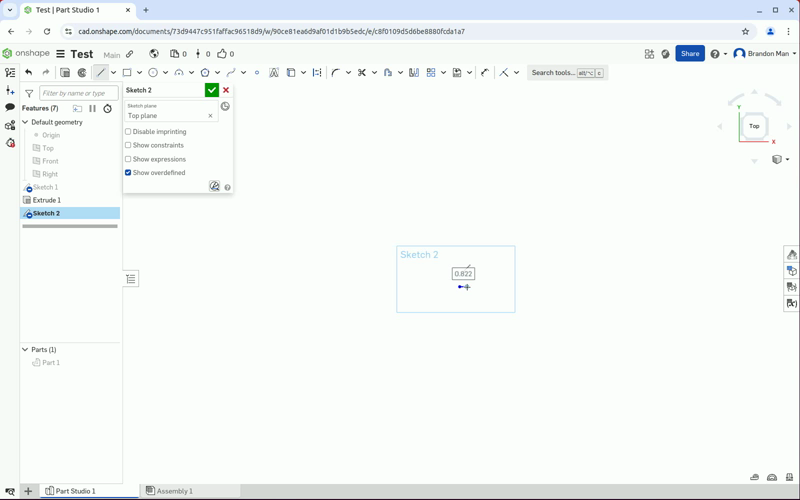
scroll(-6)
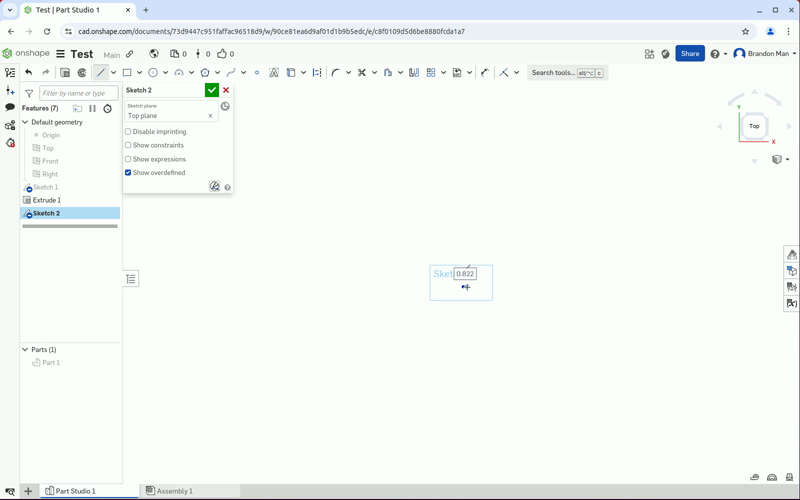
key_up(shift)
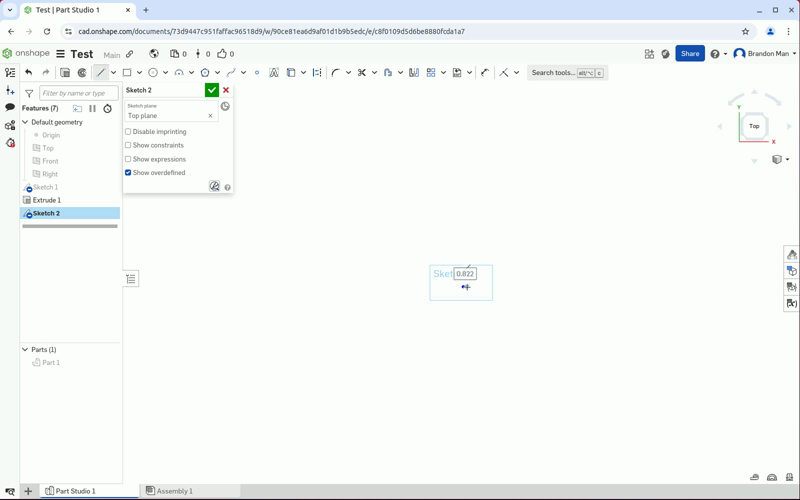
key_down(shift)
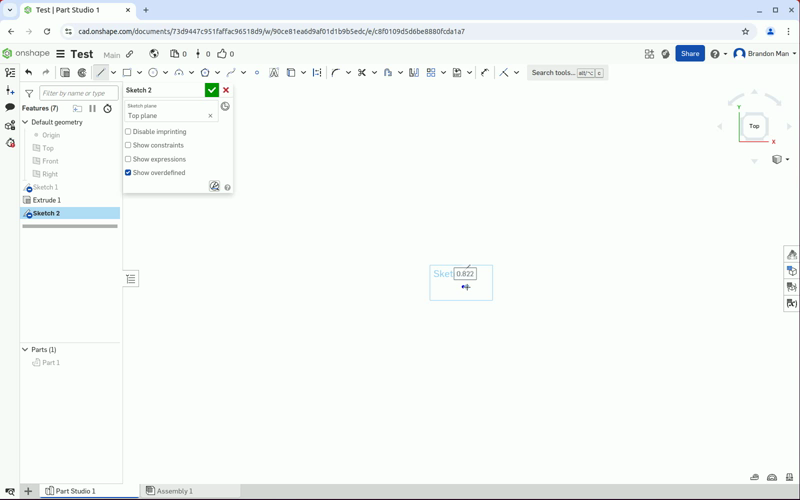
mouse_move(497, 286)
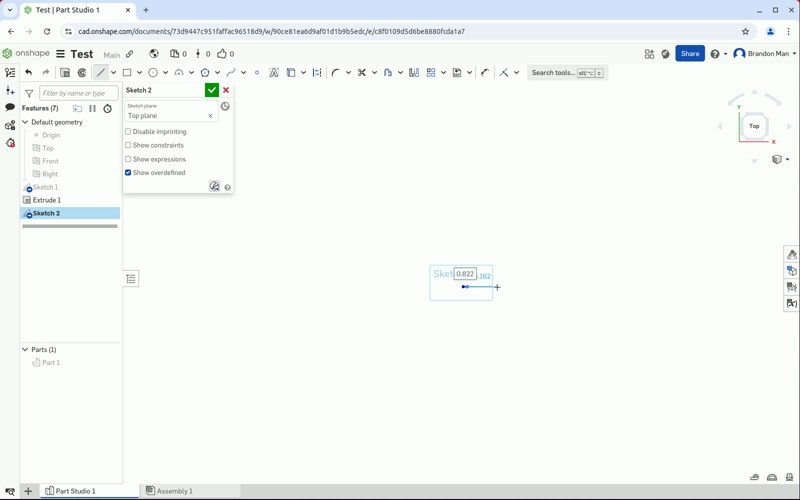
mouse_move(467, 278)
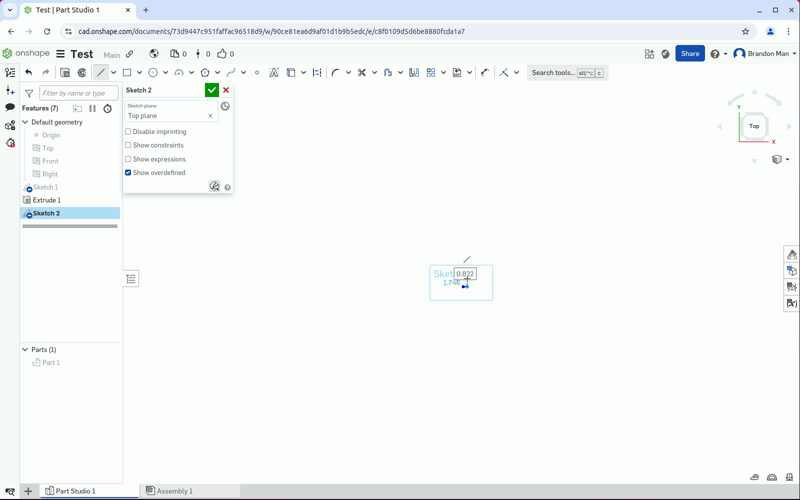
click(467, 278)
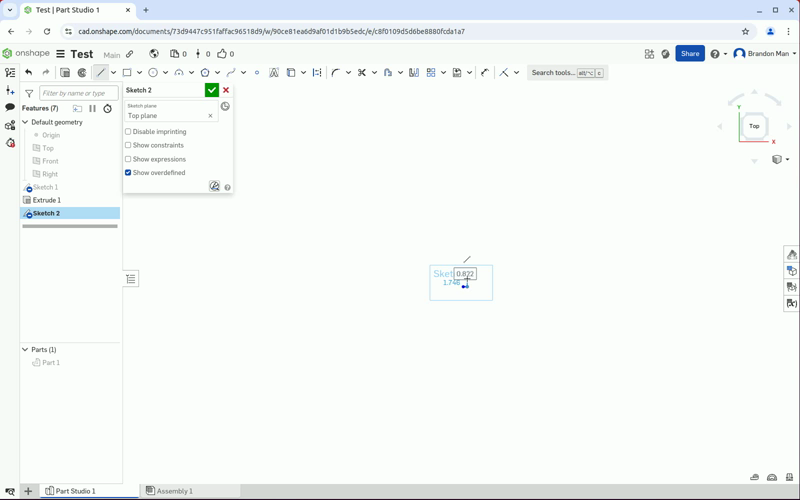
key_up(shift)
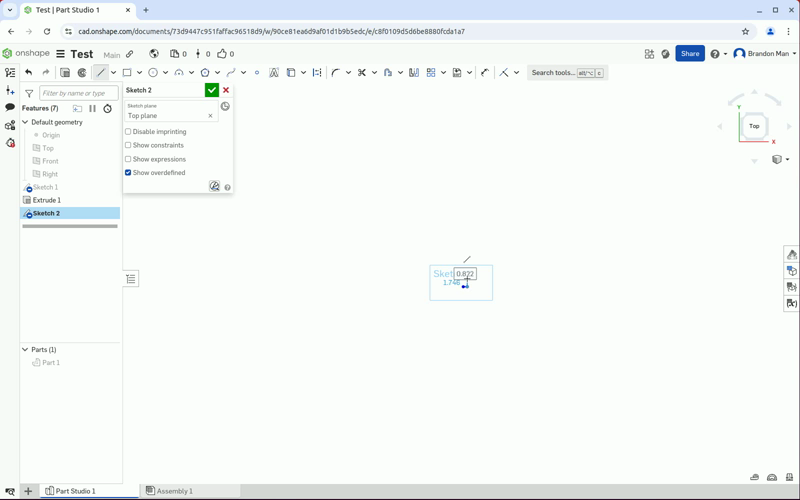
key_down(shift)
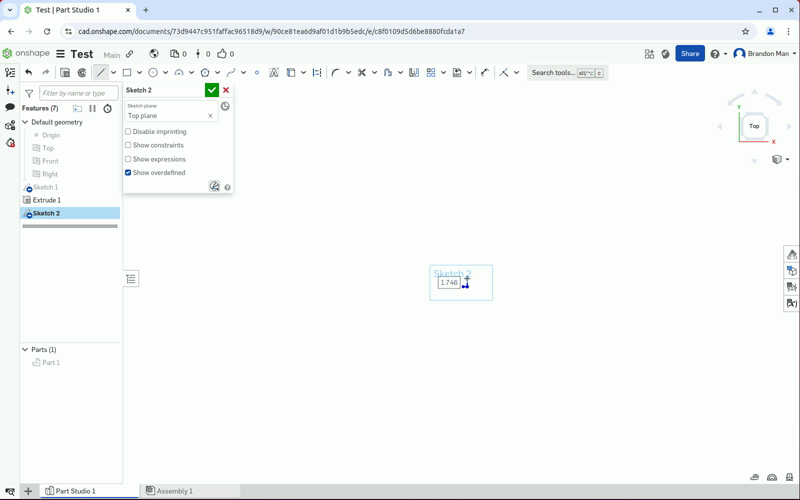
mouse_move(497, 278)
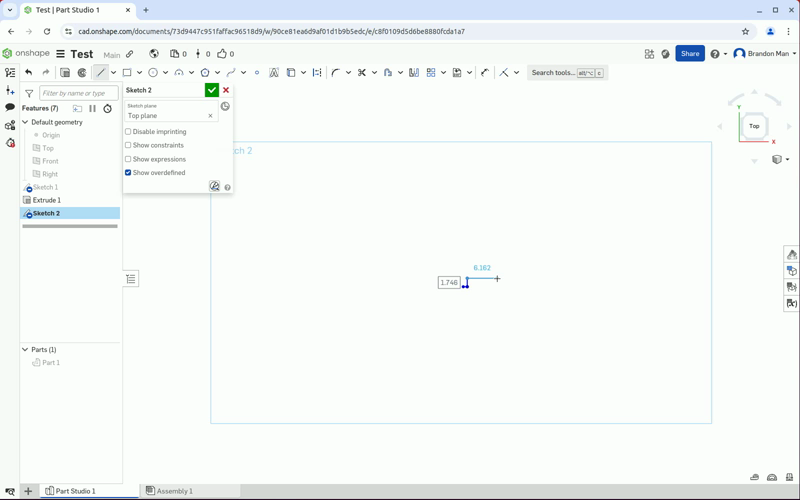
mouse_move(463, 278)
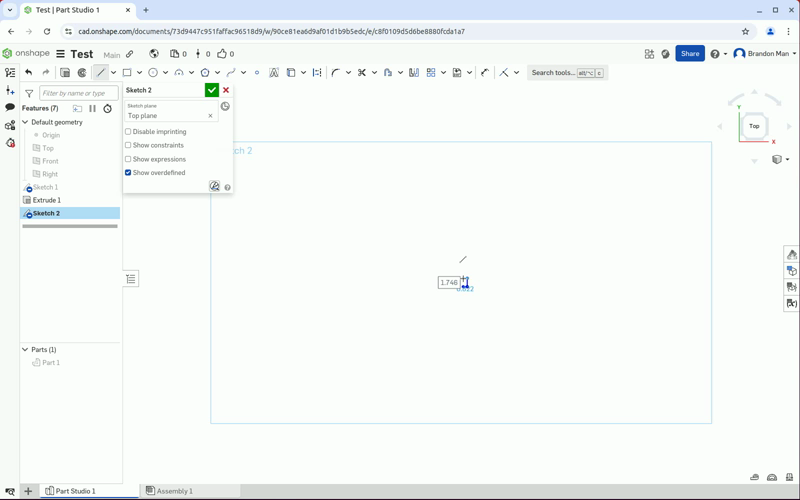
scroll(6)
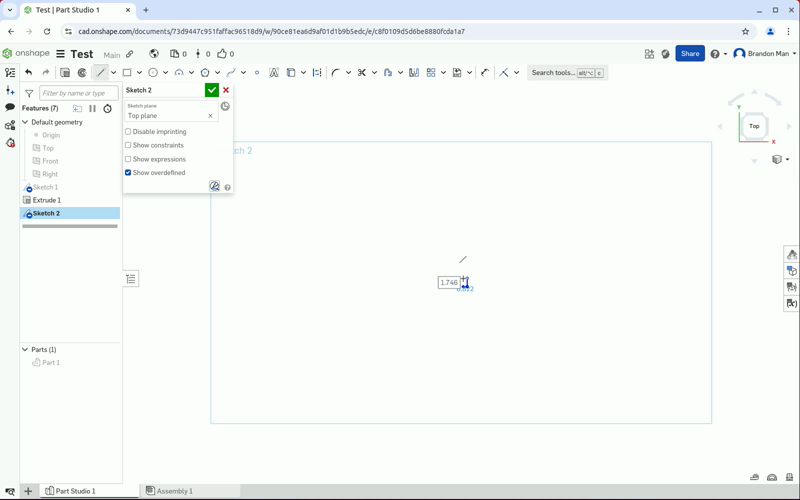
scroll(6)
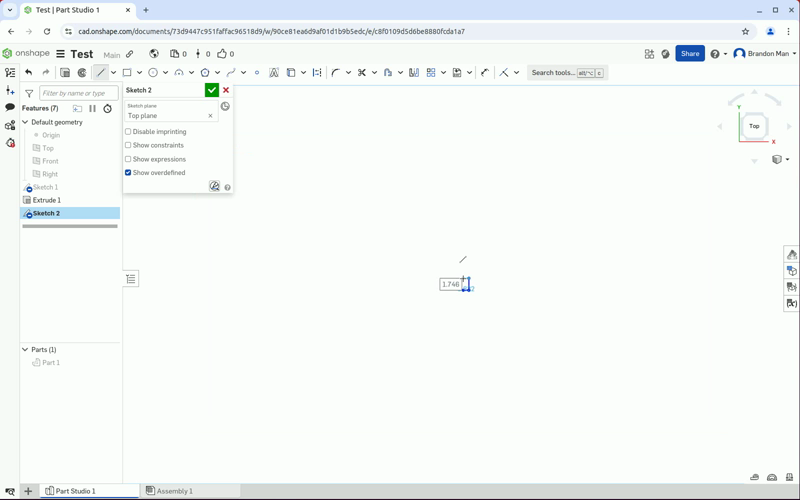
scroll(6)
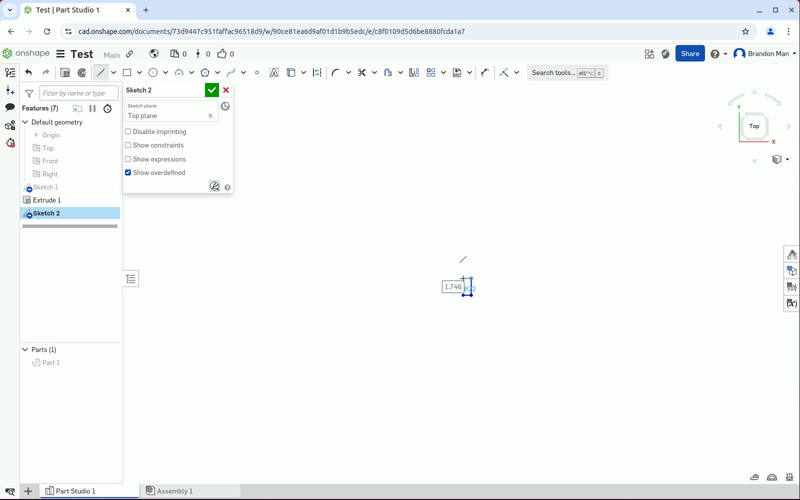
scroll(6)
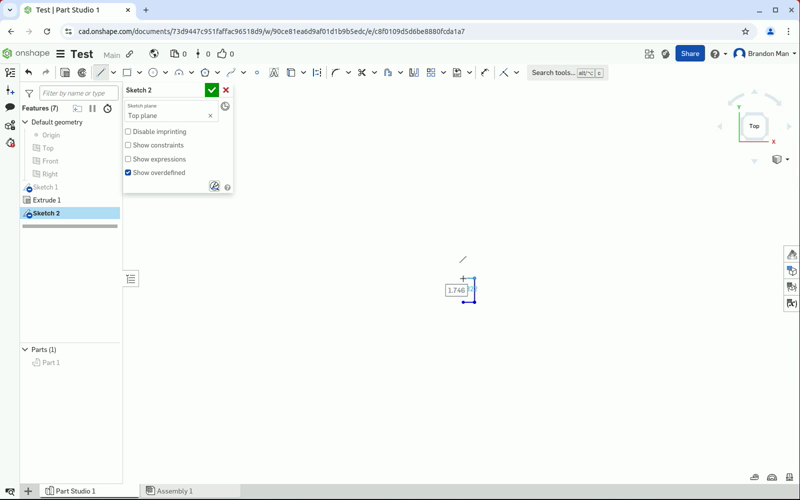
scroll(6)
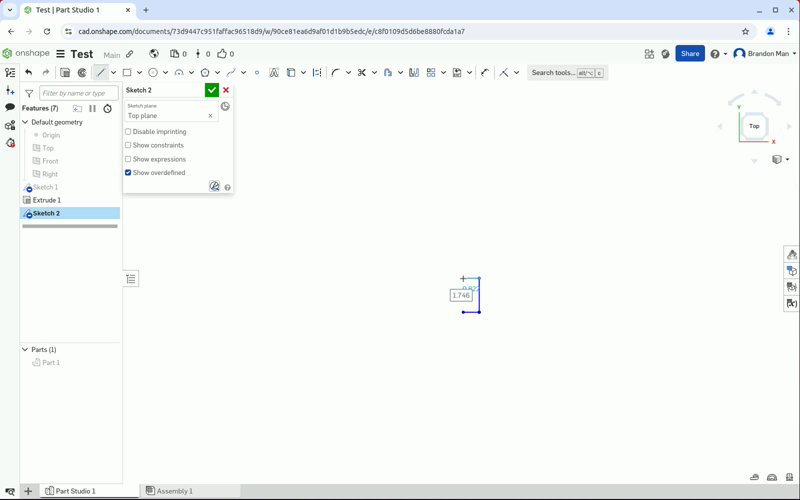
scroll(6)
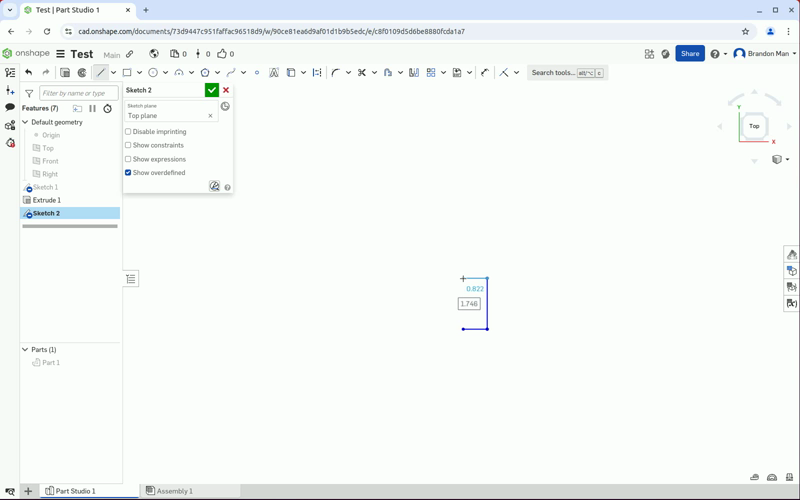
scroll(6)
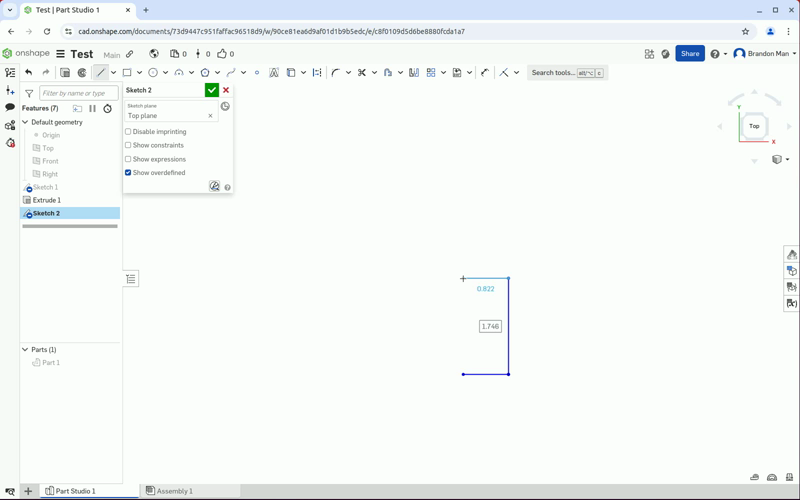
click(463, 278)
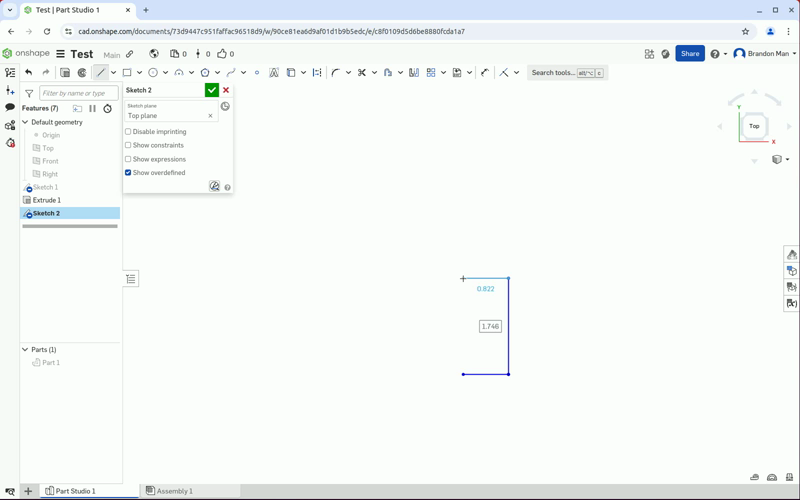
scroll(-6)
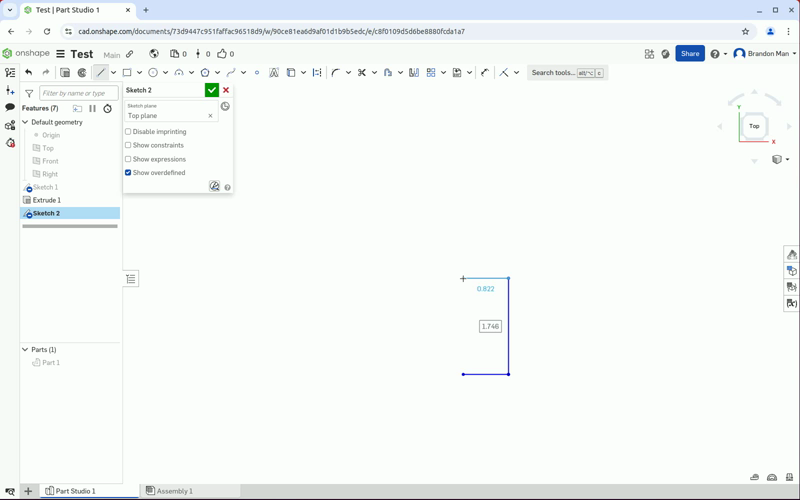
scroll(-6)
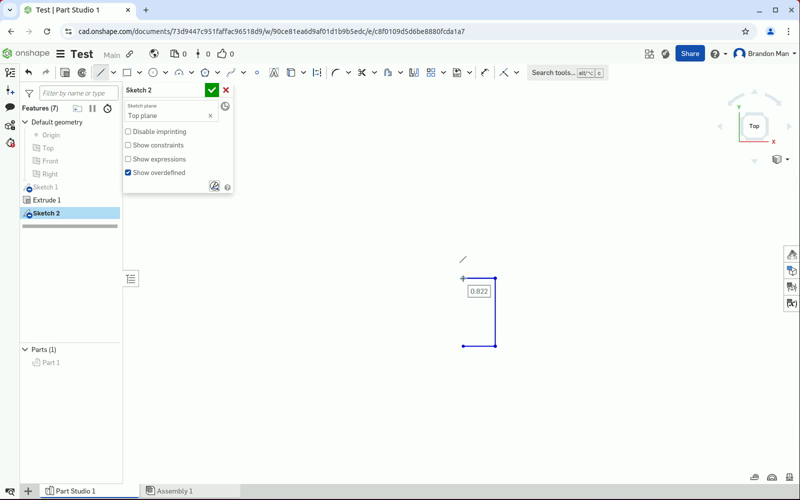
scroll(-6)
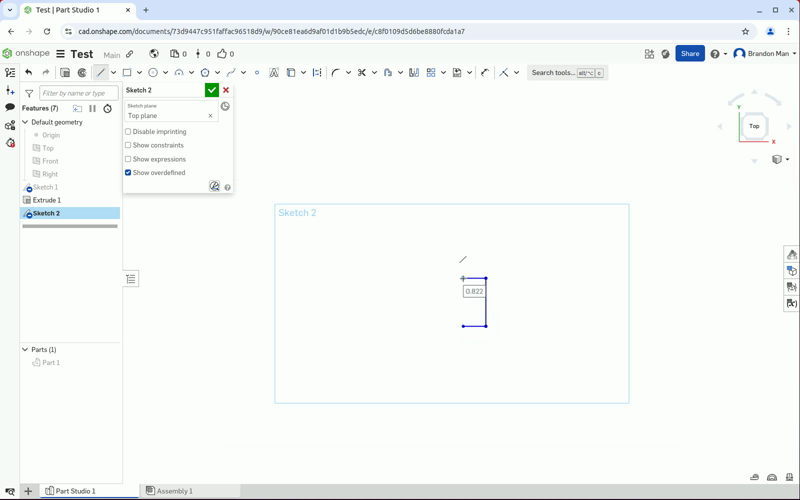
scroll(-6)
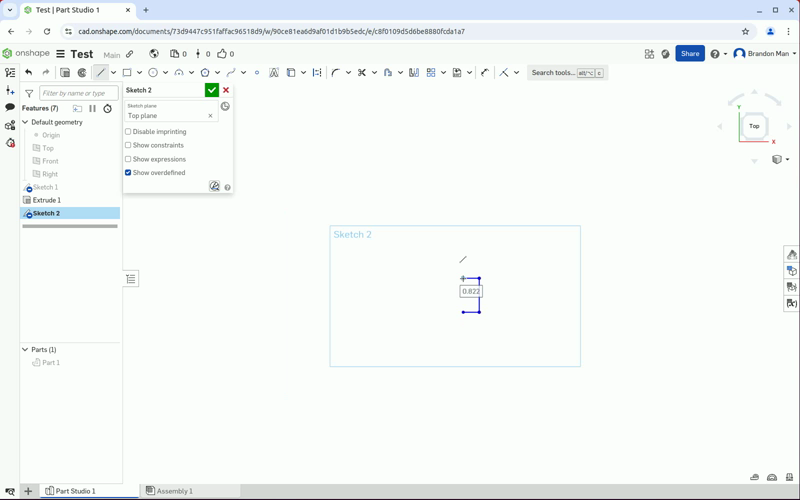
scroll(-6)
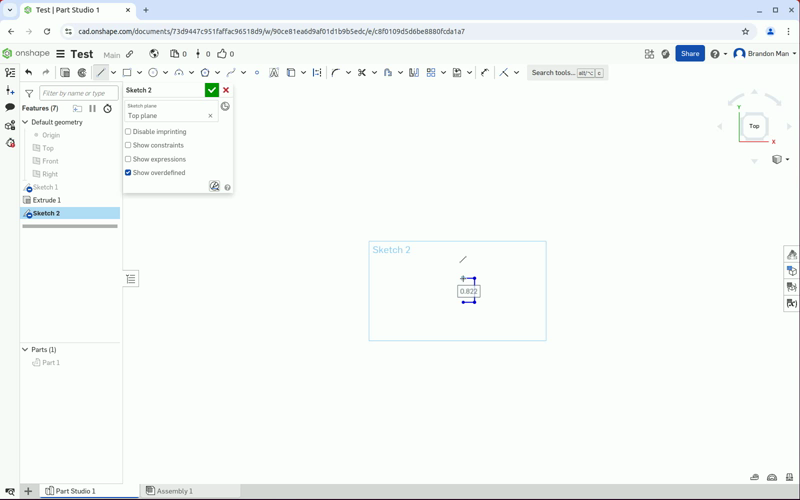
scroll(-6)
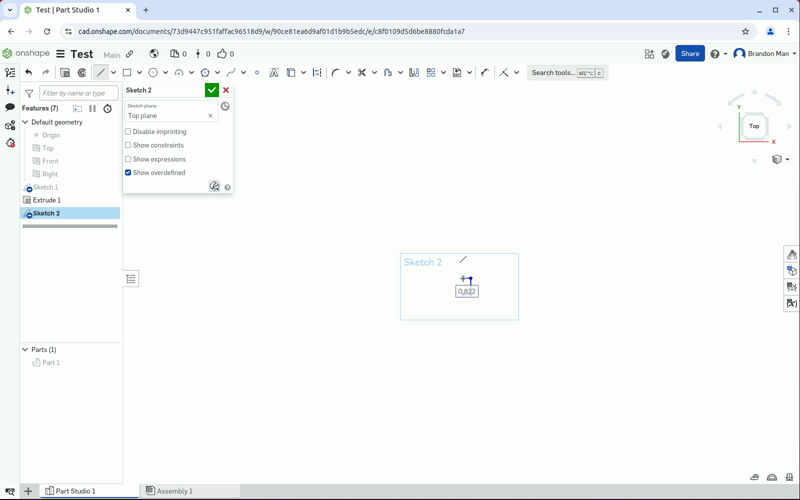
scroll(-6)
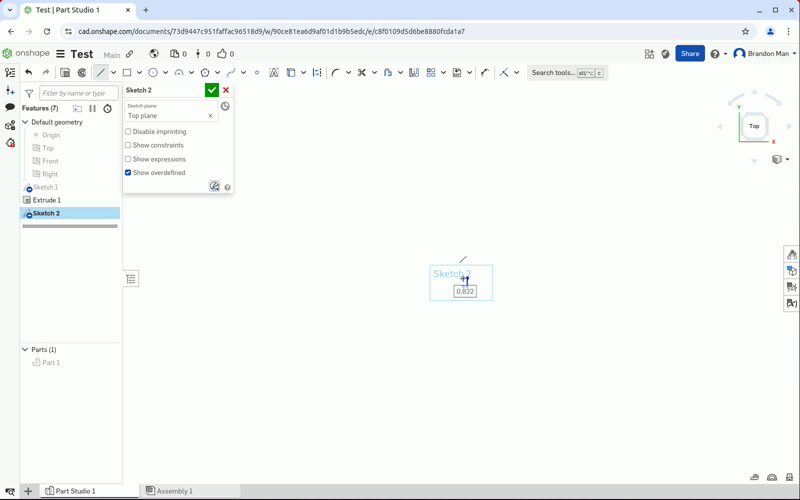
key_up(shift)
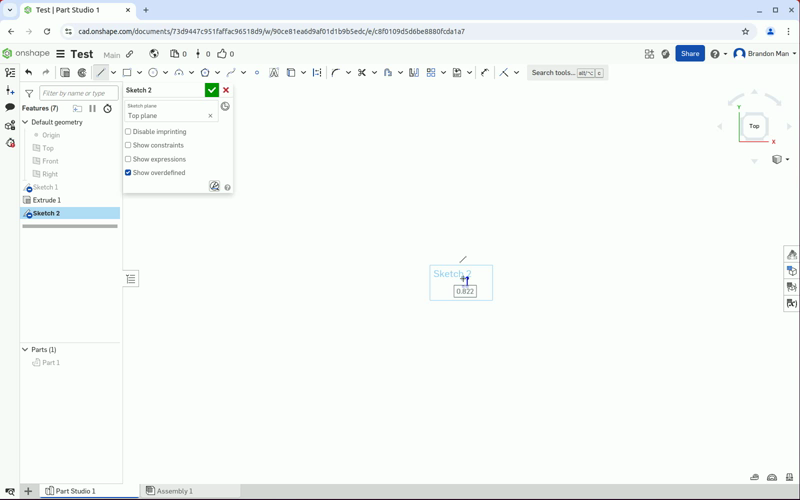
mouse_move(493, 278)
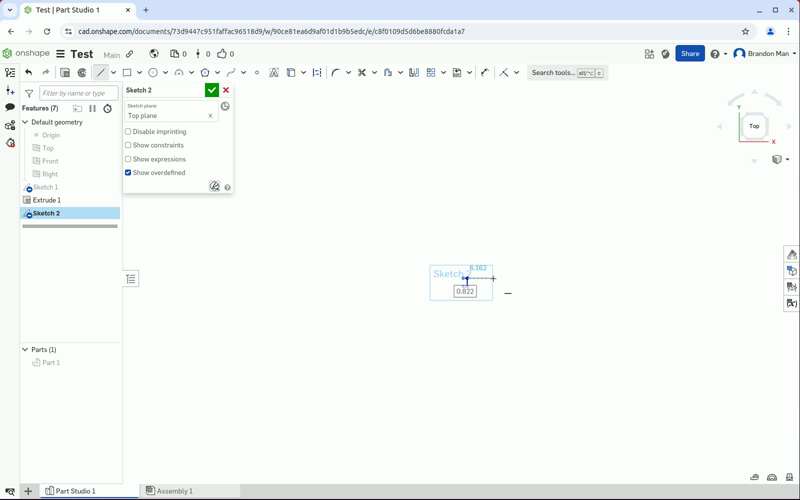
key_down(shift)
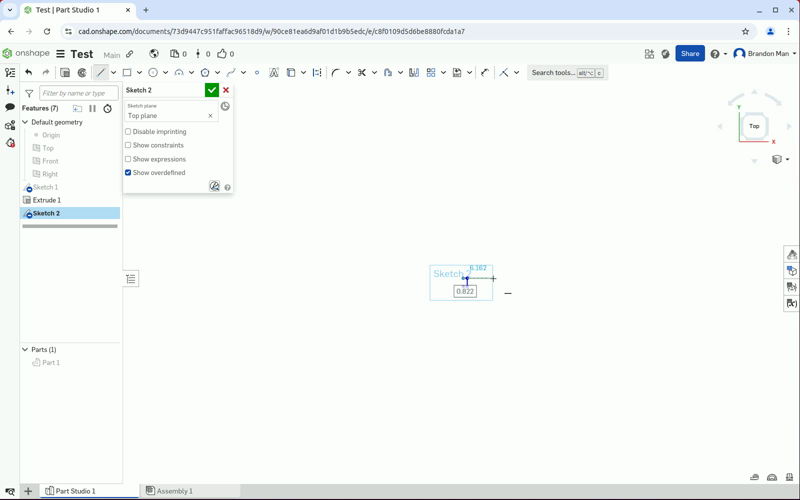
mouse_move(463, 286)
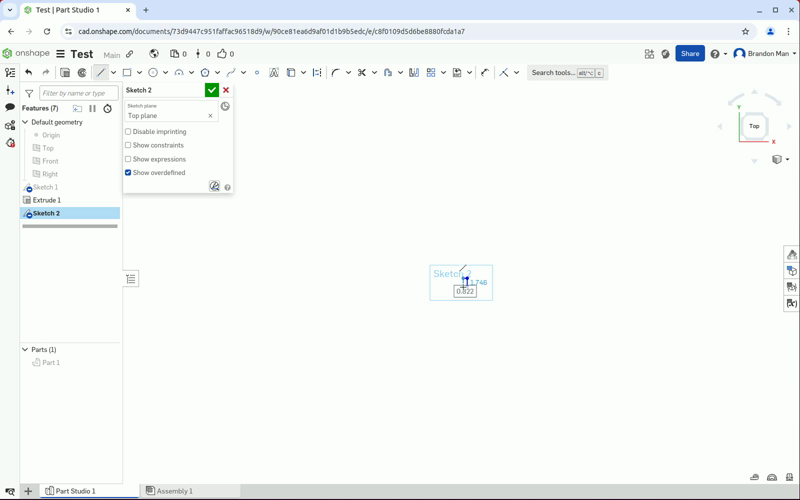
scroll(6)
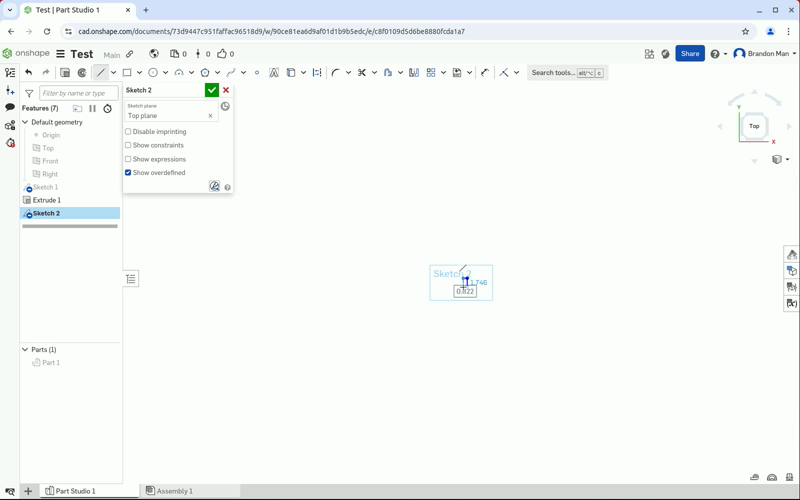
scroll(6)
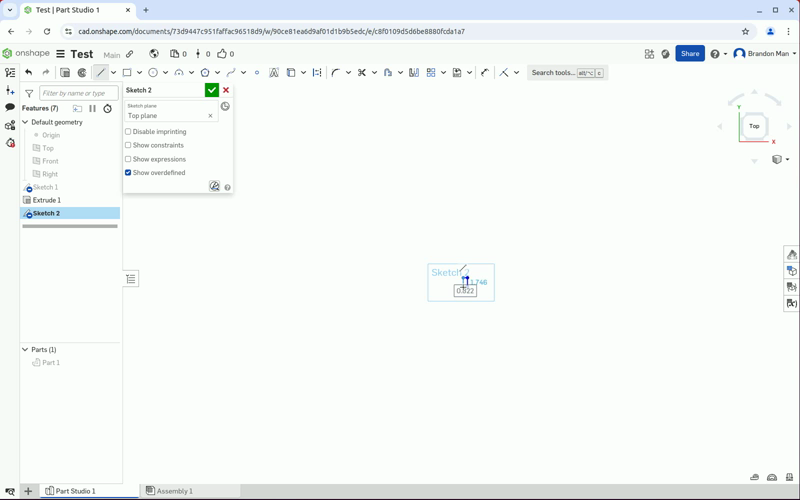
scroll(6)
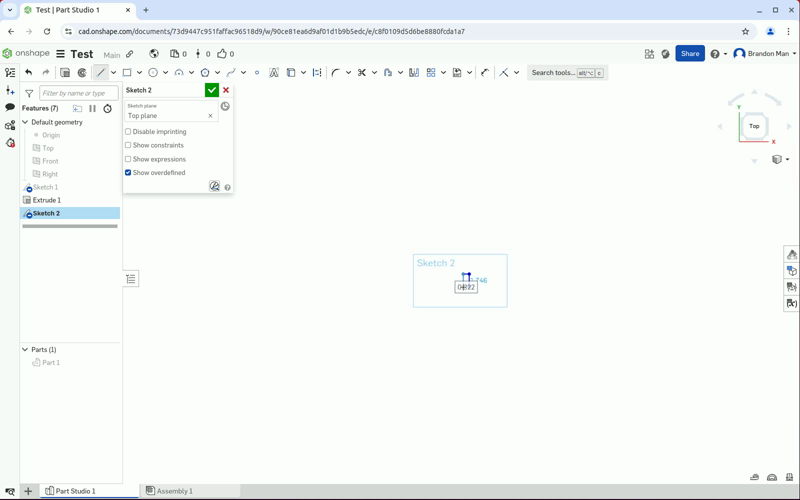
scroll(6)
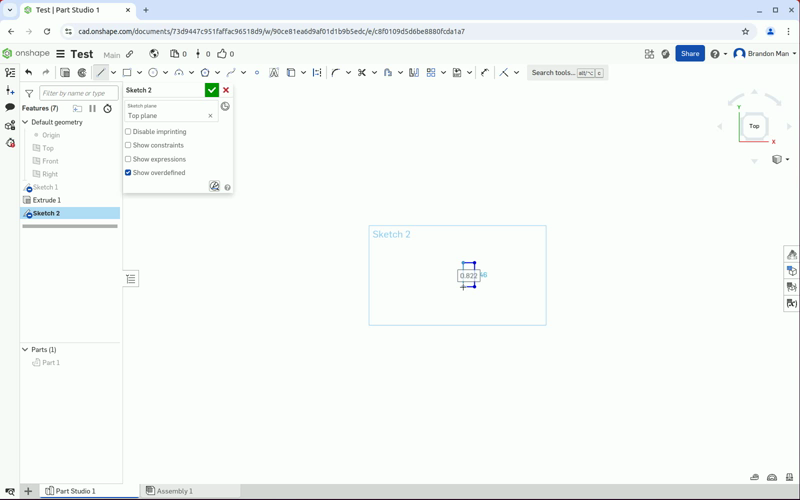
scroll(6)
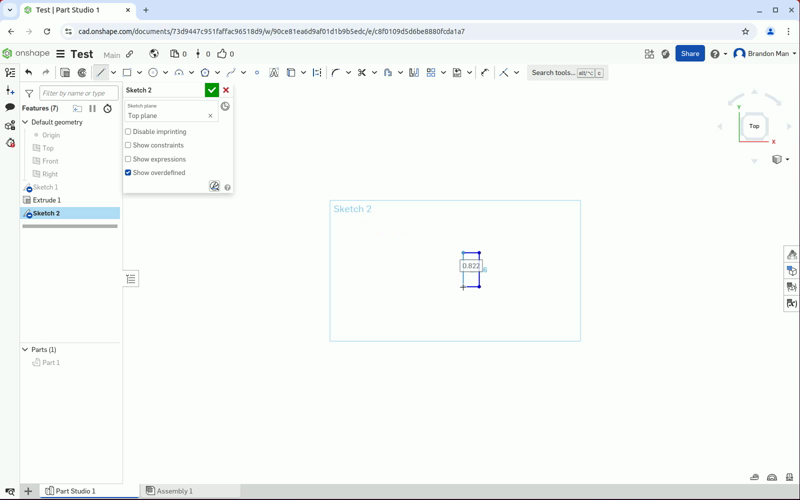
scroll(6)
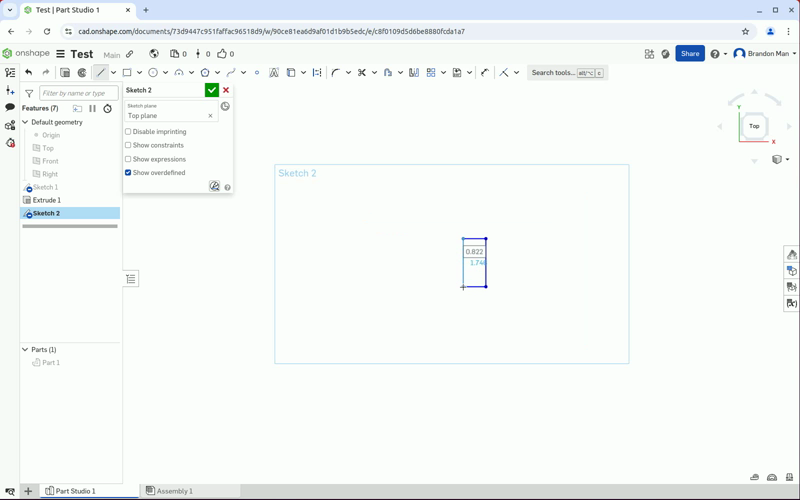
scroll(6)
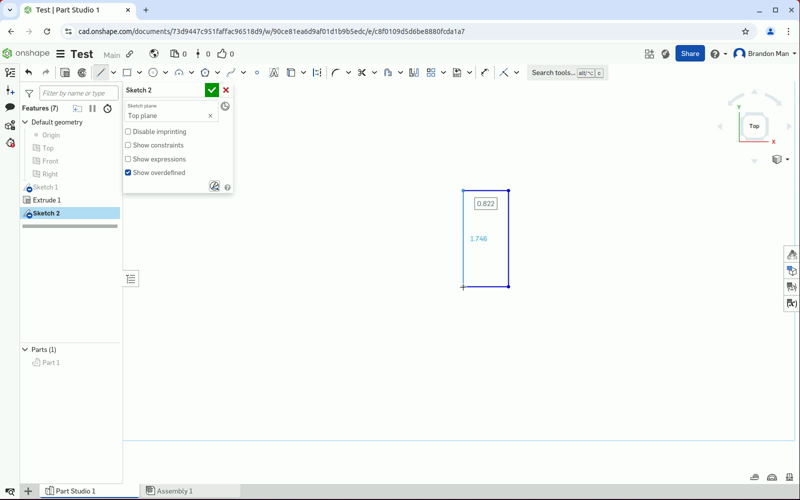
key_up(shift)
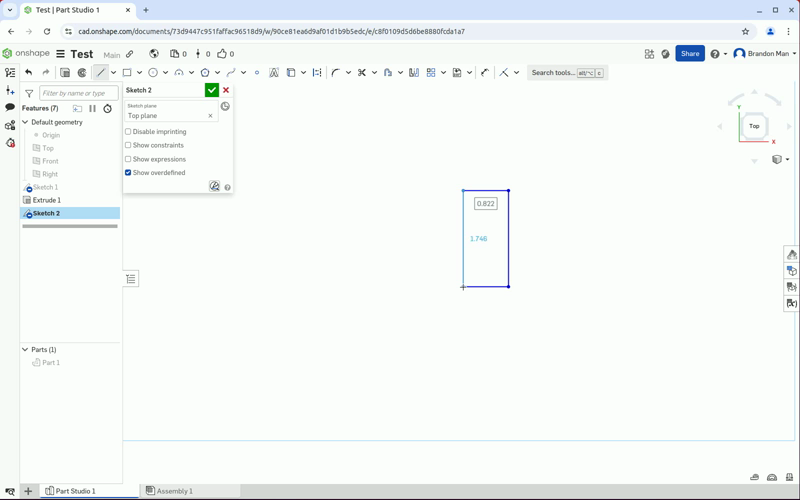
click(463, 286)
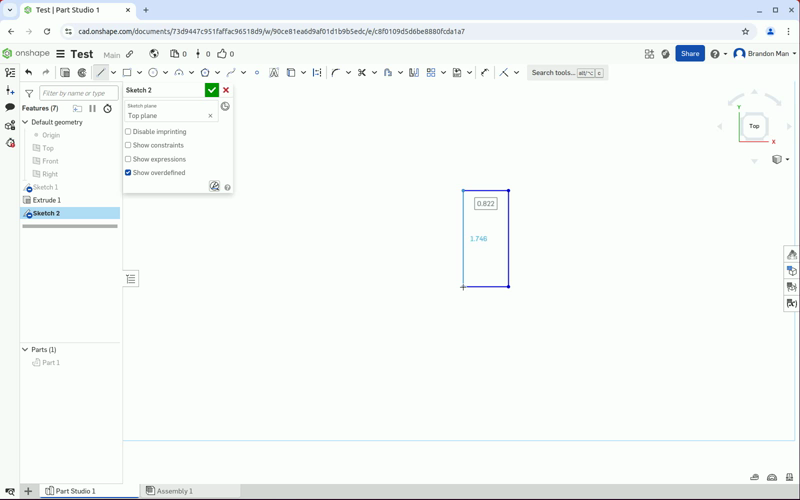
scroll(-6)
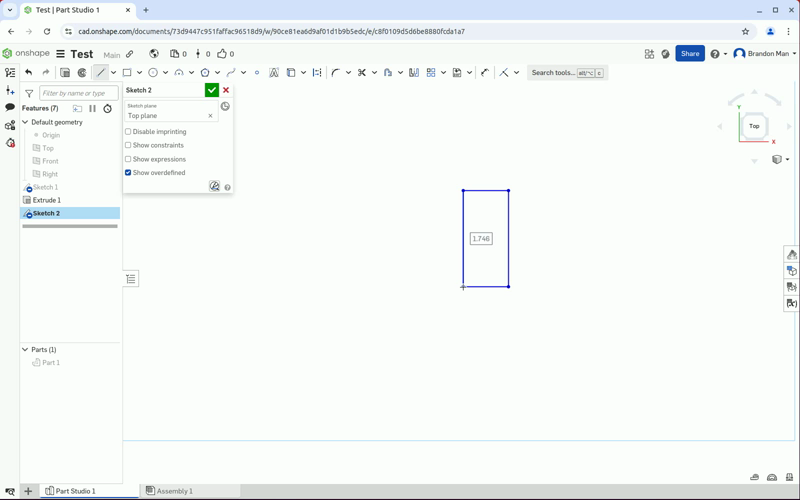
scroll(-6)
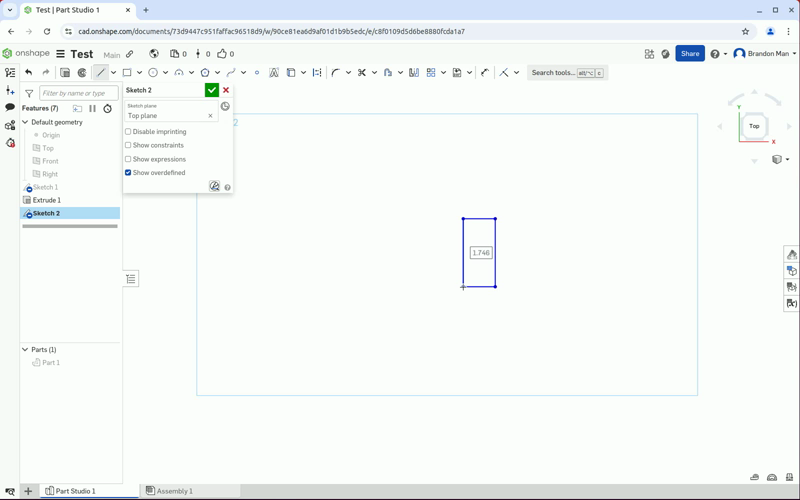
scroll(-6)
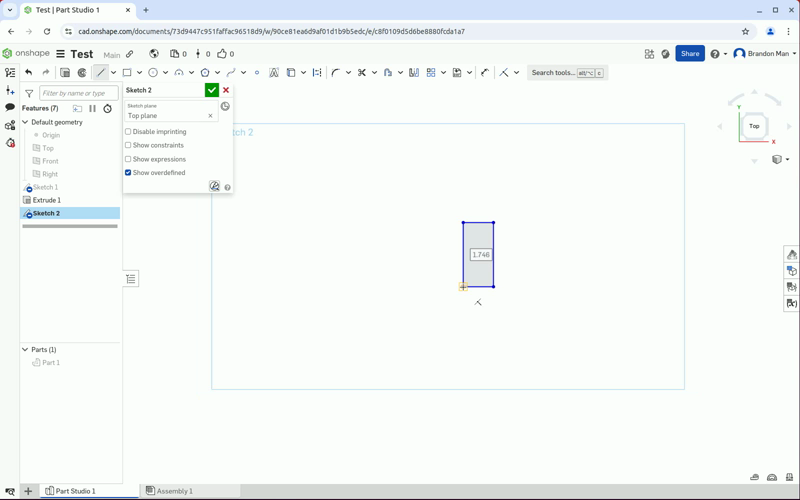
scroll(-6)
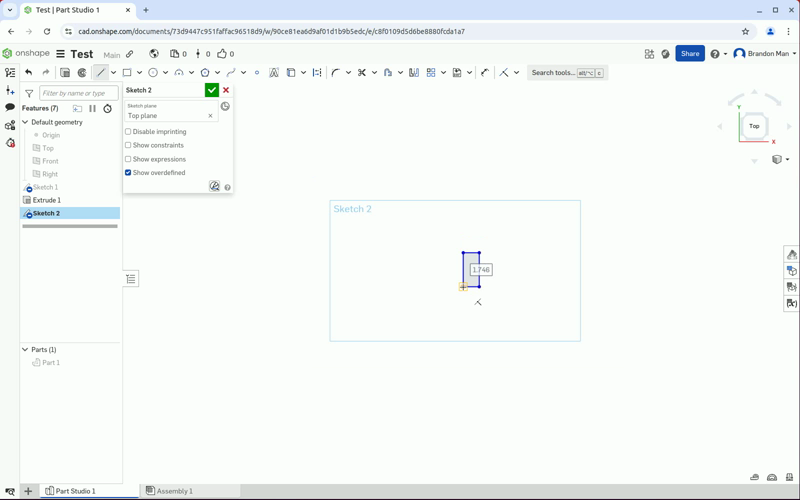
scroll(-6)
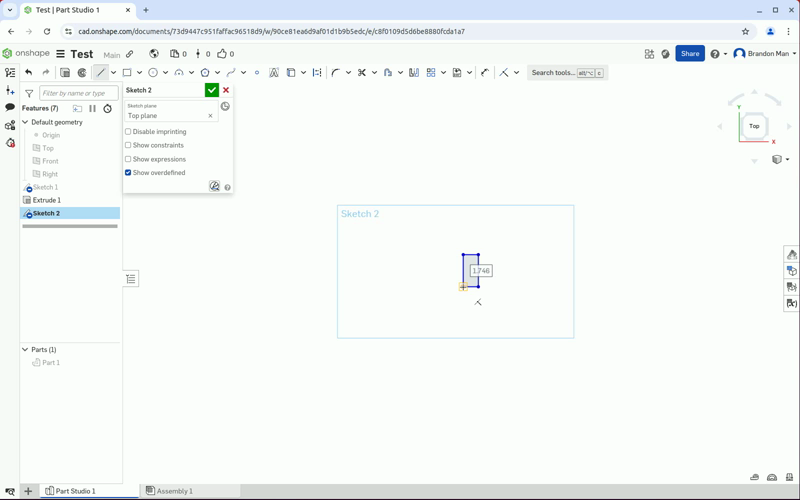
scroll(-6)
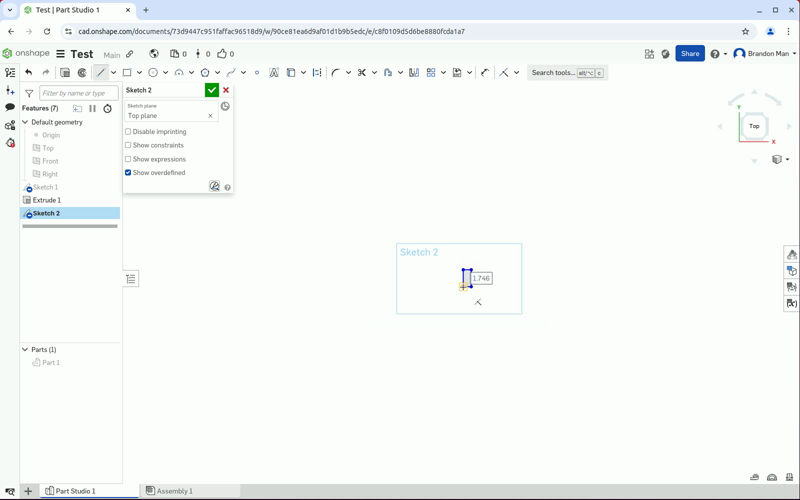
scroll(-6)
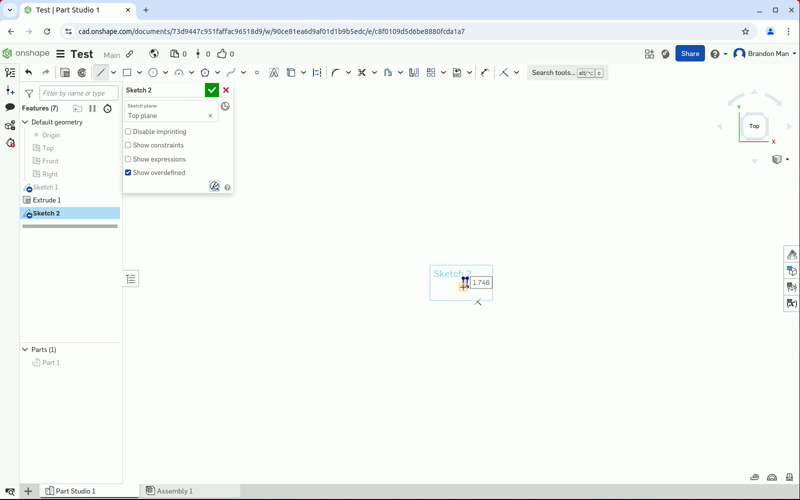
key(esc)
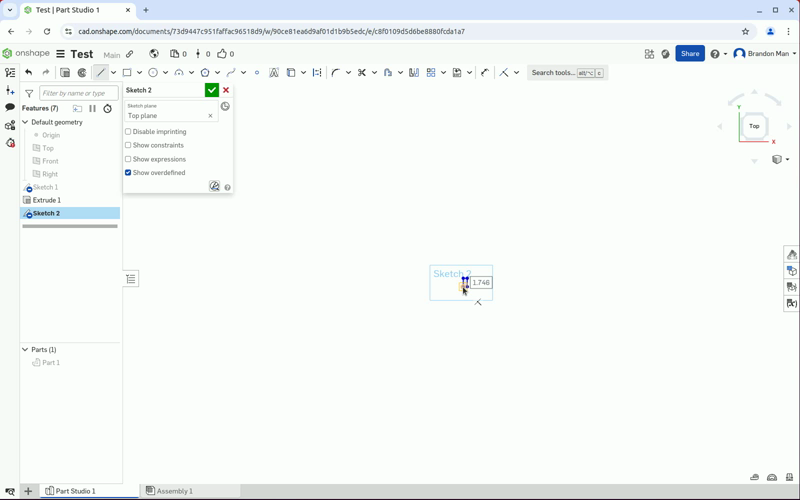
key(l)
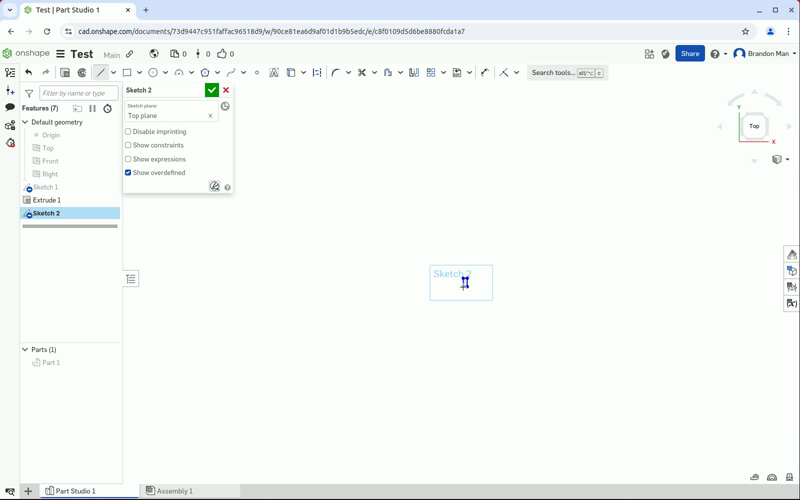
key_down(shift)
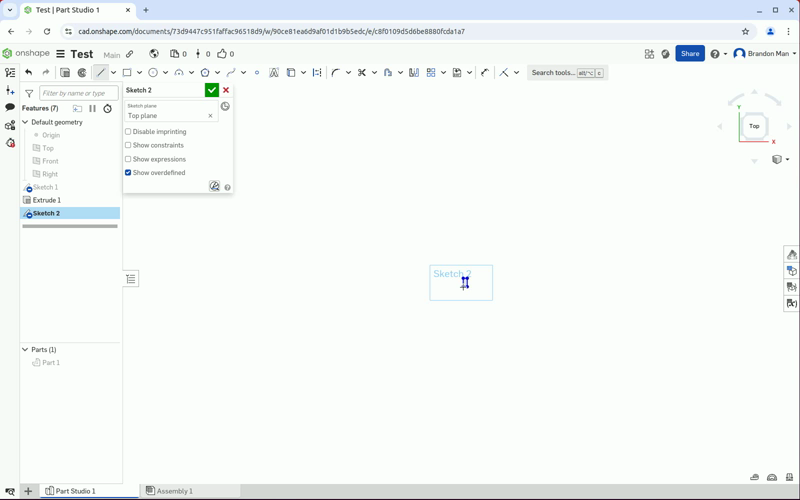
mouse_move(463, 285)
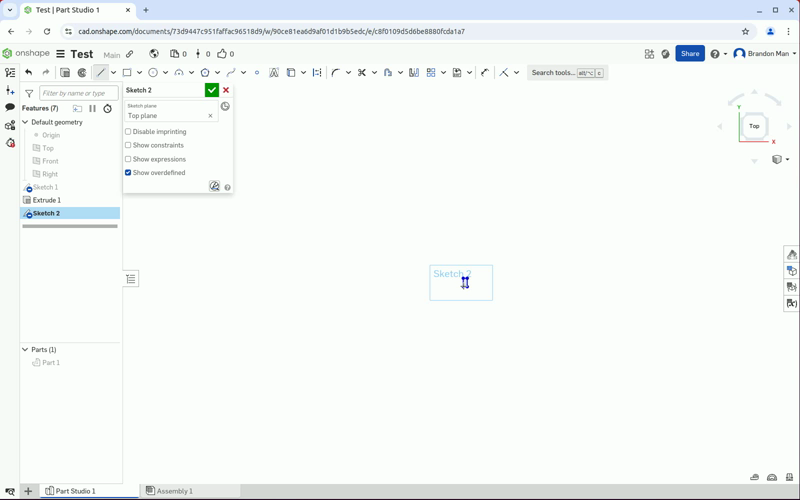
scroll(6)
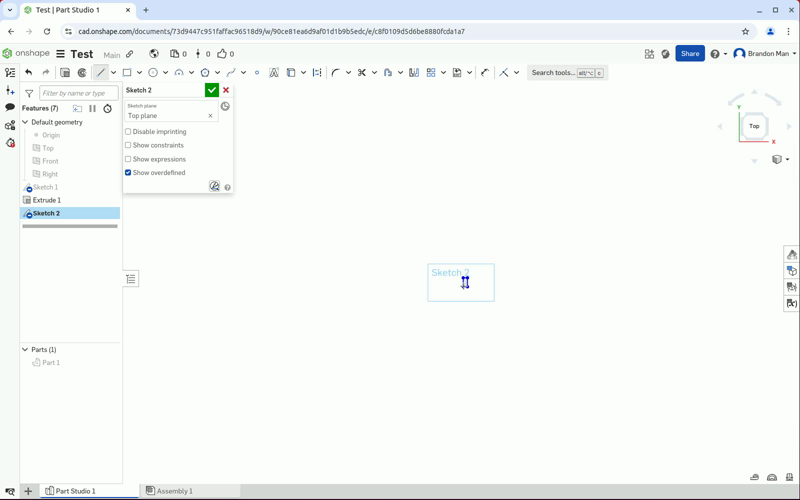
scroll(6)
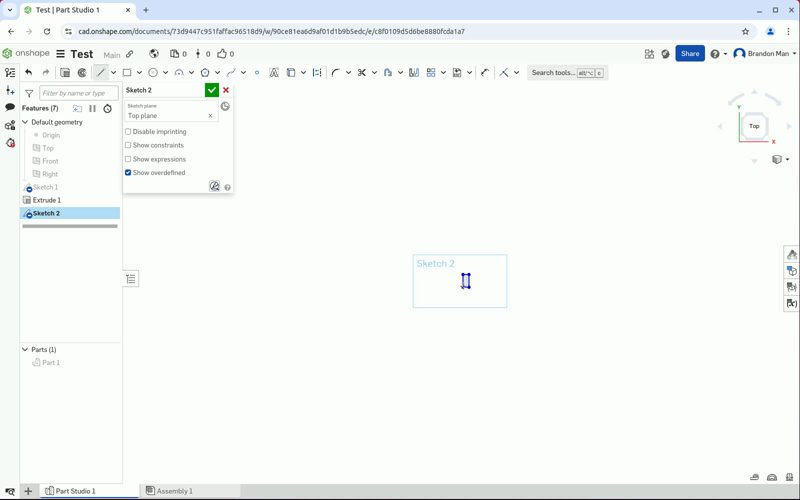
scroll(6)
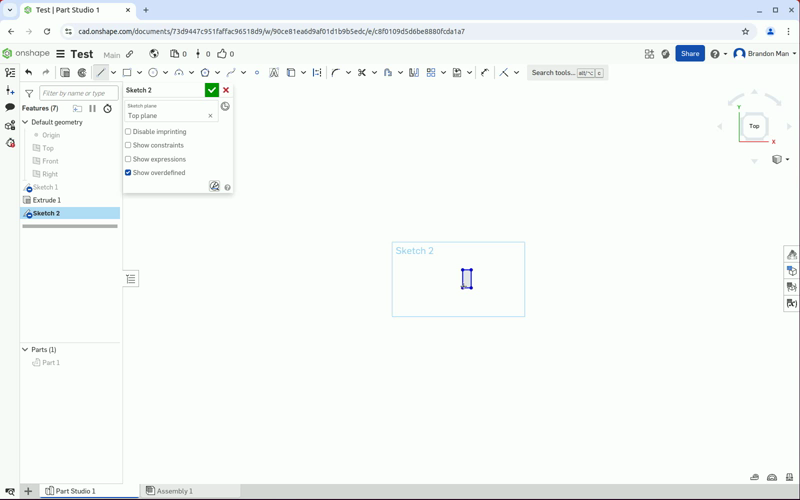
scroll(6)
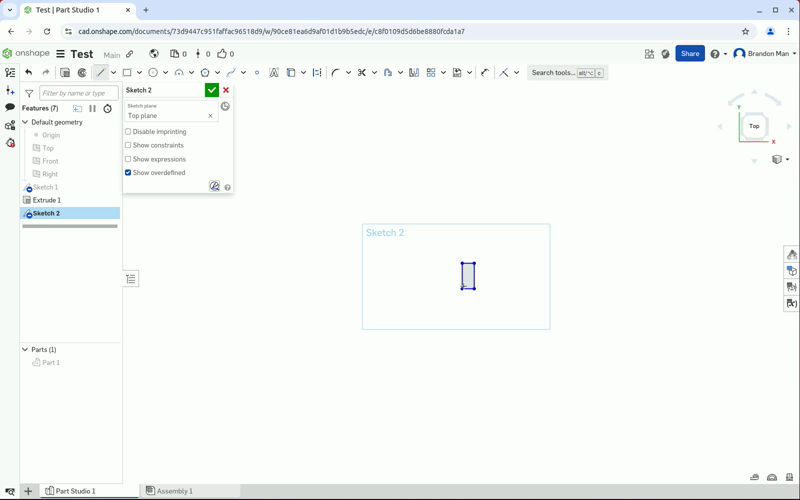
scroll(6)
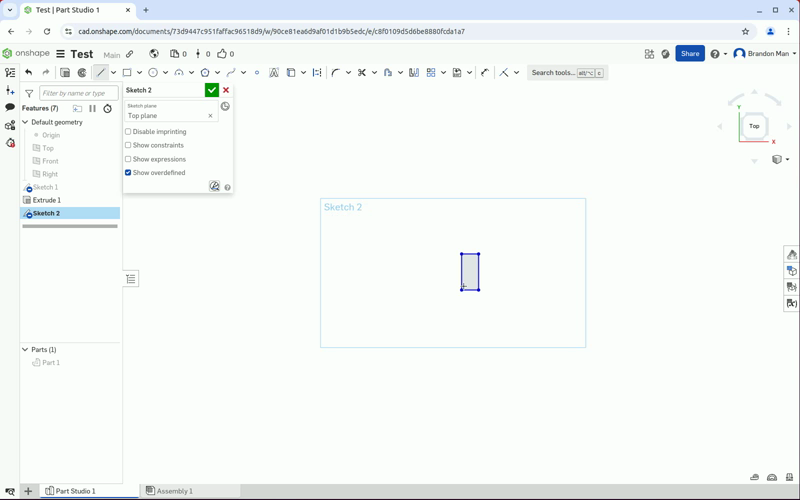
scroll(6)
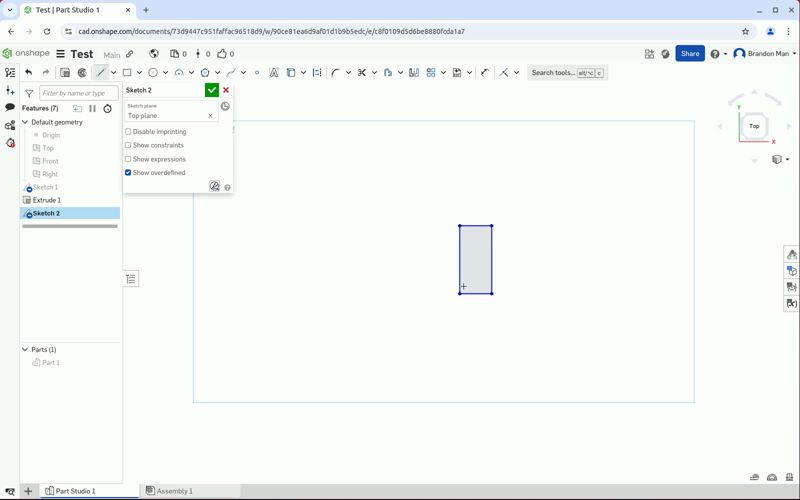
scroll(6)
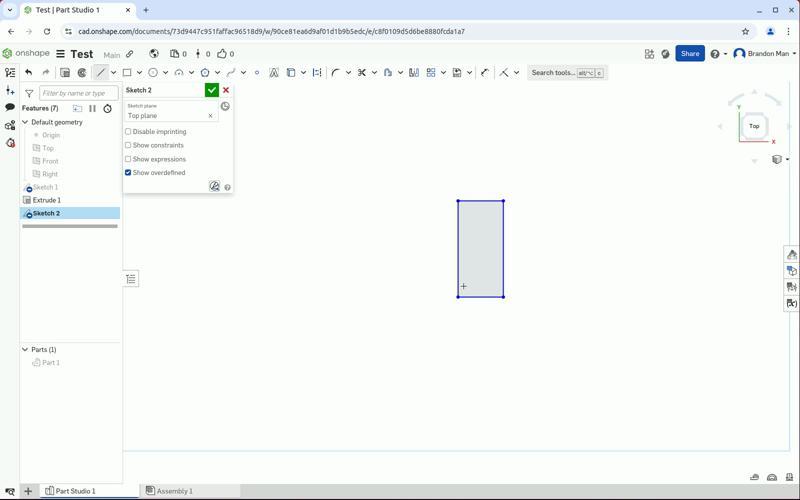
click(463, 285)
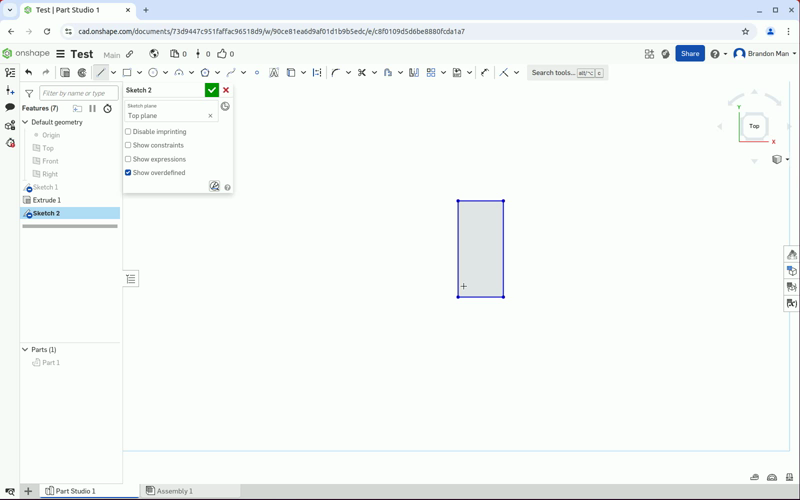
scroll(-6)
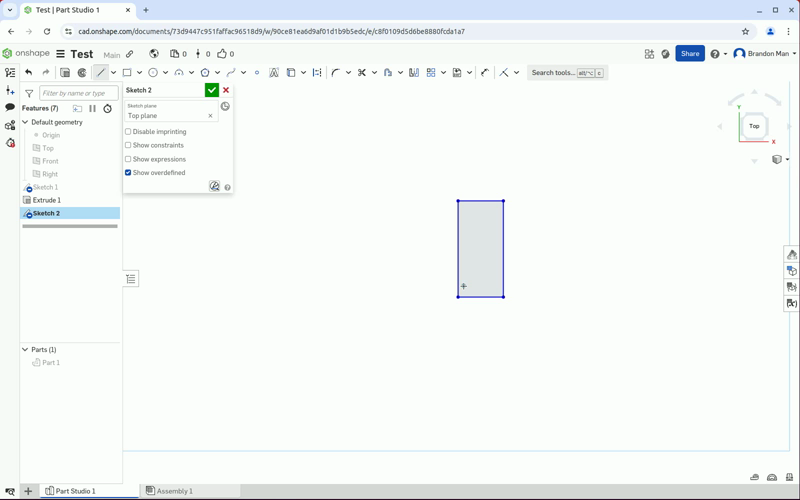
scroll(-6)
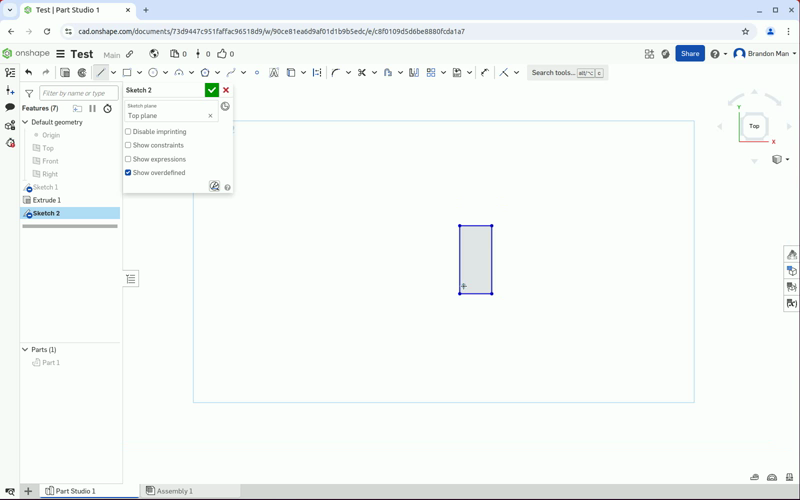
scroll(-6)
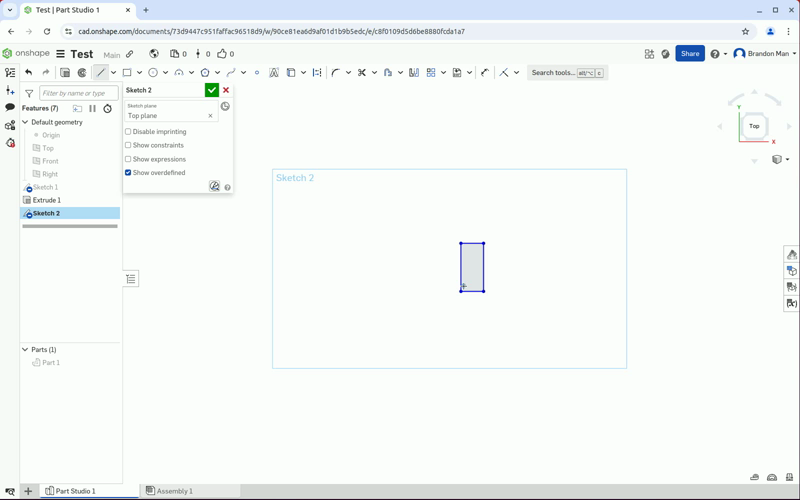
scroll(-6)
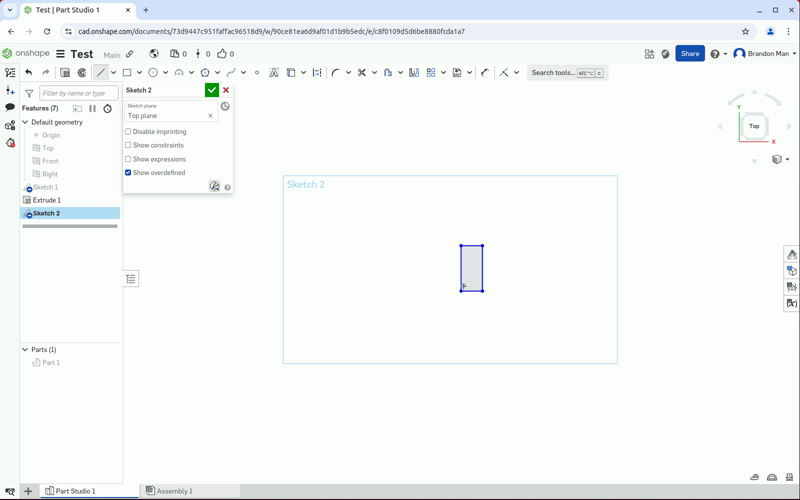
scroll(-6)
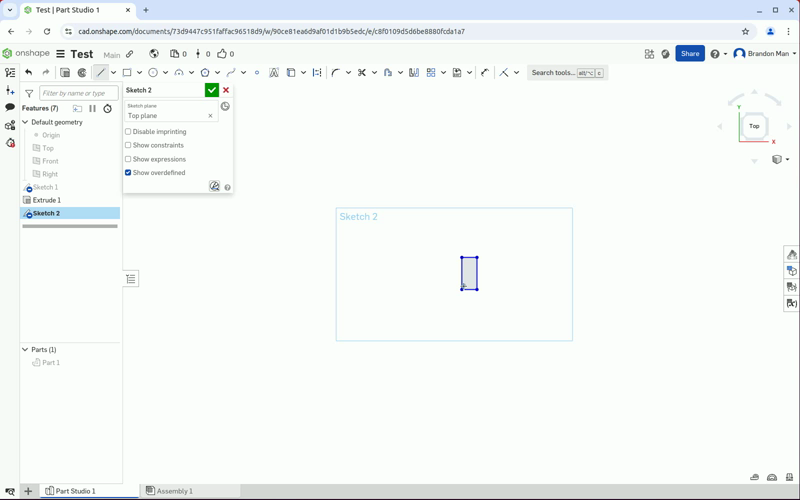
scroll(-6)
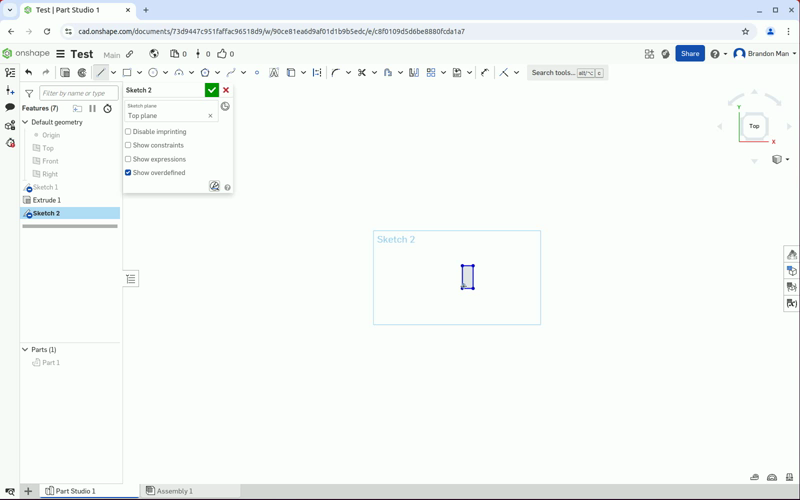
scroll(-6)
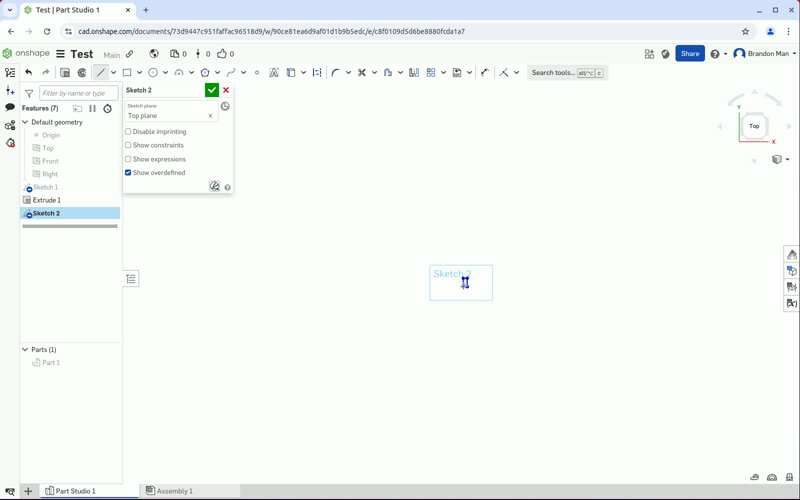
key_up(shift)
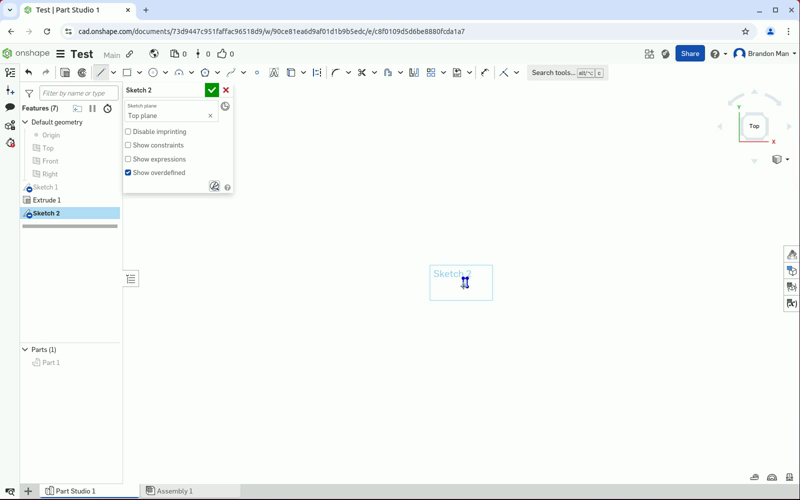
key_down(shift)
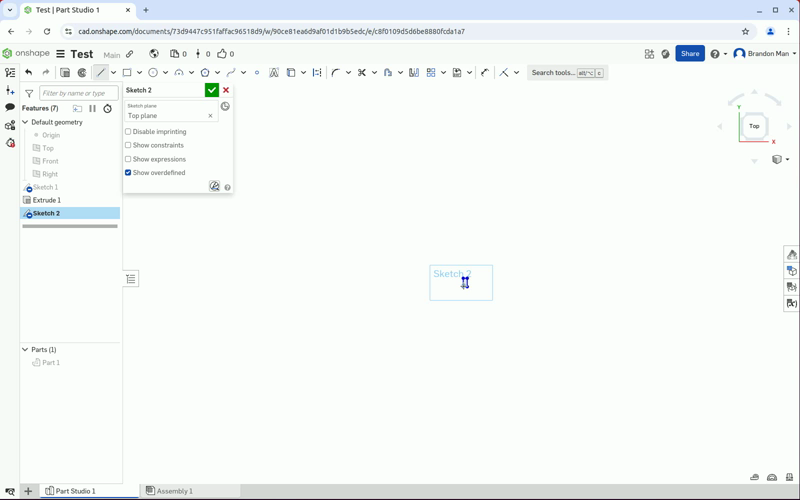
mouse_move(493, 285)
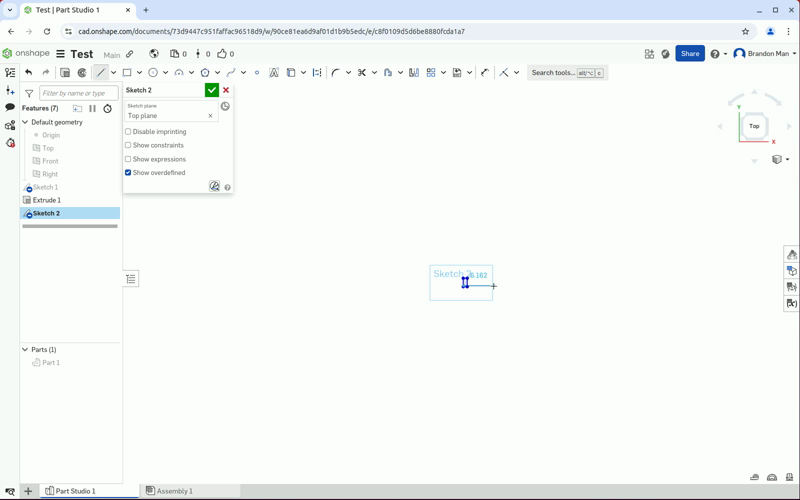
mouse_move(466, 285)
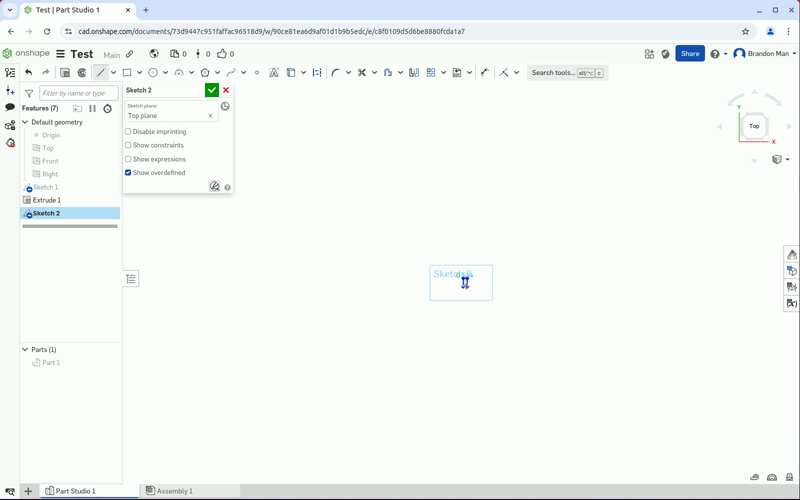
scroll(6)
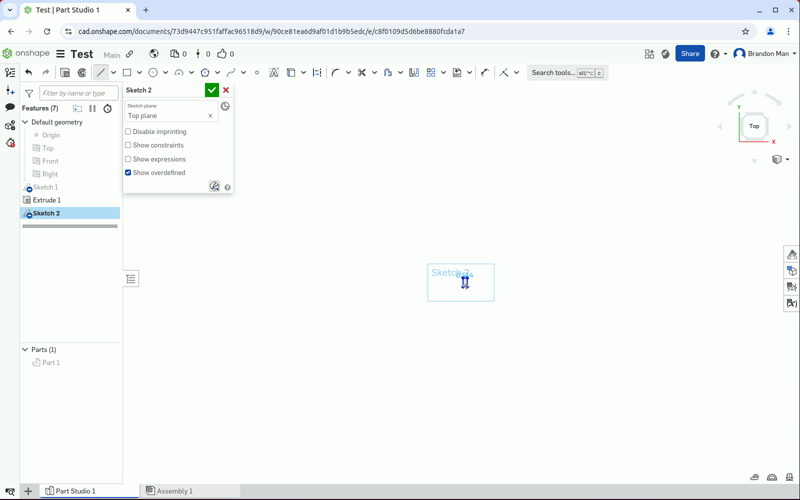
scroll(6)
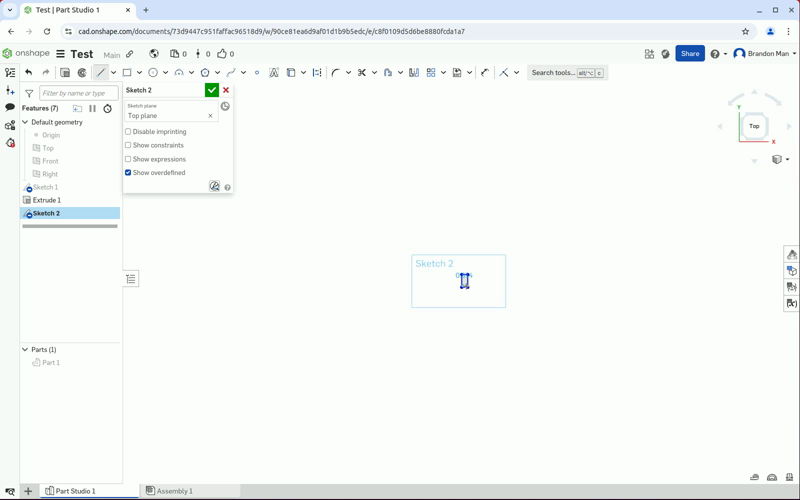
scroll(6)
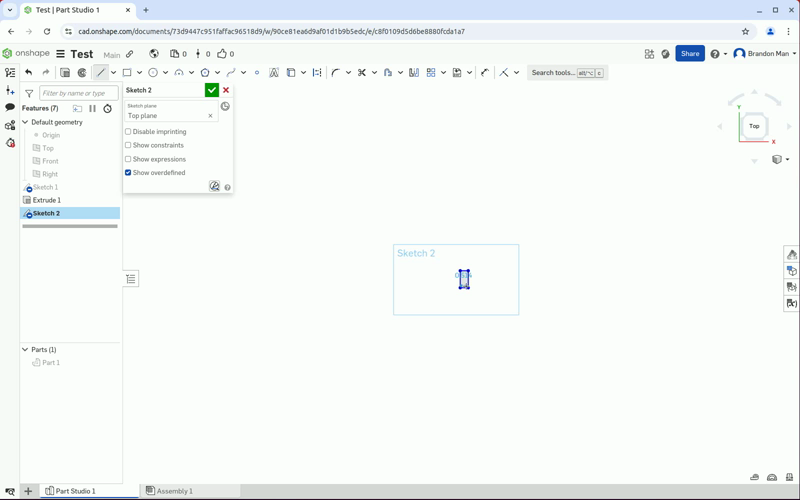
scroll(6)
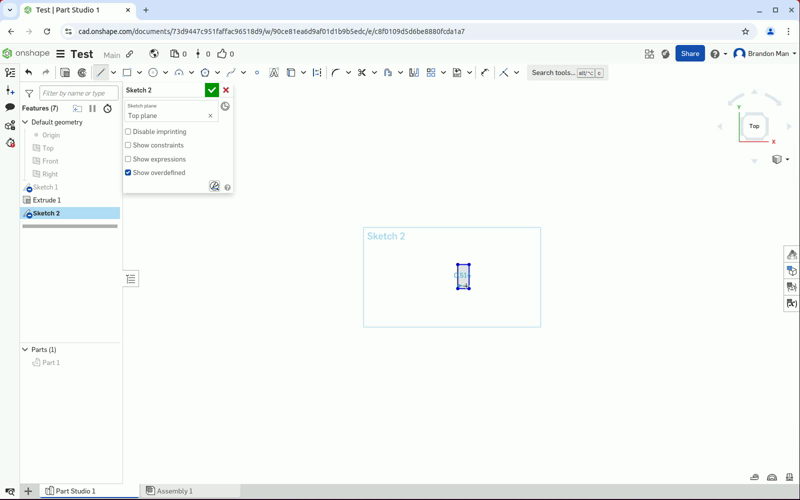
scroll(6)
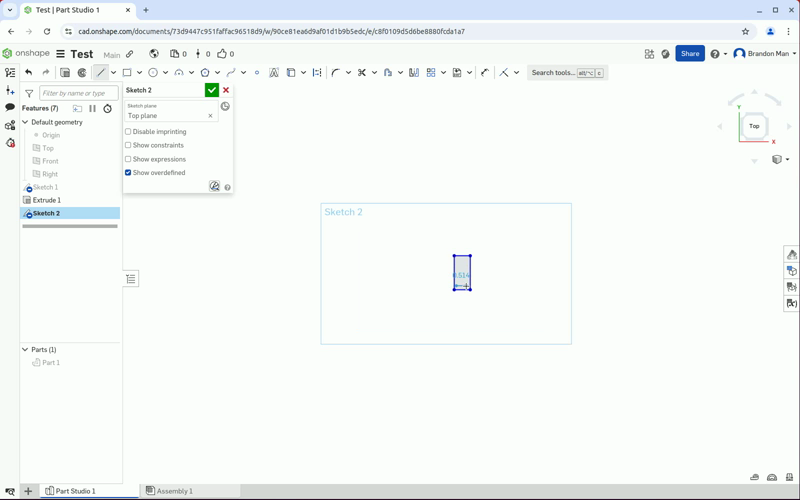
scroll(6)
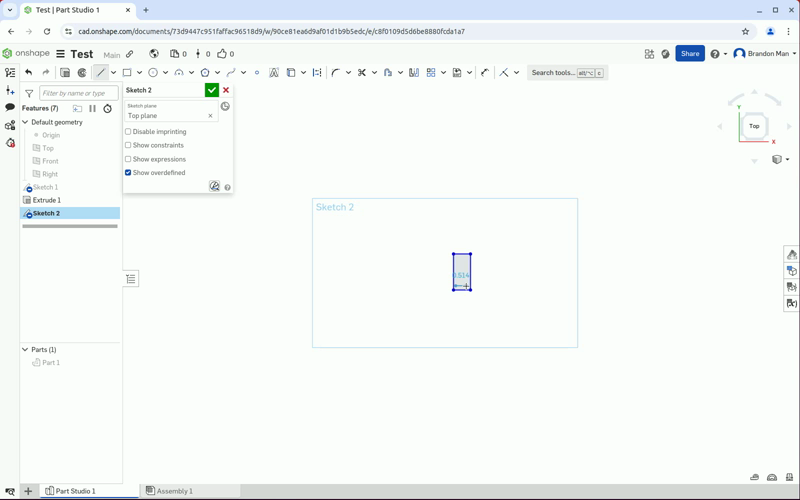
scroll(6)
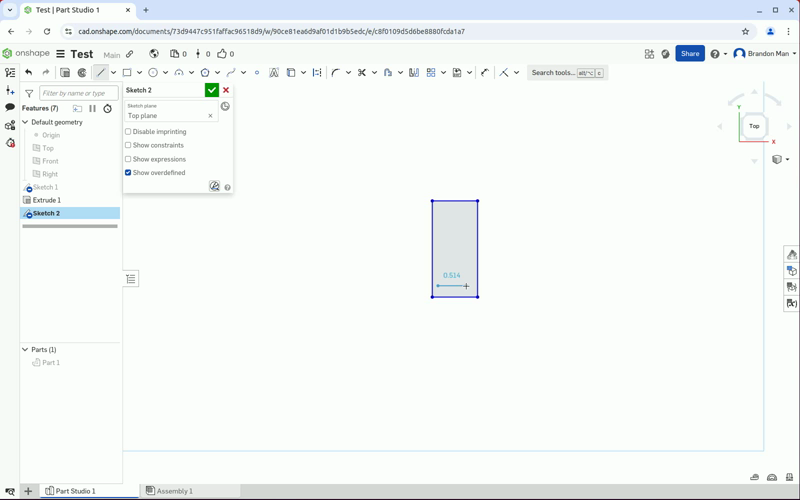
click(466, 285)
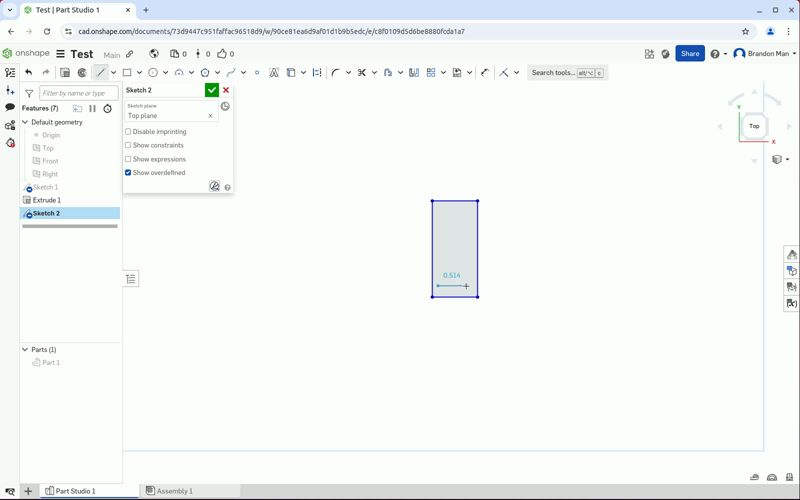
scroll(-6)
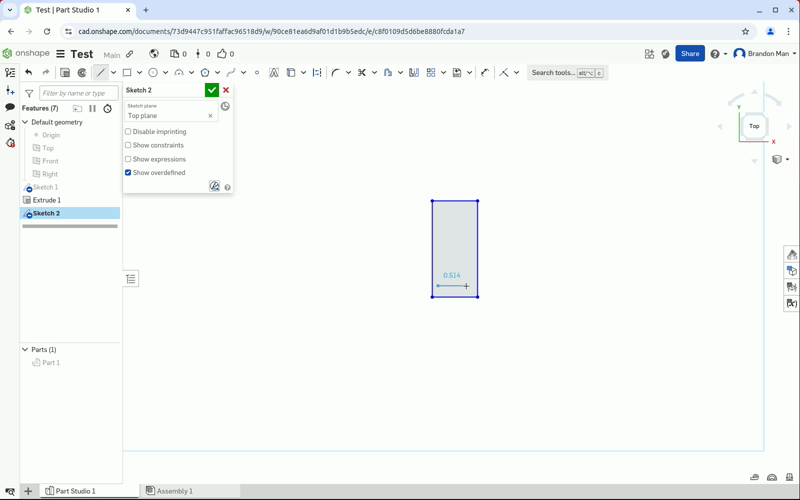
scroll(-6)
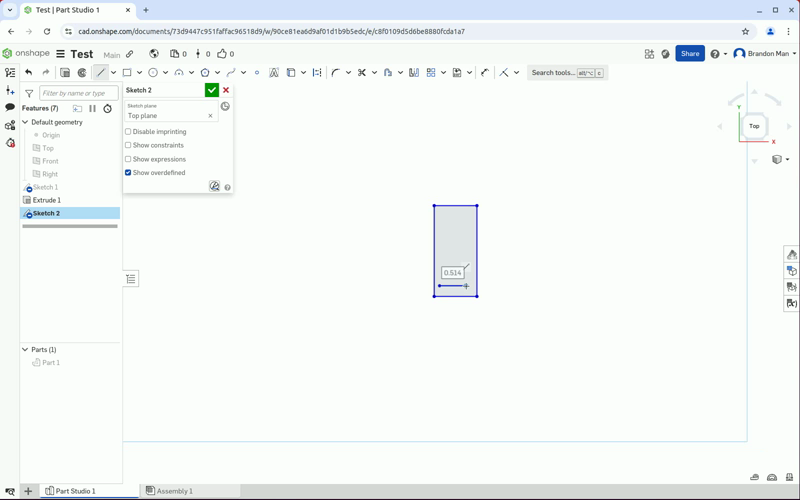
scroll(-6)
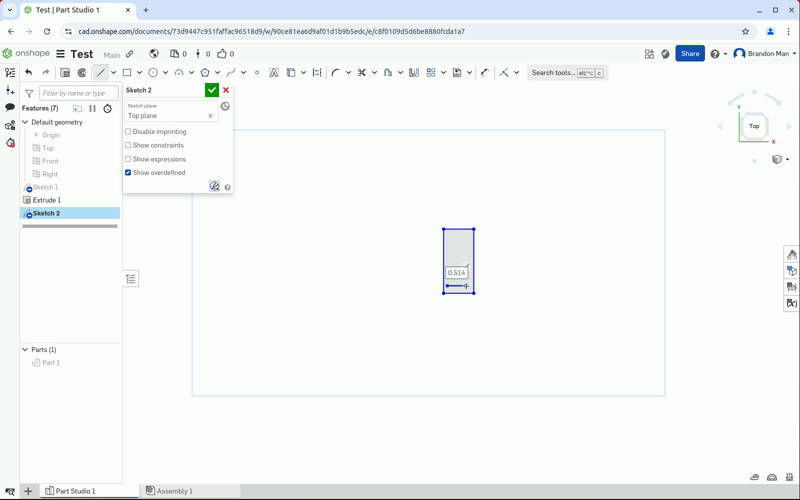
scroll(-6)
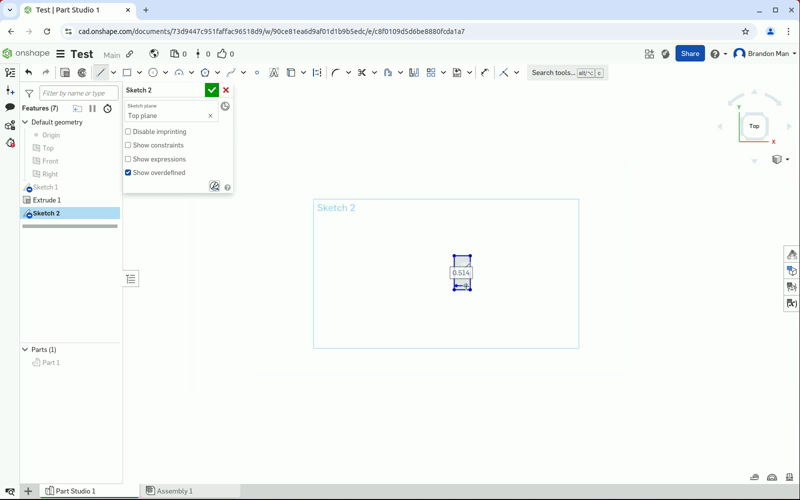
scroll(-6)
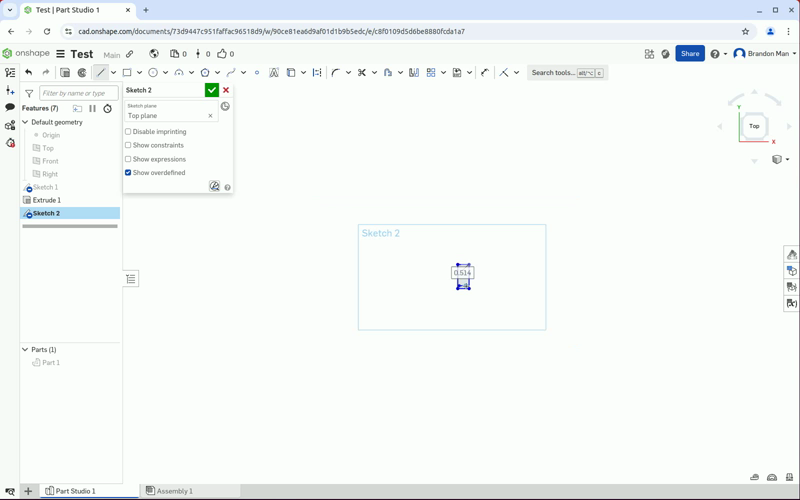
scroll(-6)
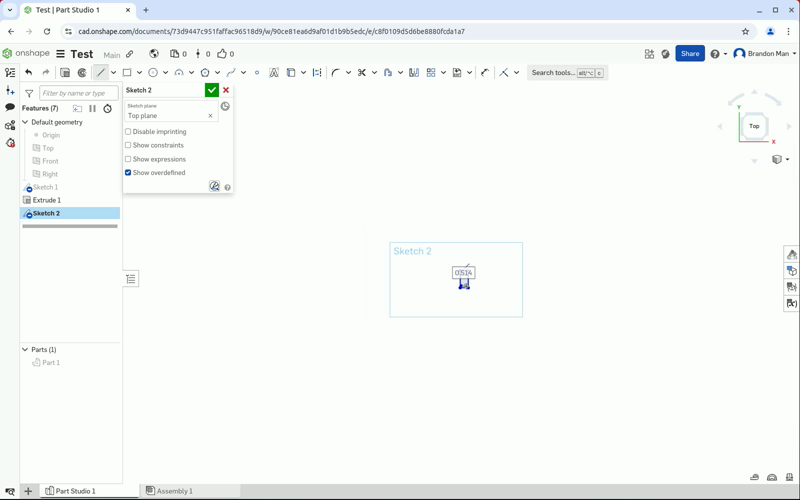
scroll(-6)
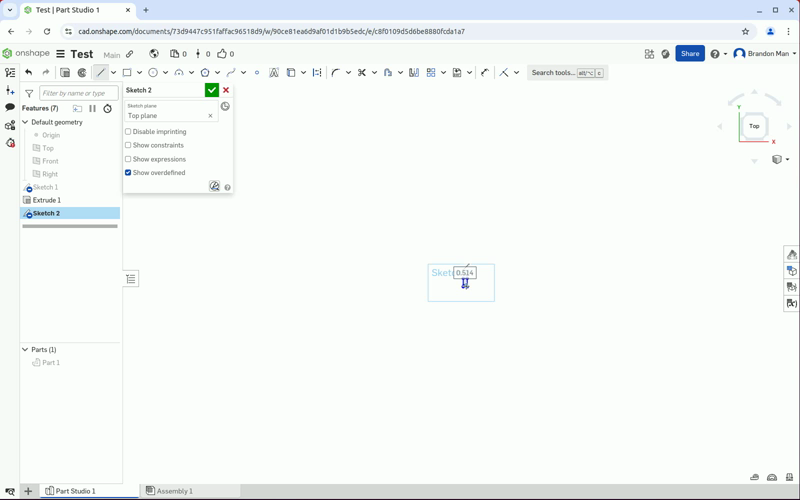
key_up(shift)
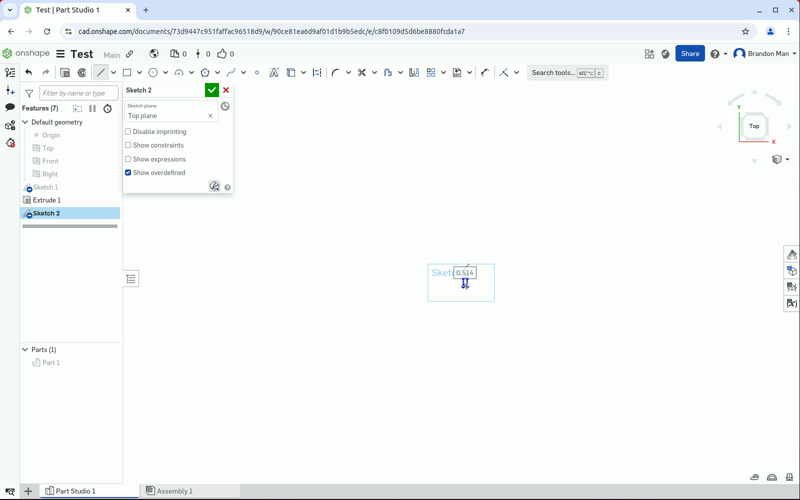
key_down(shift)
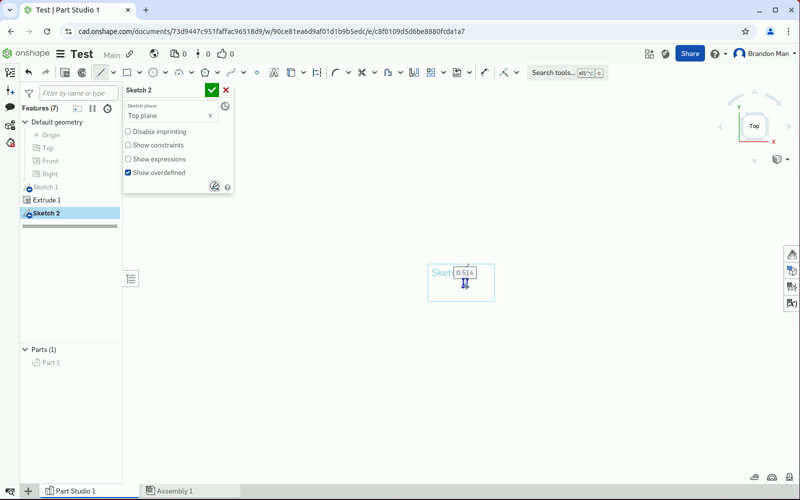
mouse_move(496, 285)
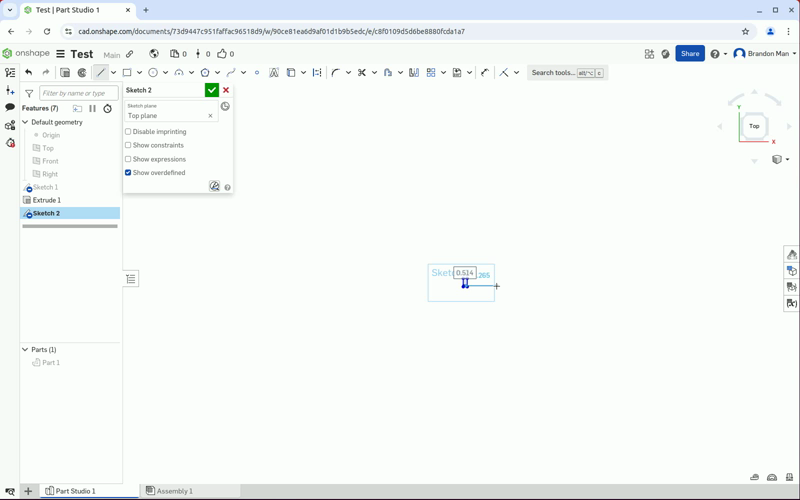
mouse_move(466, 278)
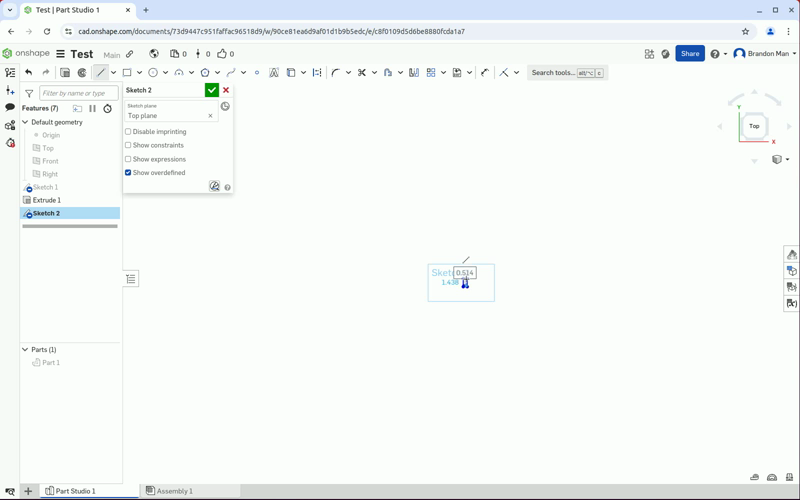
scroll(6)
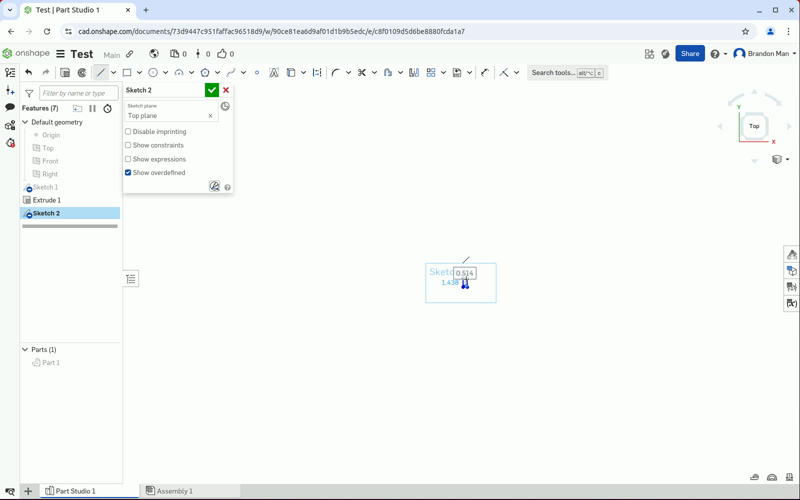
scroll(6)
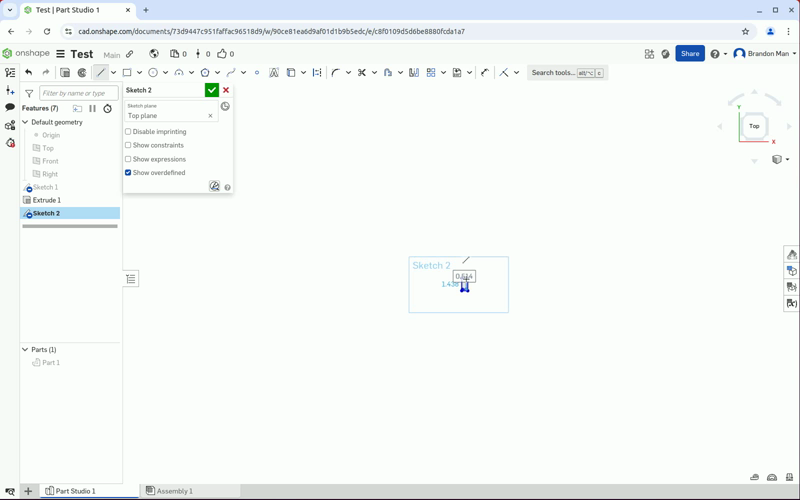
scroll(6)
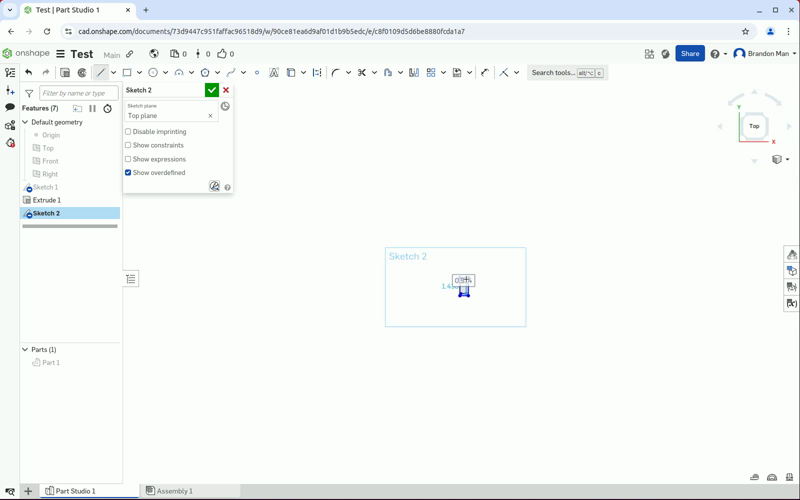
scroll(6)
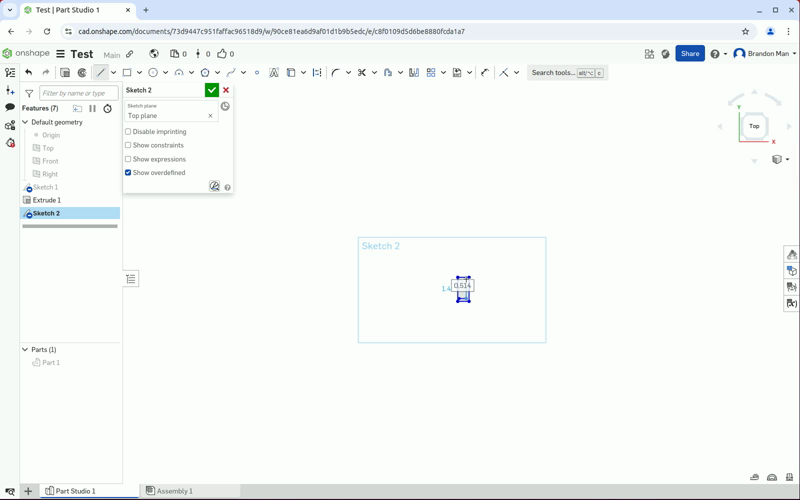
scroll(6)
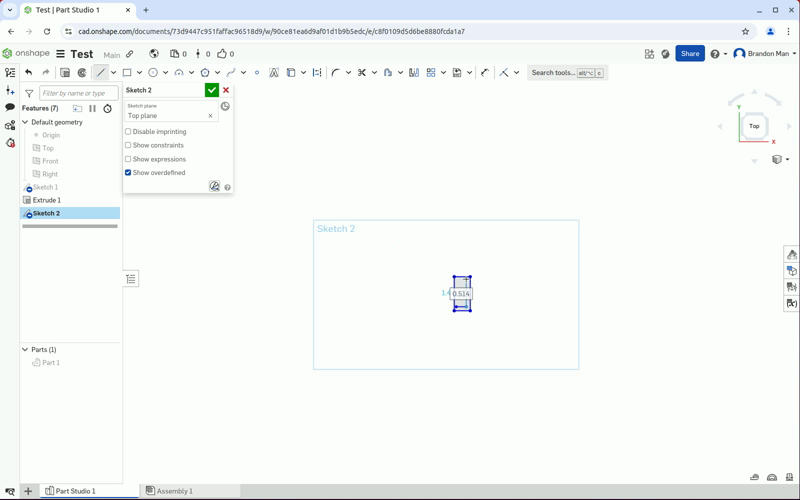
scroll(6)
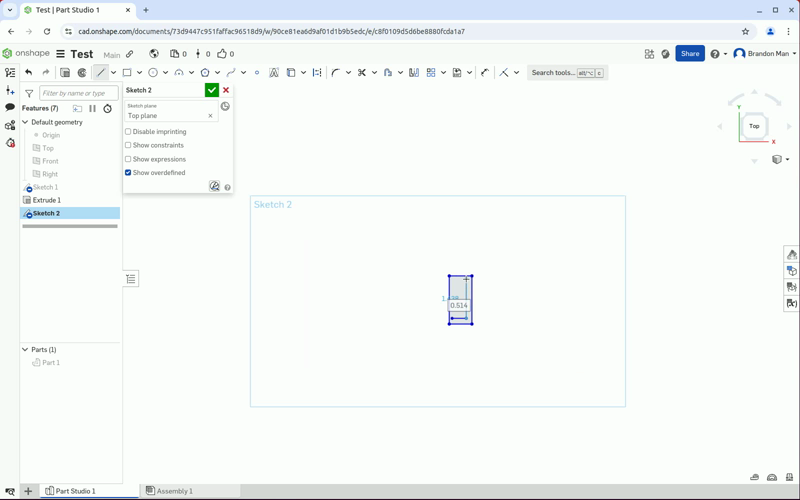
scroll(6)
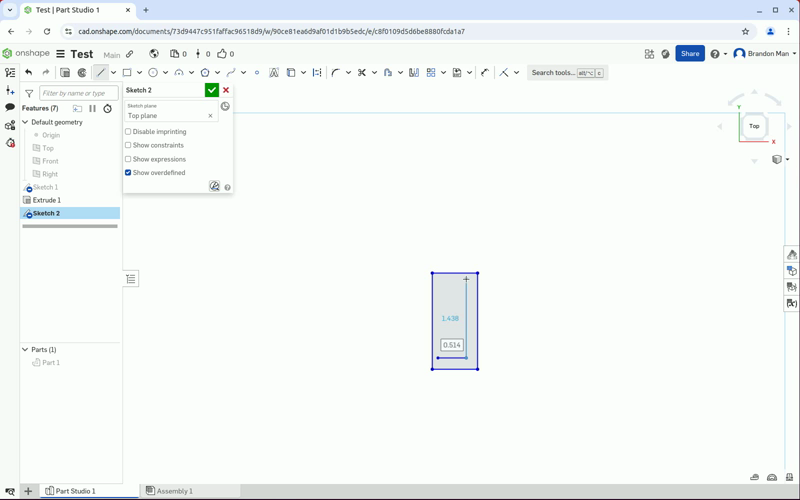
click(466, 278)
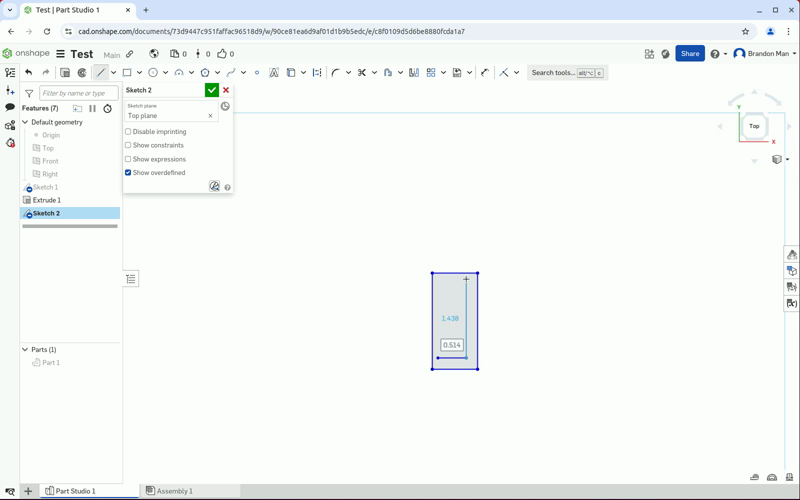
scroll(-6)
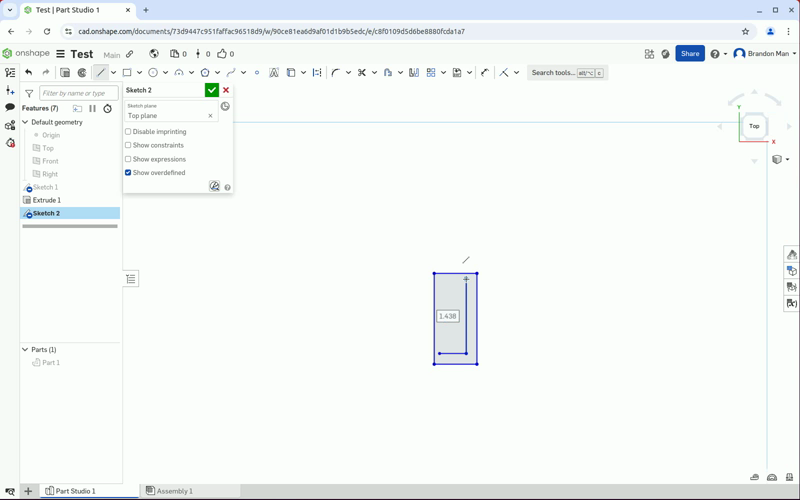
scroll(-6)
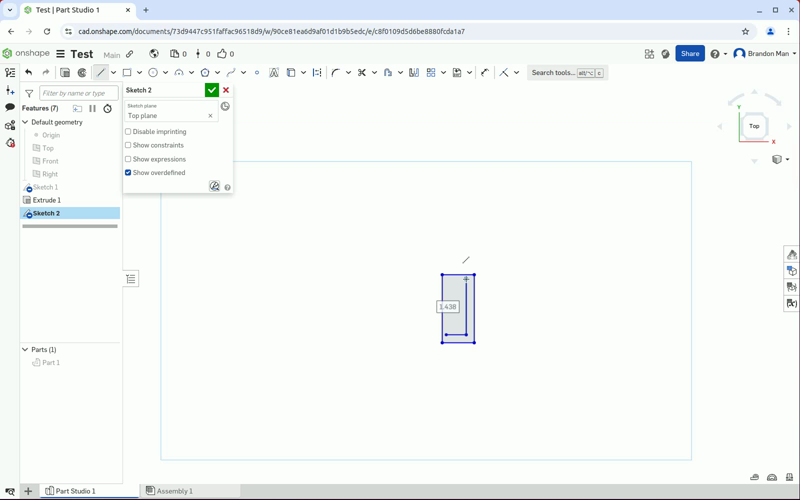
scroll(-6)
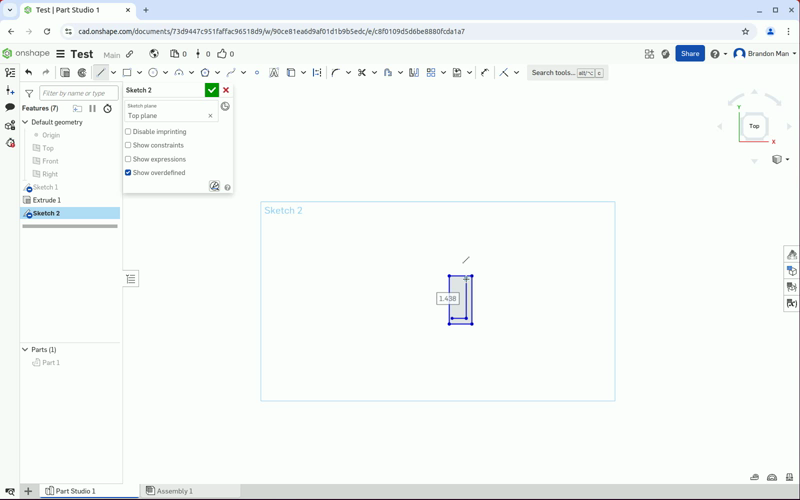
scroll(-6)
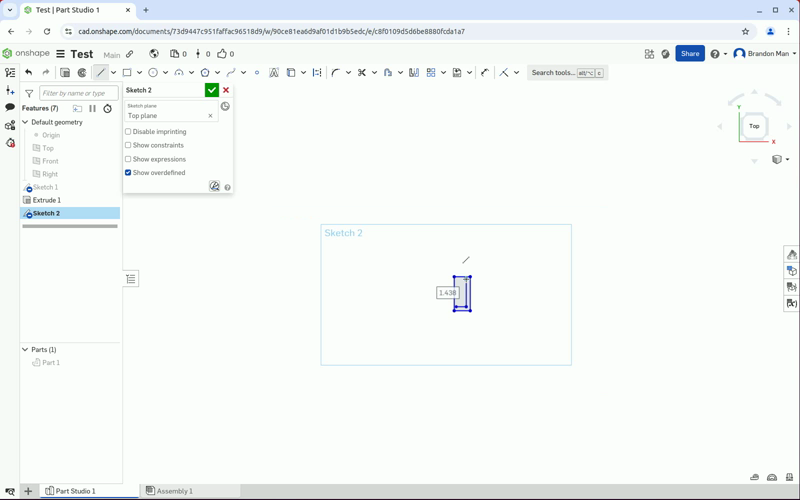
scroll(-6)
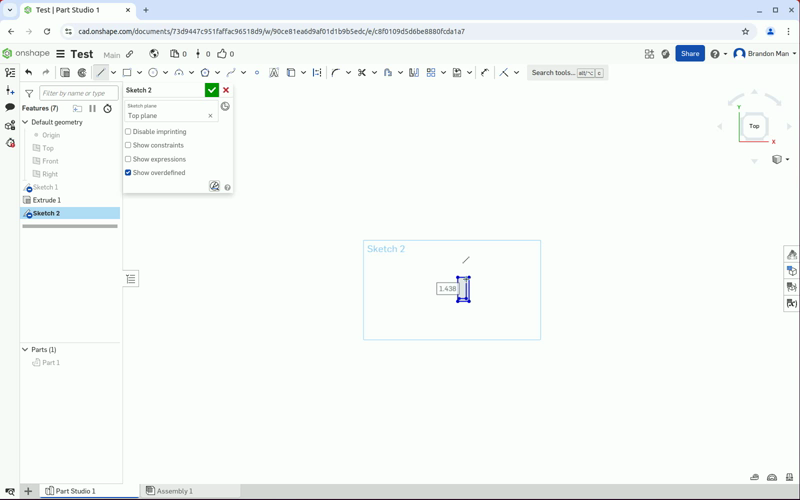
scroll(-6)
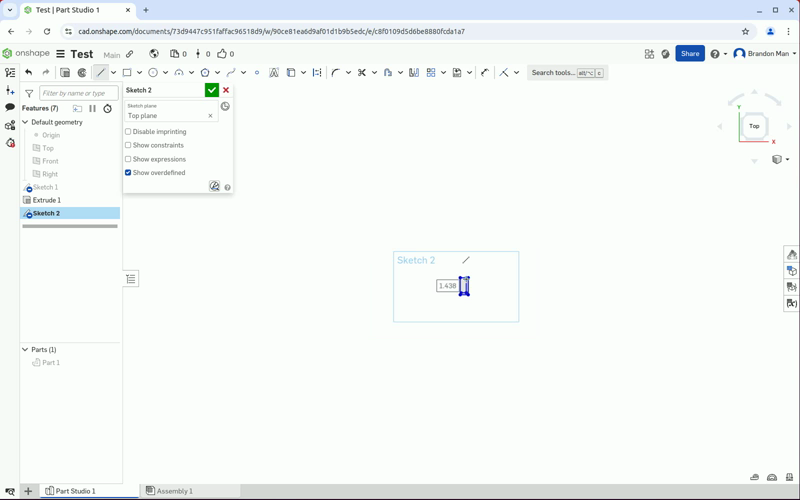
scroll(-6)
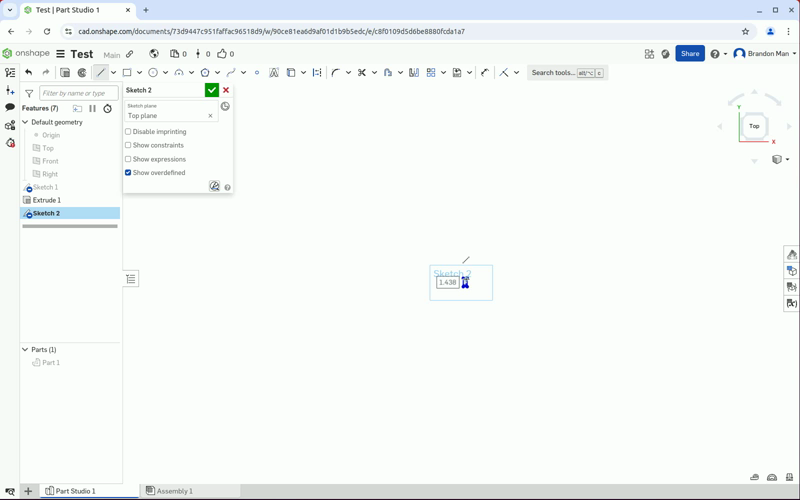
key_up(shift)
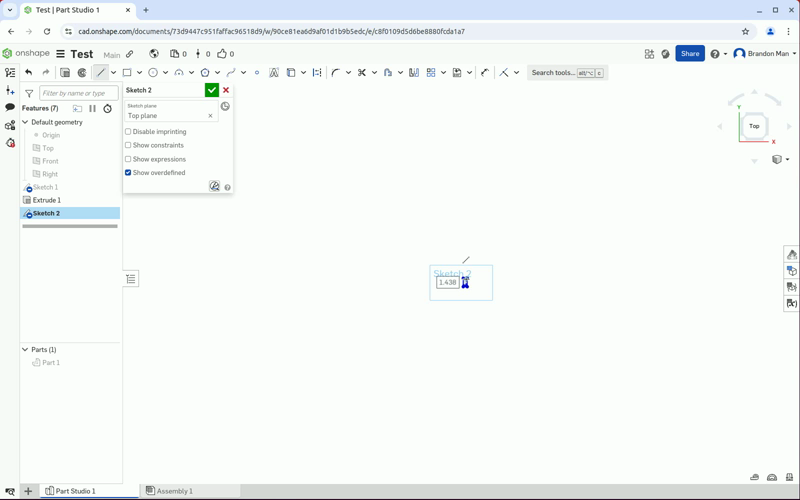
key_down(shift)
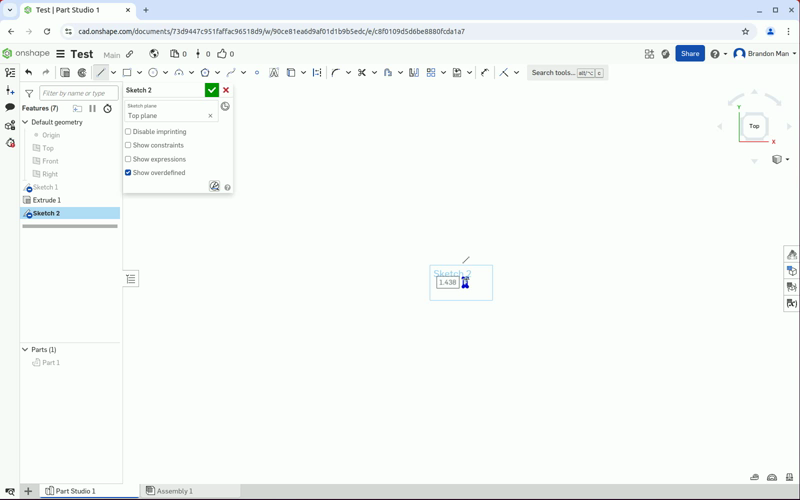
mouse_move(496, 278)
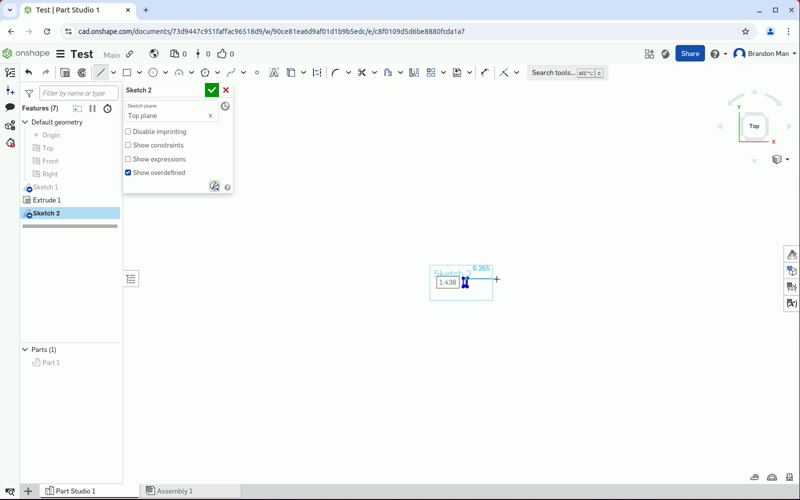
mouse_move(463, 278)
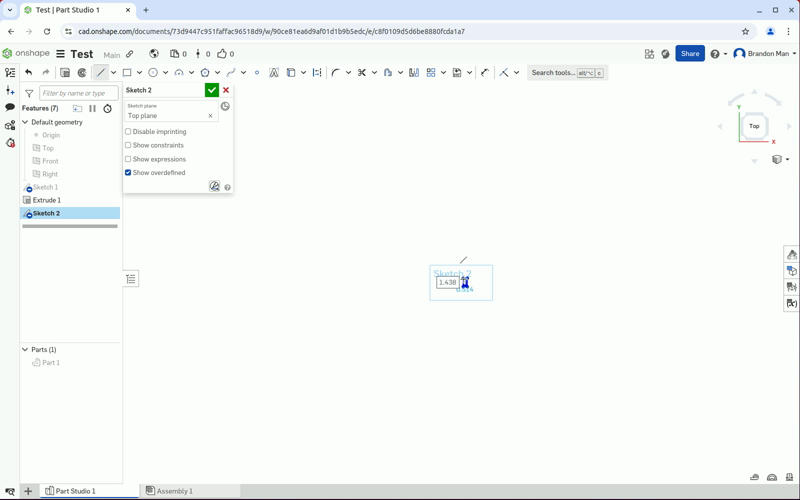
scroll(6)
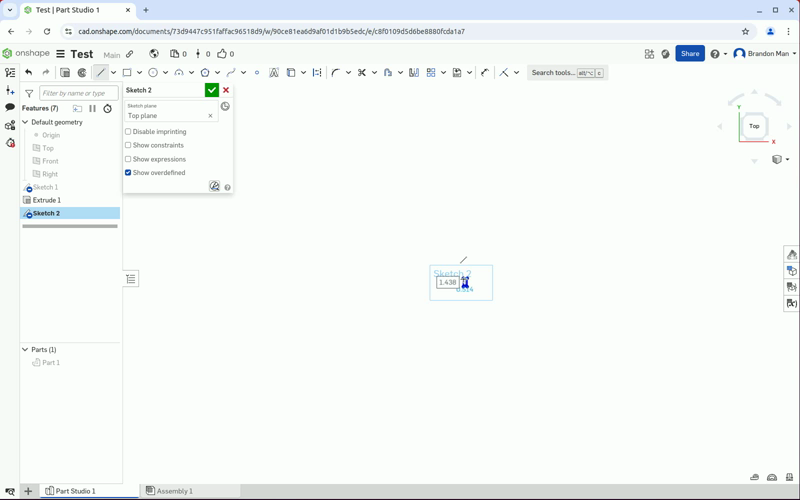
scroll(6)
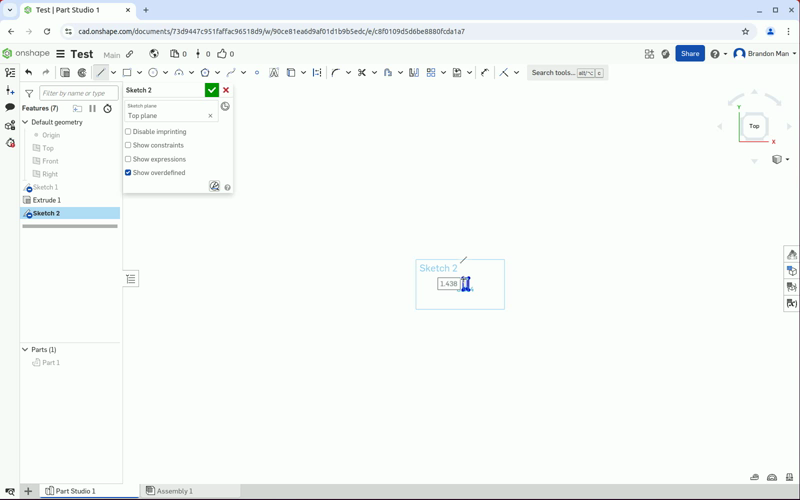
scroll(6)
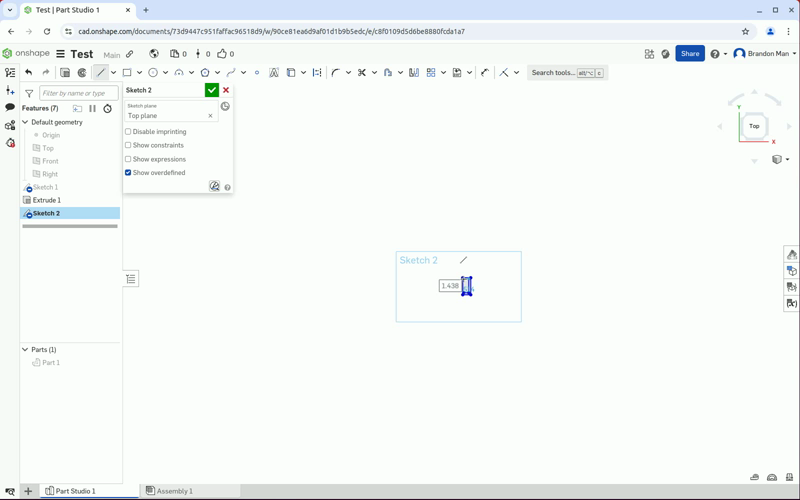
scroll(6)
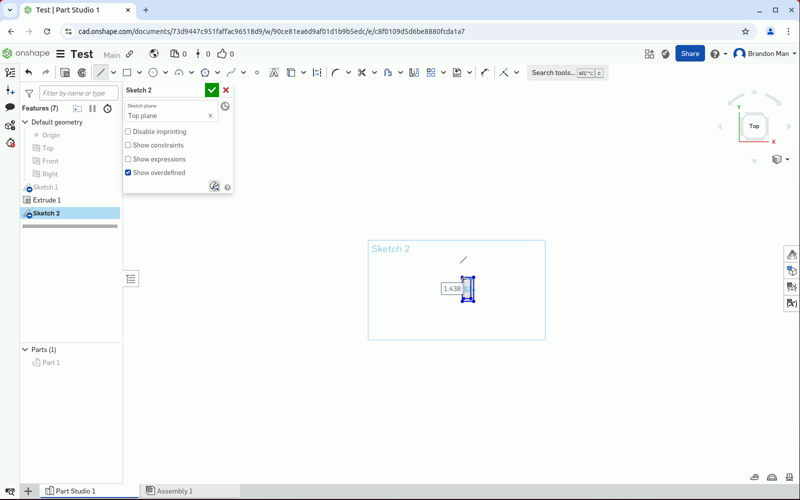
scroll(6)
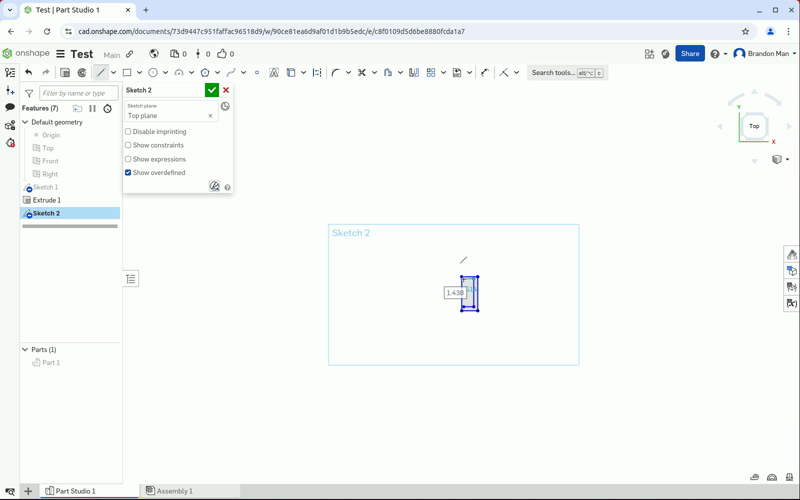
scroll(6)
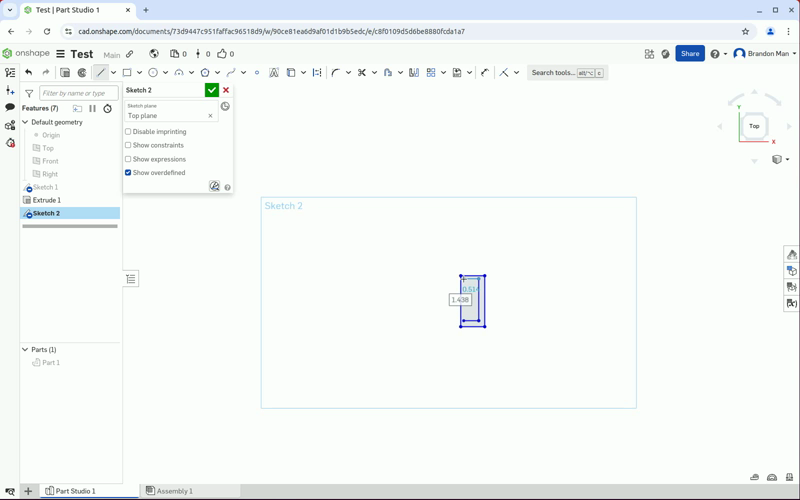
scroll(6)
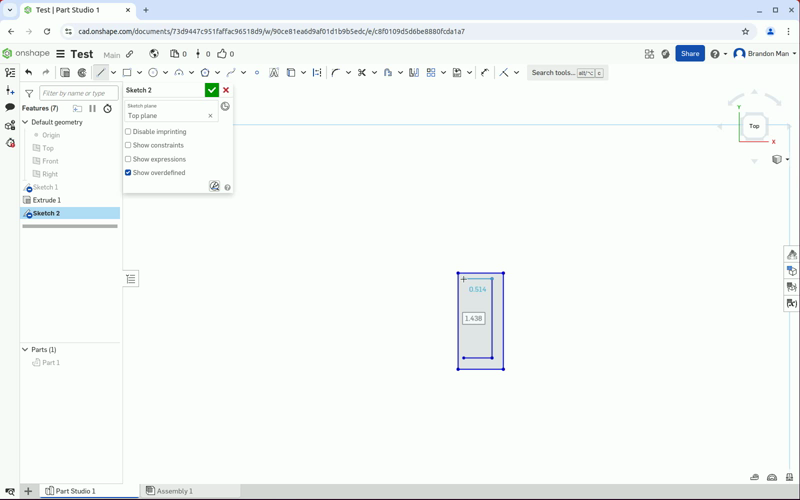
click(463, 278)
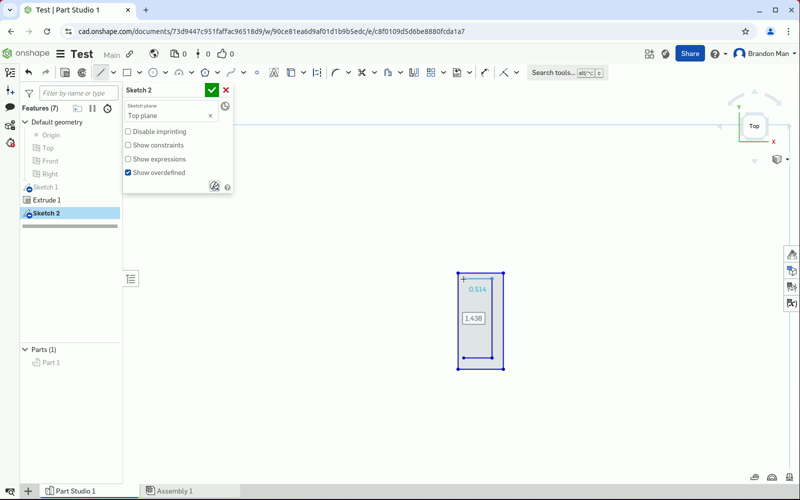
scroll(-6)
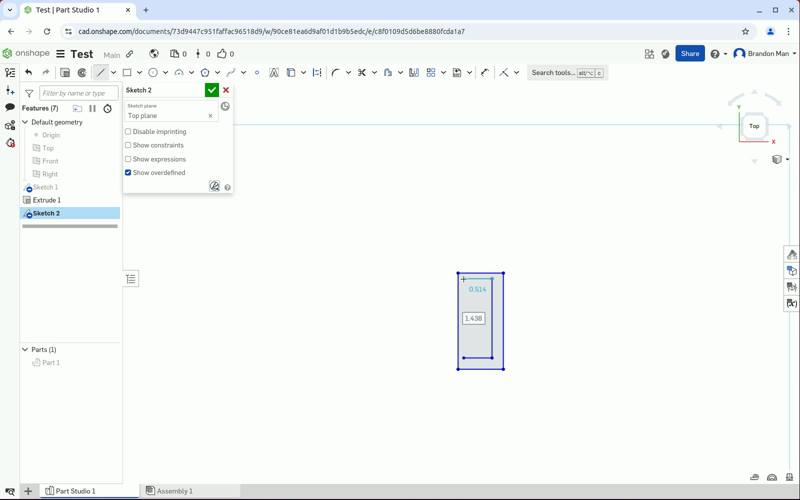
scroll(-6)
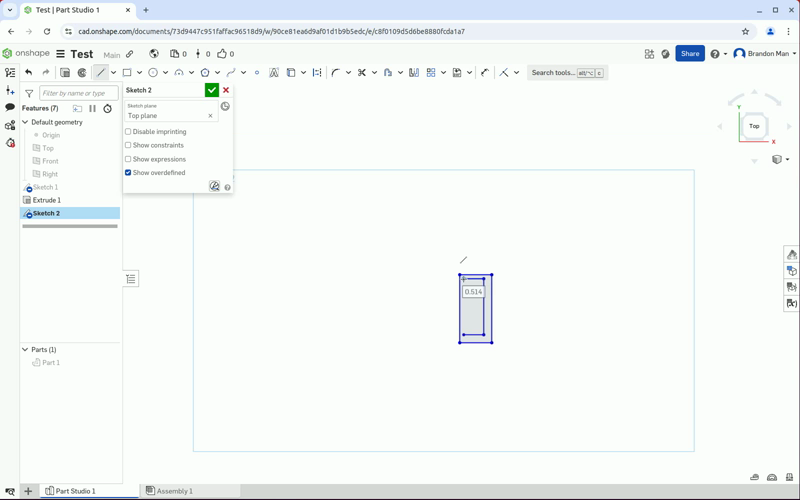
scroll(-6)
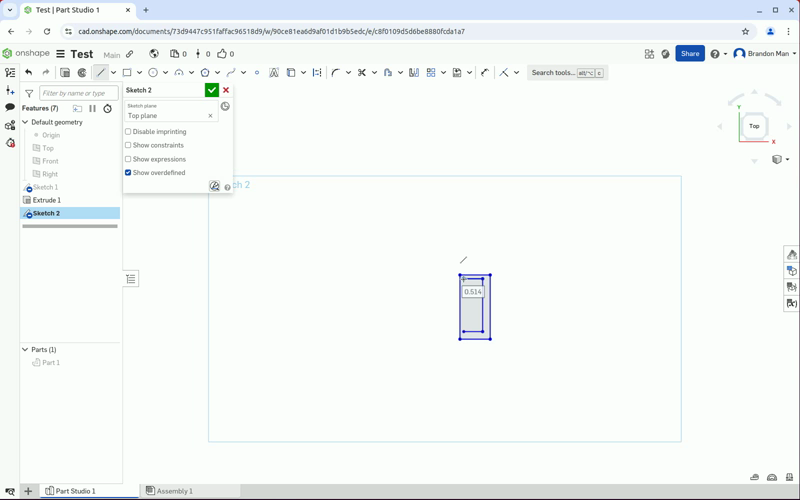
scroll(-6)
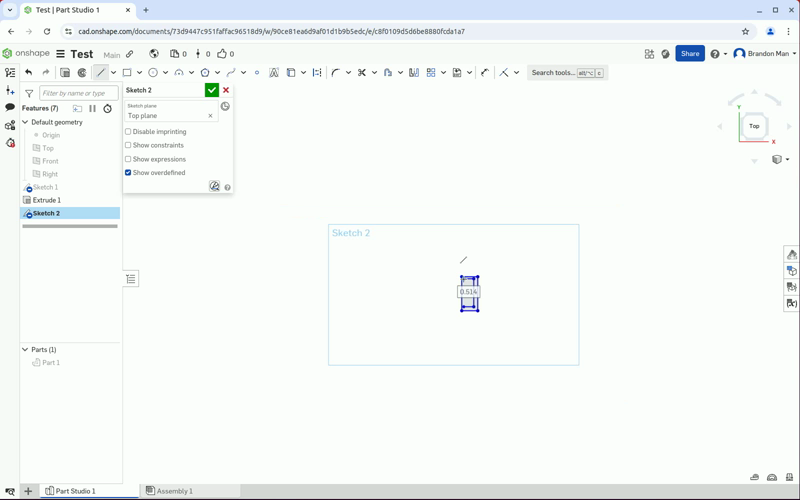
scroll(-6)
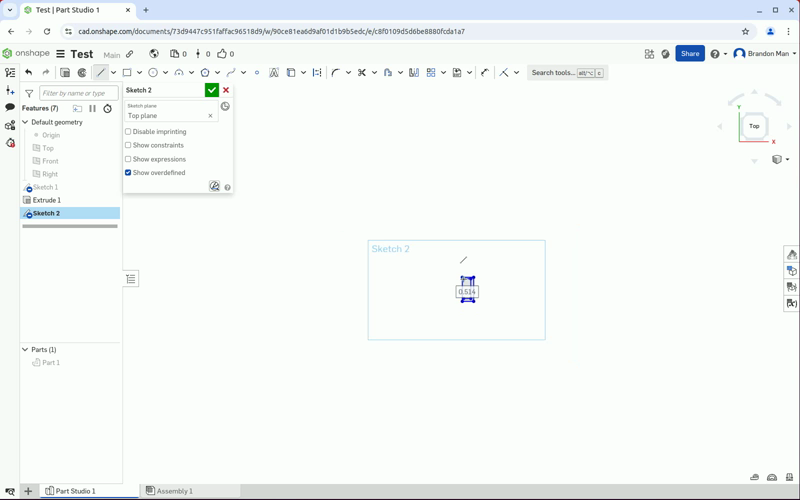
scroll(-6)
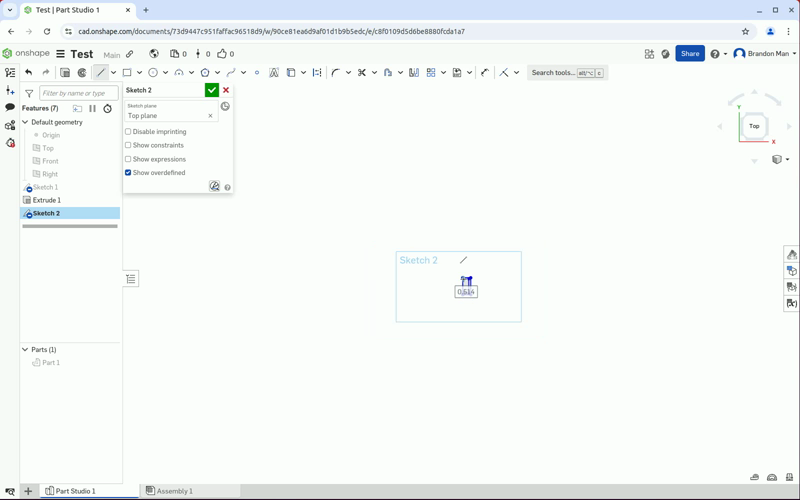
scroll(-6)
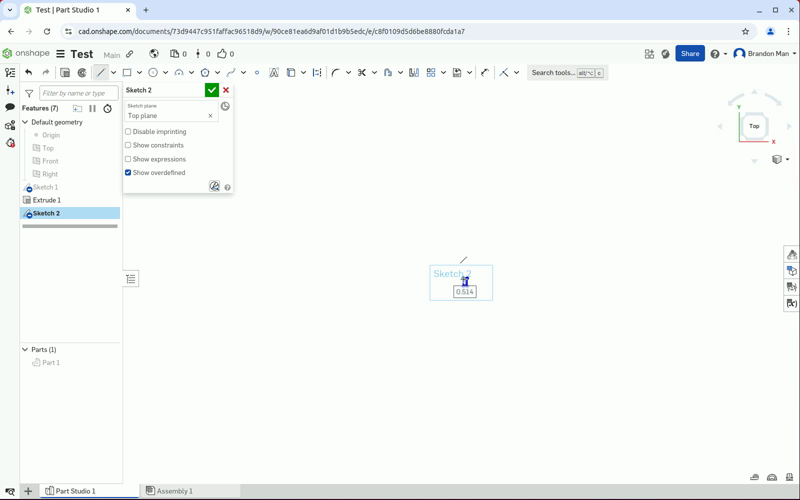
key_up(shift)
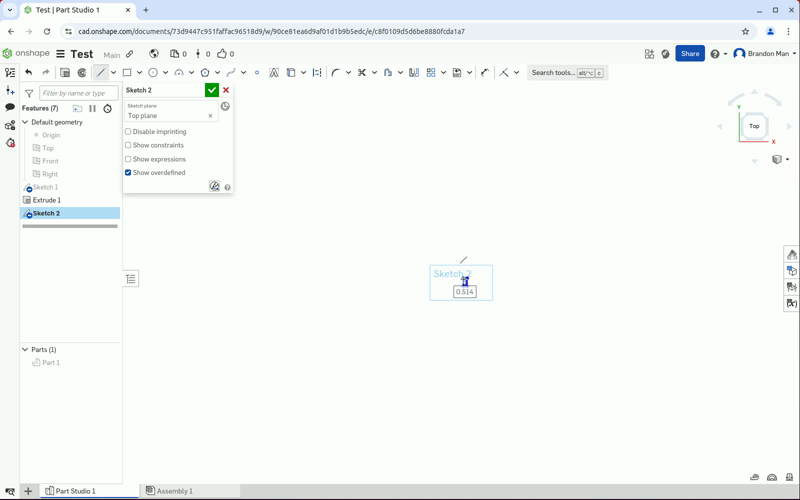
mouse_move(493, 278)
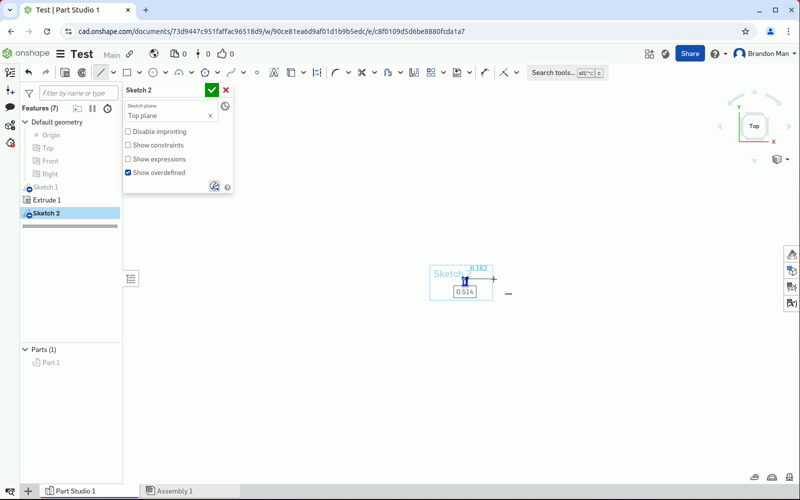
key_down(shift)
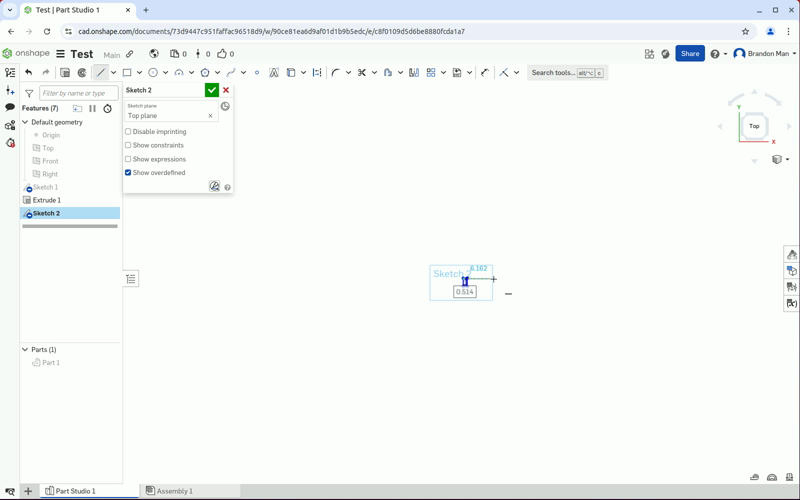
mouse_move(463, 285)
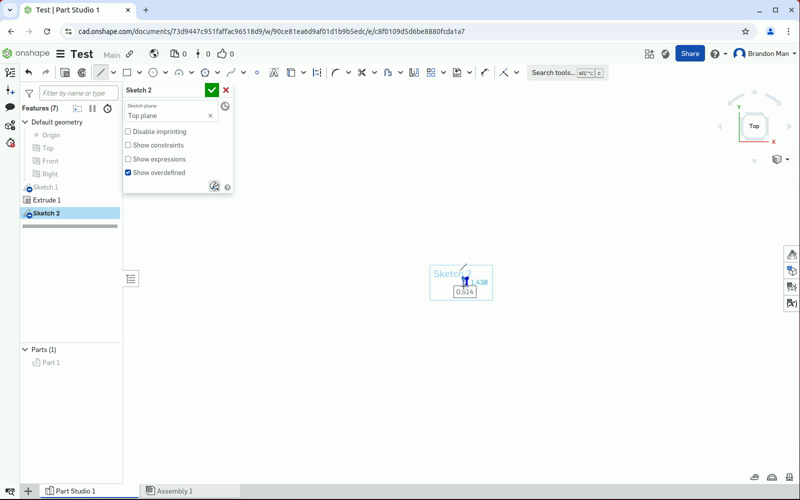
scroll(6)
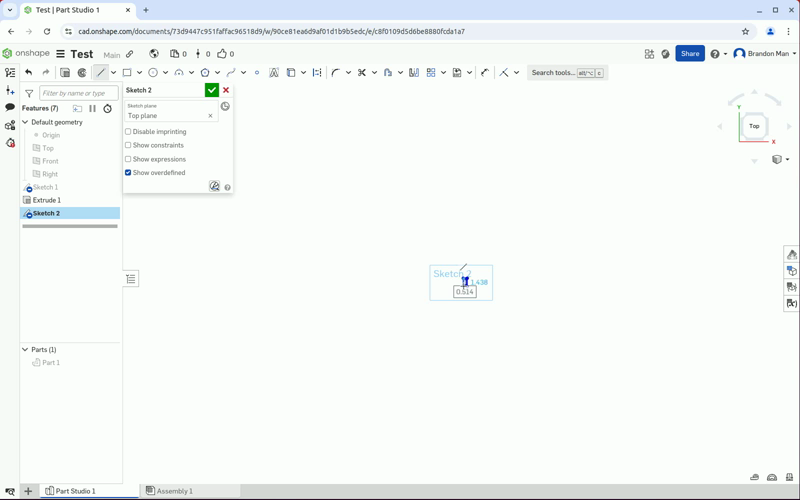
scroll(6)
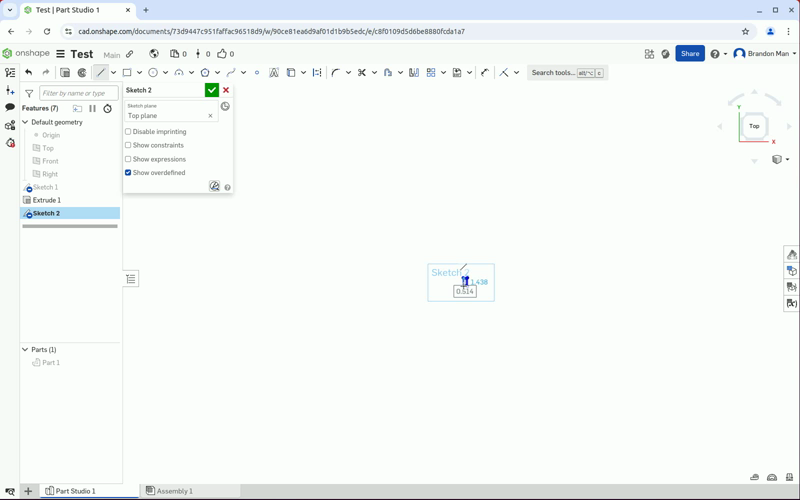
scroll(6)
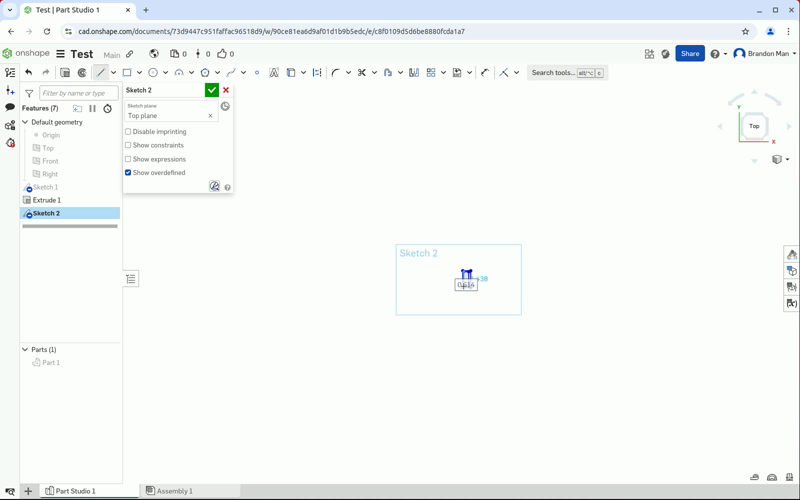
scroll(6)
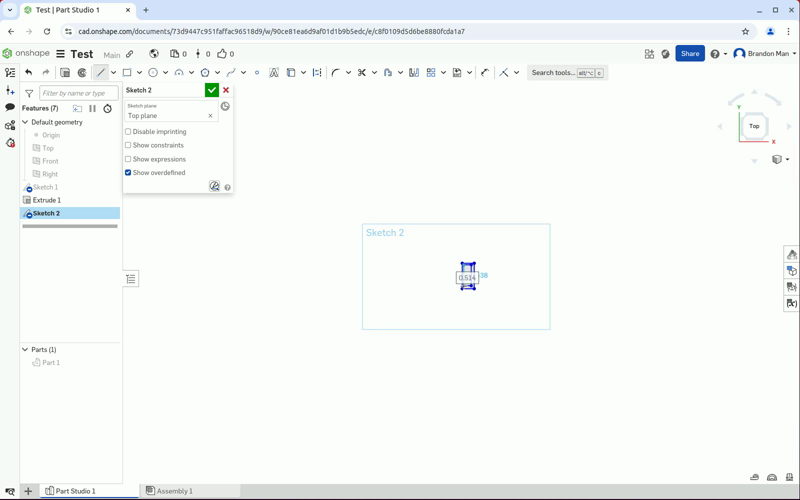
scroll(6)
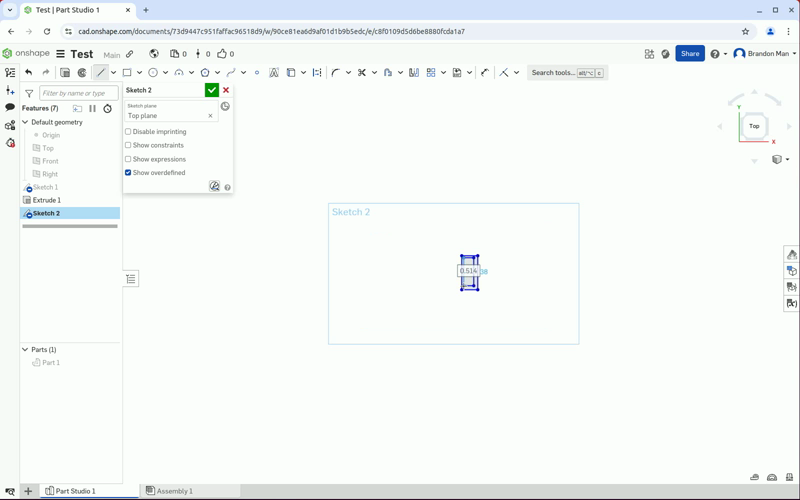
scroll(6)
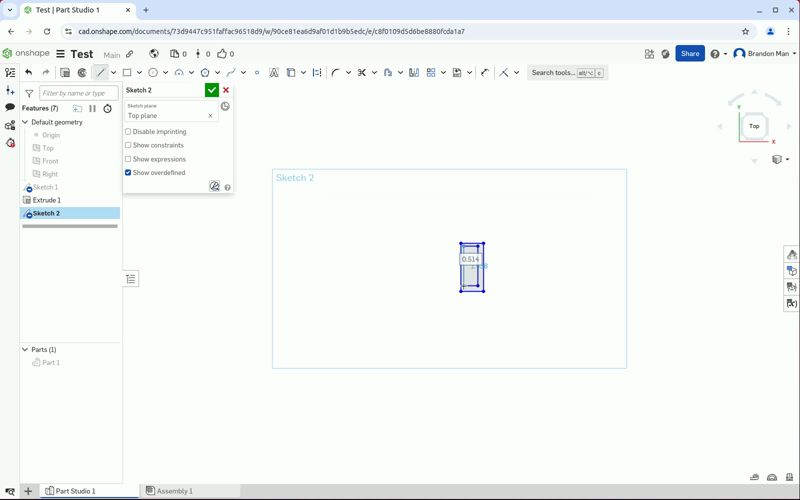
scroll(6)
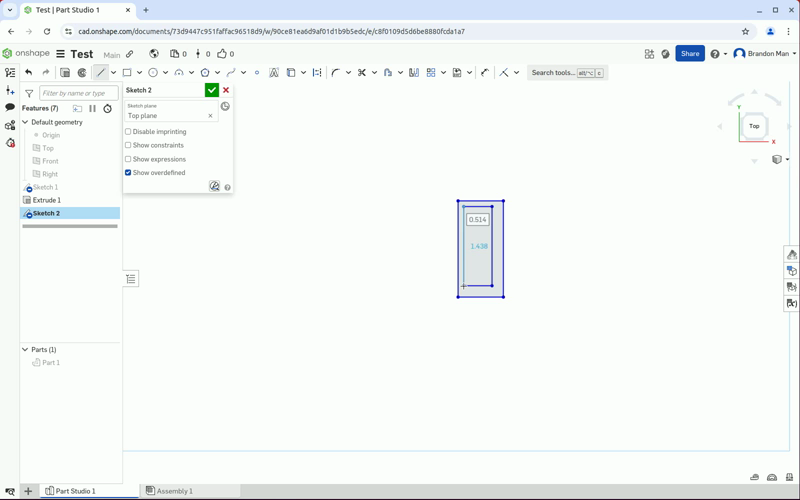
key_up(shift)
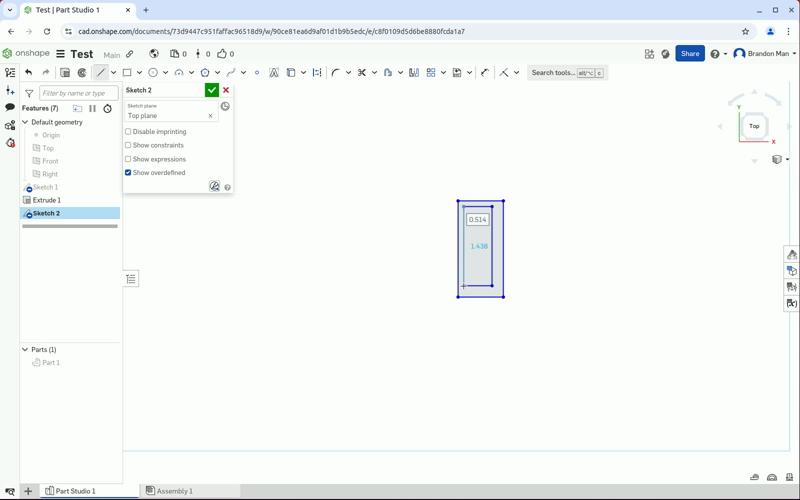
click(463, 285)
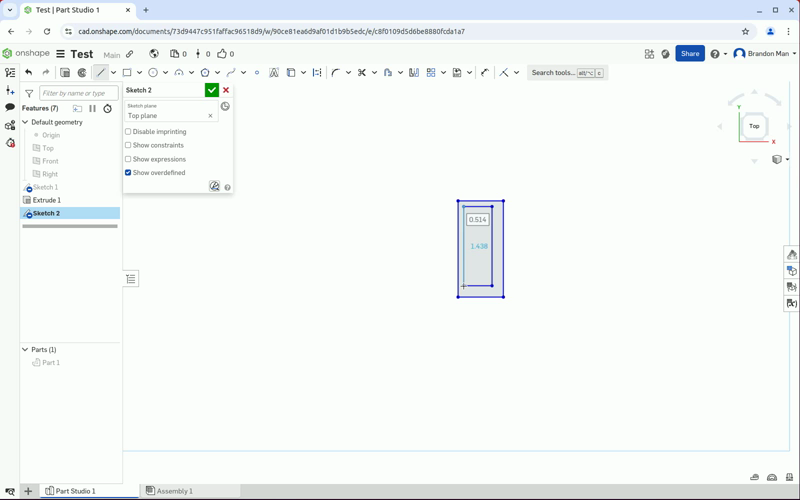
scroll(-6)
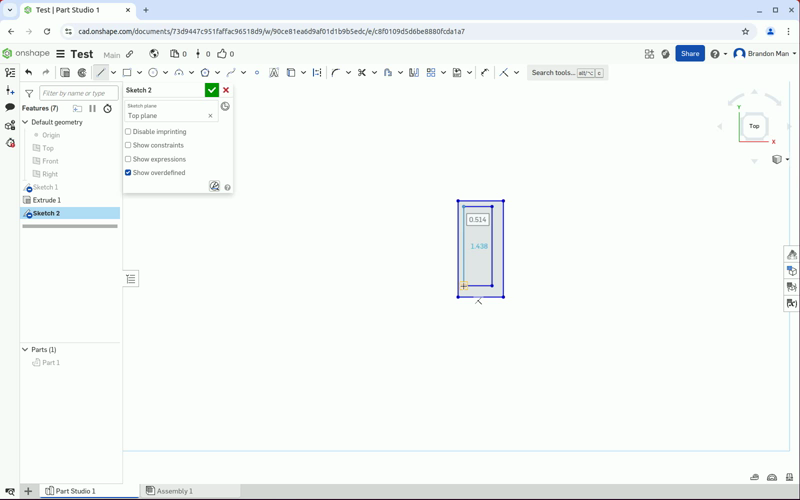
scroll(-6)
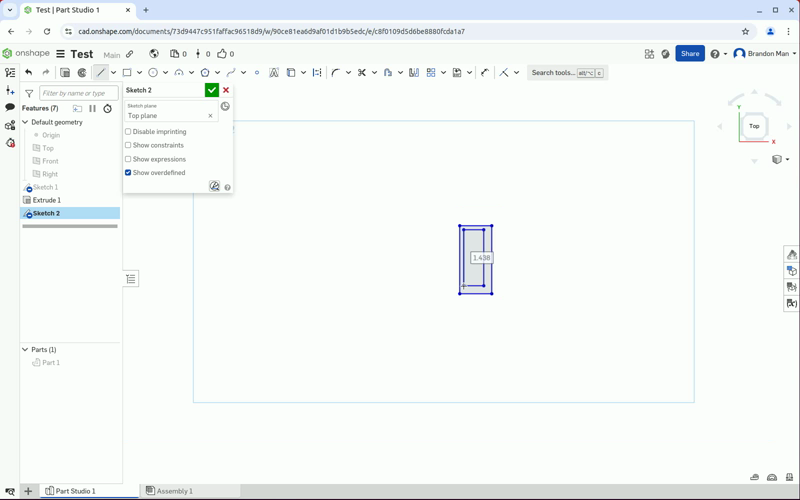
scroll(-6)
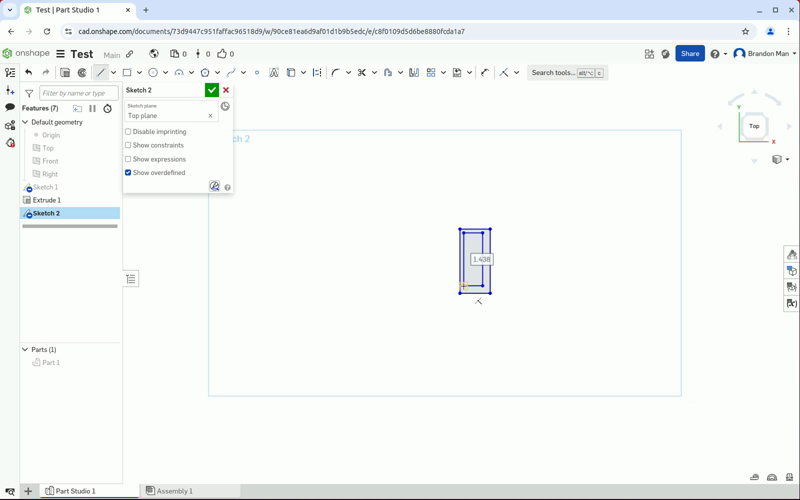
scroll(-6)
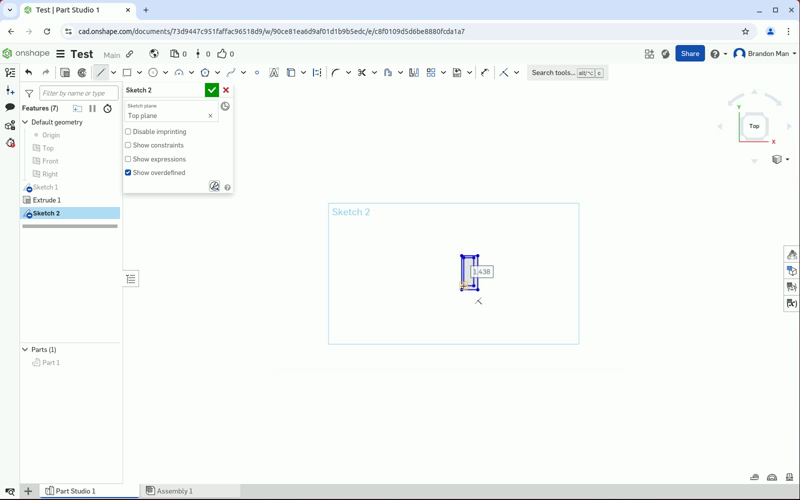
scroll(-6)
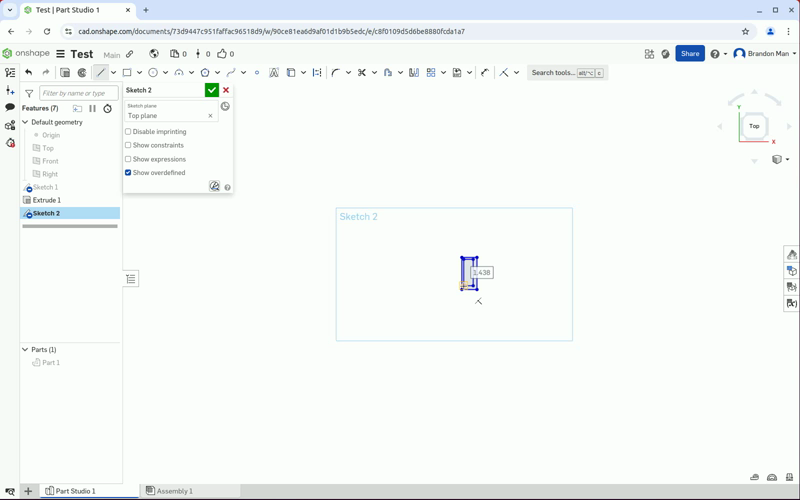
scroll(-6)
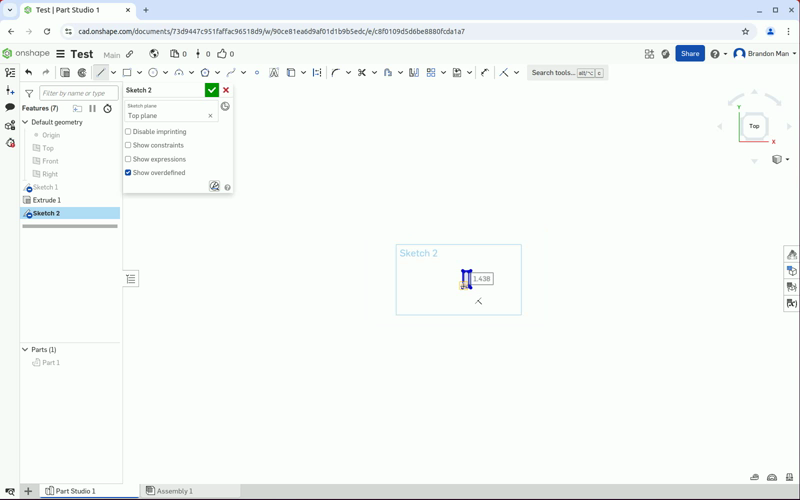
scroll(-6)
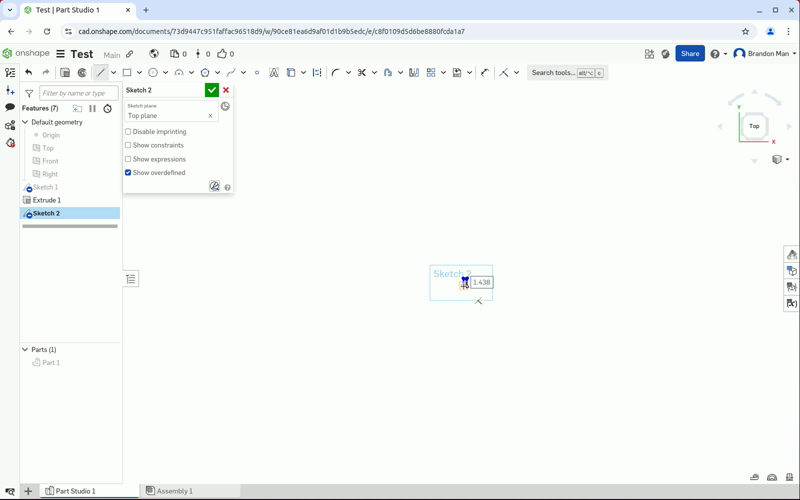
key(esc)
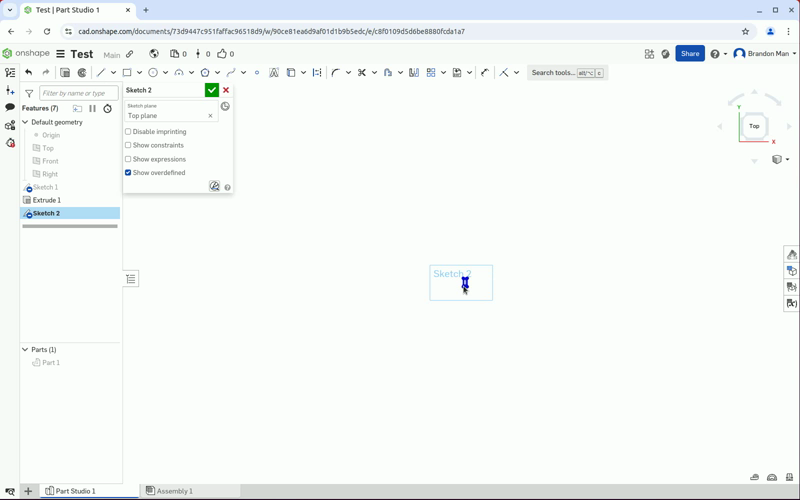
mouse_move(466, 281)
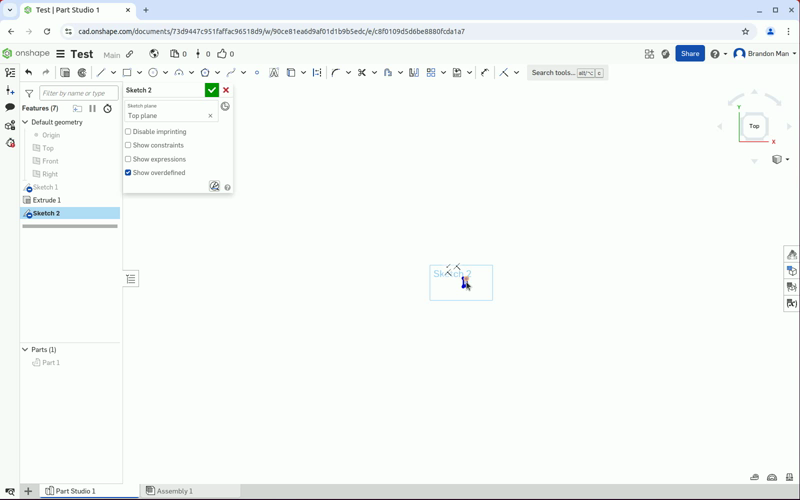
scroll(6)
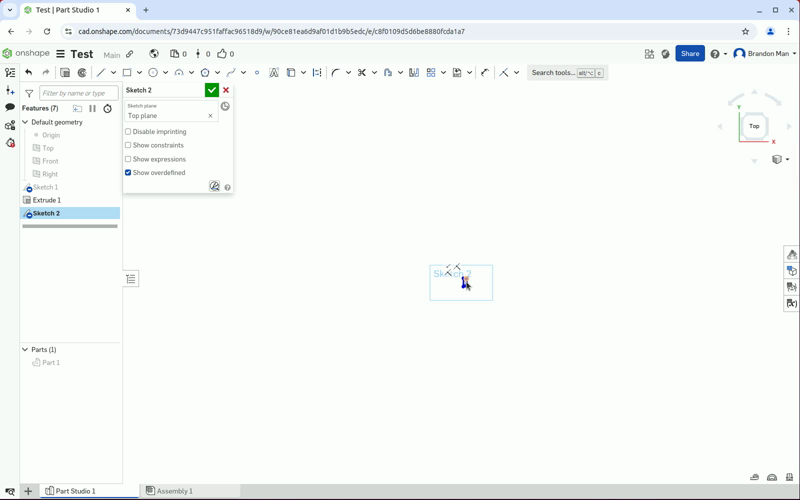
scroll(6)
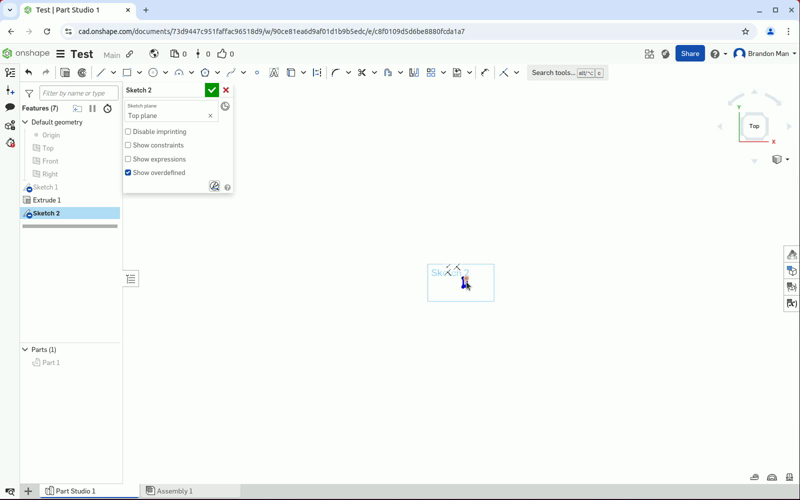
scroll(6)
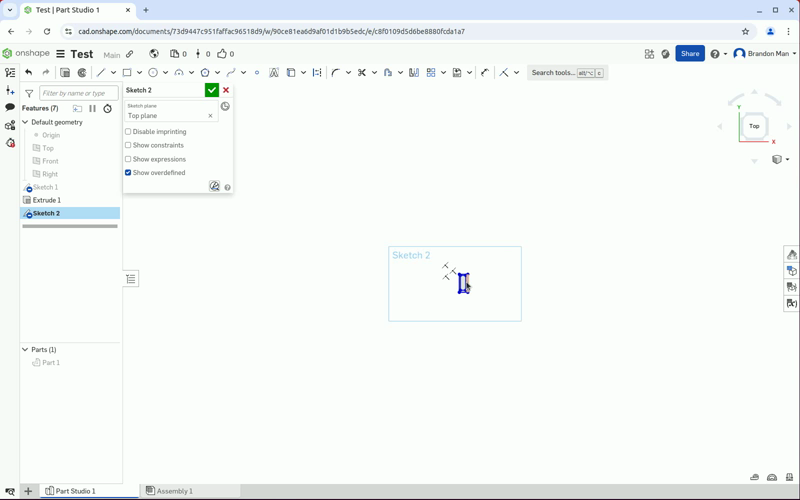
scroll(6)
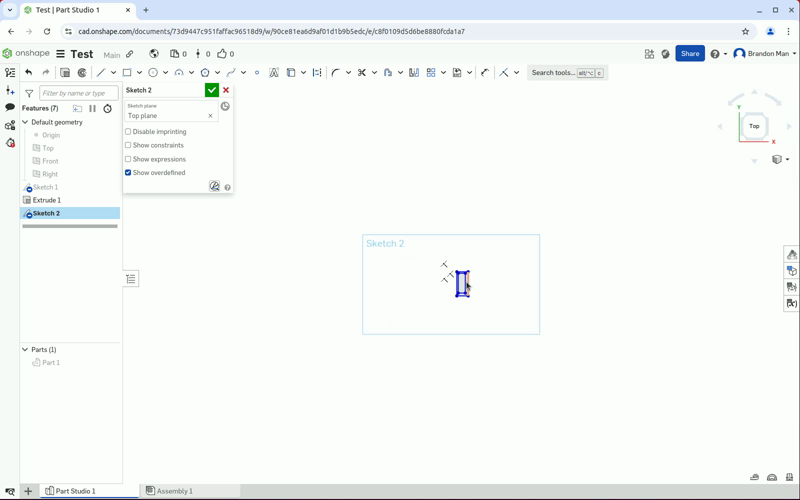
scroll(6)
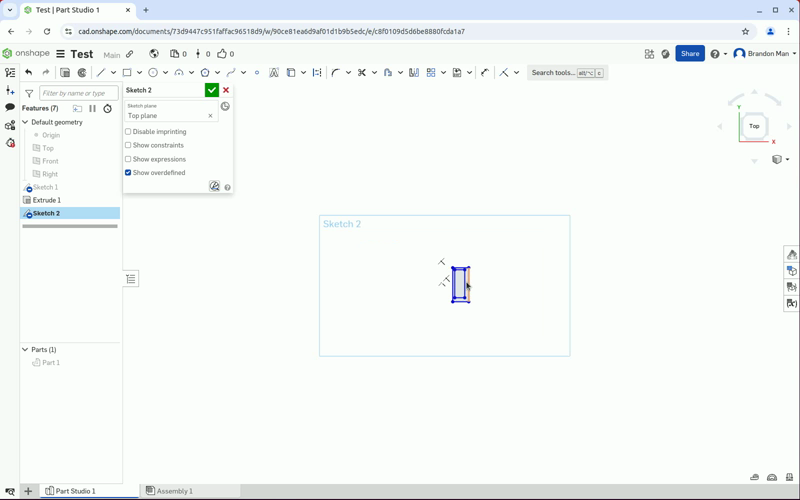
scroll(6)
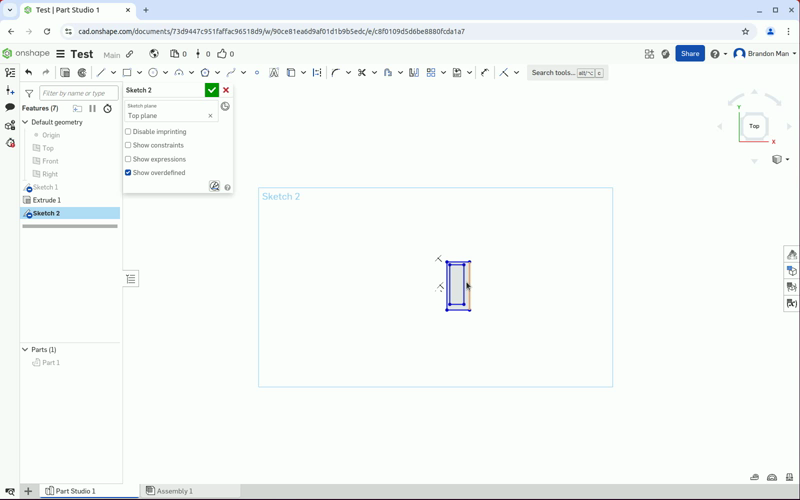
scroll(6)
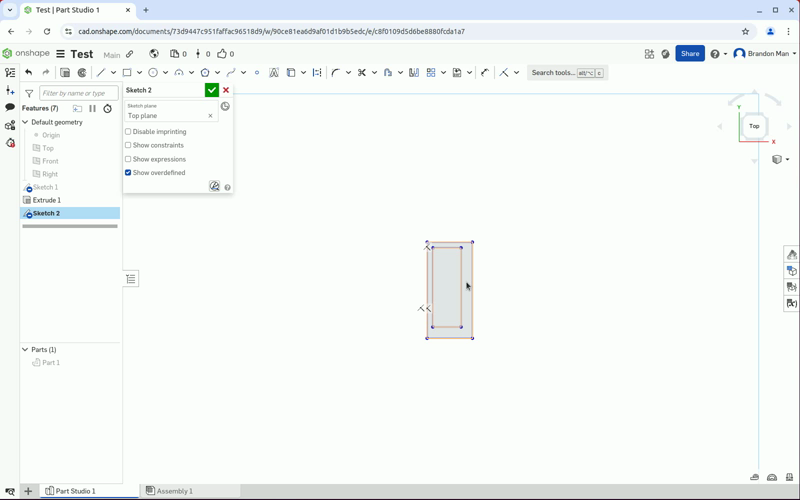
click(466, 281)
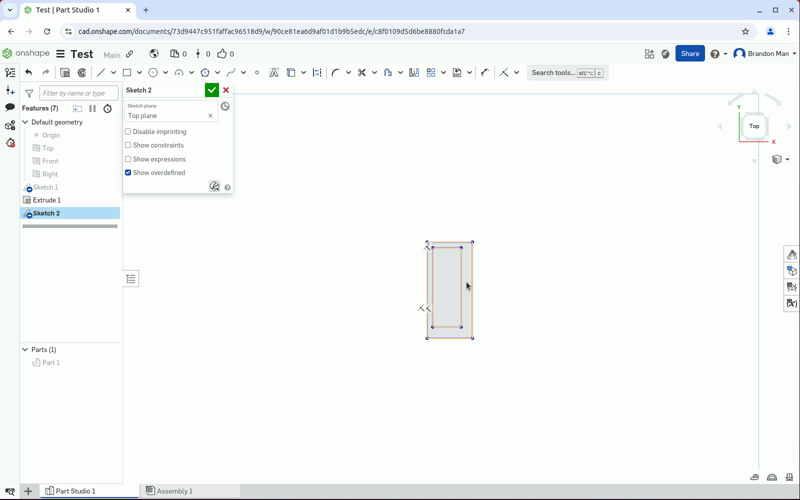
scroll(-6)
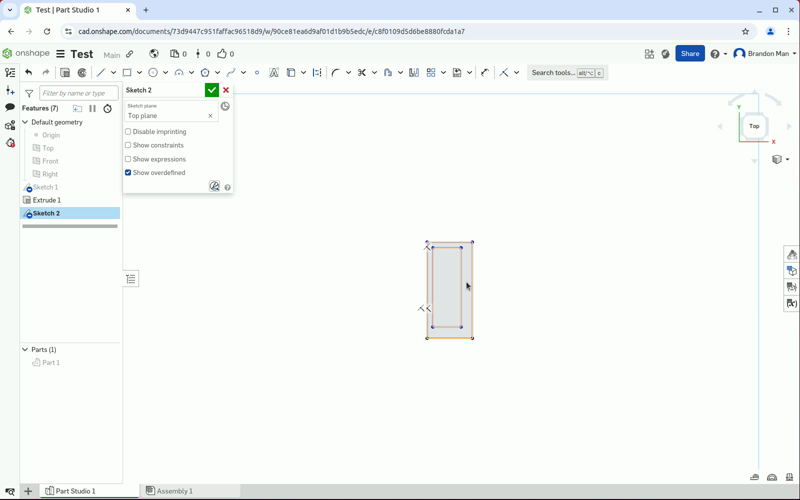
scroll(-6)
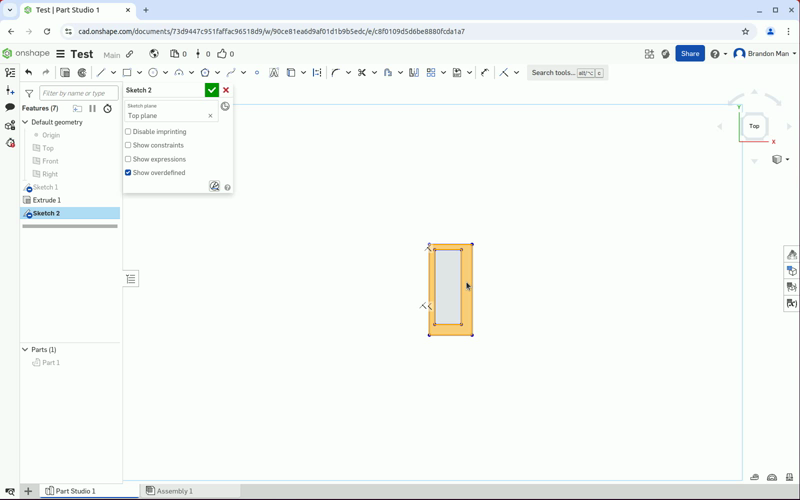
scroll(-6)
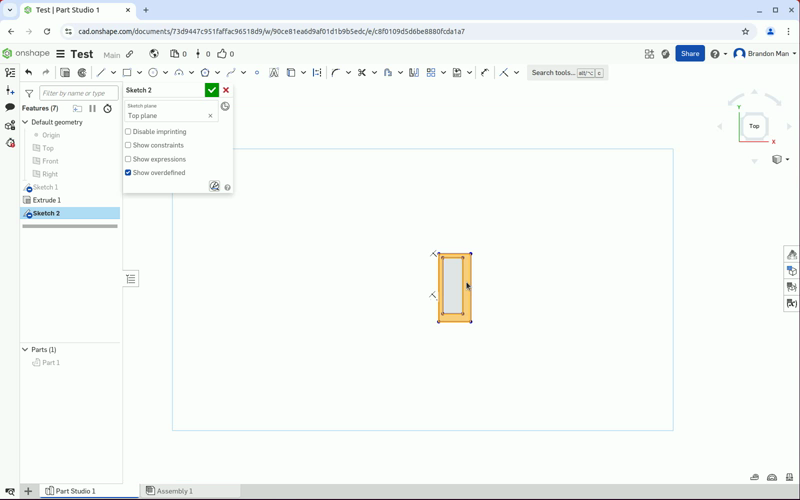
scroll(-6)
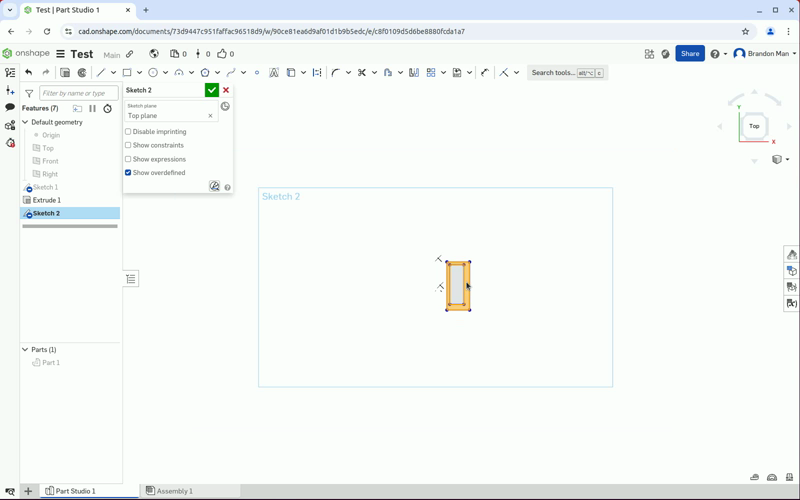
scroll(-6)
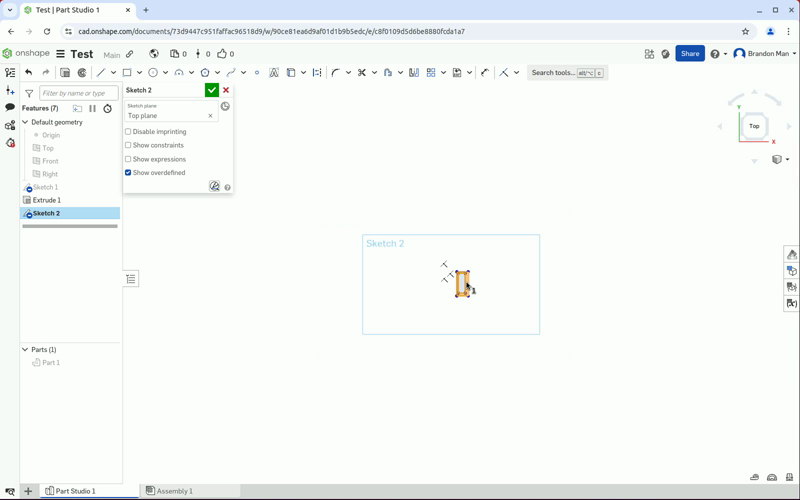
scroll(-6)
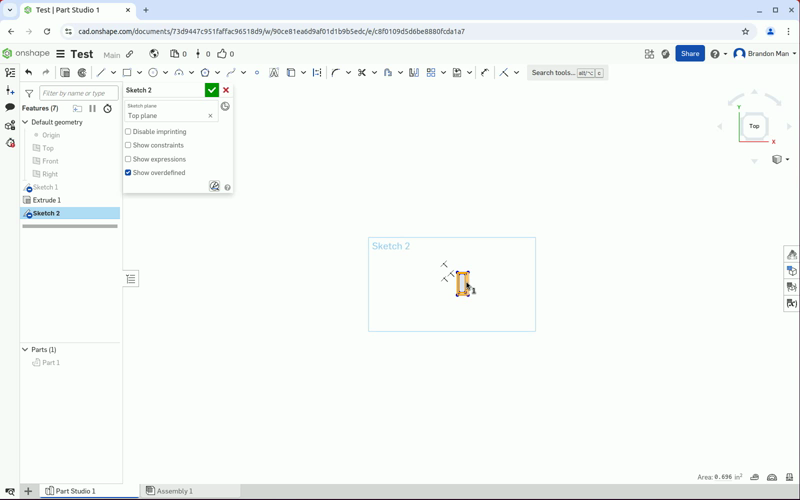
scroll(-6)
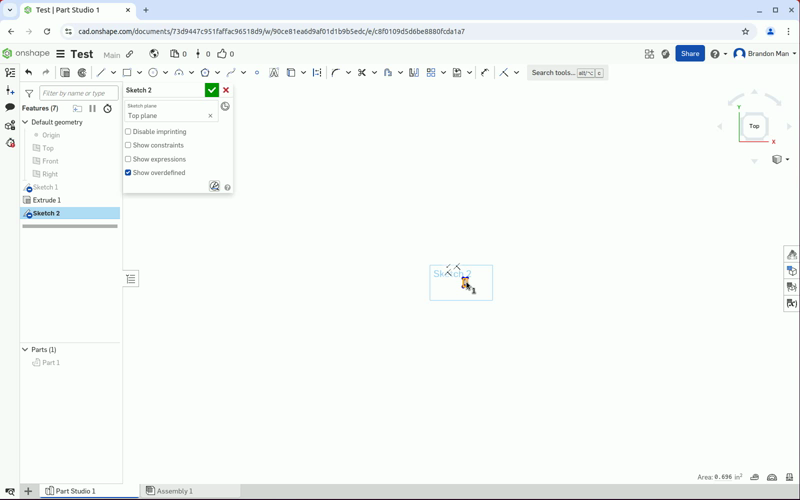
mouse_move(73, 352)
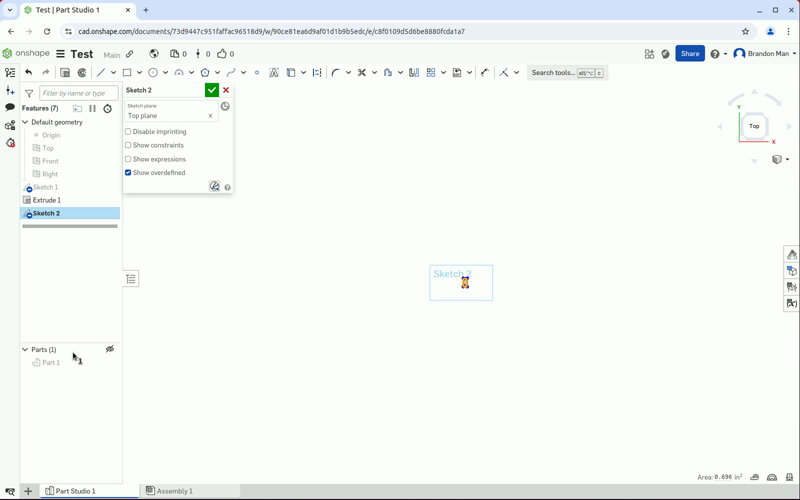
key(shift+y)
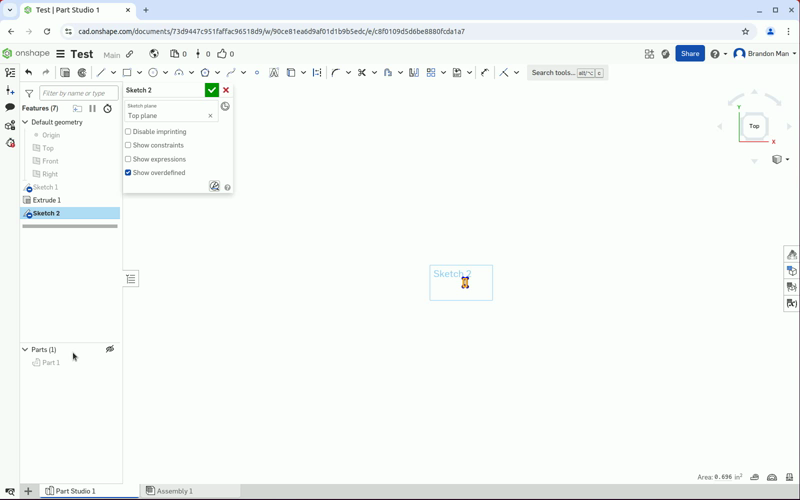
key(shift+e)
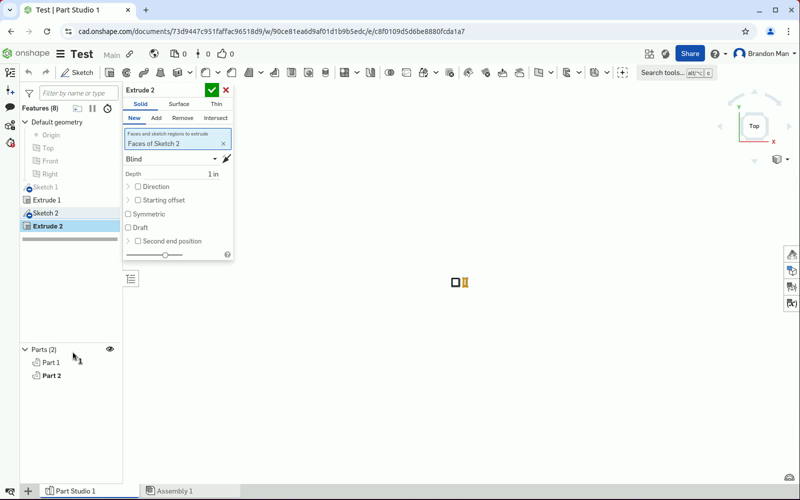
mouse_move(143, 106)
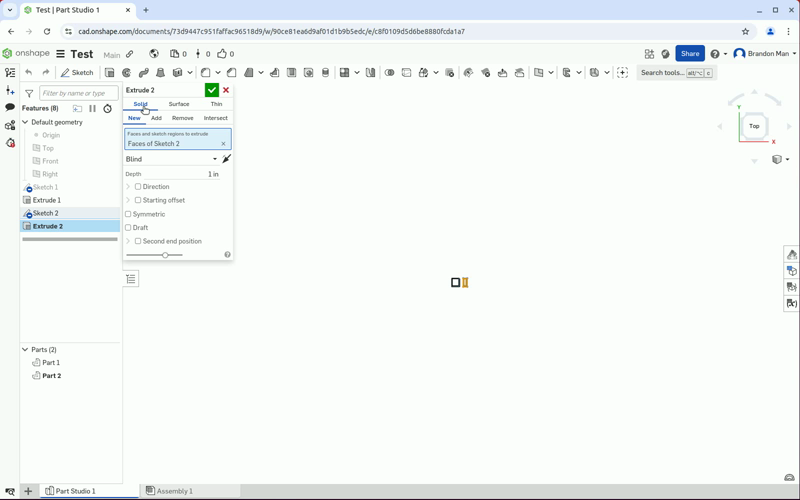
click(143, 106)
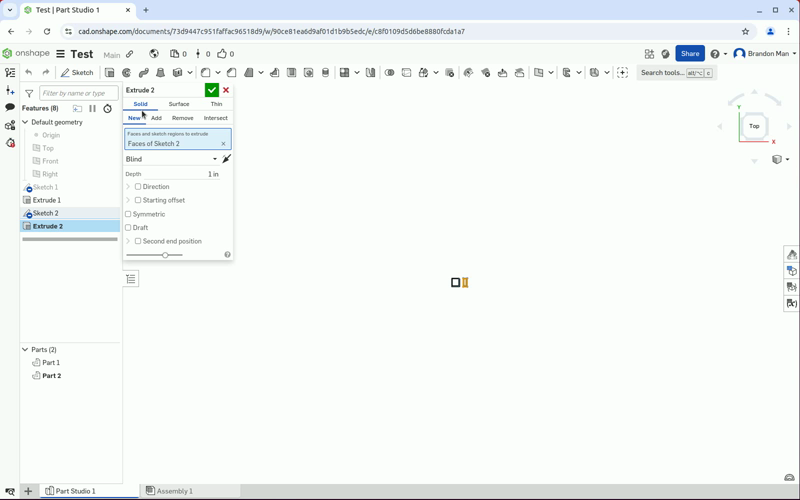
mouse_move(137, 120)
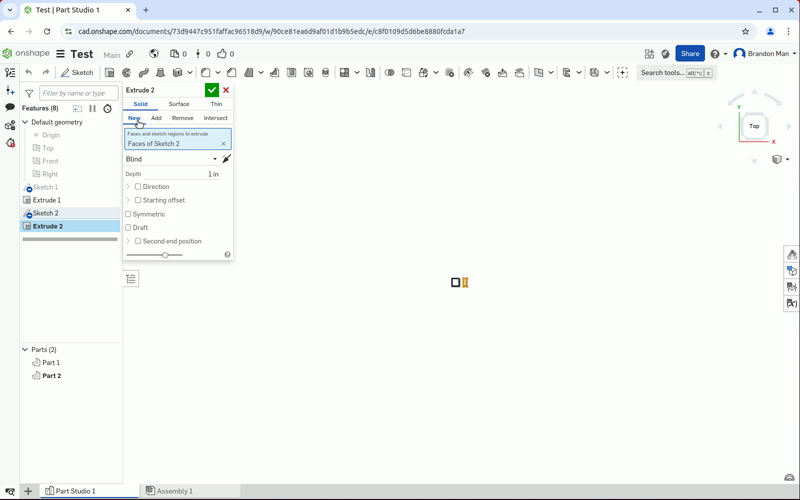
click(137, 120)
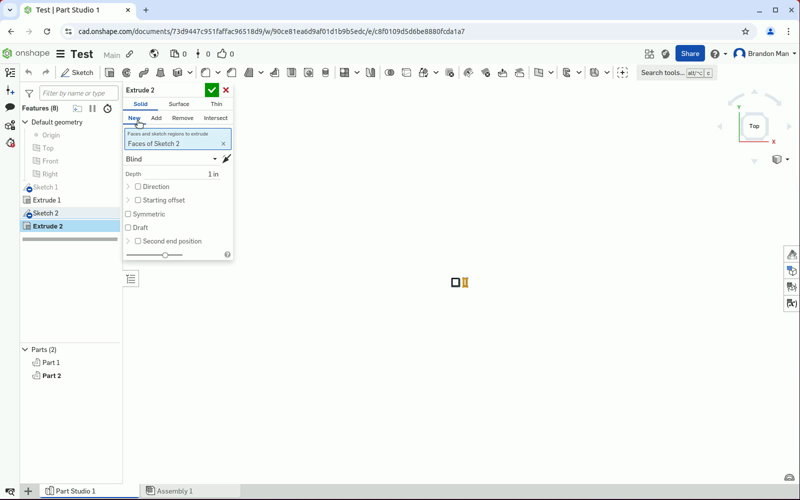
key(tab, 4)
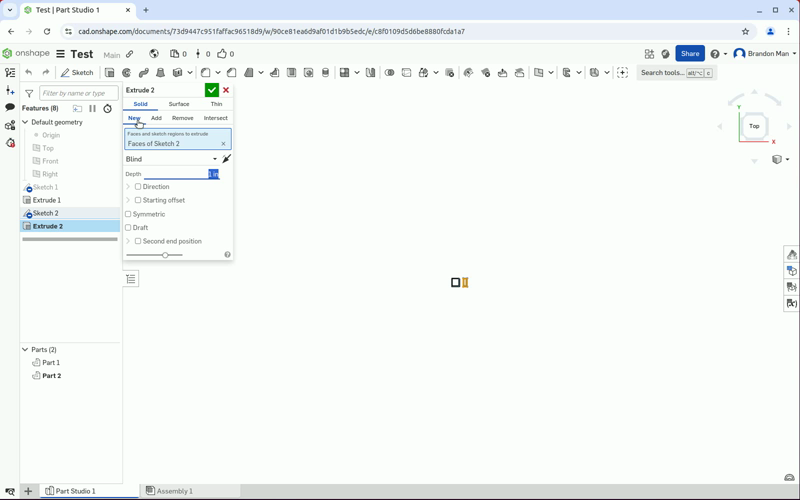
text(15.405)
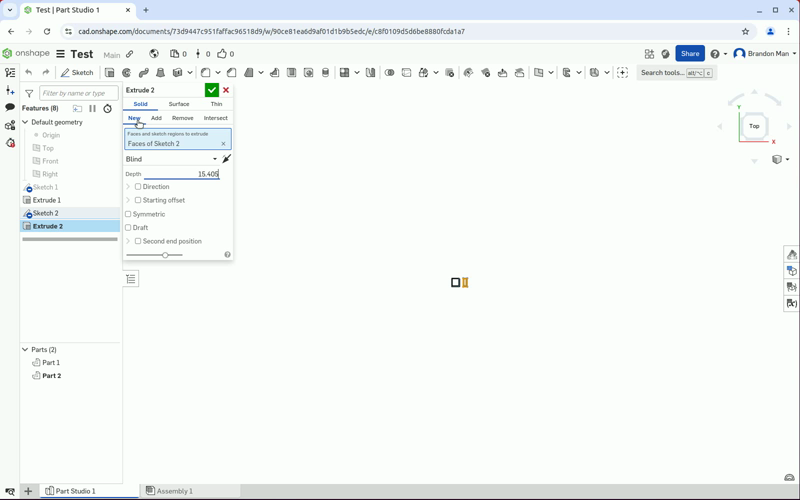
key(enter)
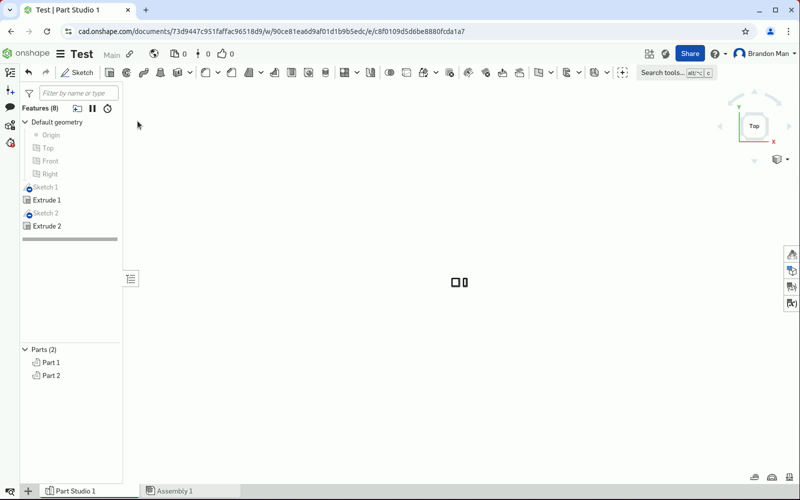
key(shift+h)
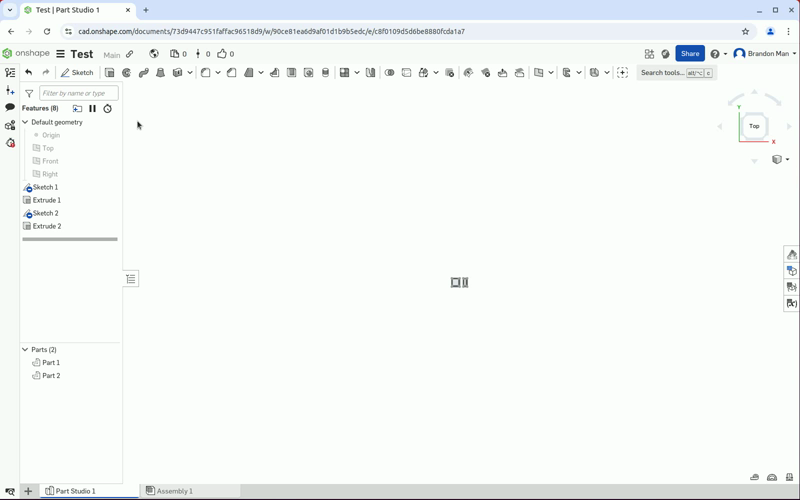
key(shift+h)
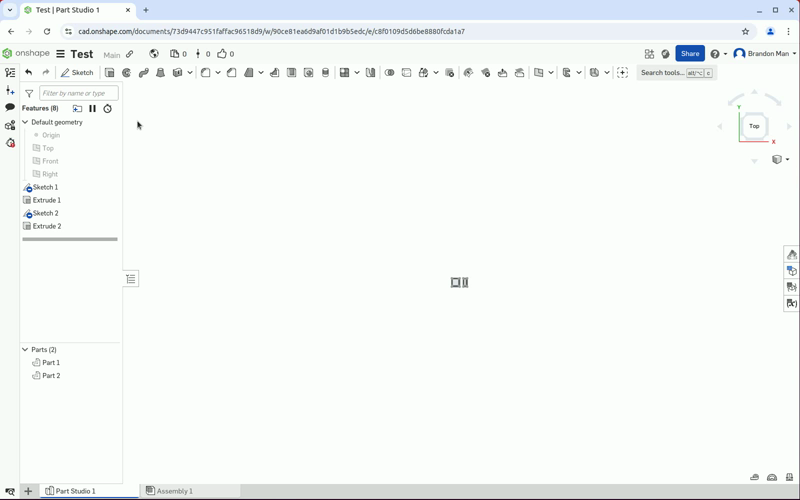
key(shift+7)
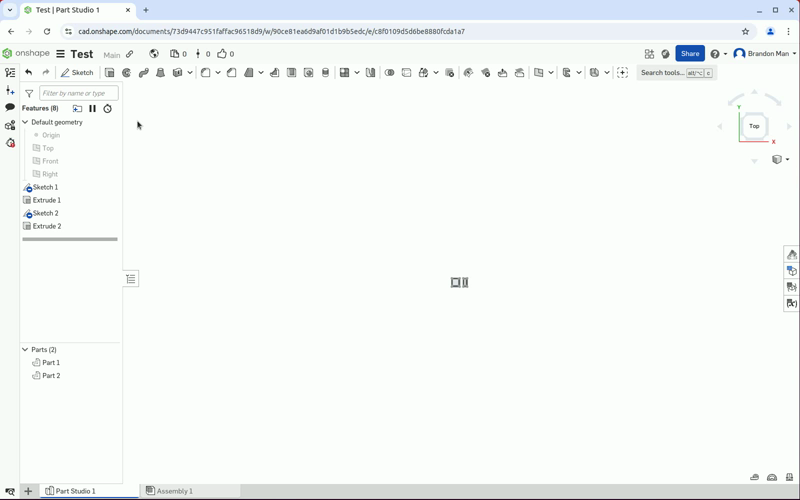
key(up, 3)
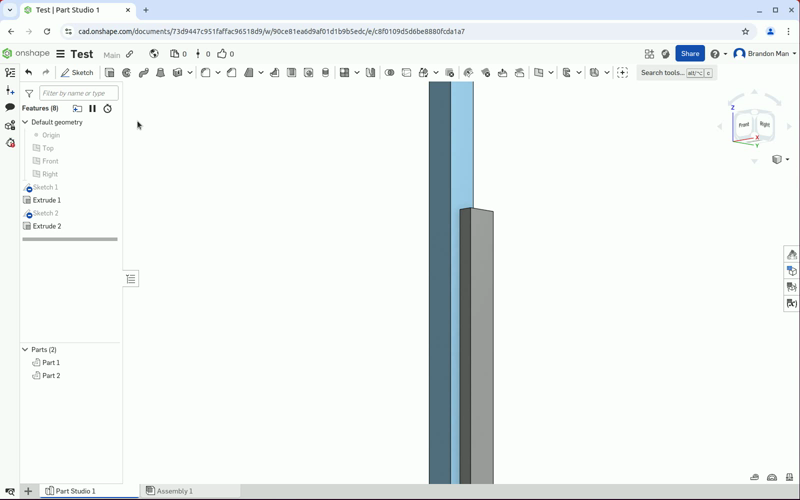
key(left, 3)
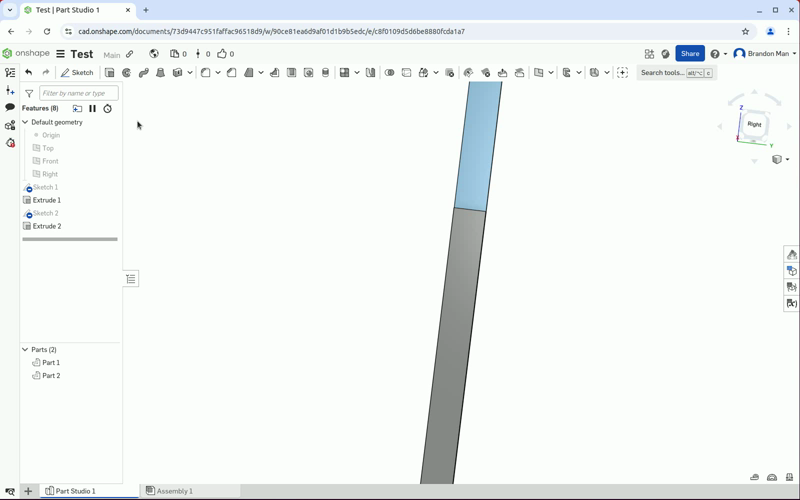
key(right, 3)
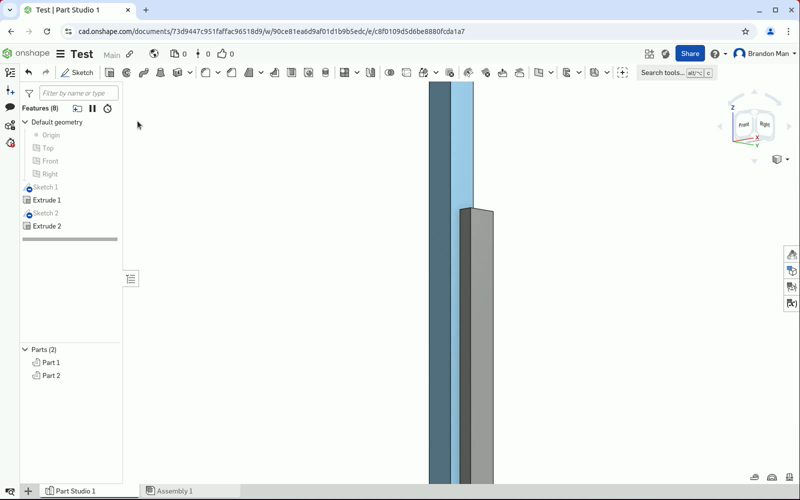
key(down, 3)
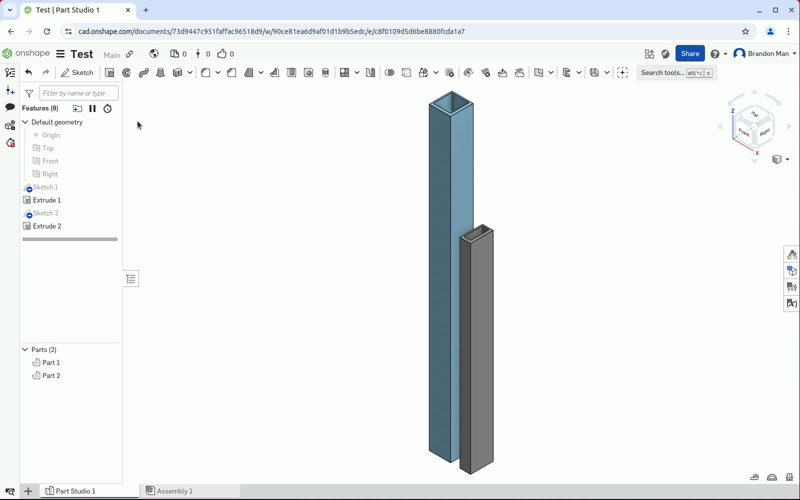
mouse_move(73, 189)
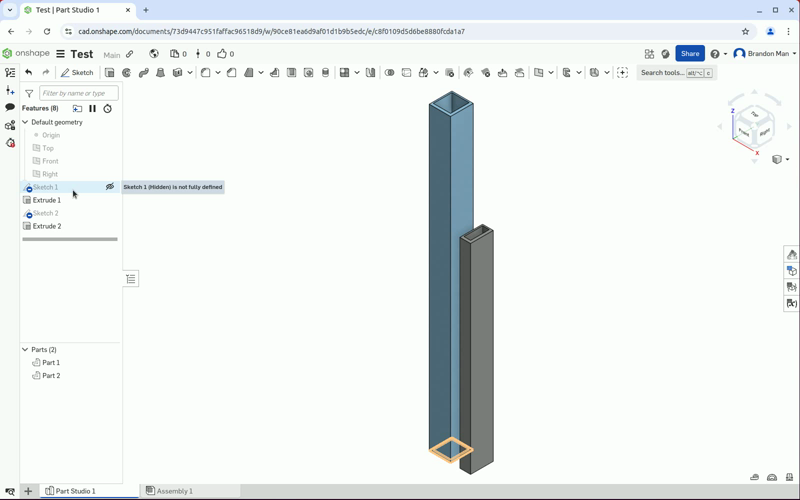
click(73, 189)